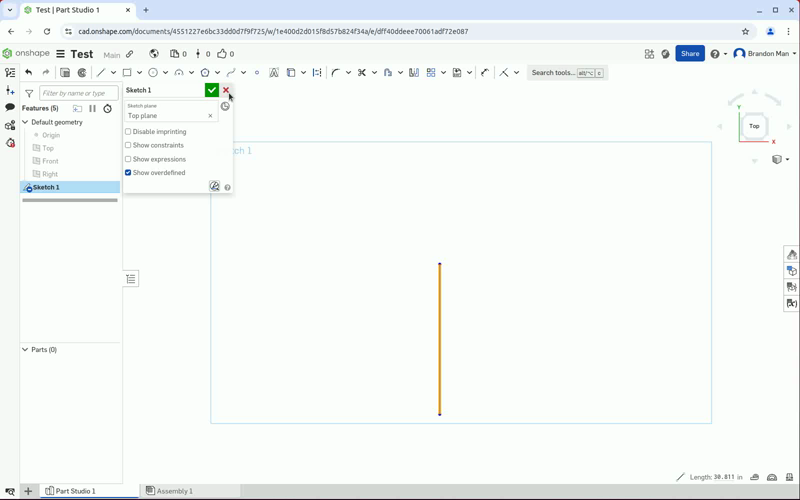
key(shift+h)
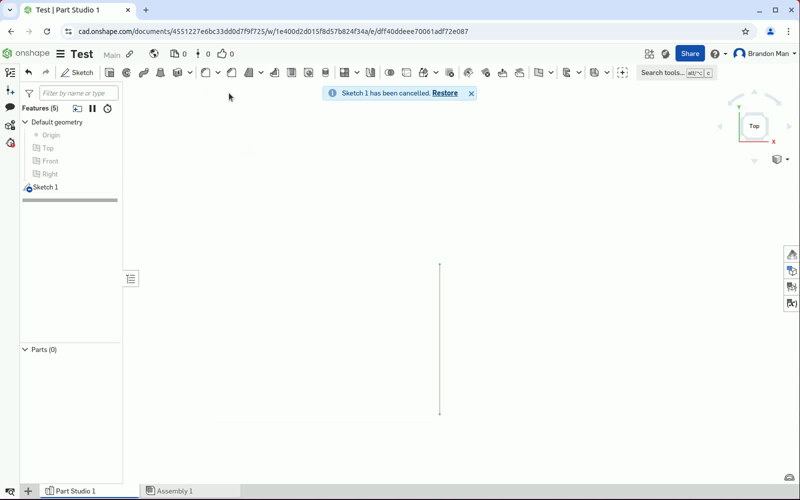
key(shift+s)
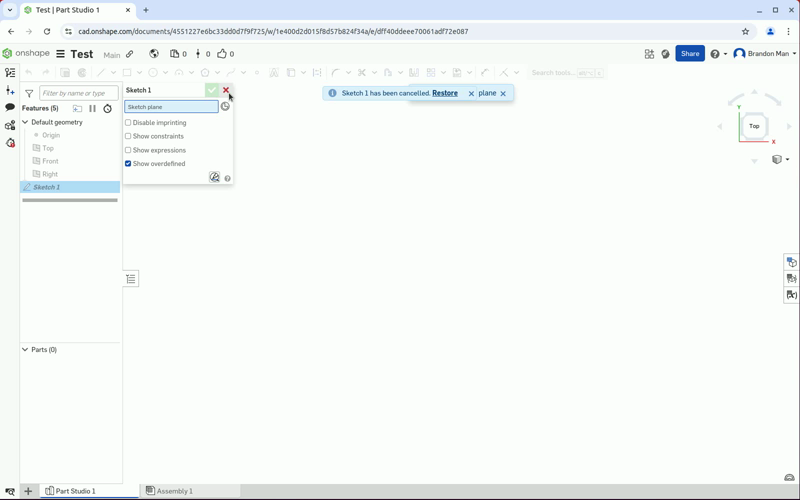
mouse_move(73, 150)
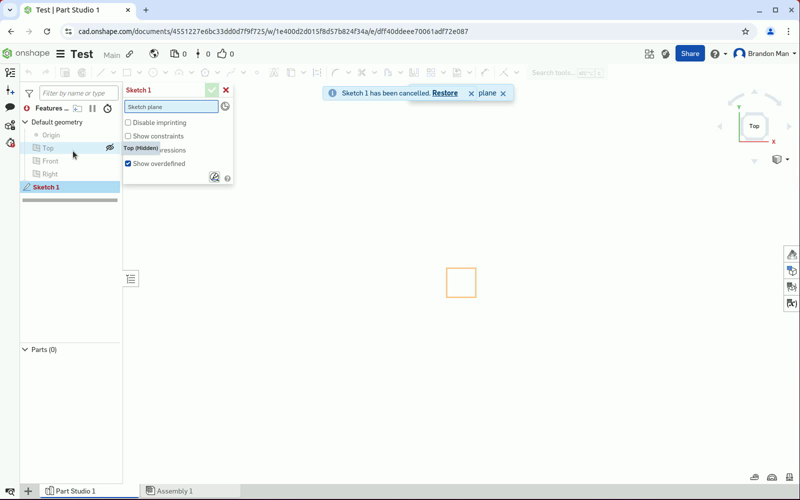
click(73, 150)
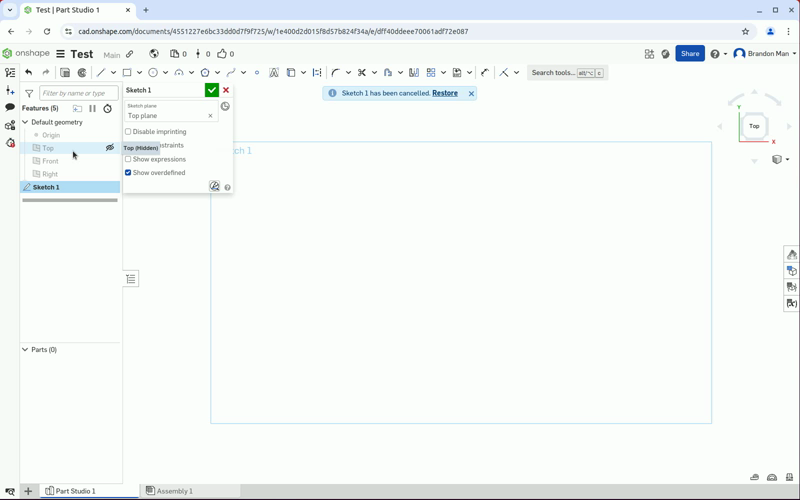
mouse_move(73, 352)
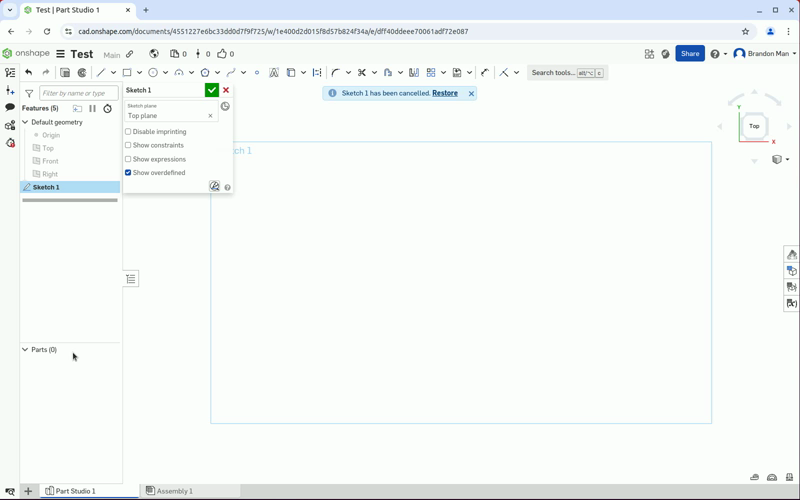
key(y)
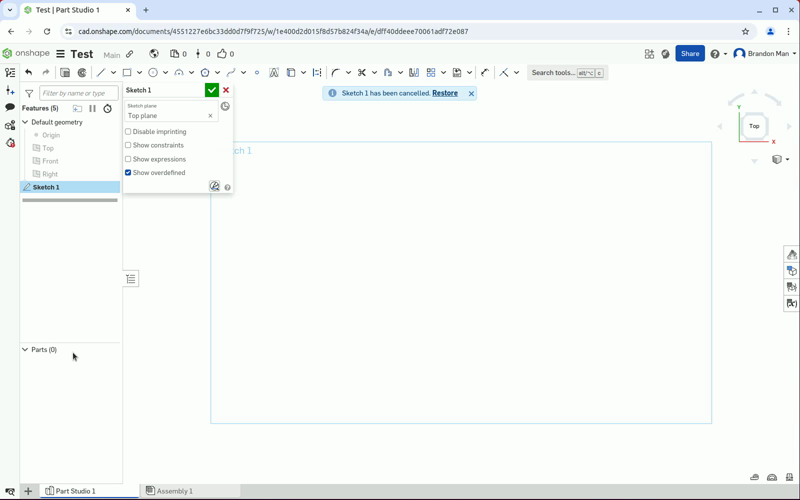
key(l)
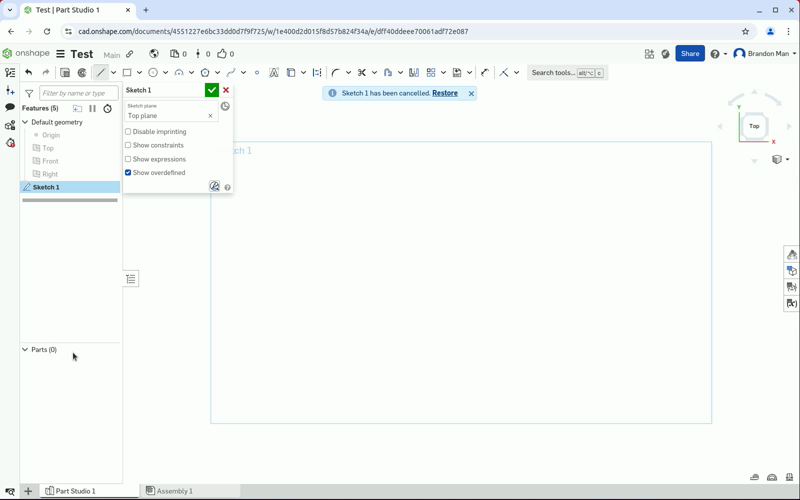
key_down(shift)
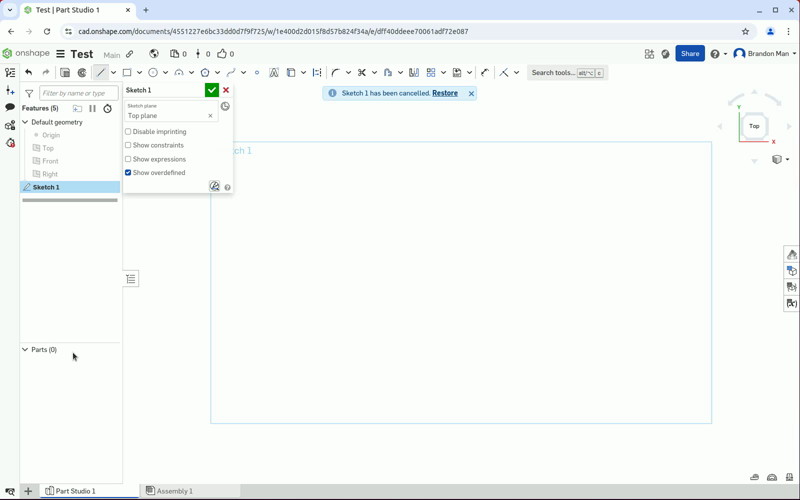
mouse_move(480, 282)
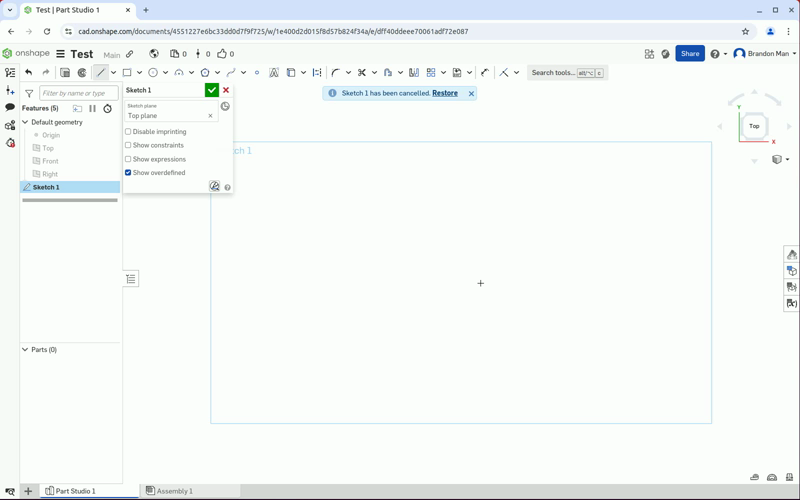
click(480, 282)
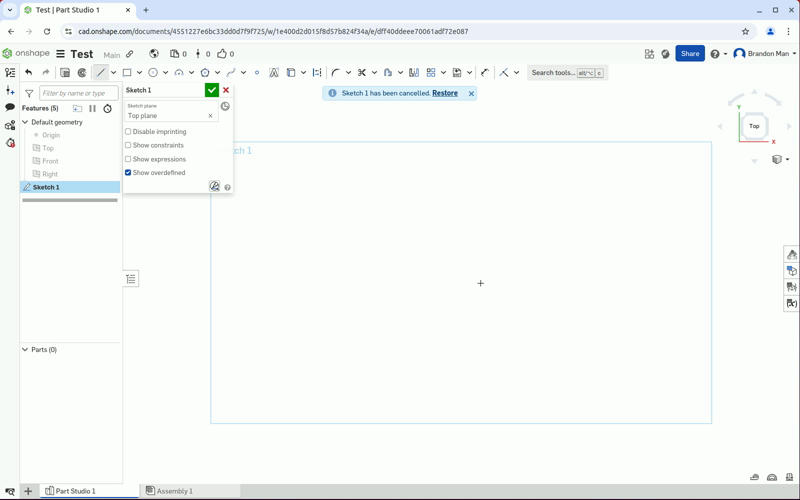
key_up(shift)
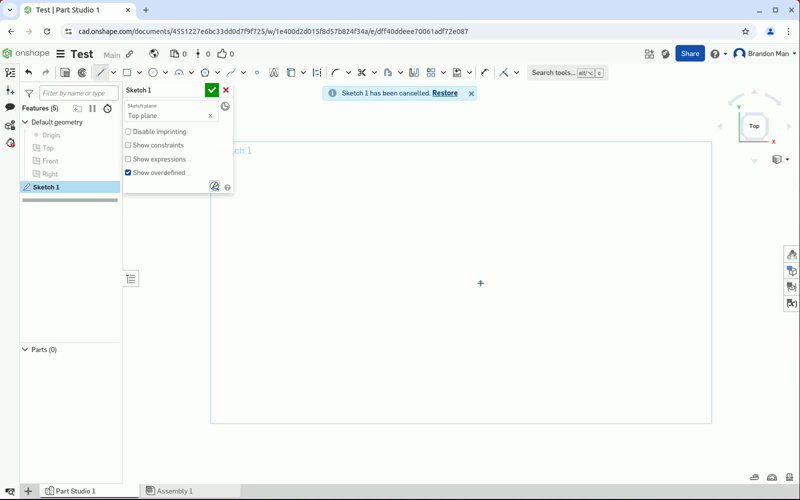
key_down(shift)
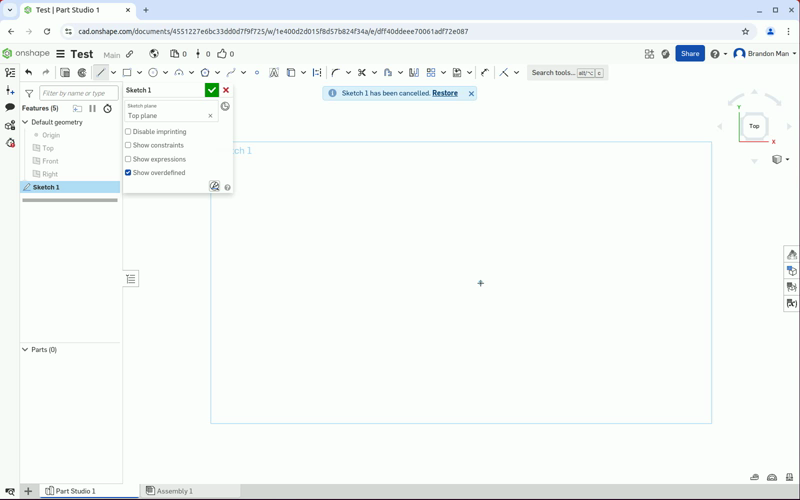
mouse_move(567, 282)
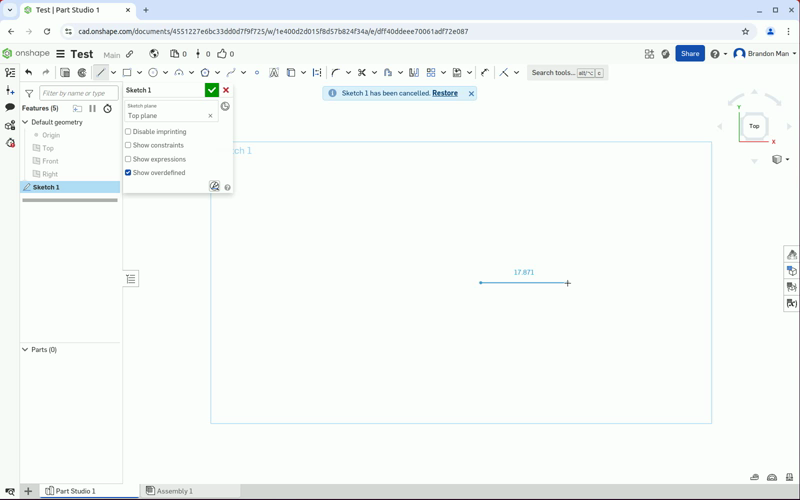
click(567, 282)
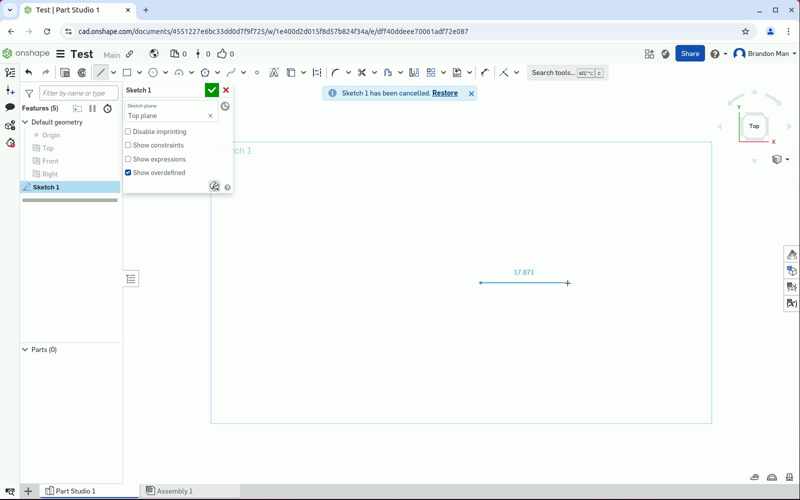
key_up(shift)
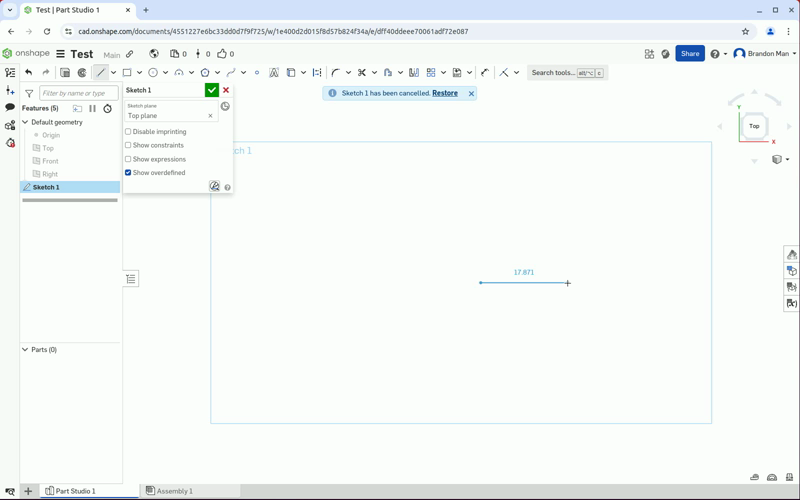
key(esc)
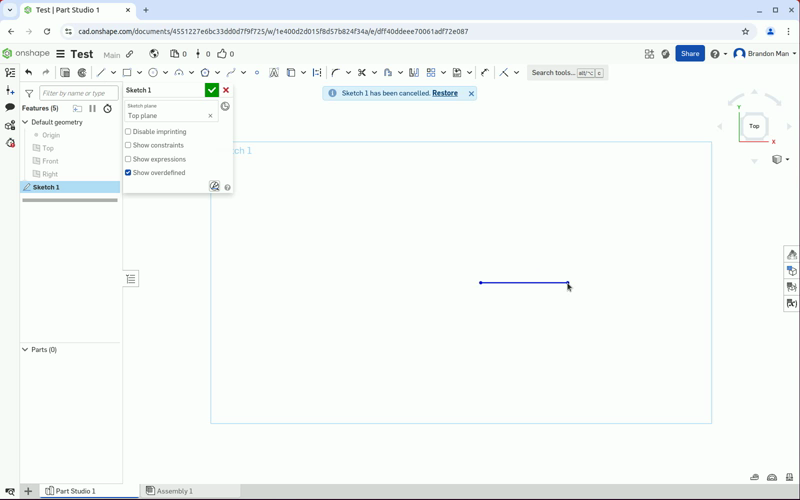
key(a)
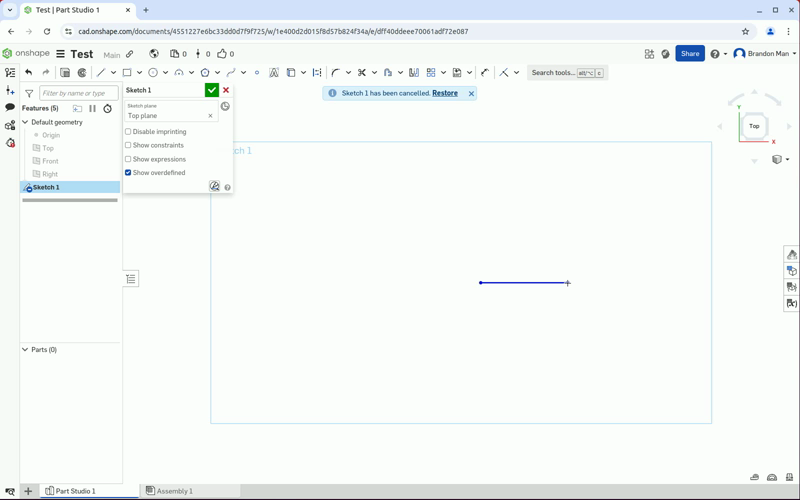
mouse_move(567, 282)
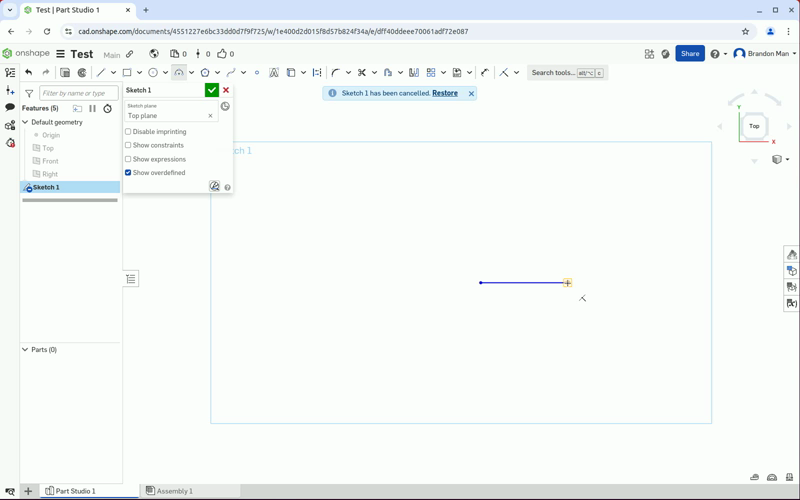
click(567, 282)
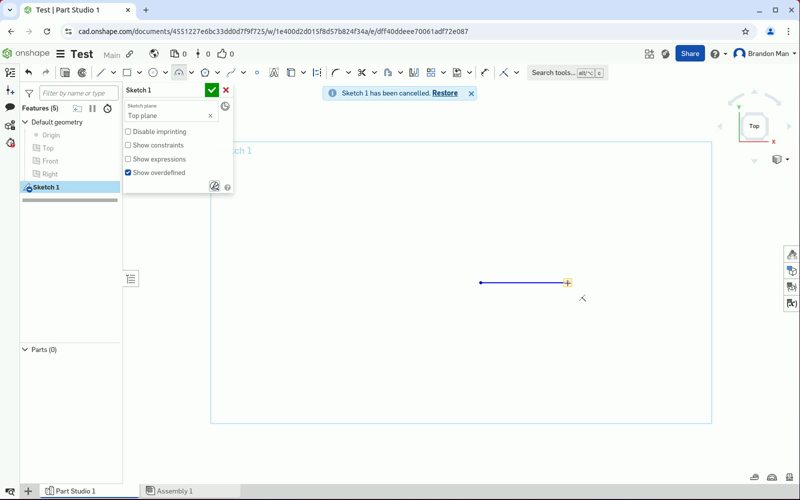
key_down(shift)
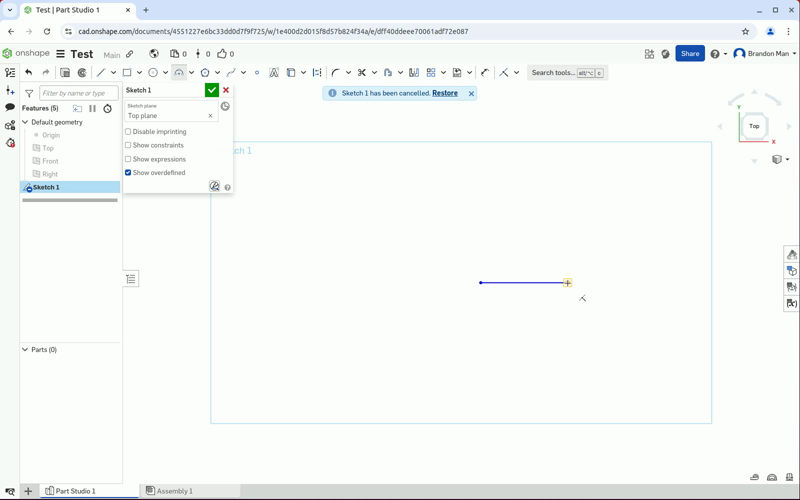
mouse_move(573, 276)
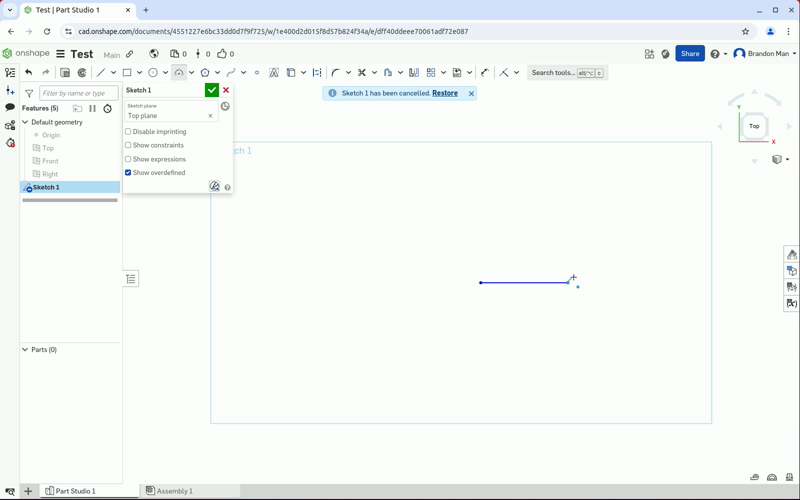
click(573, 276)
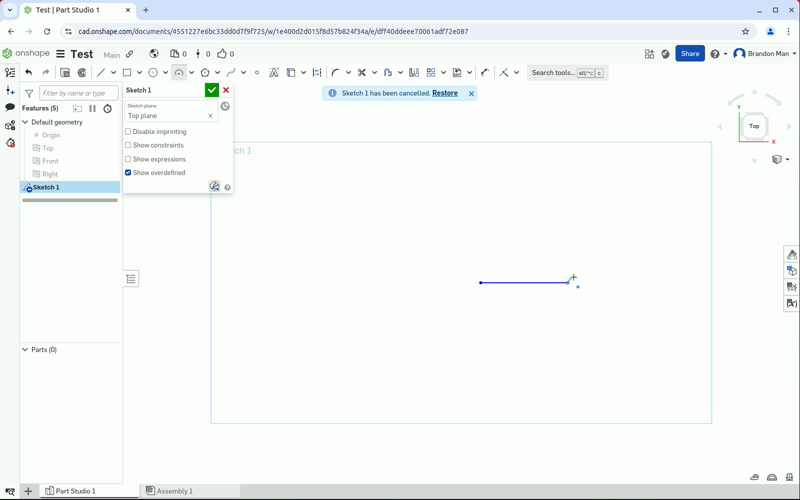
mouse_move(571, 281)
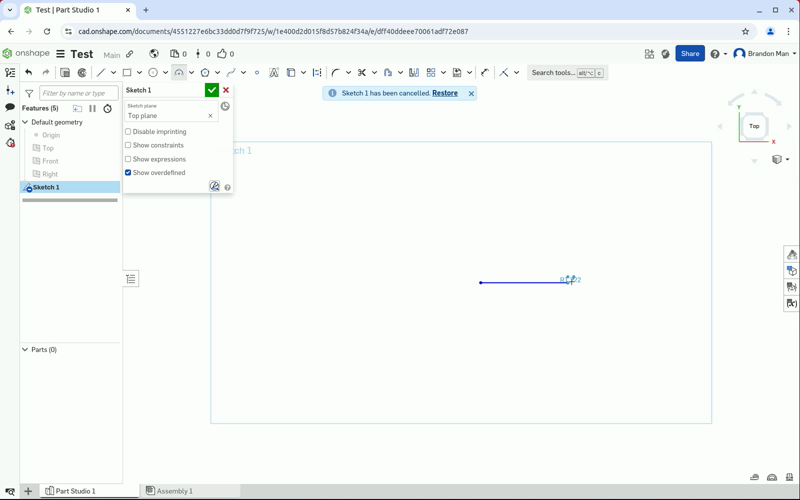
click(571, 281)
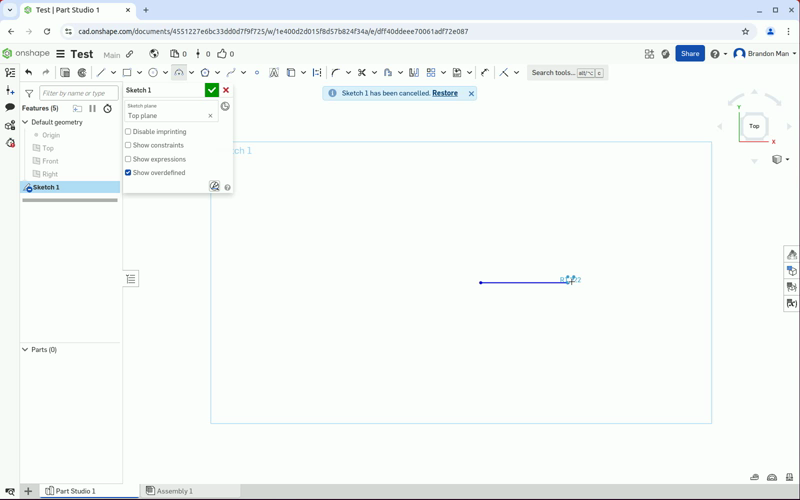
key_up(shift)
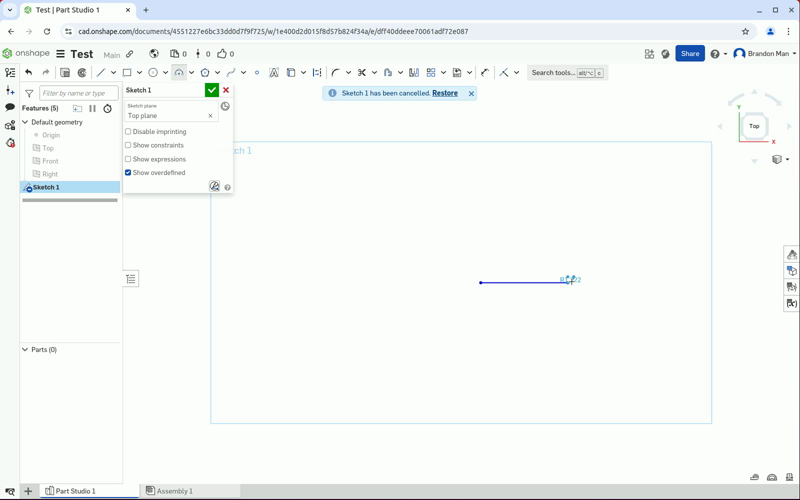
key(esc)
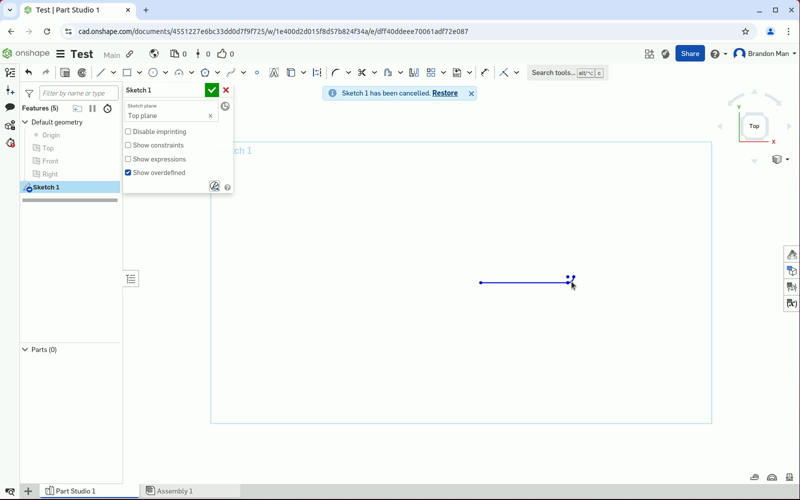
key(l)
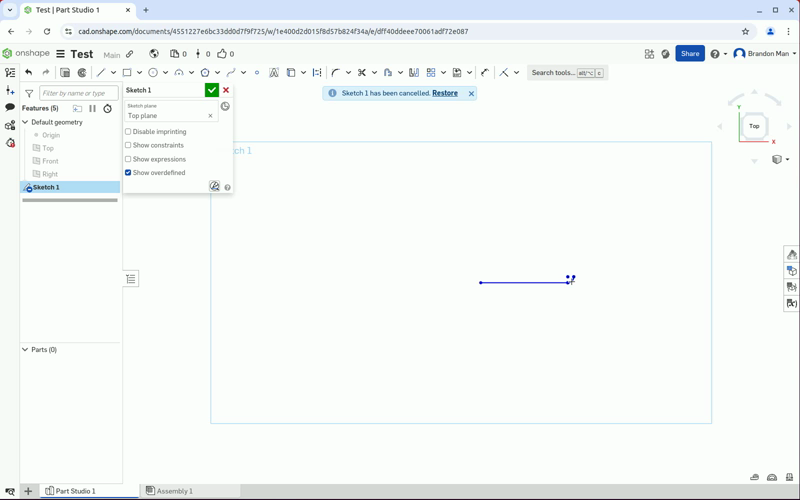
mouse_move(573, 276)
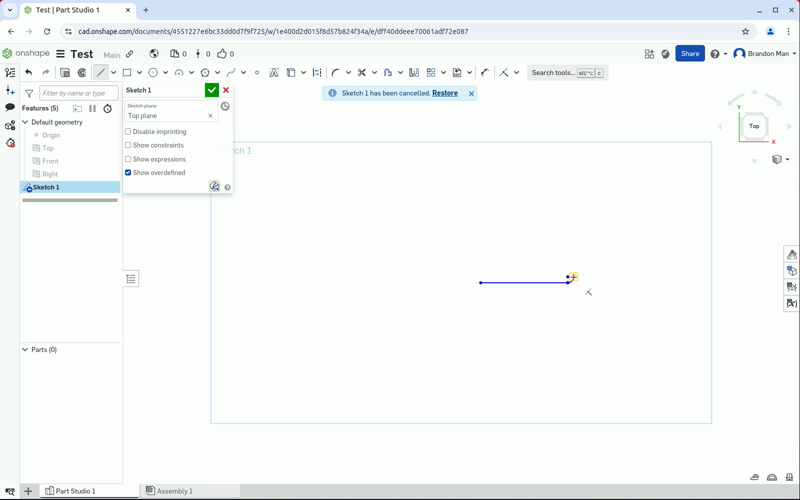
click(573, 276)
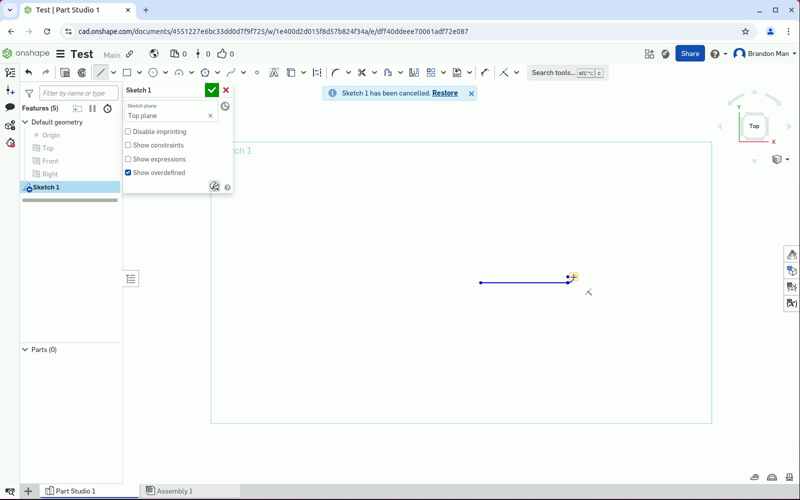
key_down(shift)
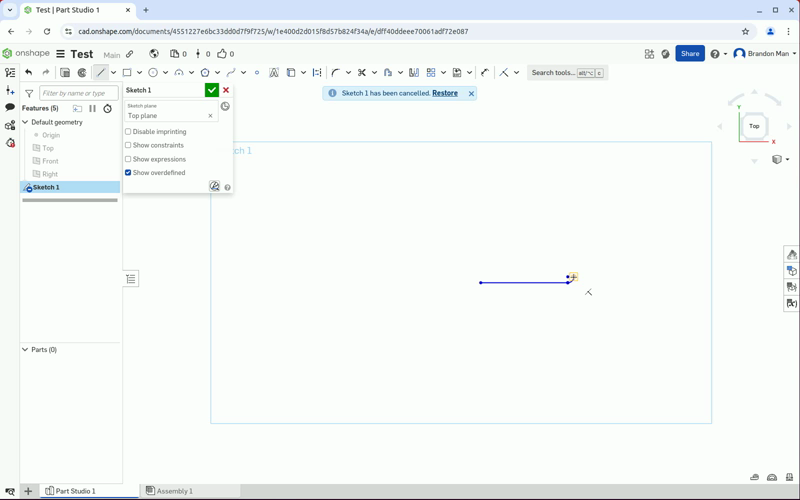
mouse_move(589, 276)
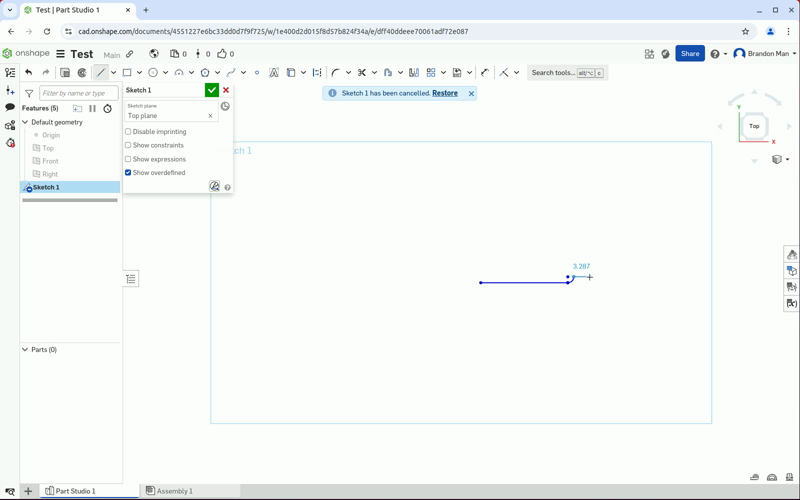
mouse_move(573, 248)
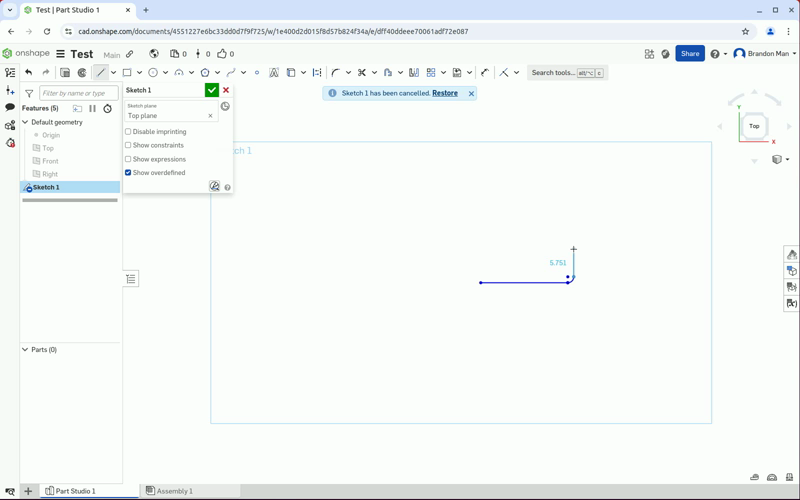
click(573, 248)
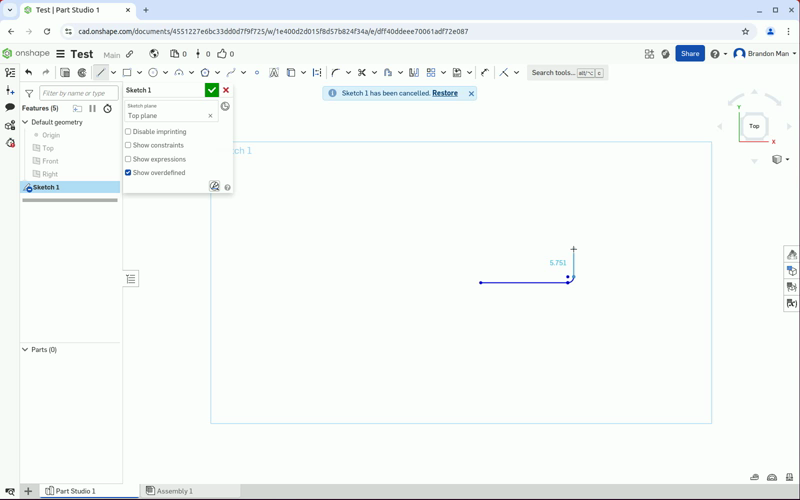
key_up(shift)
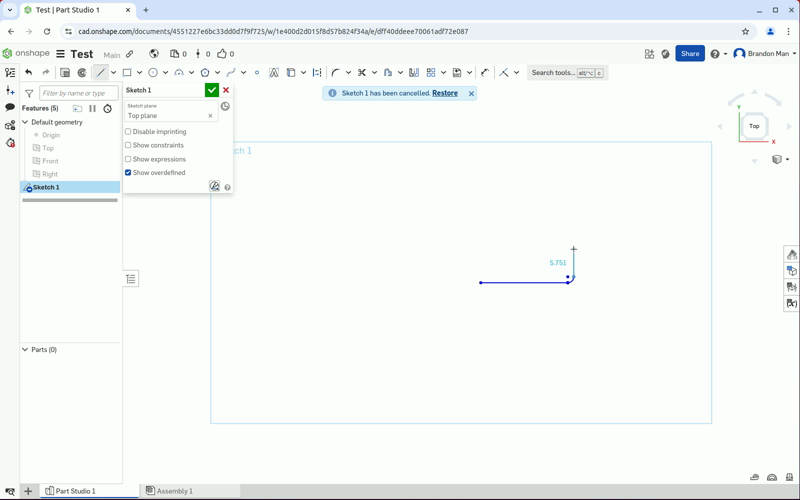
key(esc)
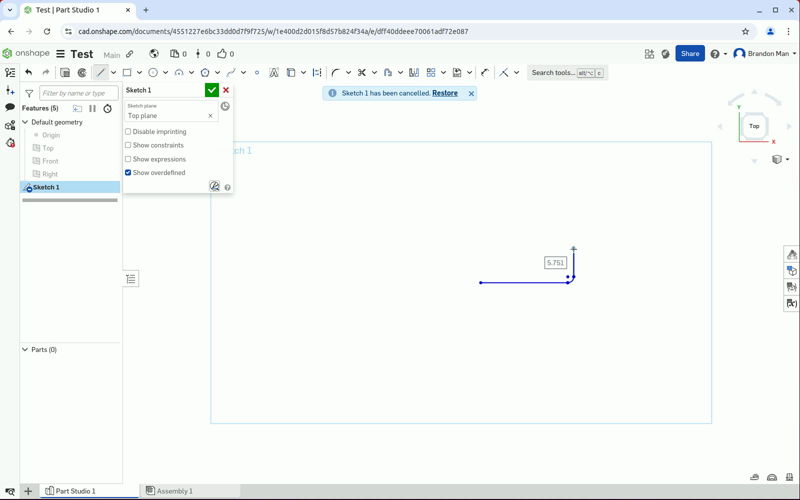
key(a)
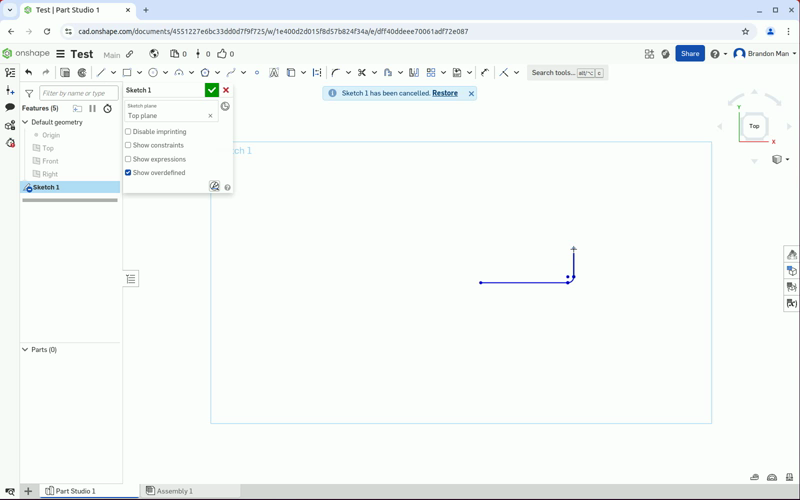
mouse_move(573, 248)
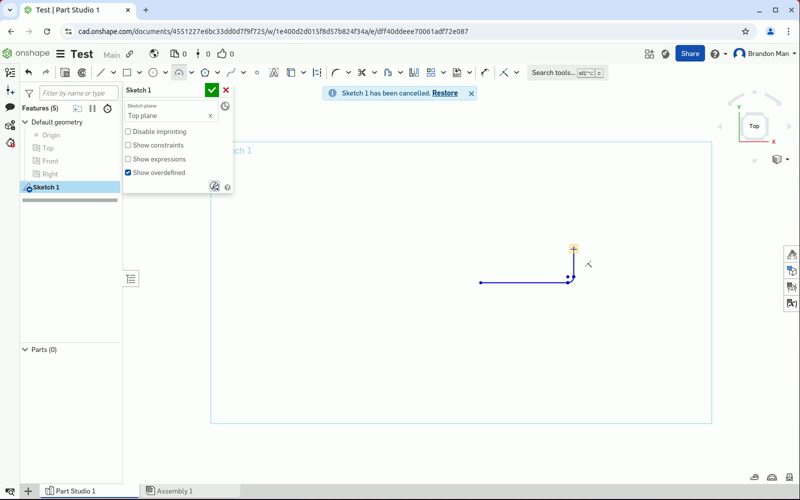
click(573, 248)
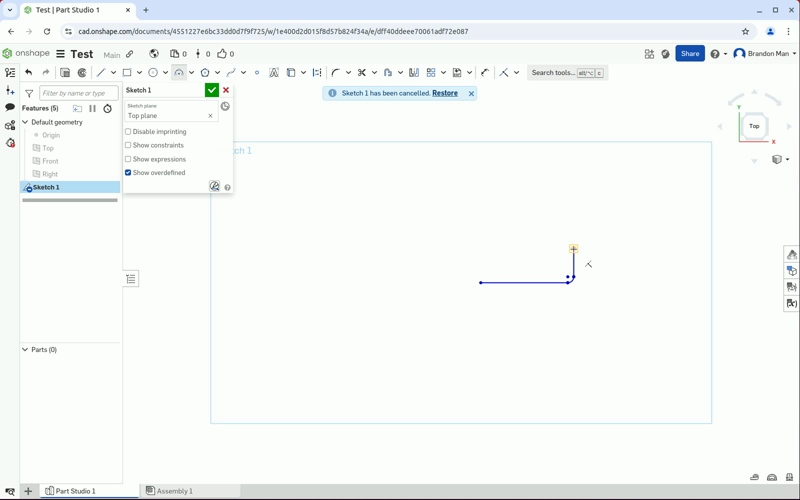
key_down(shift)
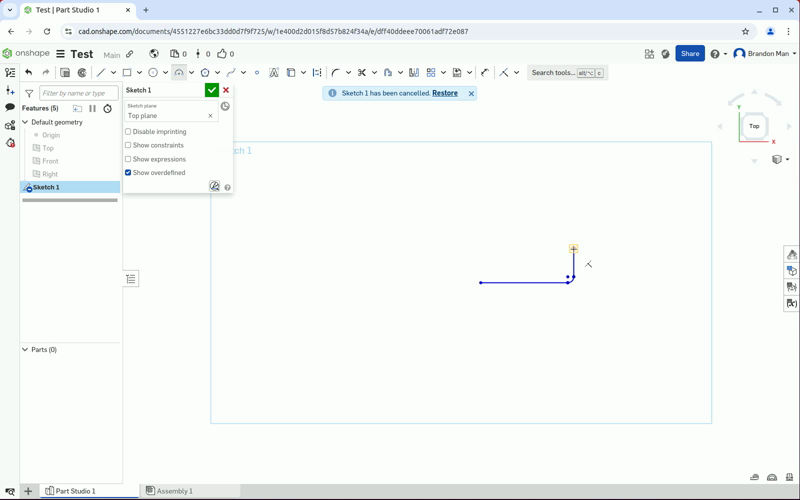
mouse_move(567, 243)
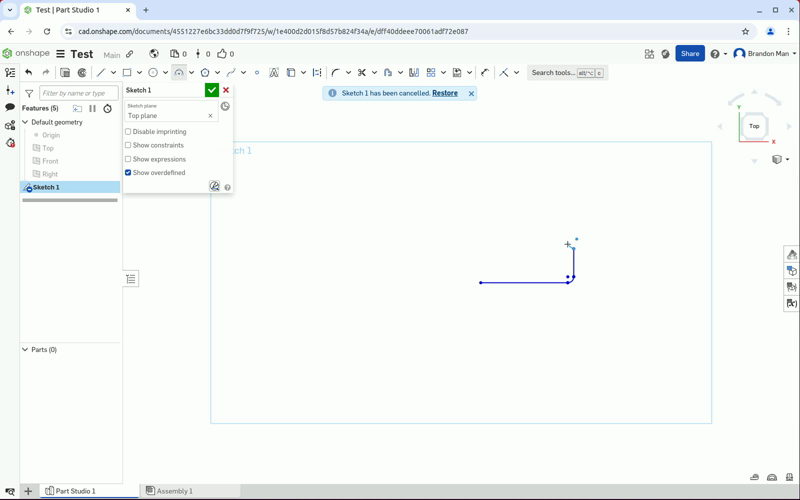
click(567, 243)
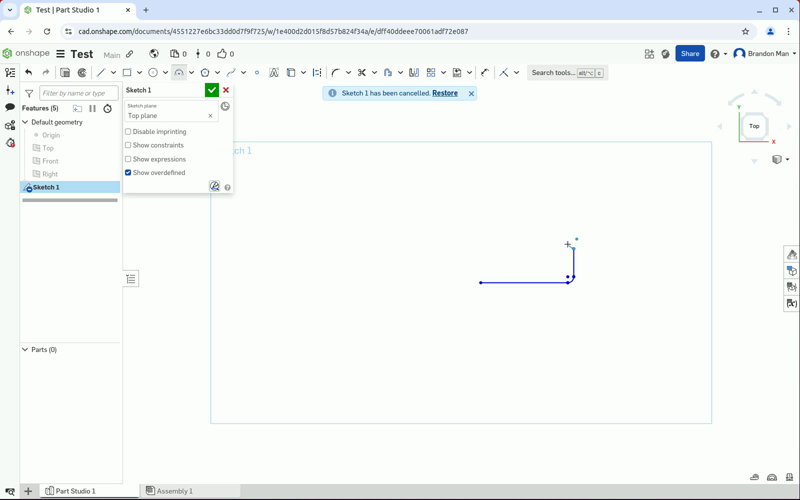
mouse_move(571, 245)
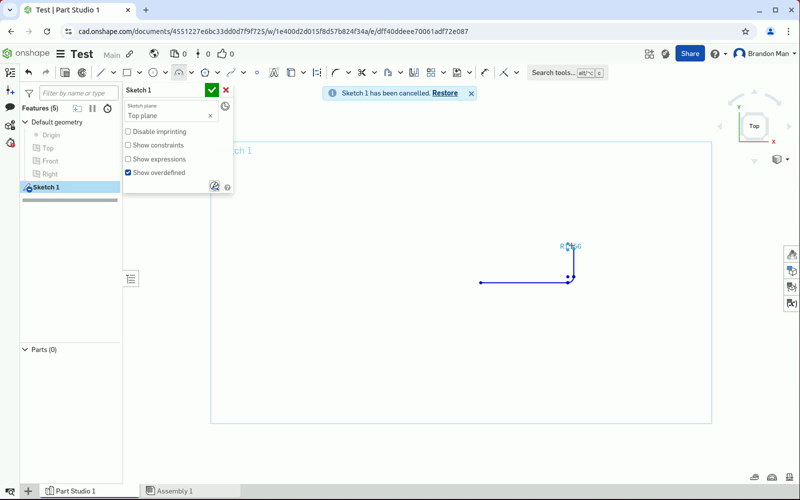
scroll(6)
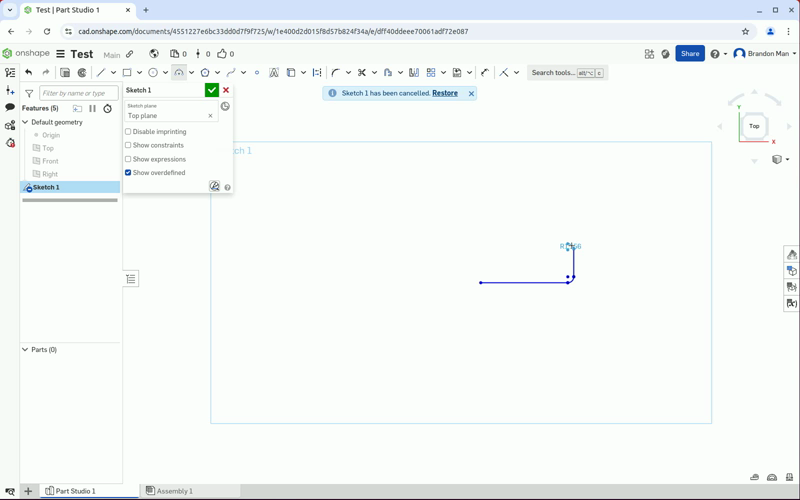
scroll(6)
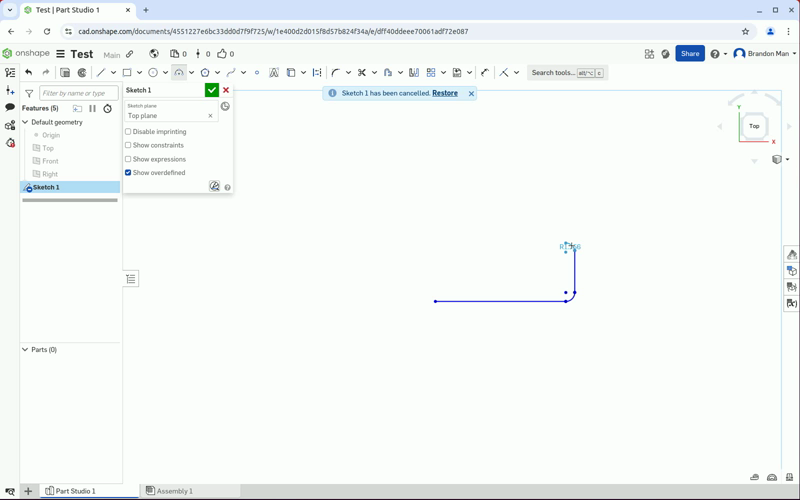
scroll(6)
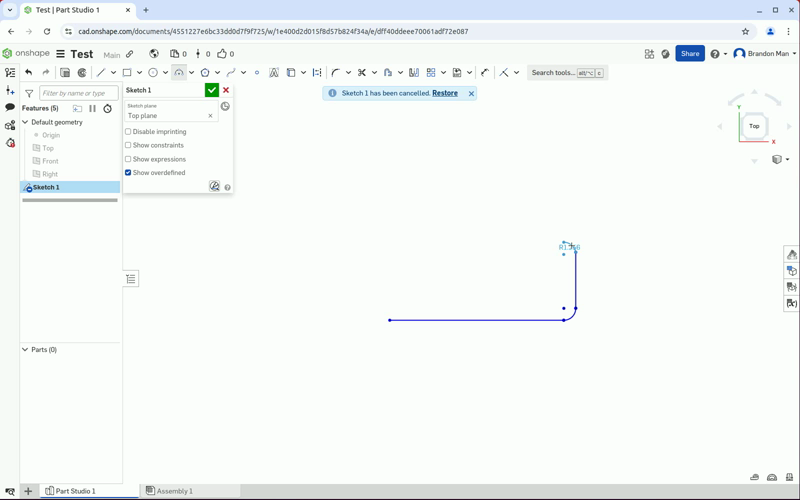
scroll(6)
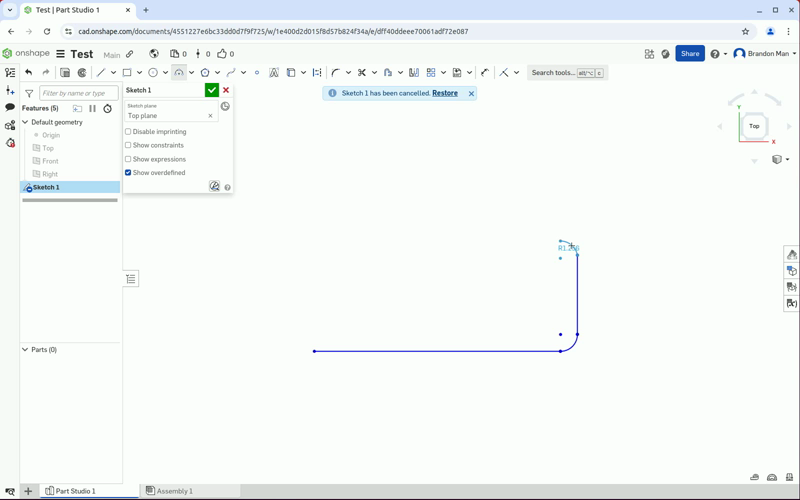
scroll(6)
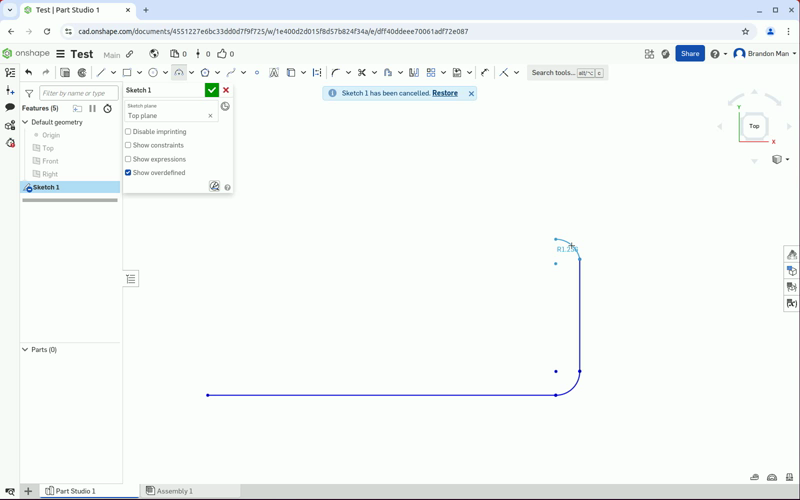
scroll(6)
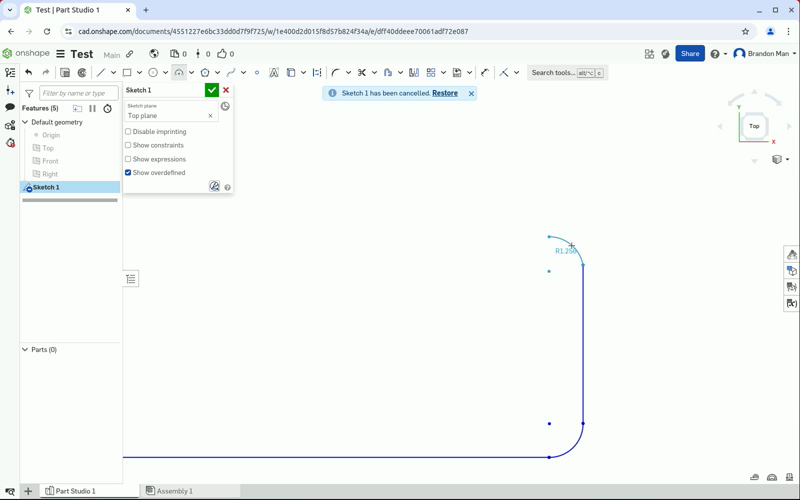
scroll(6)
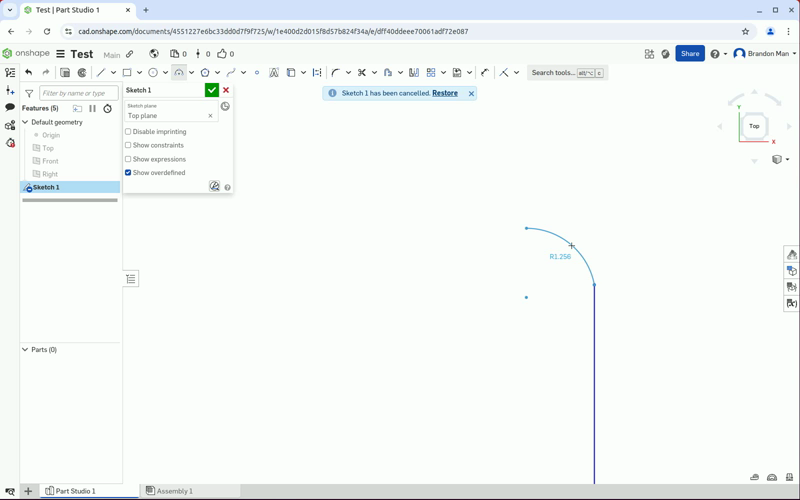
click(571, 245)
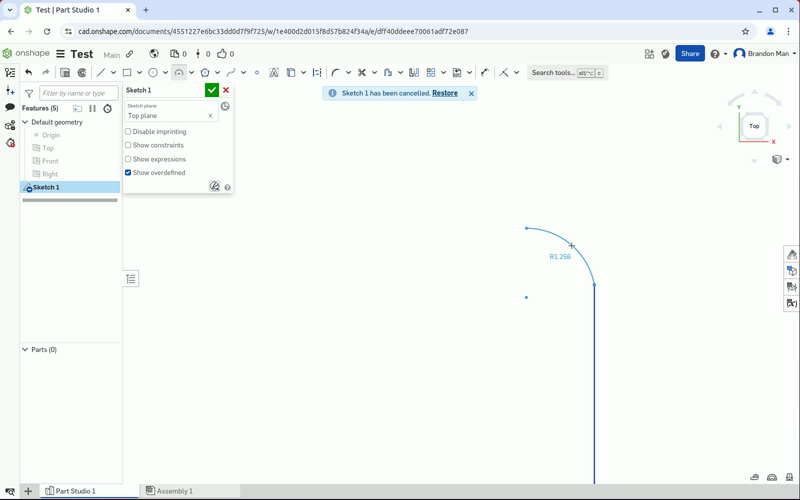
scroll(-6)
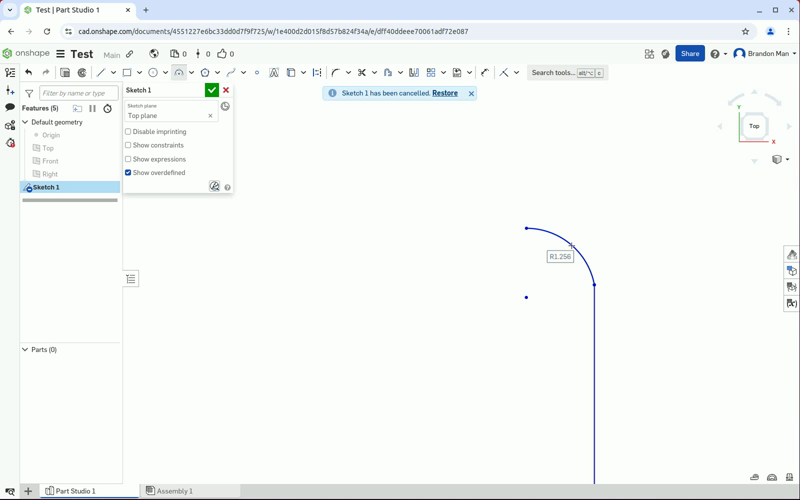
scroll(-6)
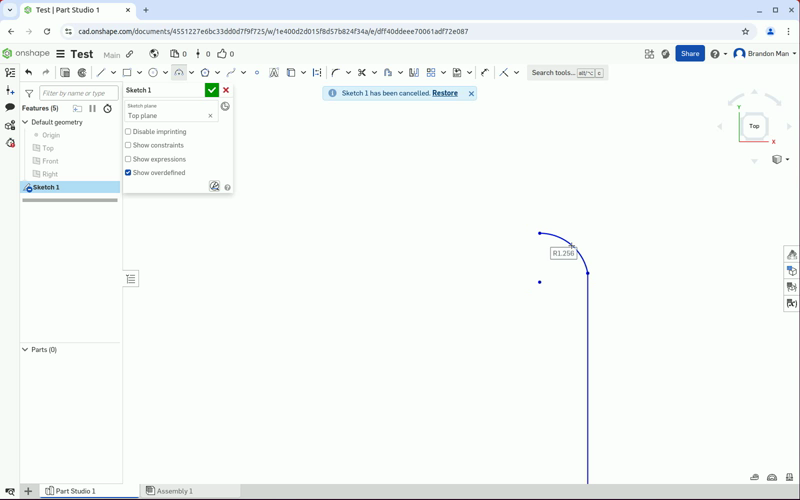
scroll(-6)
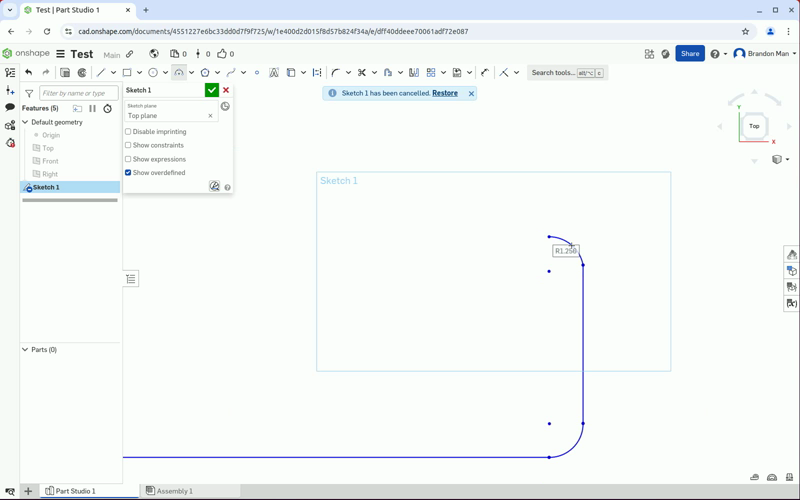
scroll(-6)
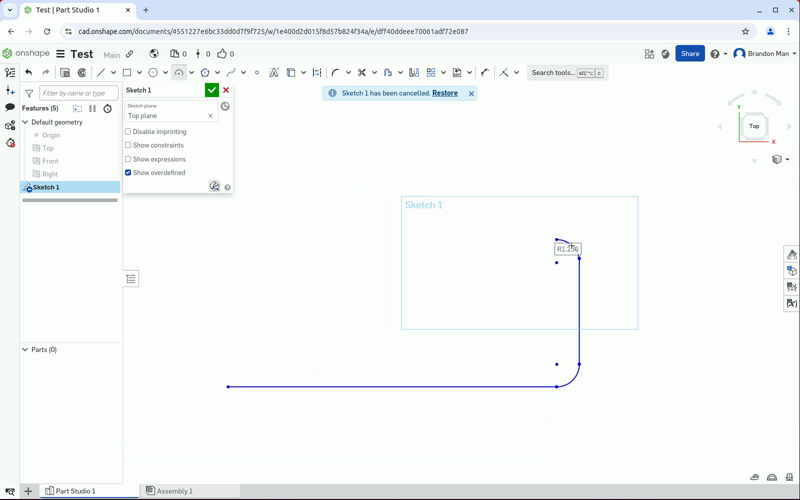
scroll(-6)
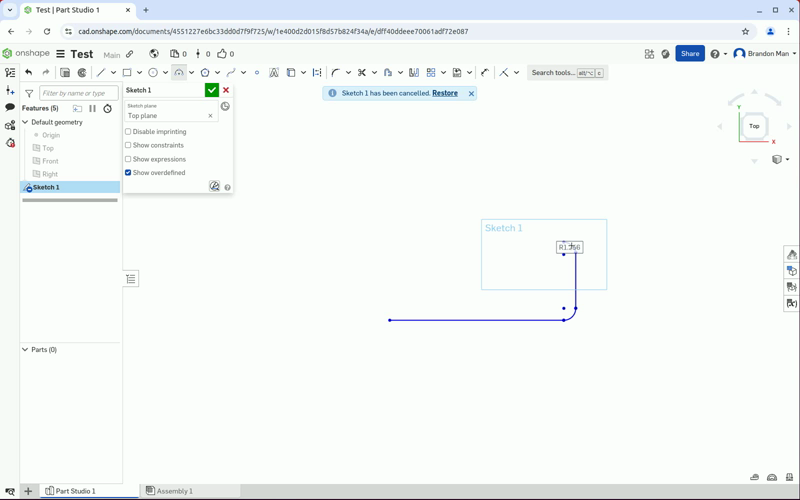
scroll(-6)
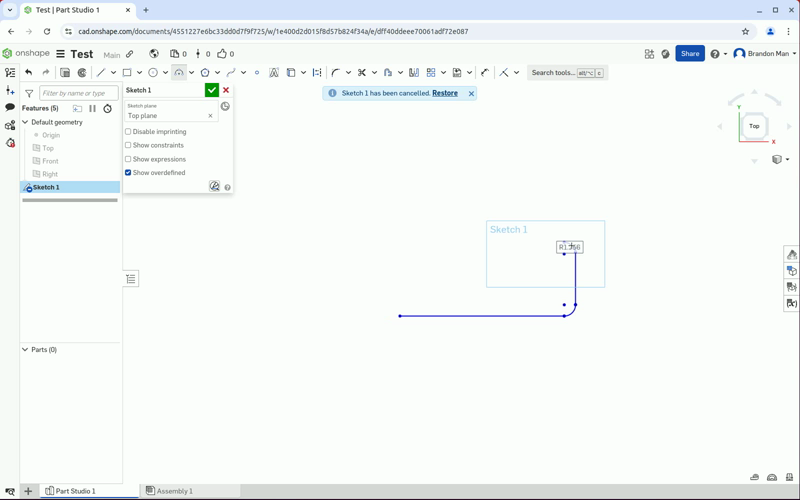
scroll(-6)
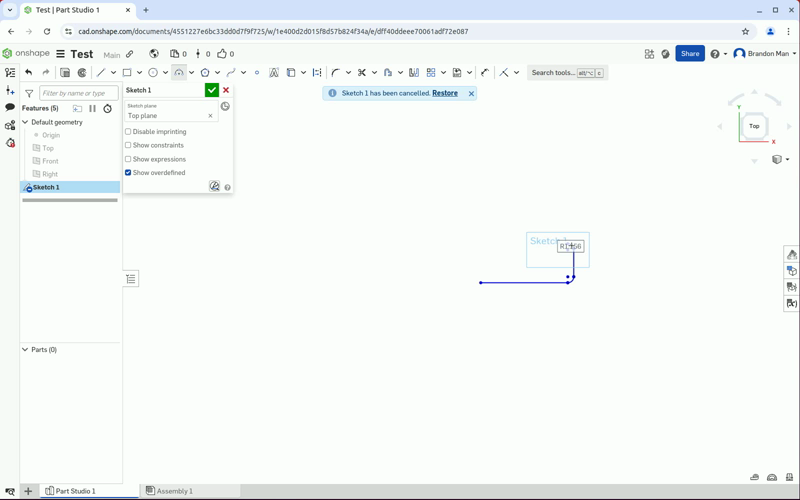
key_up(shift)
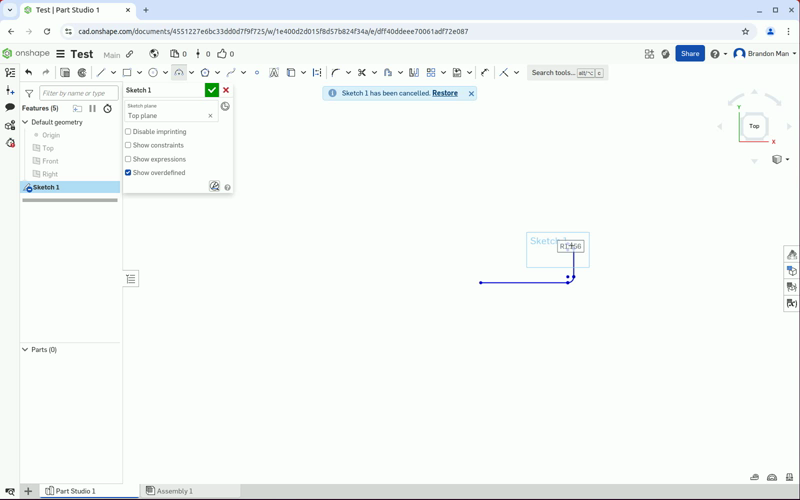
key(esc)
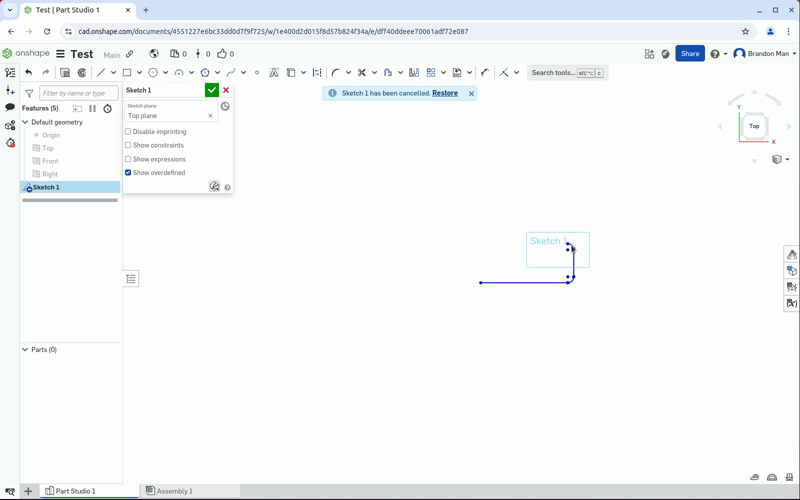
key(l)
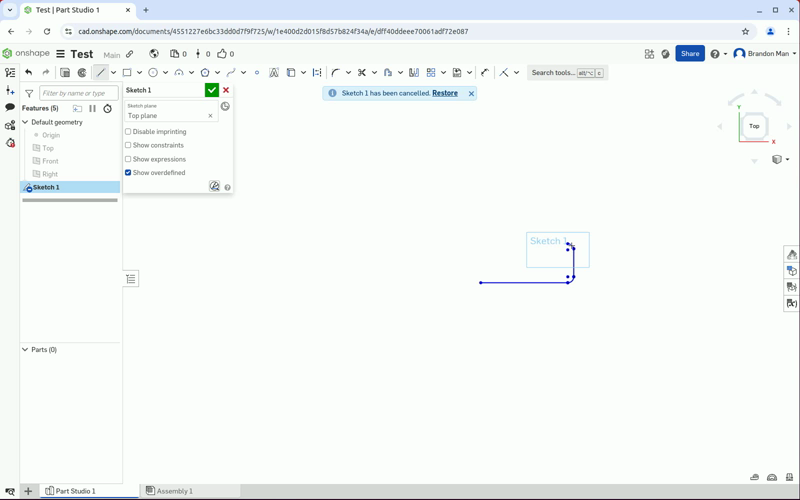
mouse_move(567, 243)
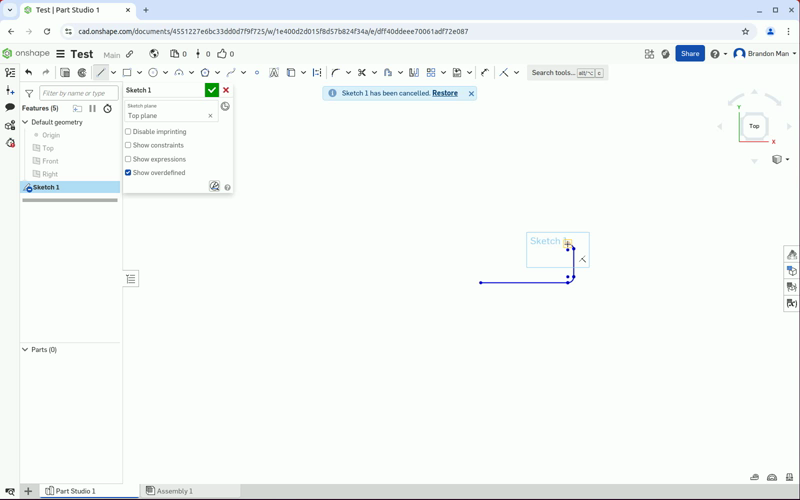
scroll(6)
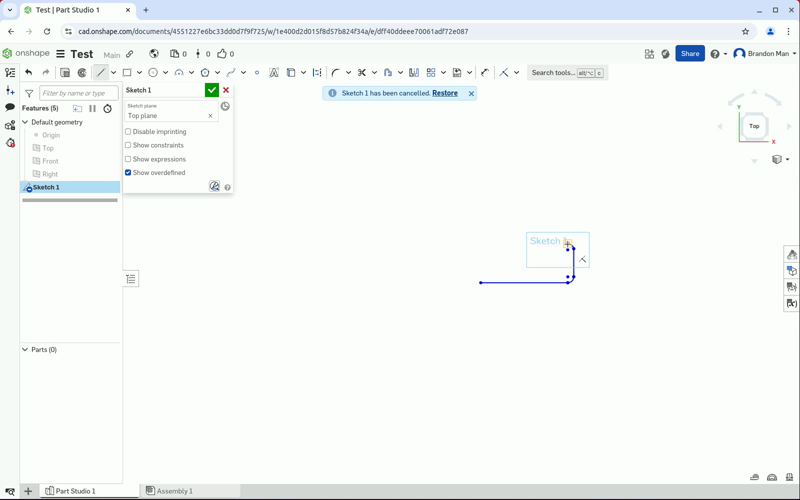
scroll(6)
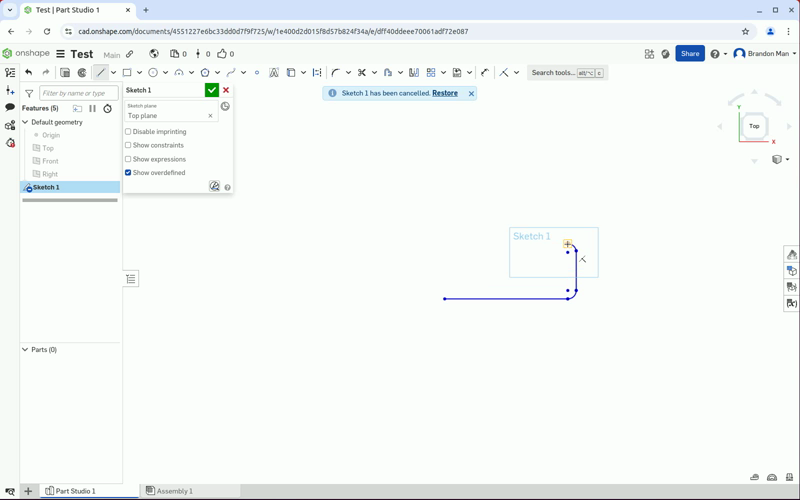
scroll(6)
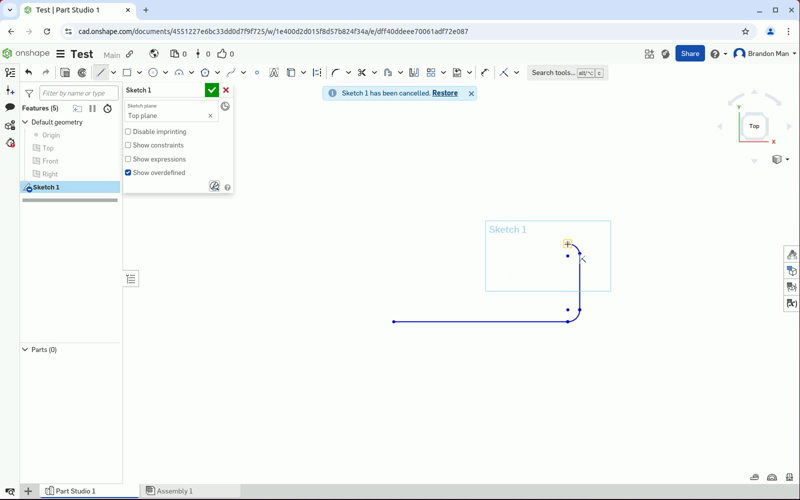
scroll(6)
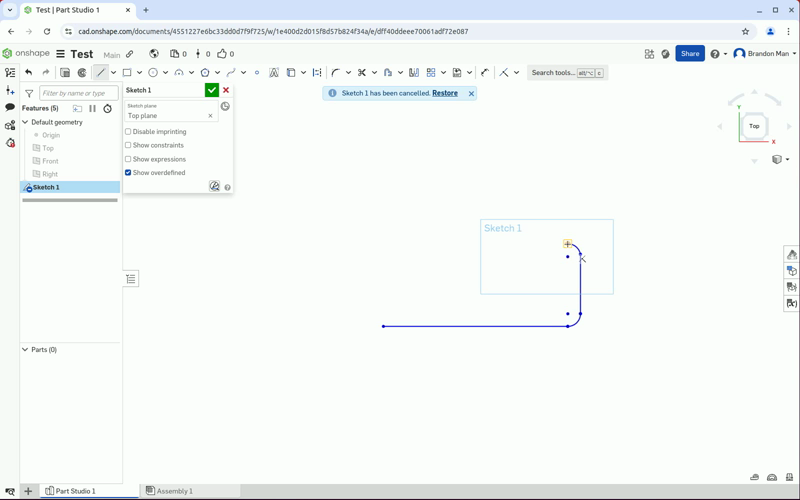
scroll(6)
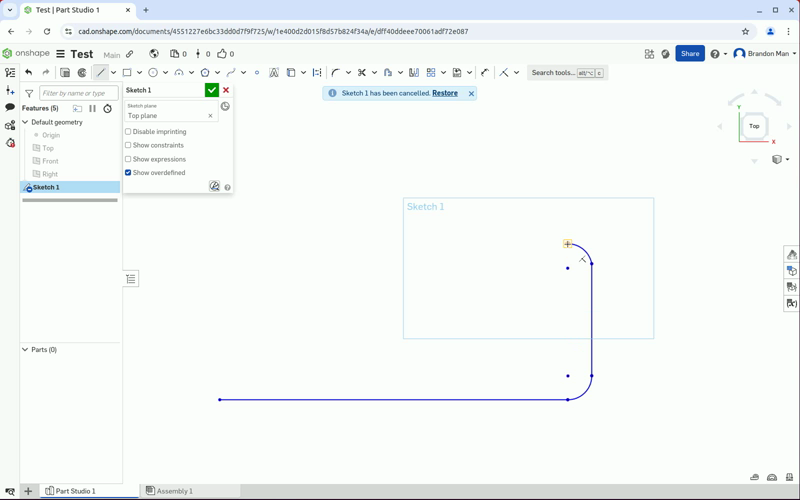
scroll(6)
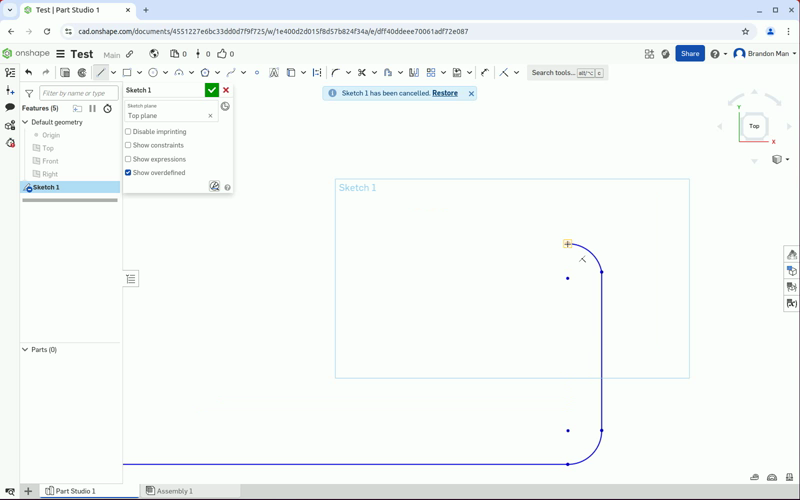
scroll(6)
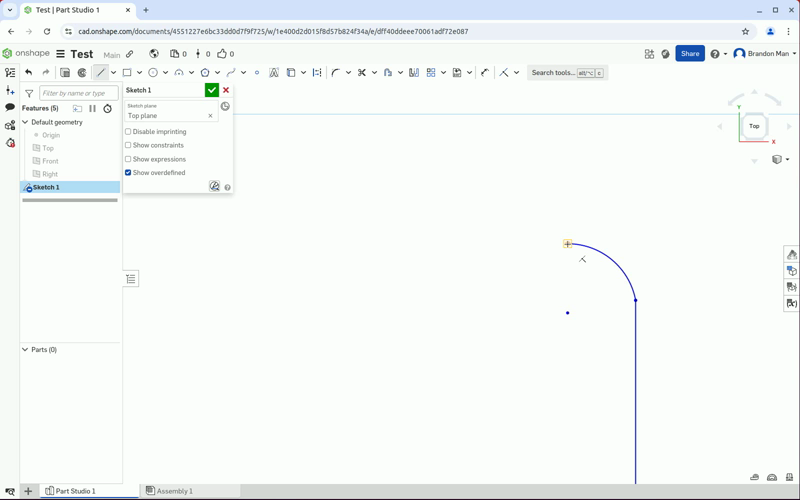
click(567, 243)
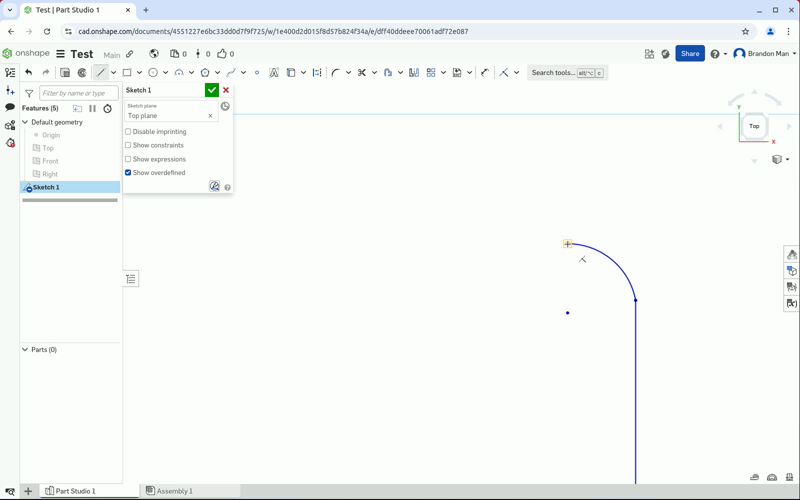
scroll(-6)
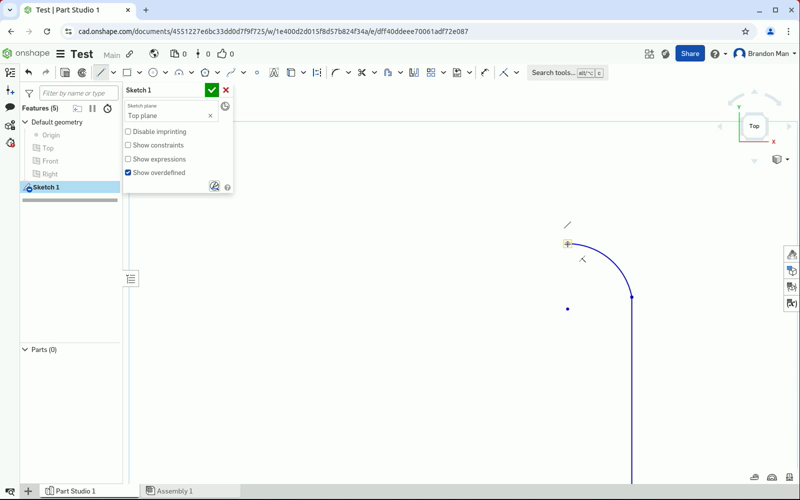
scroll(-6)
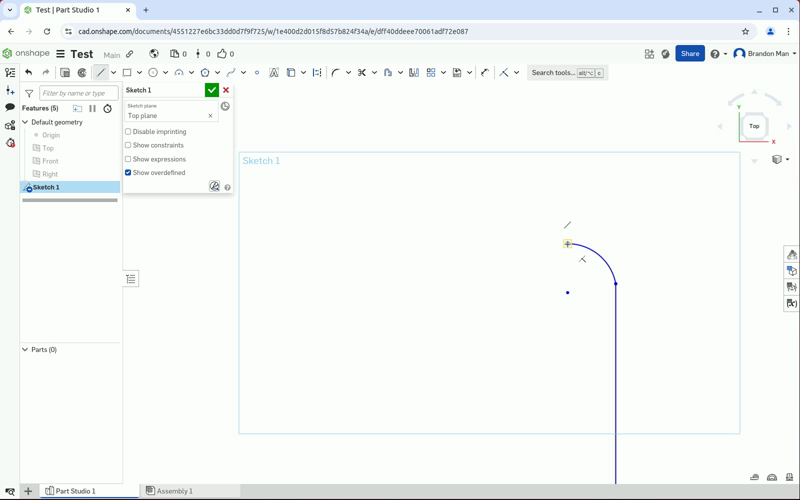
scroll(-6)
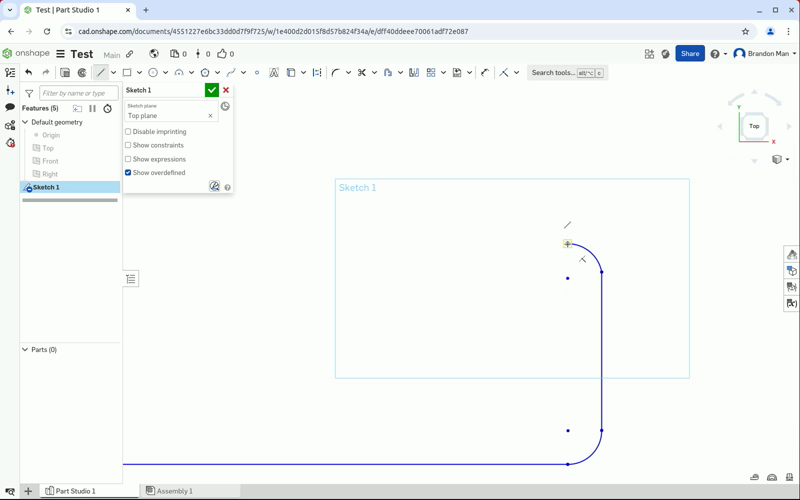
scroll(-6)
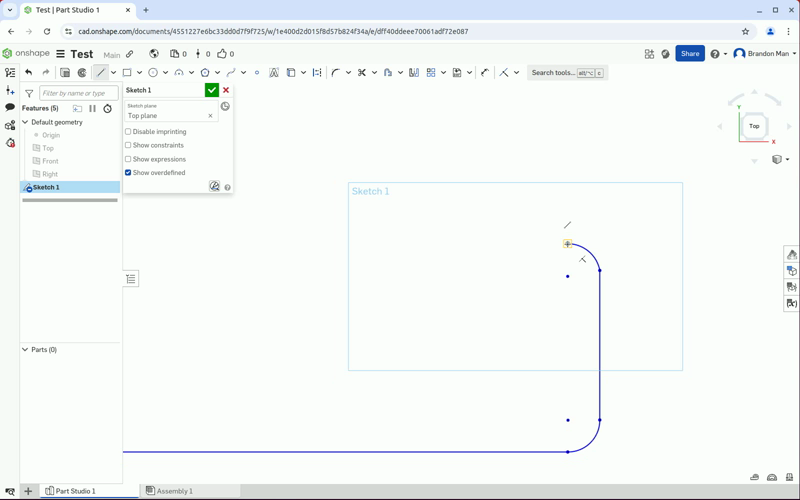
scroll(-6)
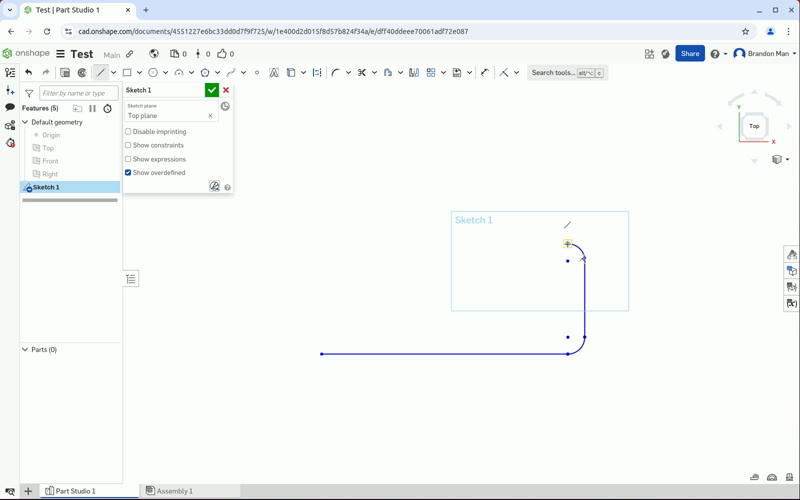
scroll(-6)
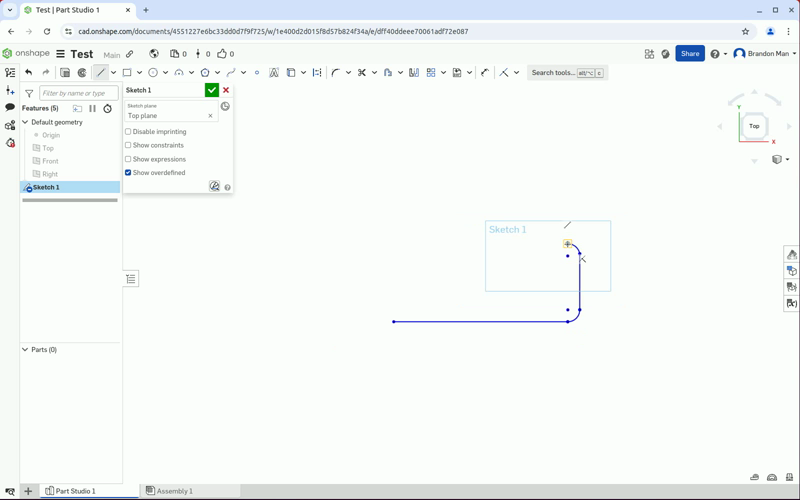
scroll(-6)
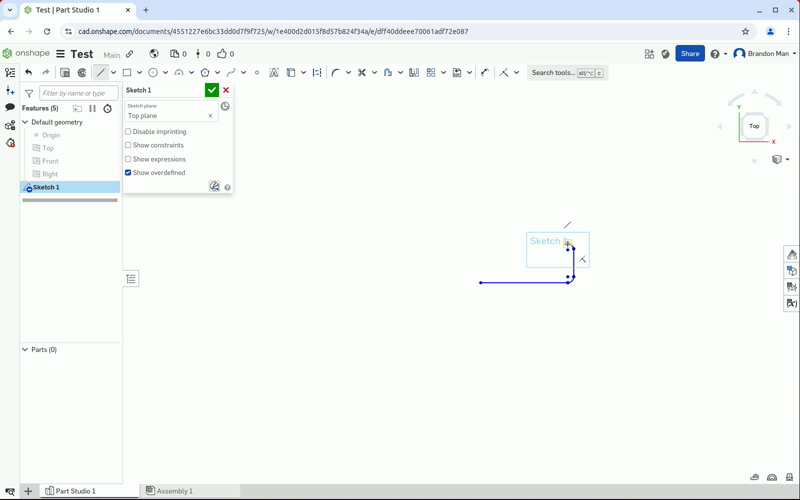
key_down(shift)
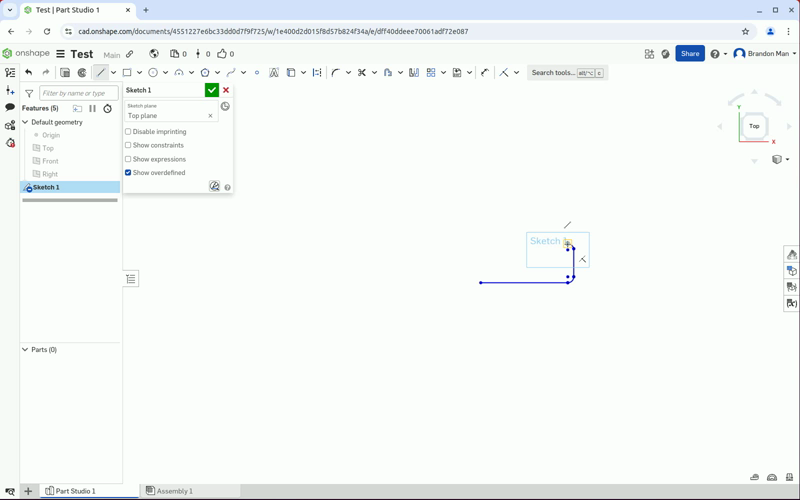
mouse_move(480, 243)
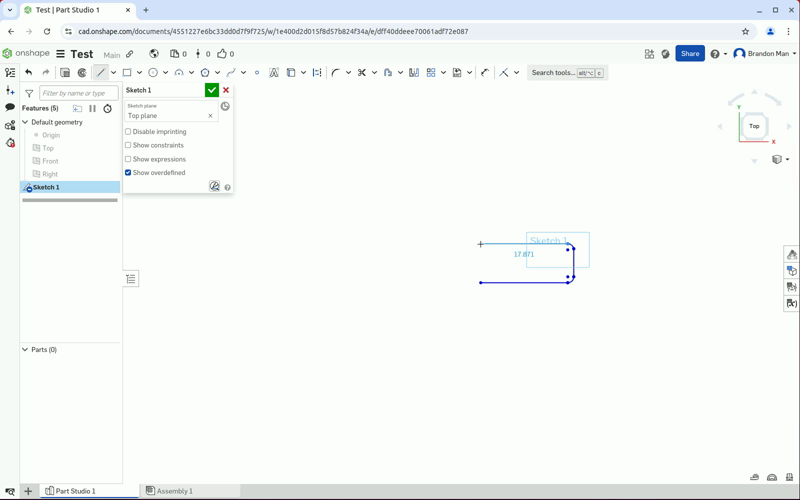
click(480, 243)
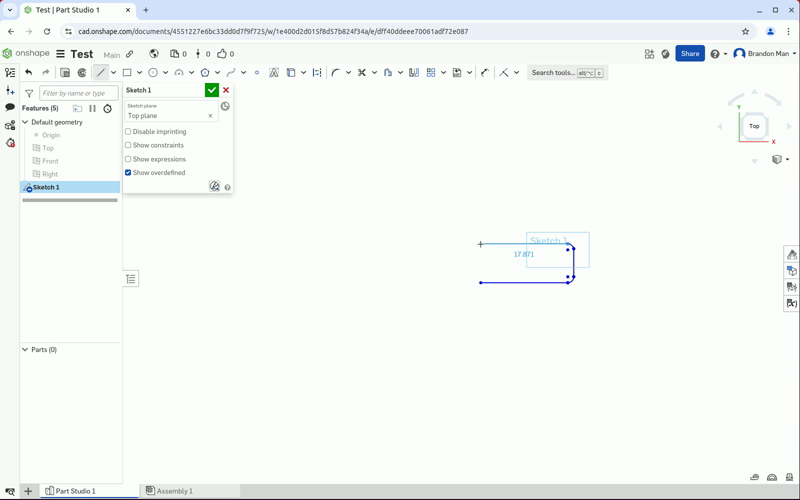
key_up(shift)
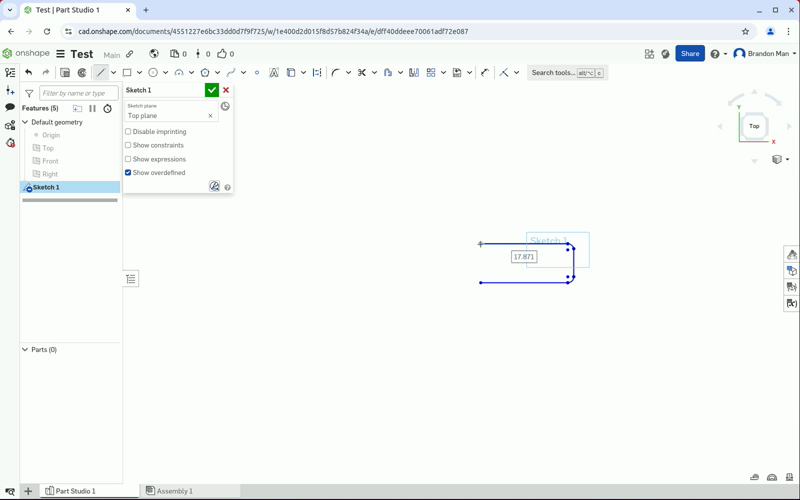
key(esc)
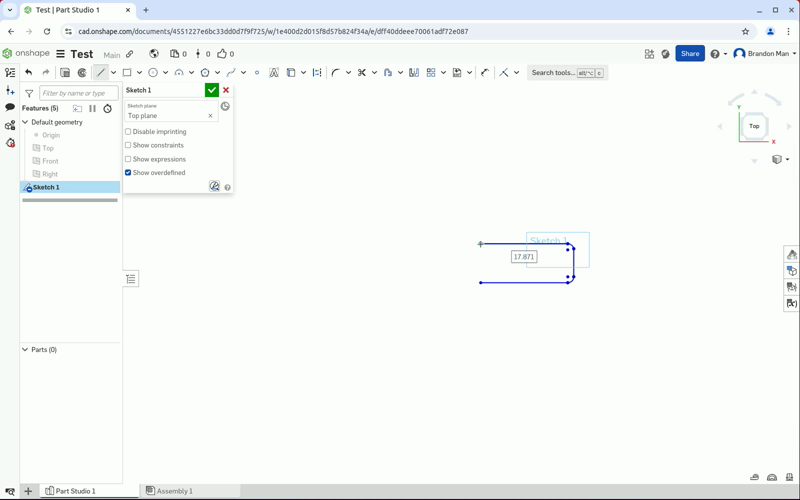
key(a)
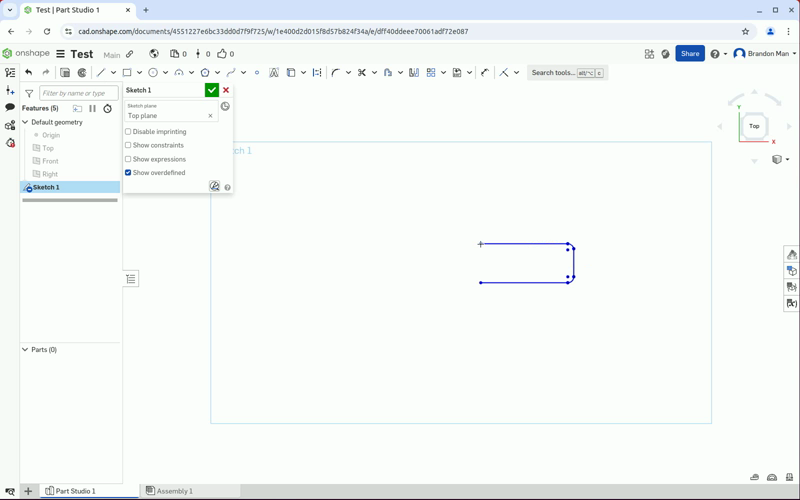
mouse_move(480, 243)
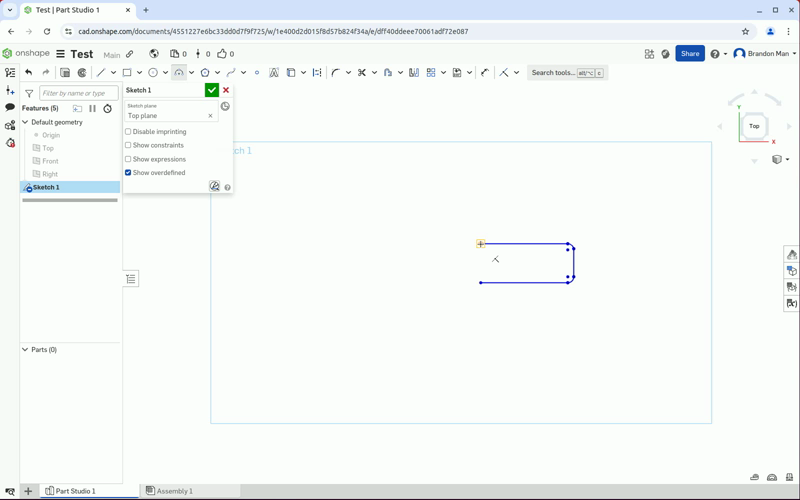
click(480, 243)
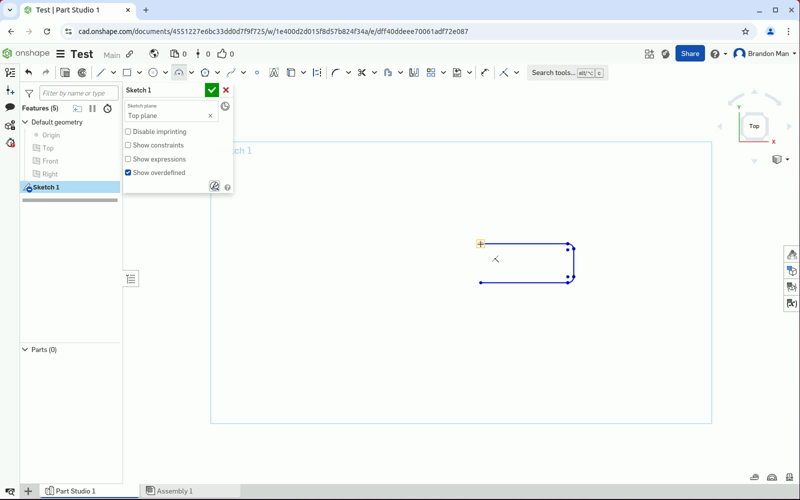
mouse_move(480, 282)
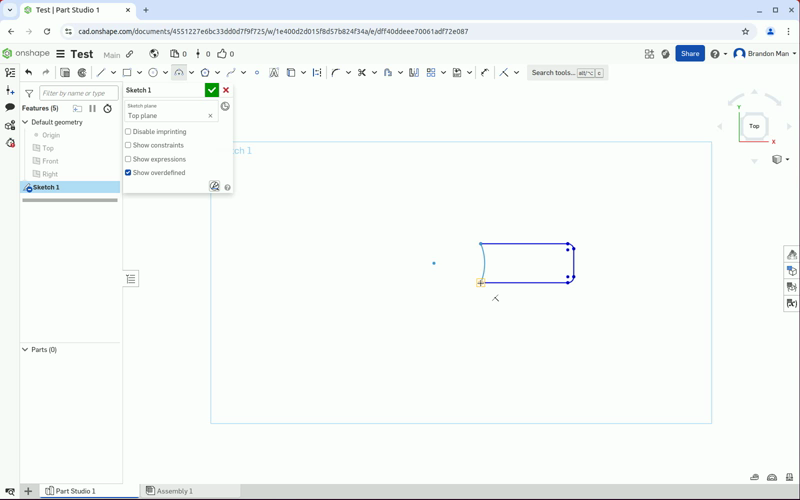
click(480, 282)
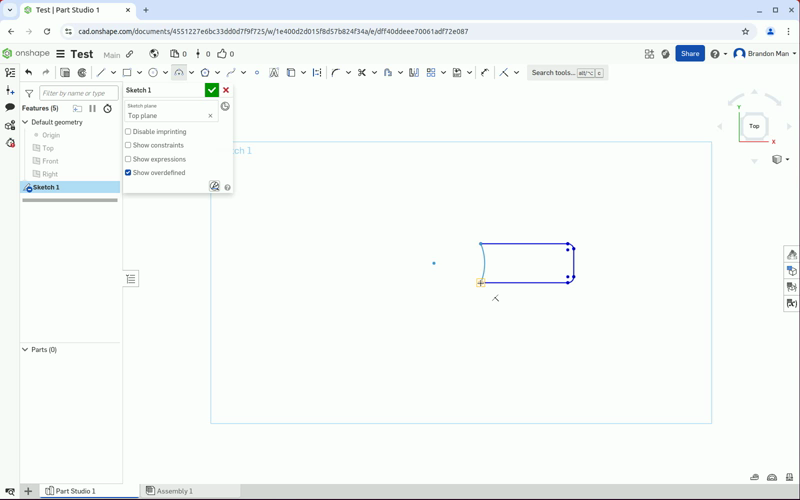
key_down(shift)
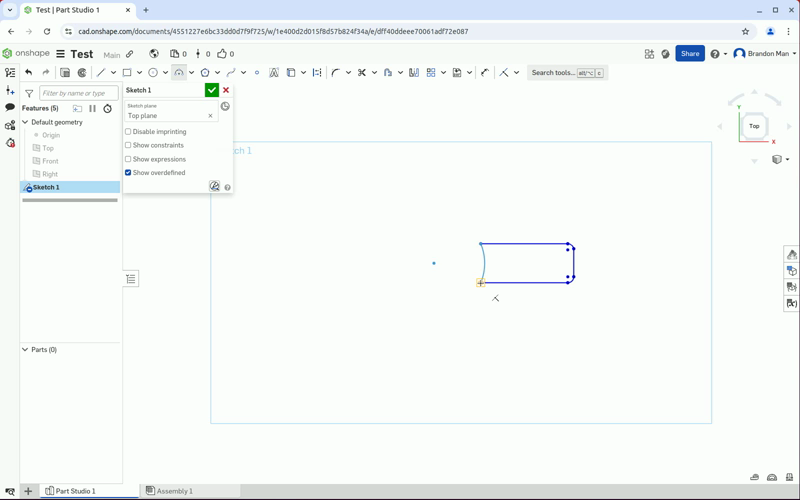
mouse_move(461, 263)
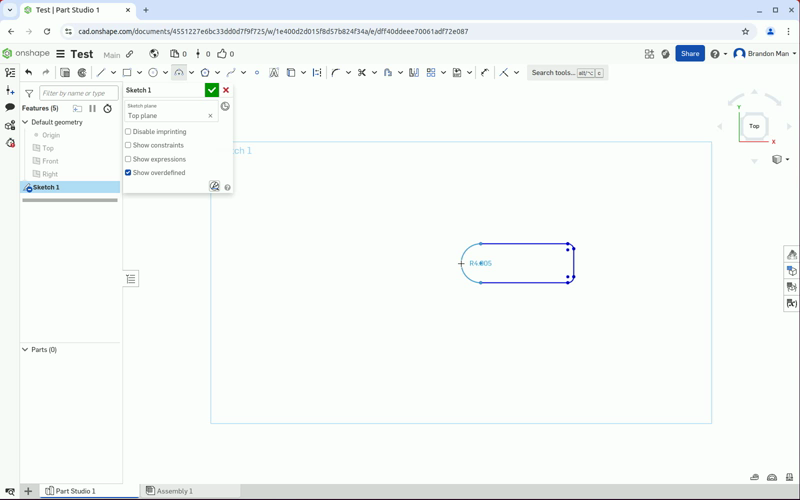
click(461, 263)
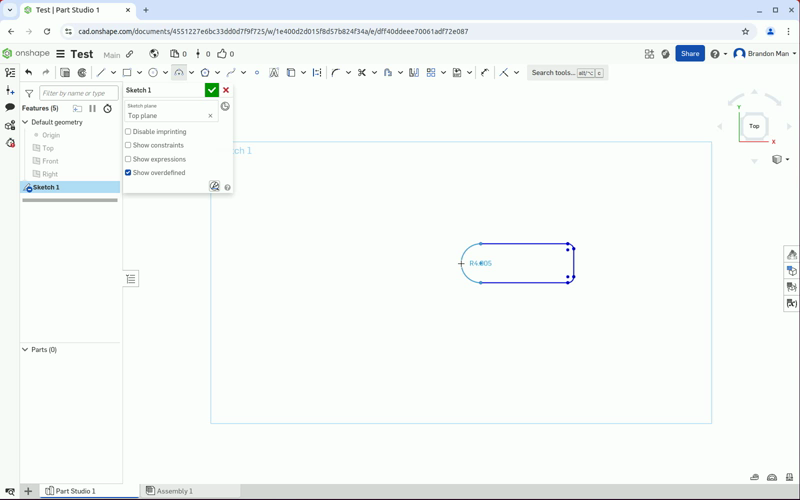
key_up(shift)
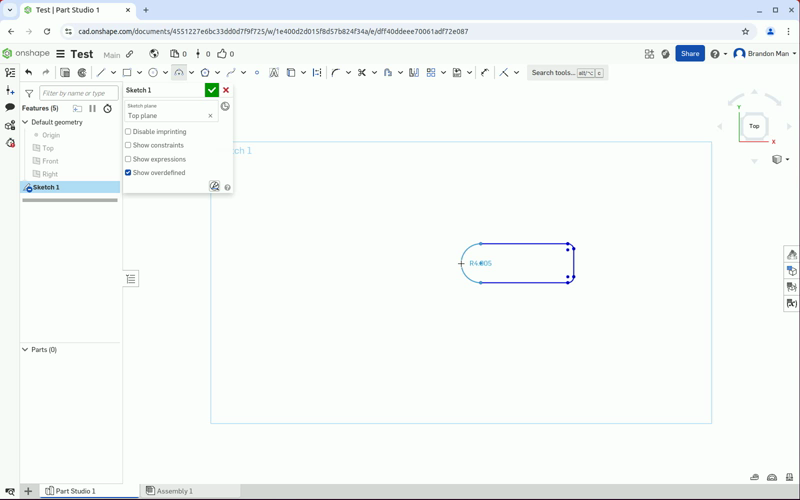
key(esc)
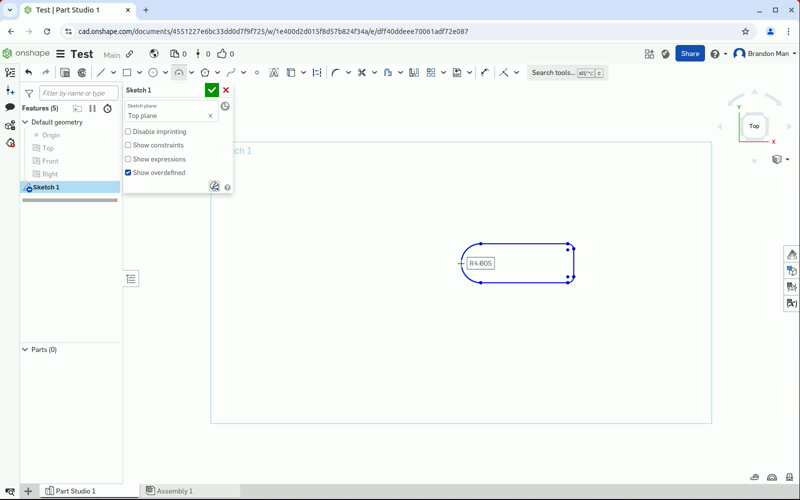
key(c)
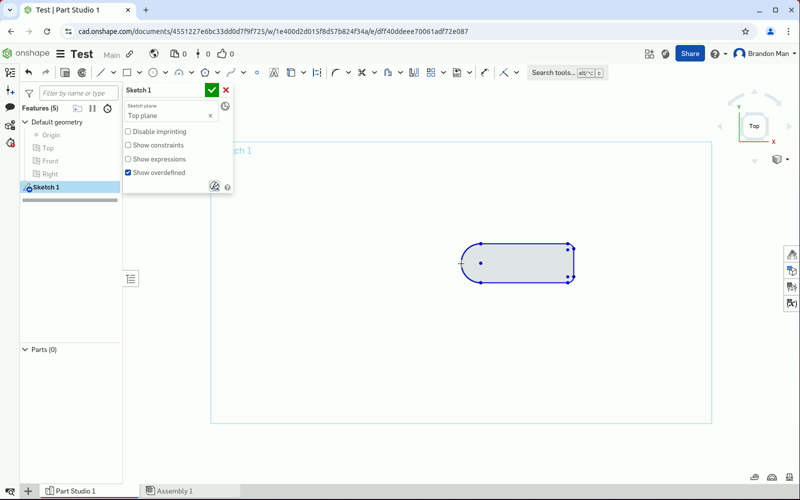
key_down(shift)
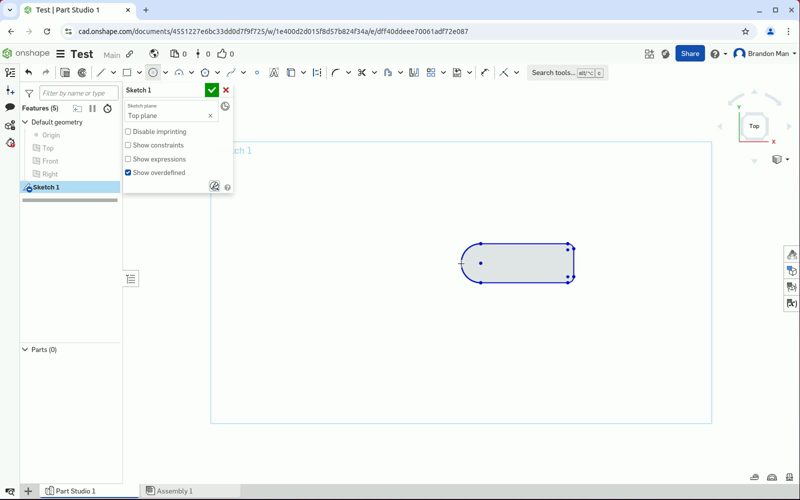
mouse_move(480, 263)
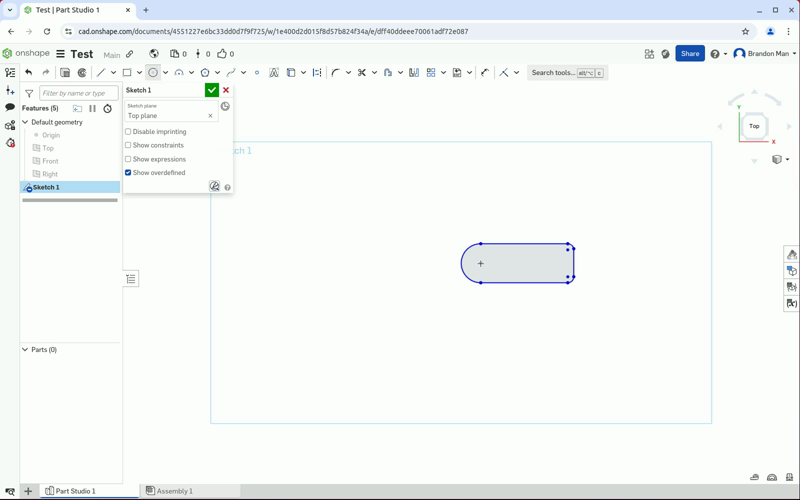
click(480, 263)
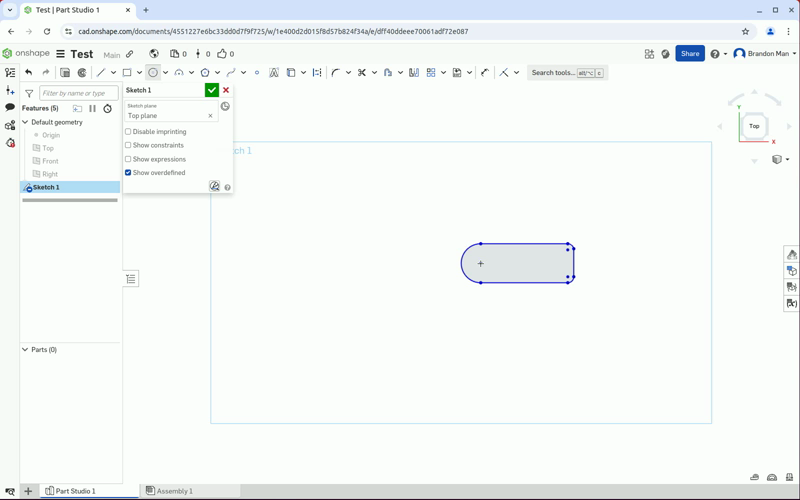
key_up(shift)
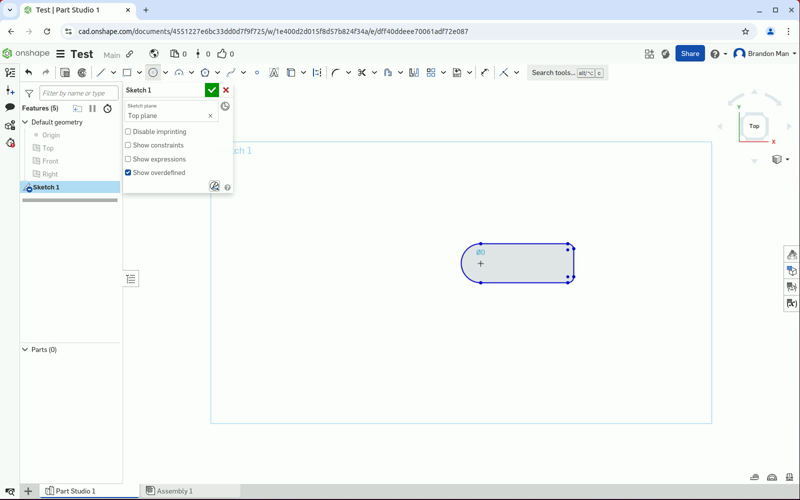
mouse_move(494, 263)
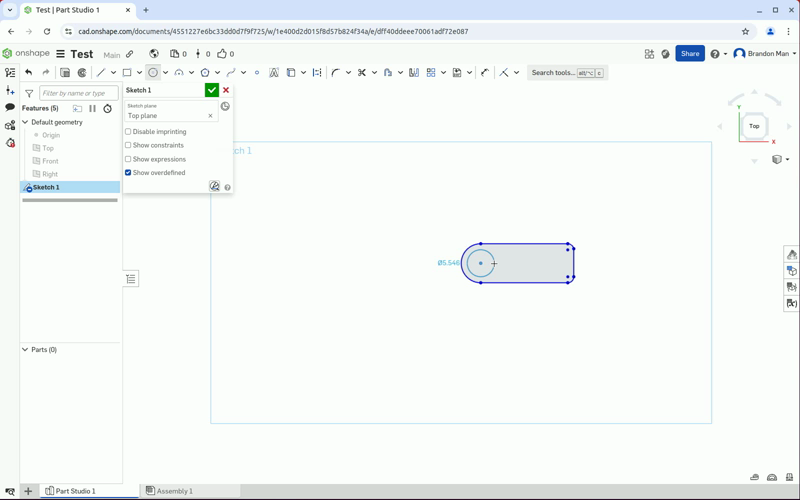
click(494, 263)
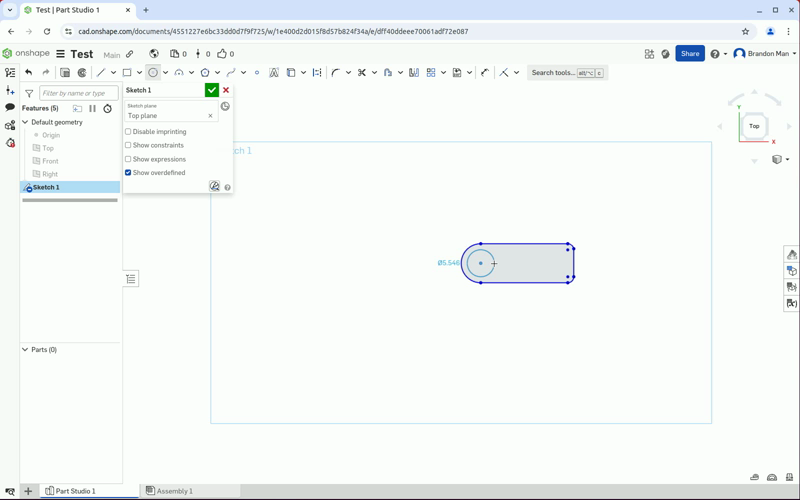
key(esc)
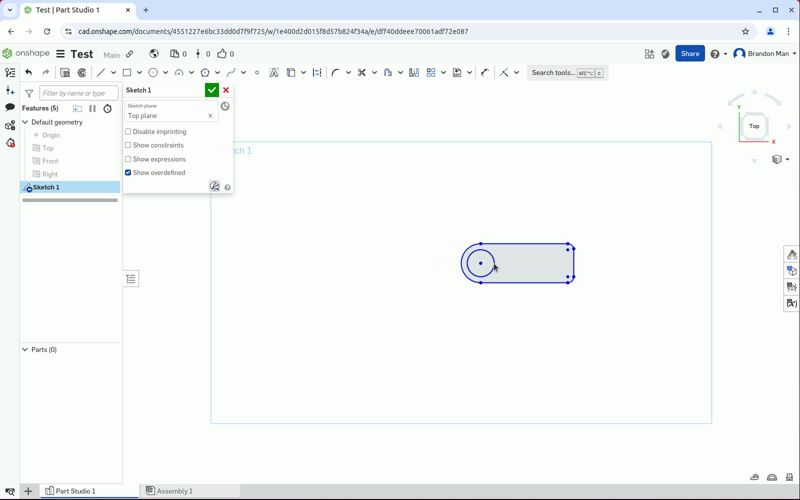
mouse_move(568, 248)
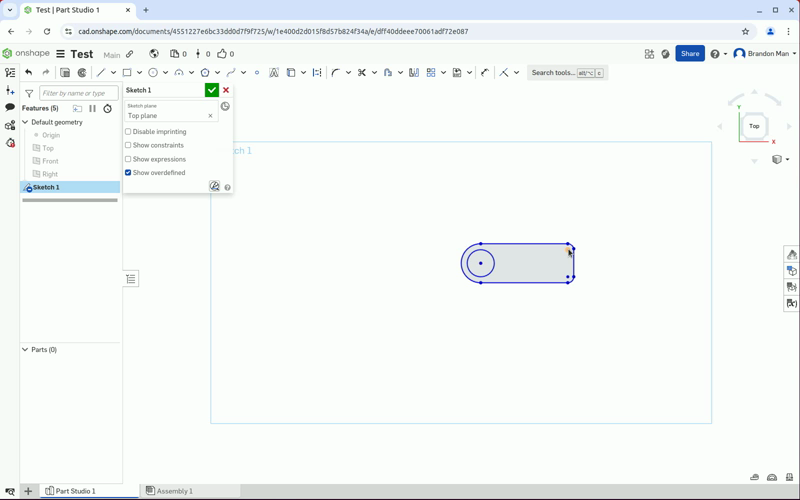
click(568, 248)
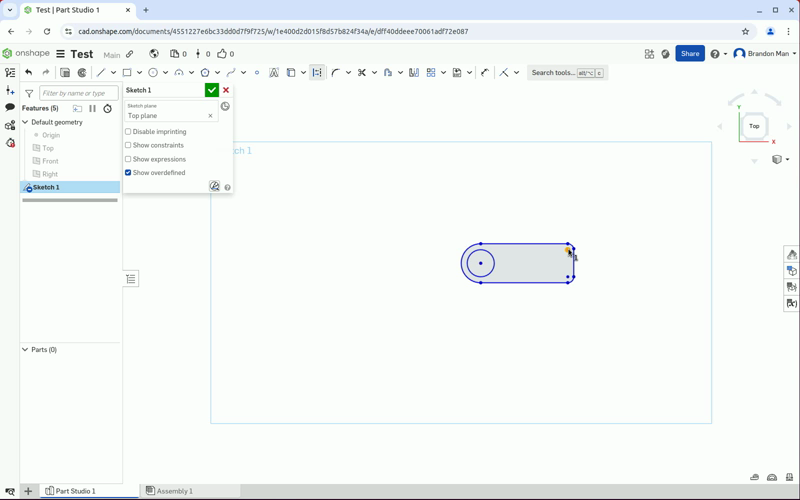
mouse_move(73, 352)
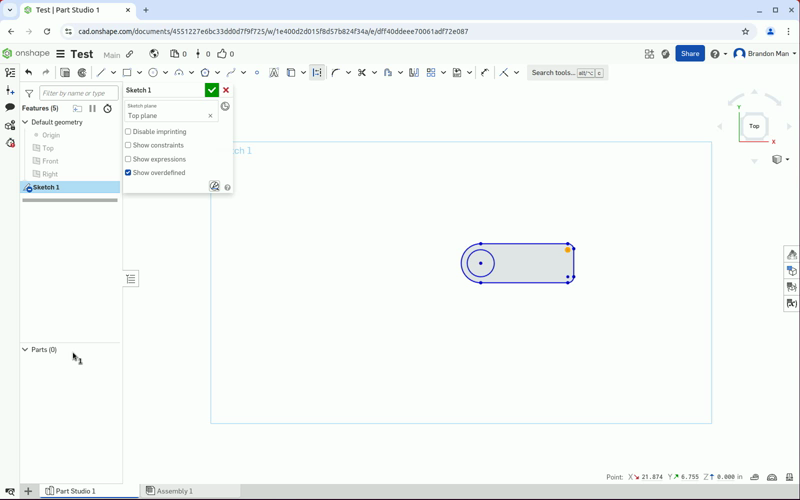
key(shift+y)
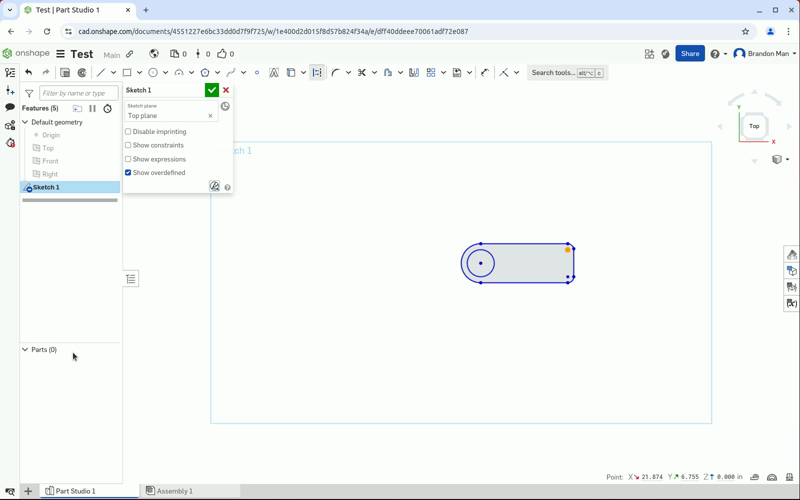
key(shift+e)
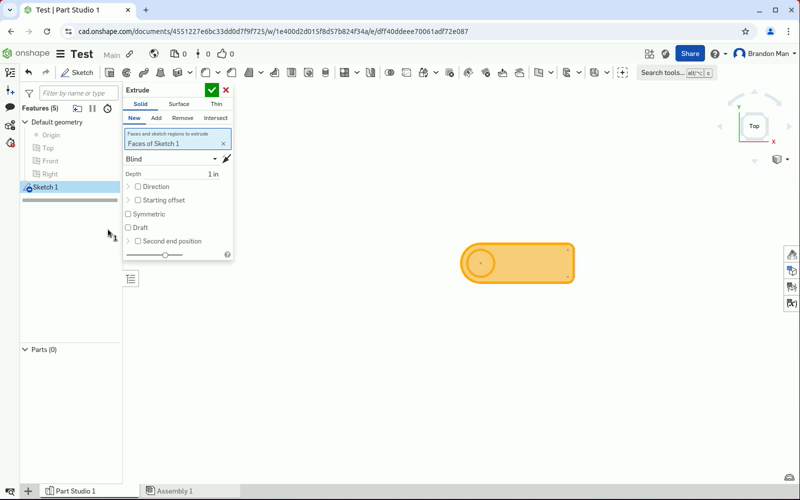
mouse_move(143, 106)
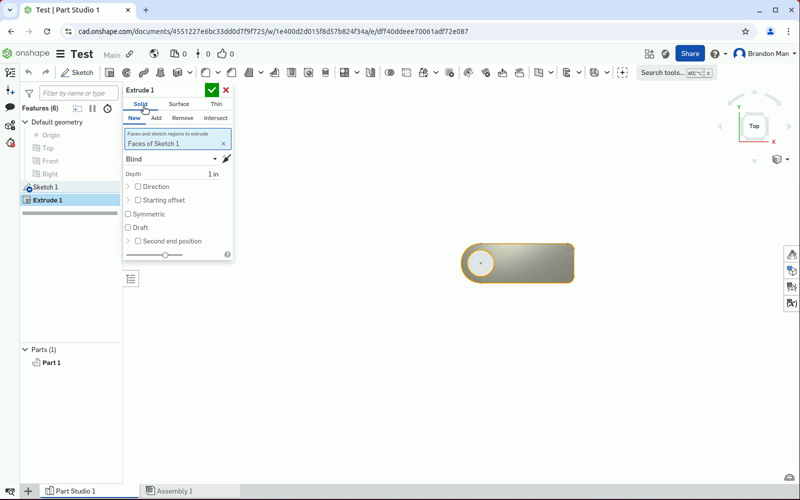
click(143, 106)
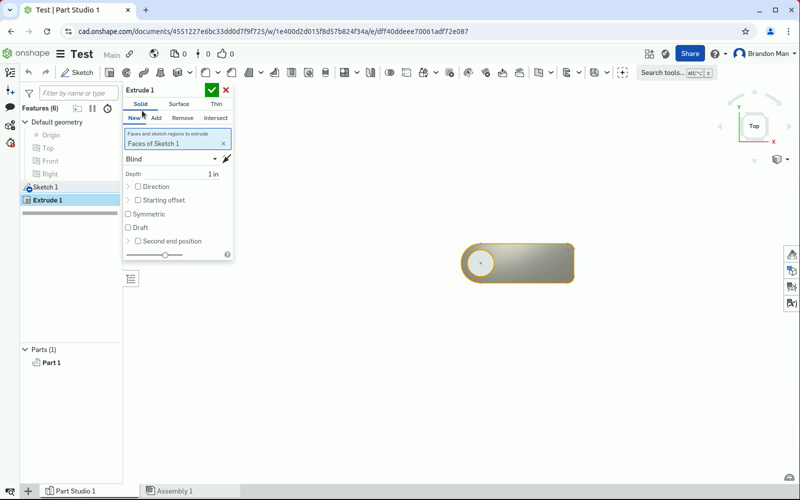
mouse_move(137, 120)
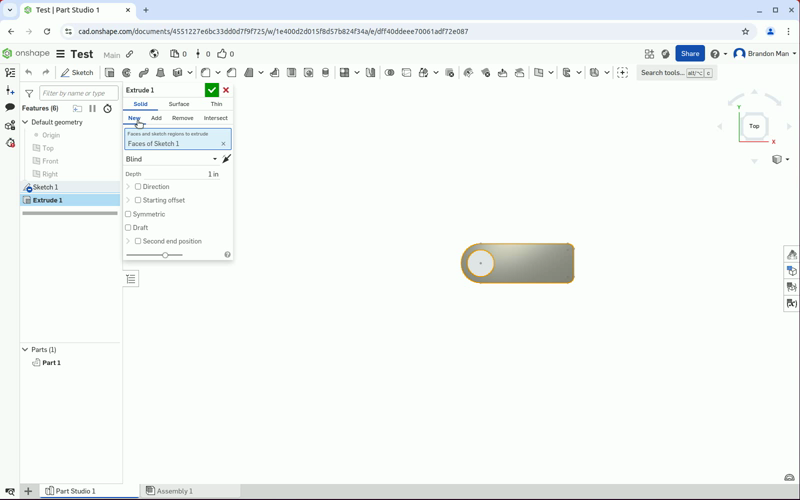
click(137, 120)
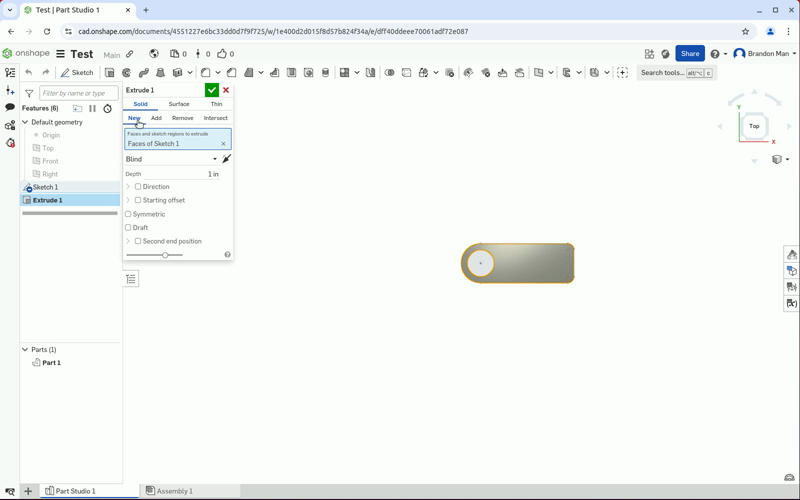
key(tab, 4)
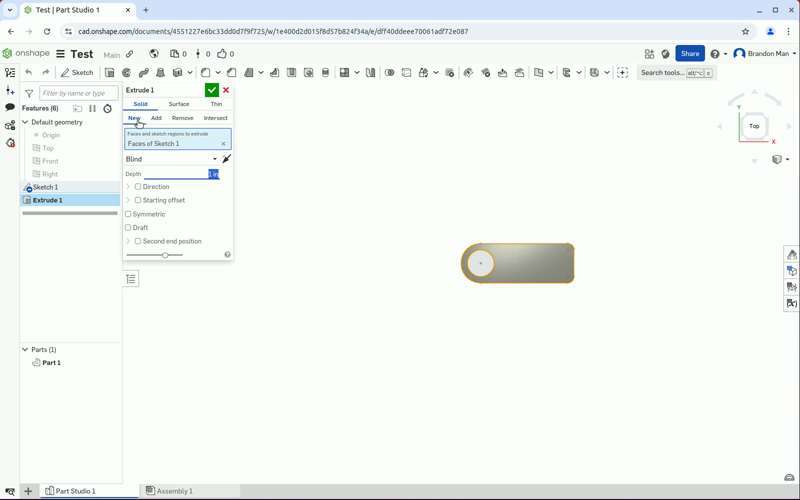
text(2.407)
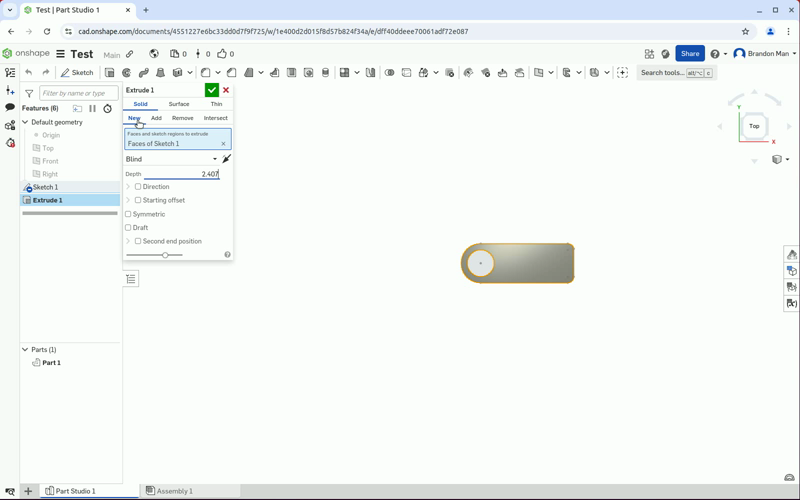
key(enter)
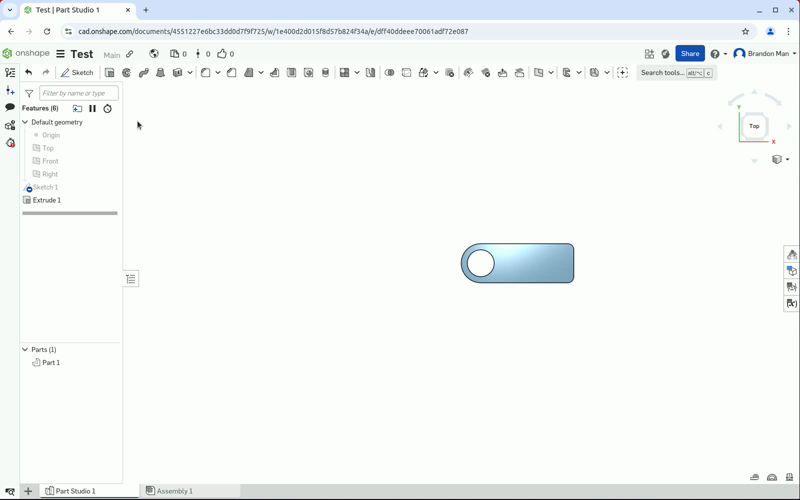
key(shift+h)
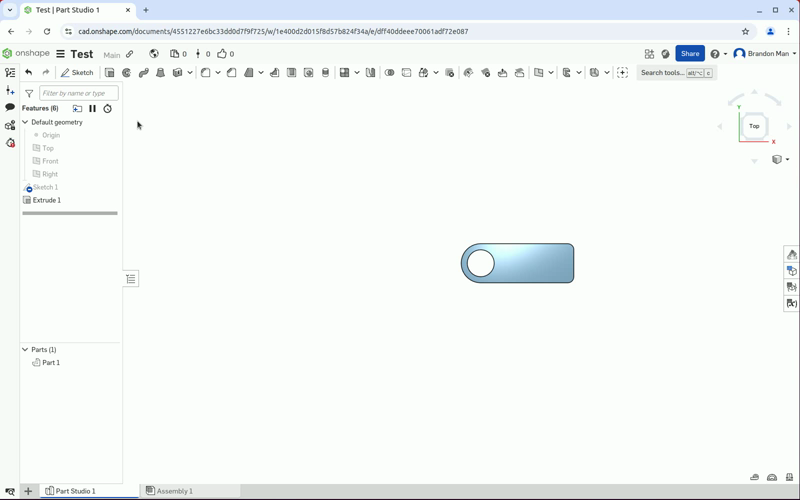
key(shift+h)
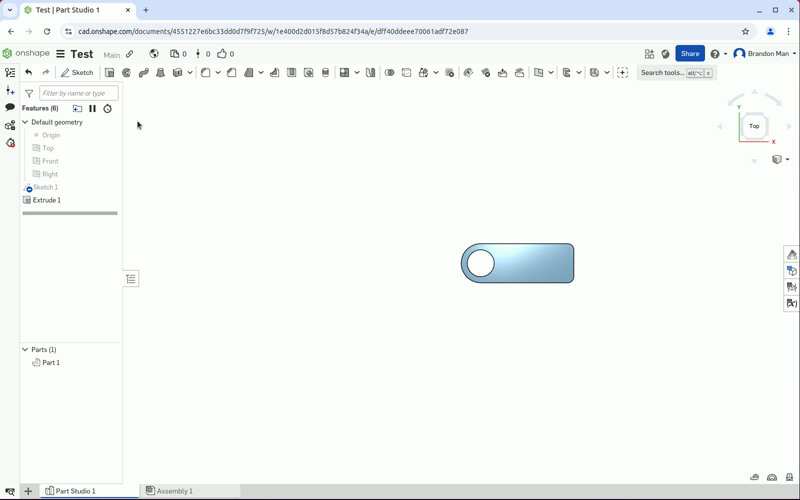
mouse_move(73, 189)
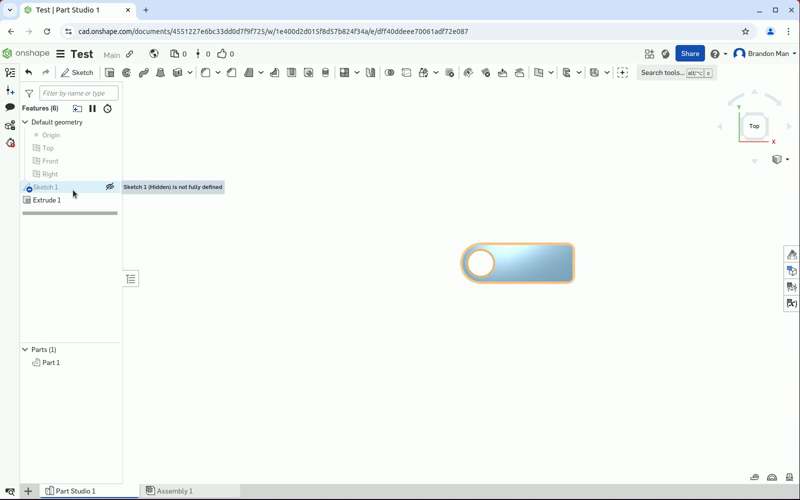
click(73, 189)
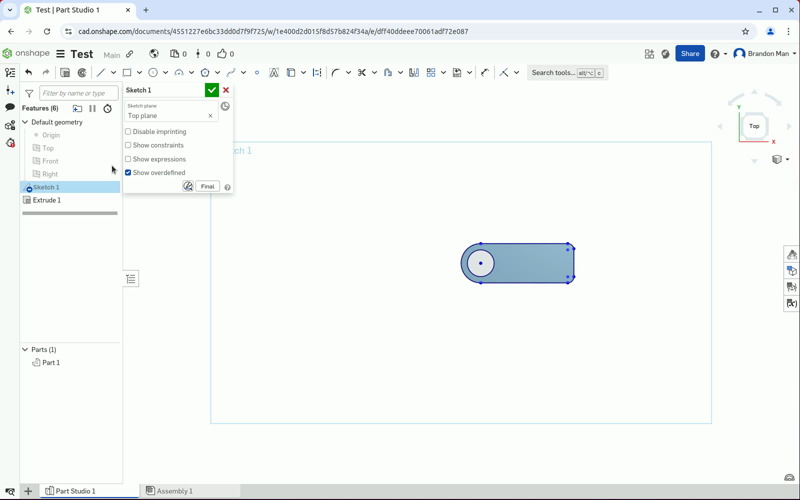
mouse_move(229, 92)
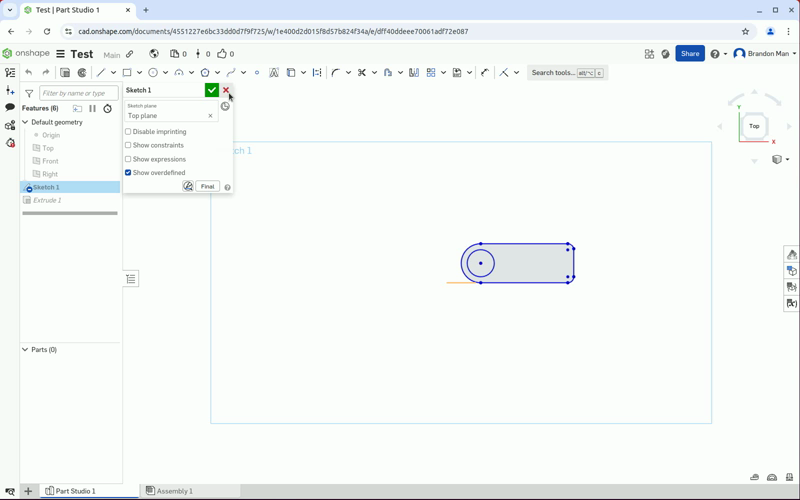
click(229, 92)
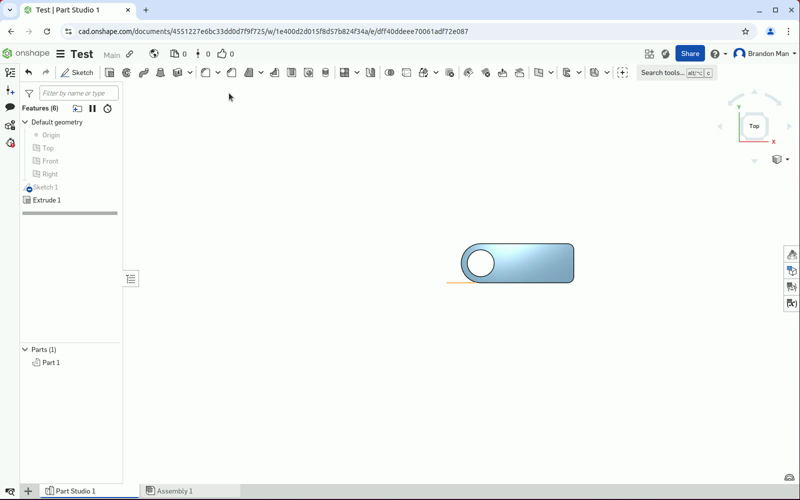
mouse_move(541, 75)
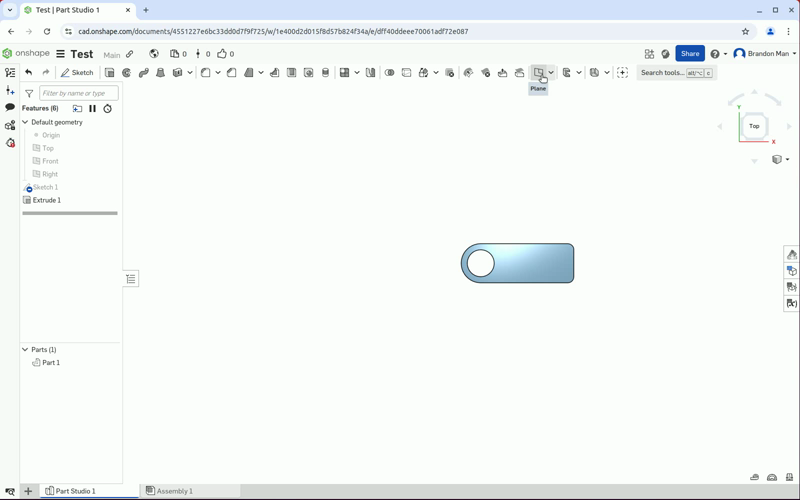
click(541, 75)
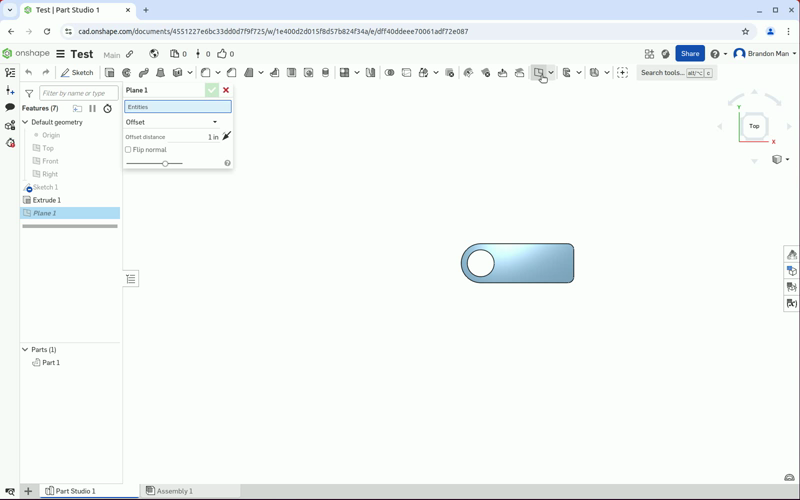
mouse_move(73, 150)
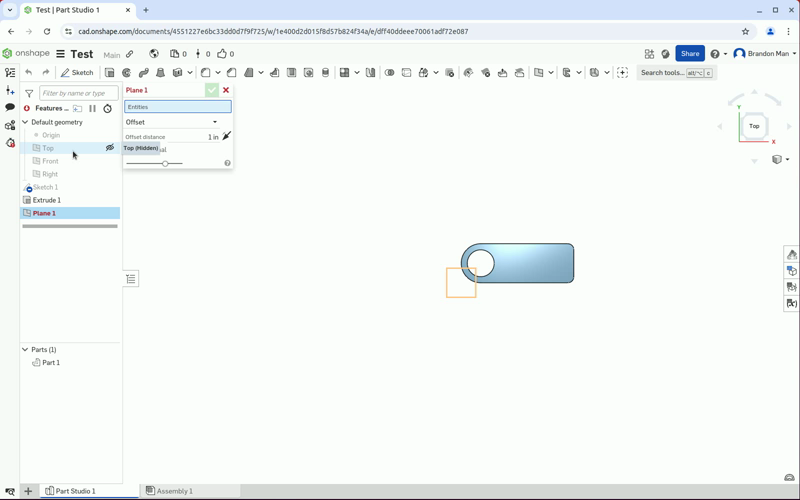
click(73, 150)
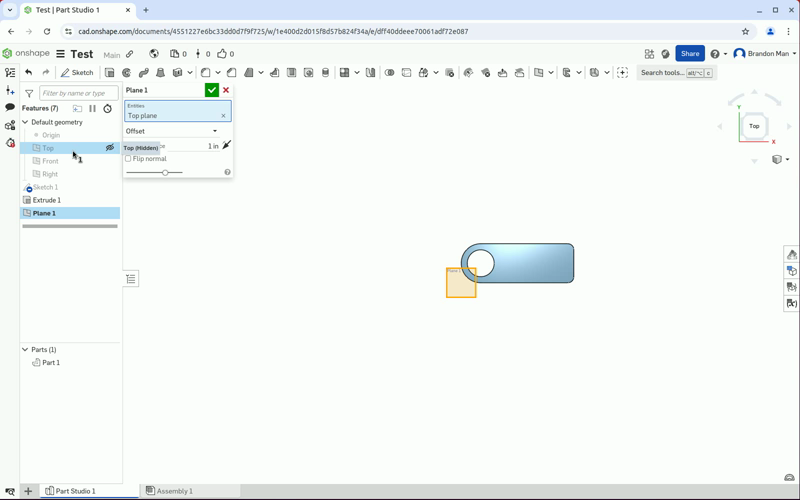
key(tab, 2)
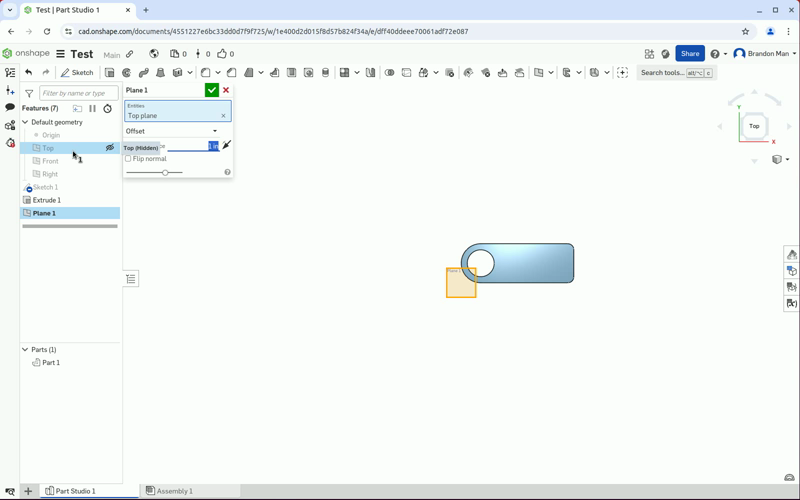
text(2.403)
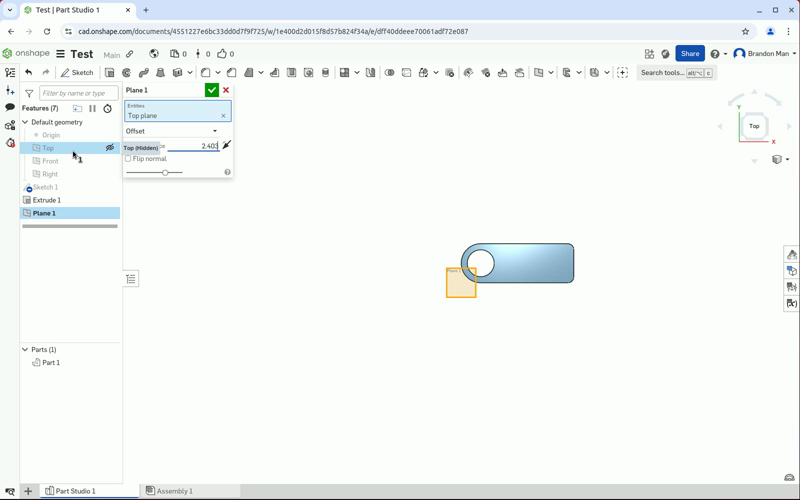
key(enter, 2)
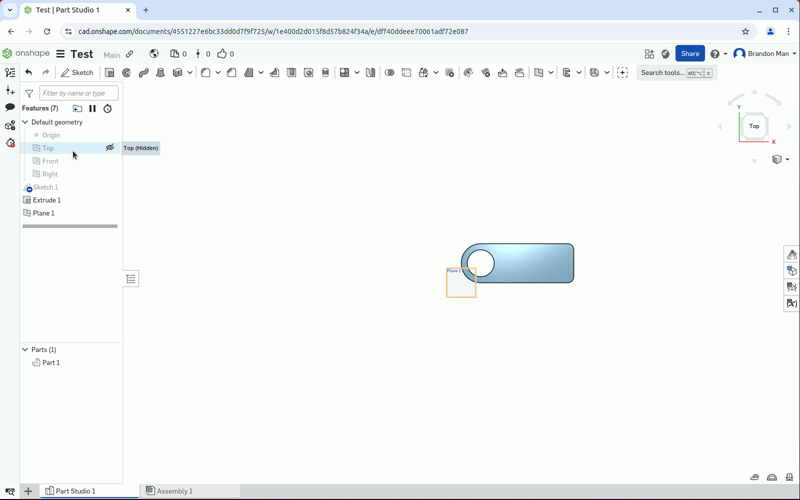
key(shift+s)
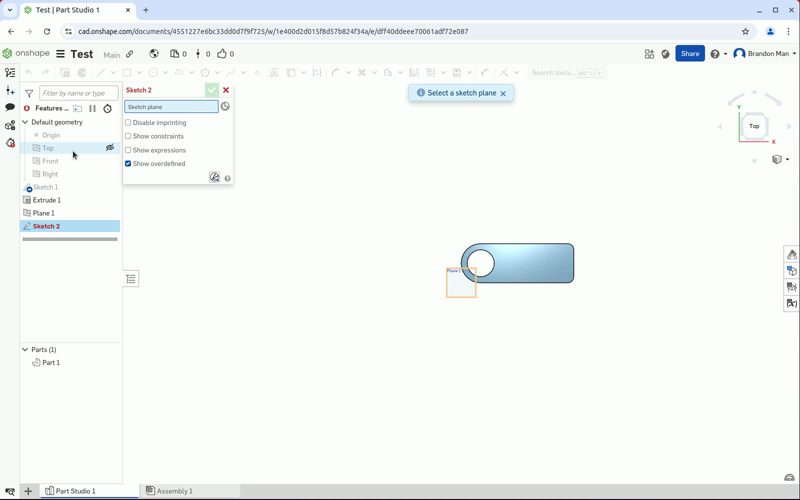
mouse_move(73, 215)
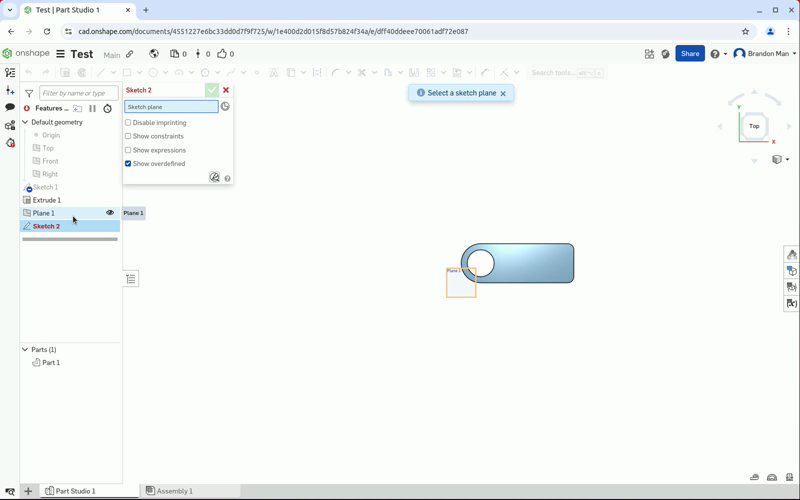
click(73, 215)
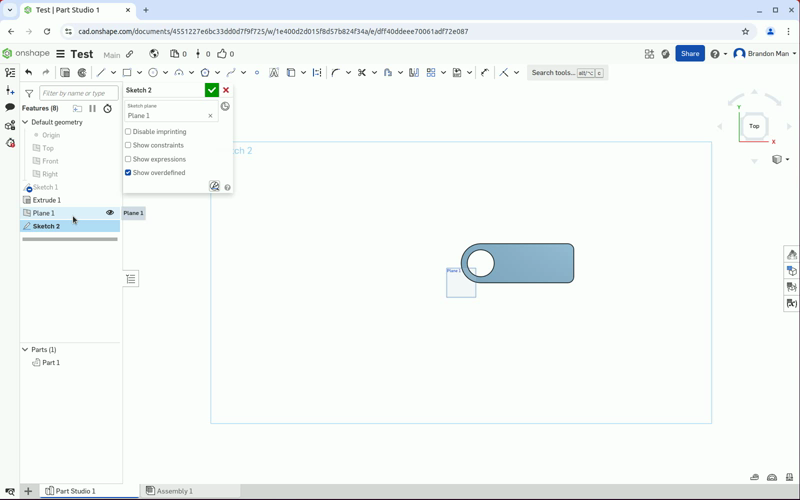
mouse_move(73, 352)
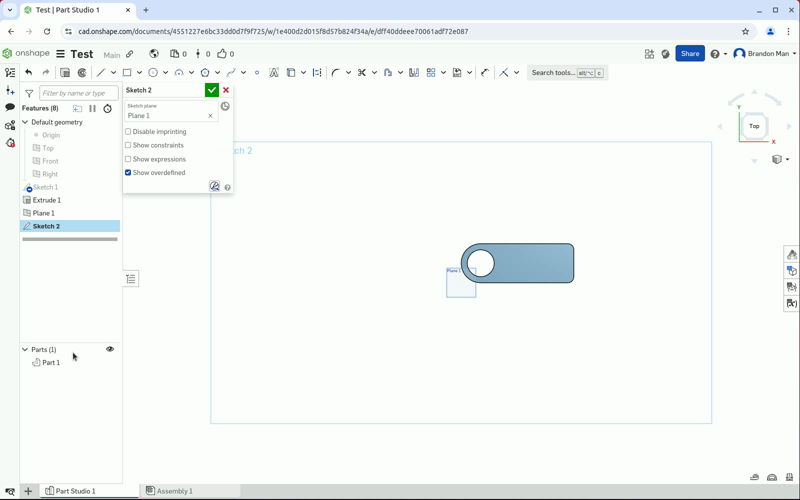
key(y)
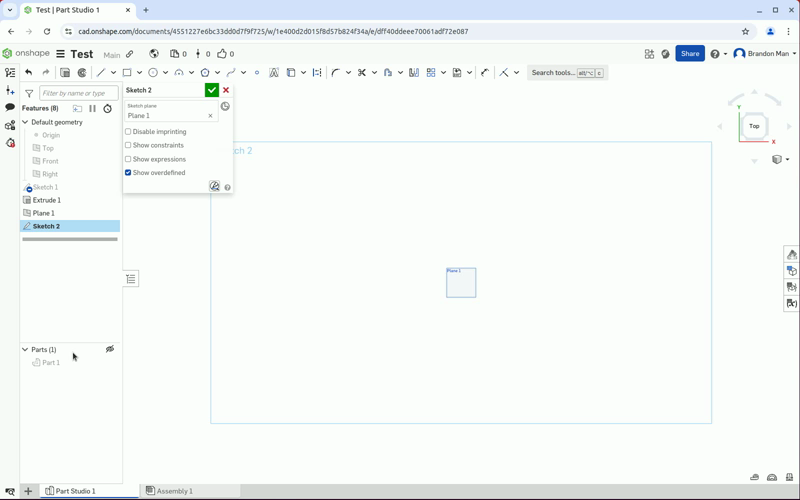
key(c)
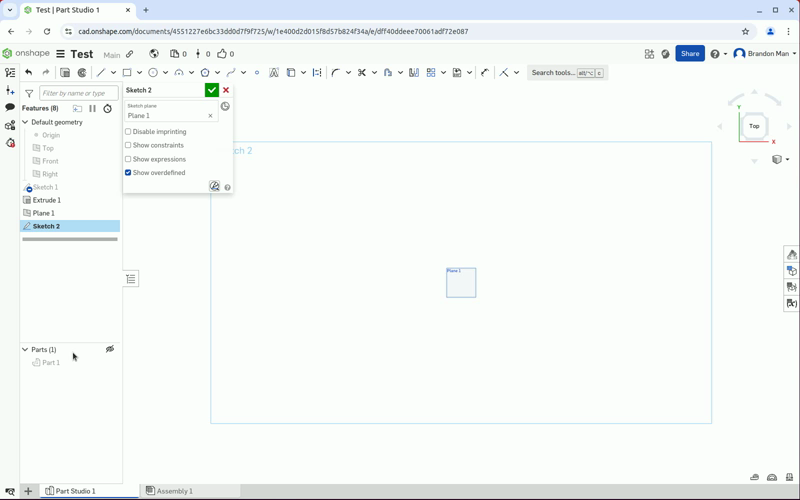
key_down(shift)
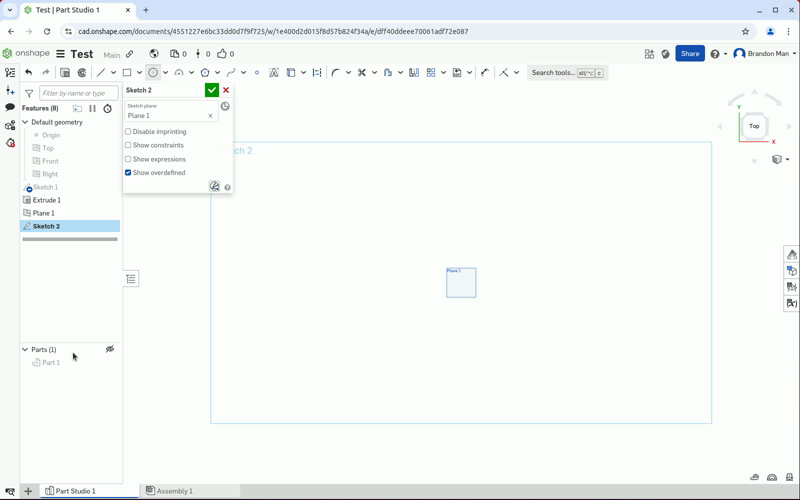
mouse_move(508, 268)
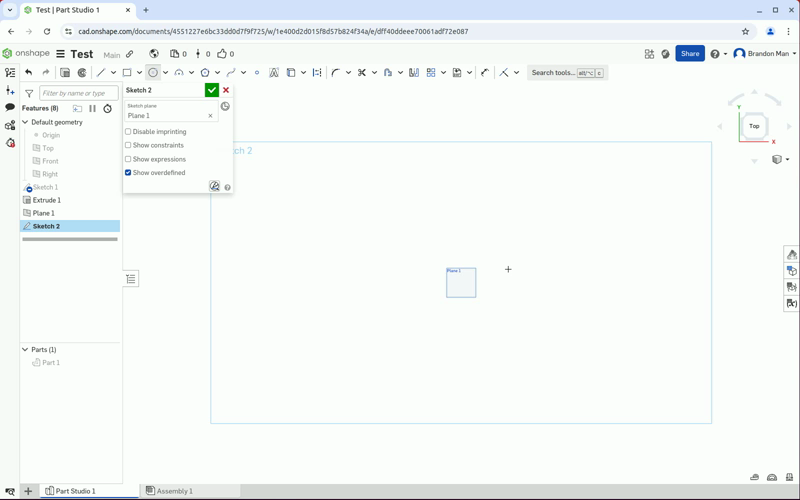
click(508, 268)
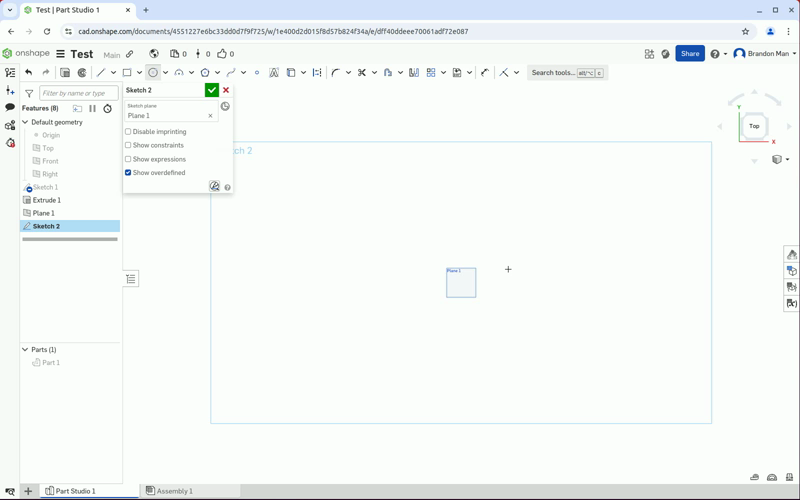
key_up(shift)
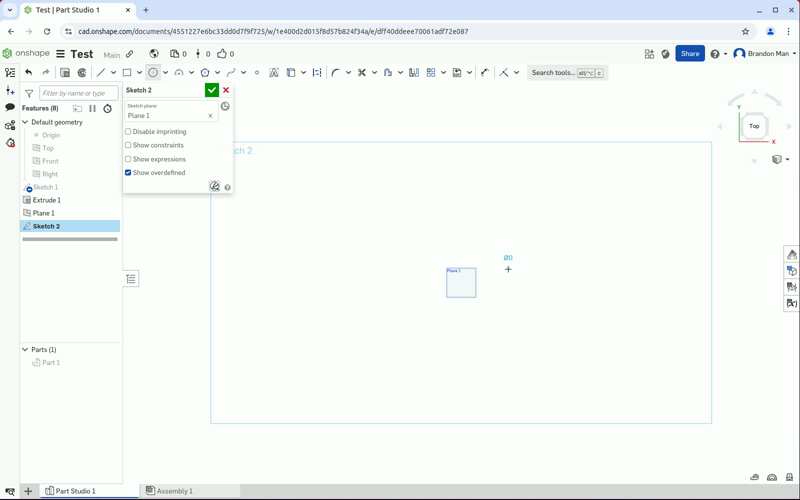
mouse_move(516, 268)
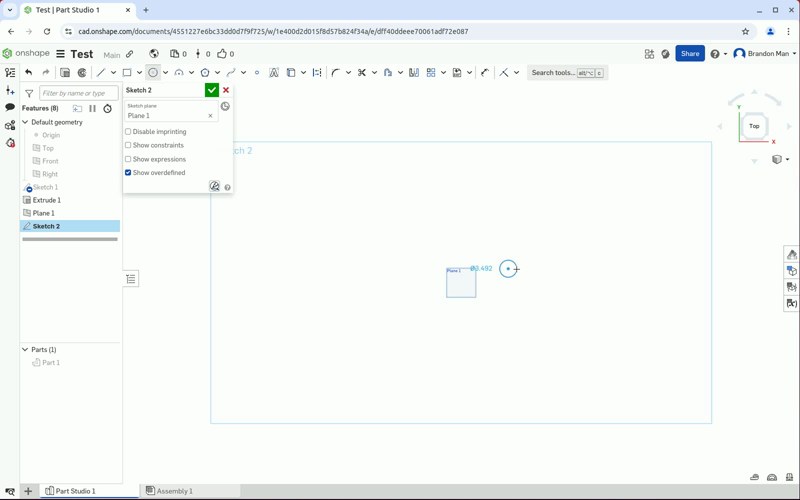
click(516, 268)
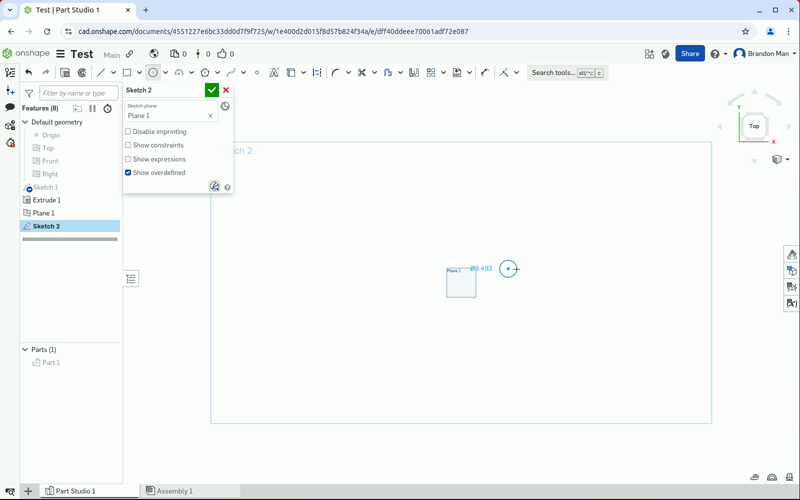
key(esc)
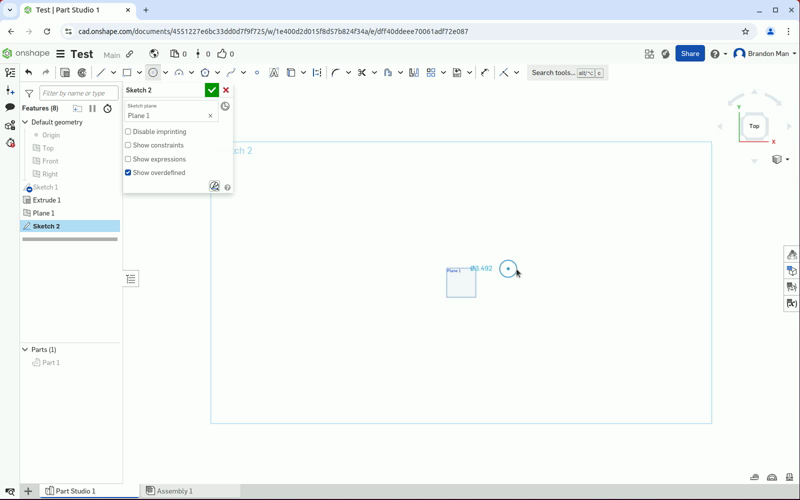
key(c)
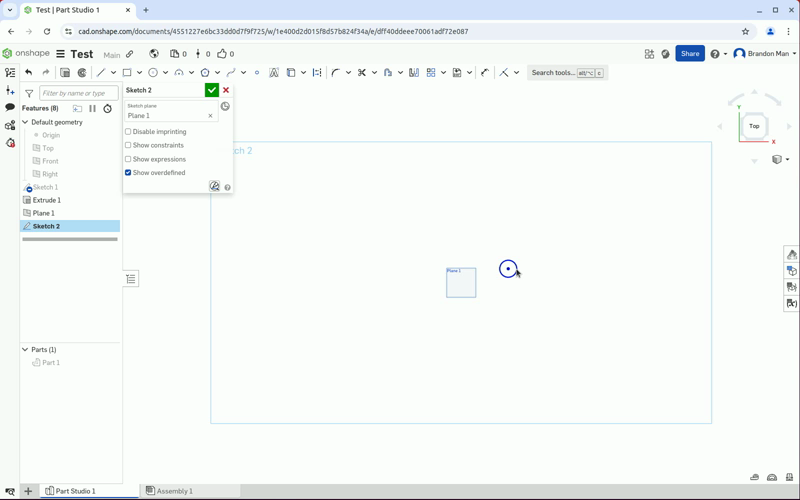
key_down(shift)
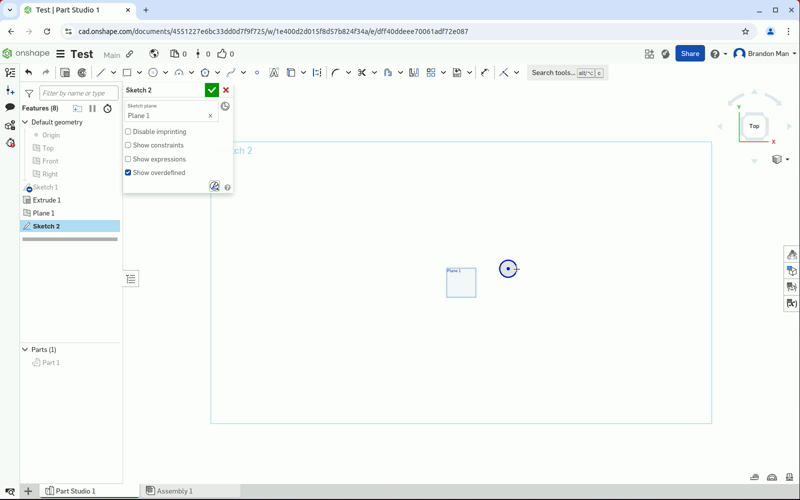
mouse_move(508, 268)
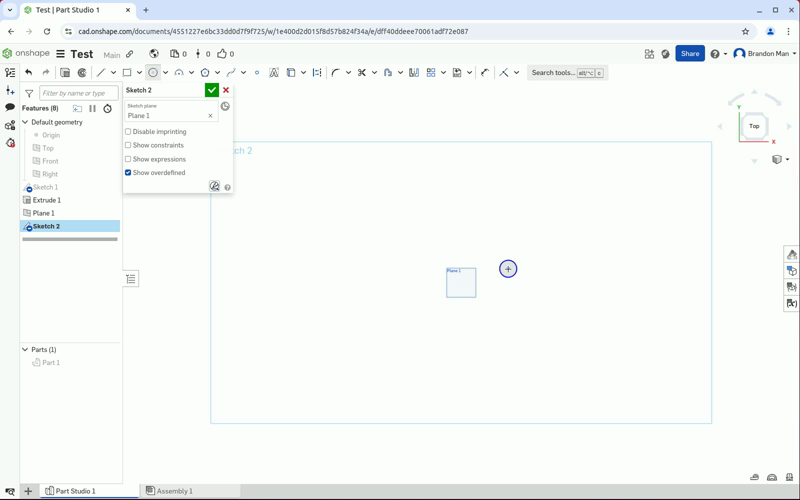
click(508, 268)
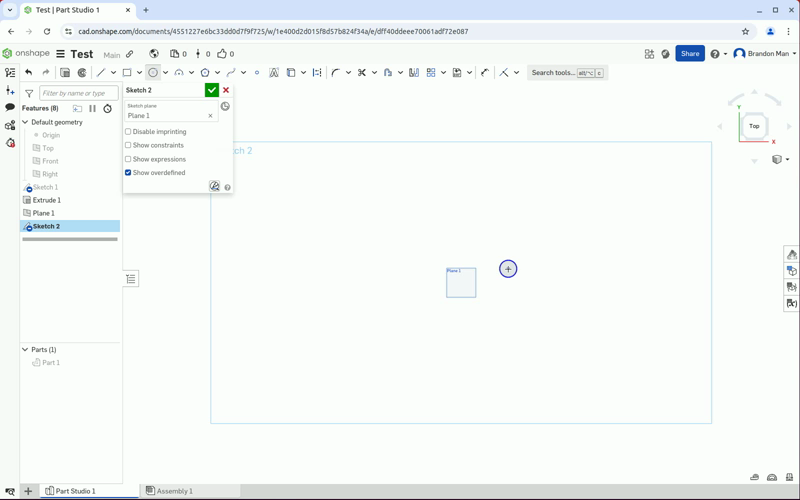
key_up(shift)
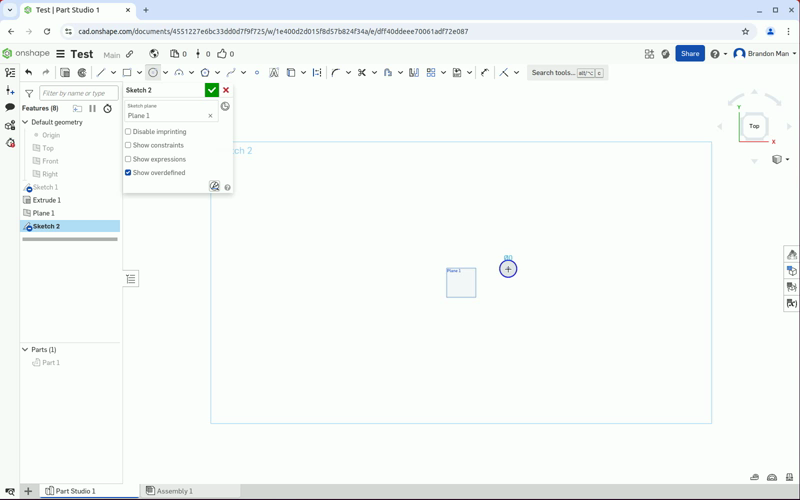
mouse_move(512, 268)
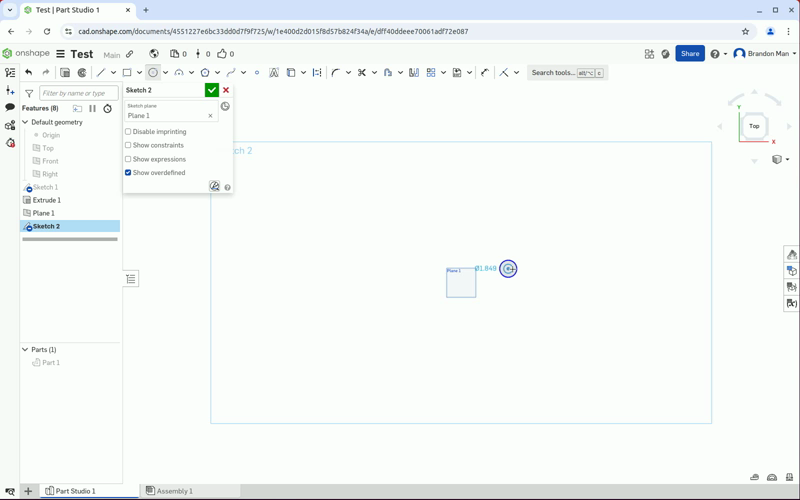
scroll(6)
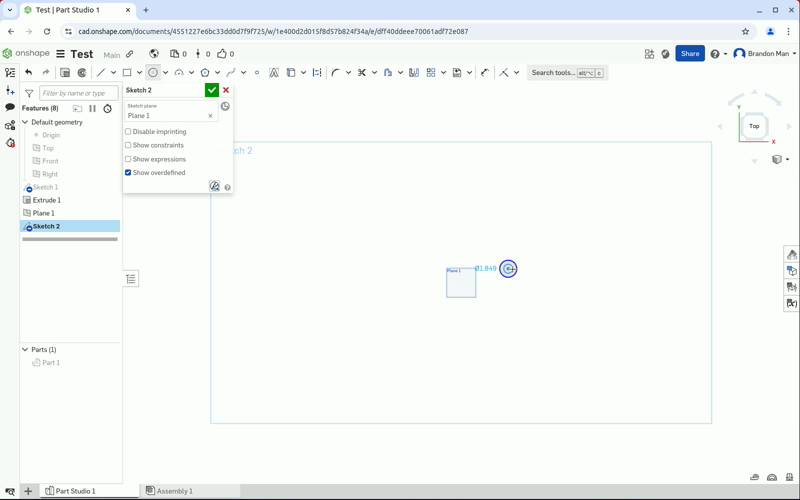
scroll(6)
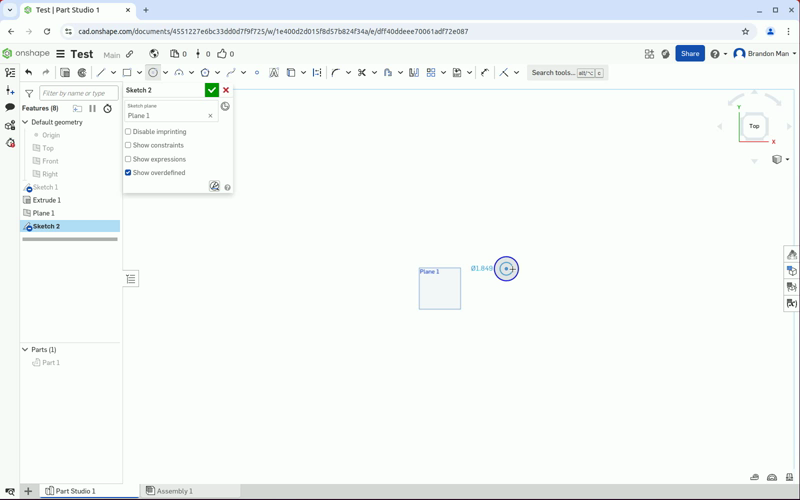
scroll(6)
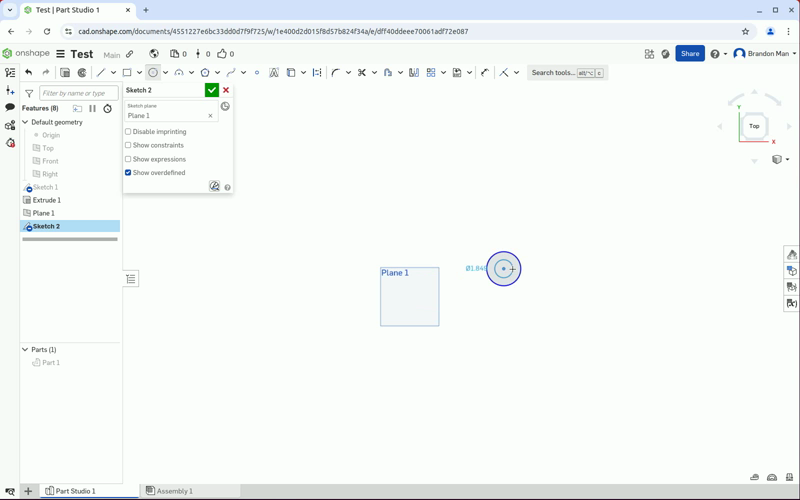
scroll(6)
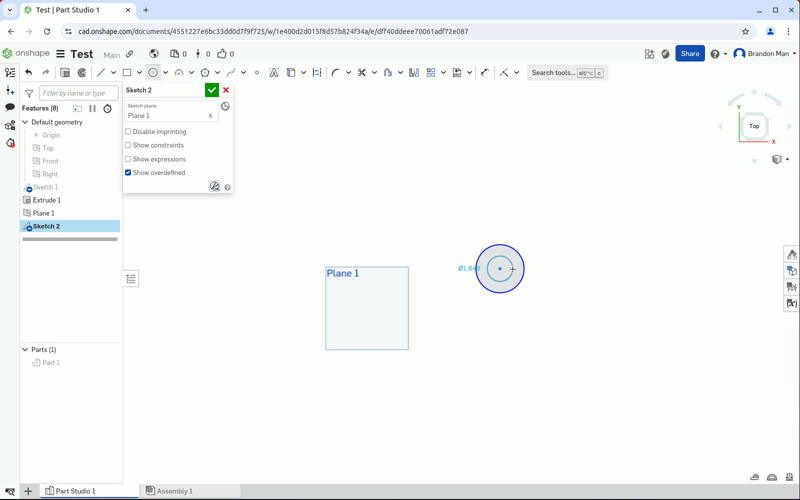
scroll(6)
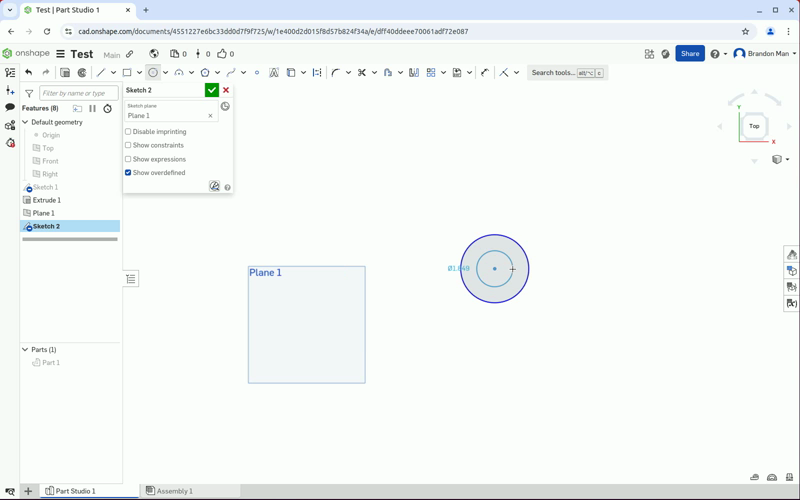
scroll(6)
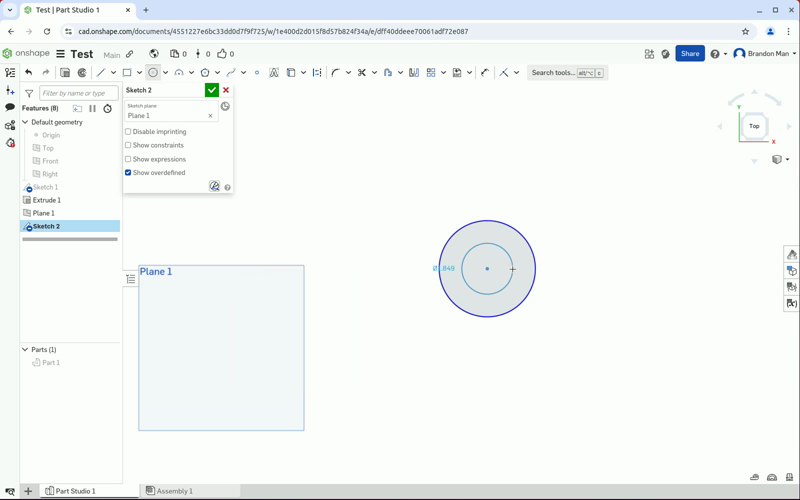
scroll(6)
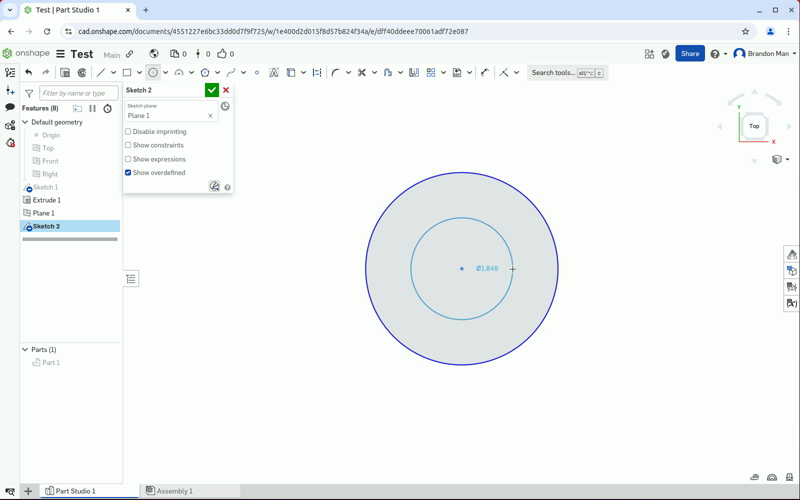
click(512, 268)
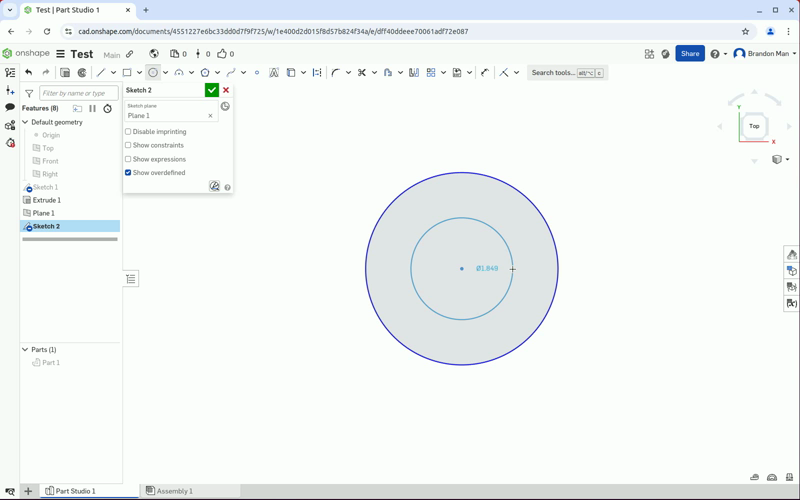
scroll(-6)
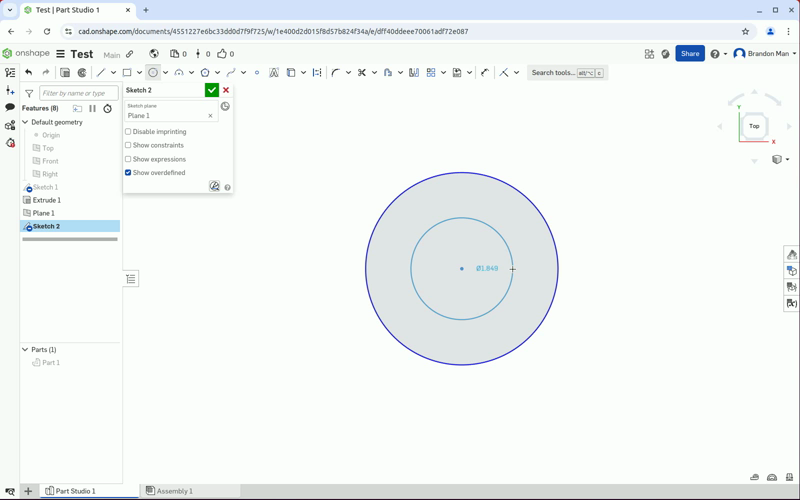
scroll(-6)
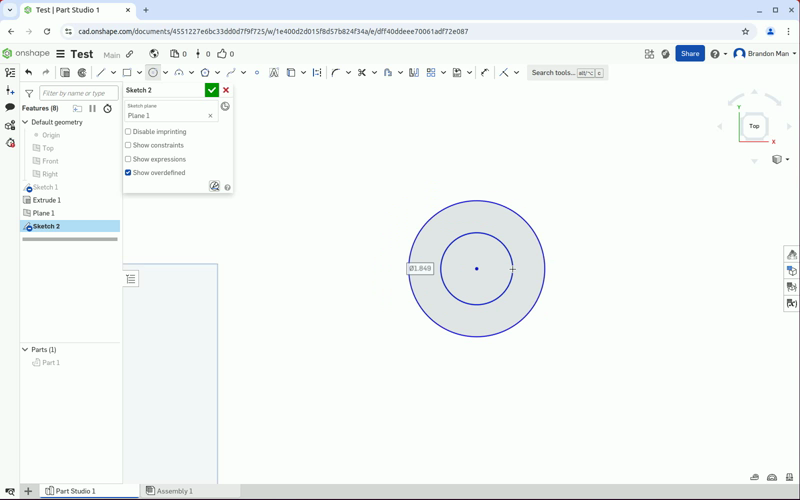
scroll(-6)
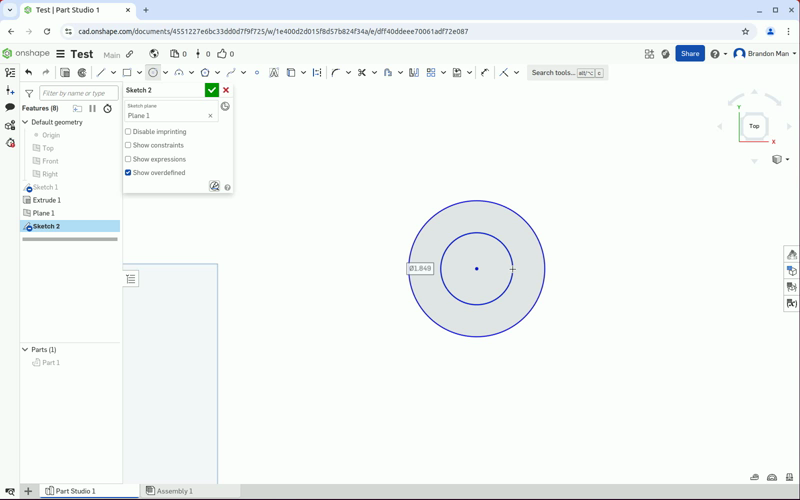
scroll(-6)
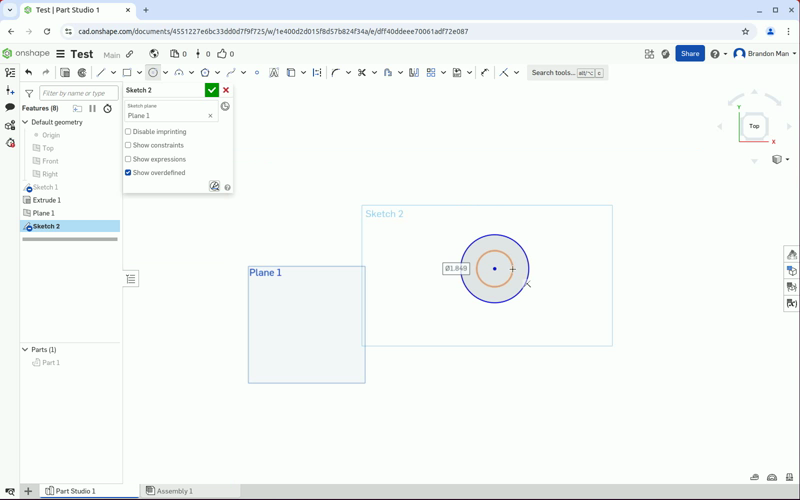
scroll(-6)
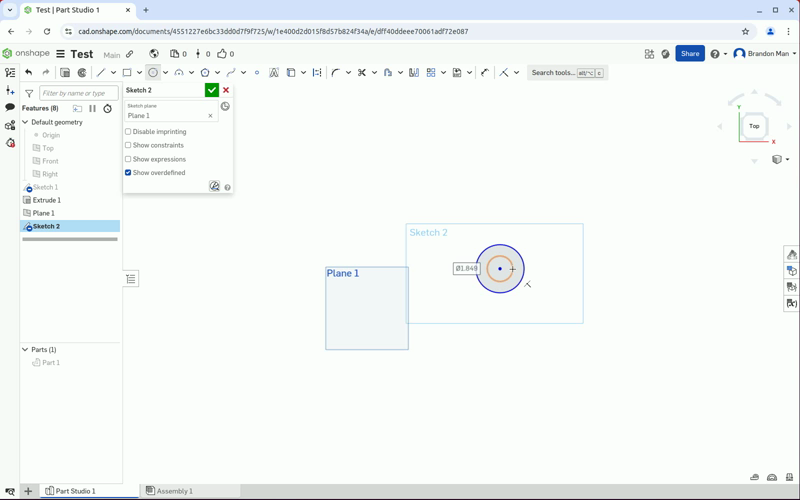
scroll(-6)
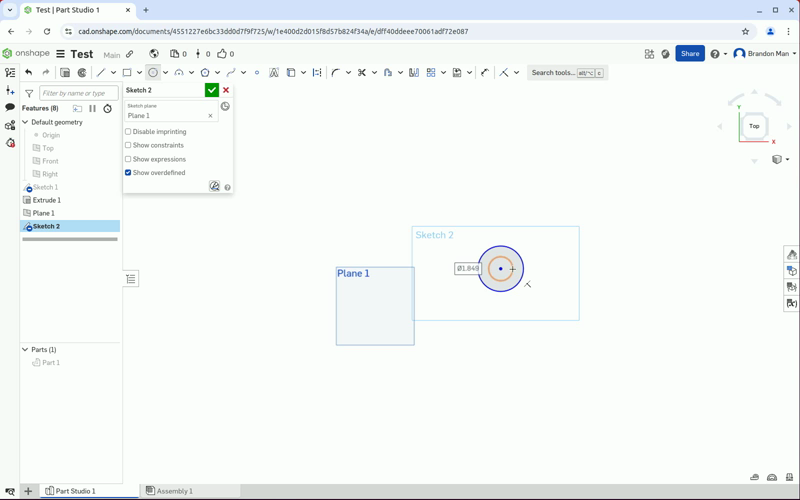
scroll(-6)
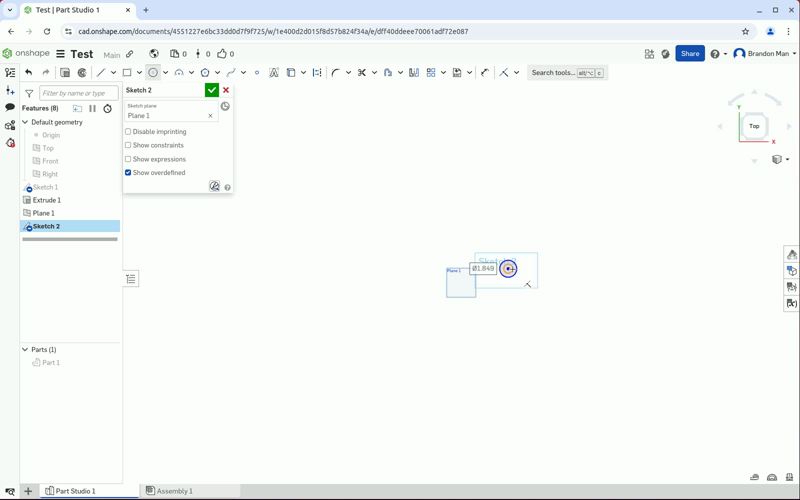
key(esc)
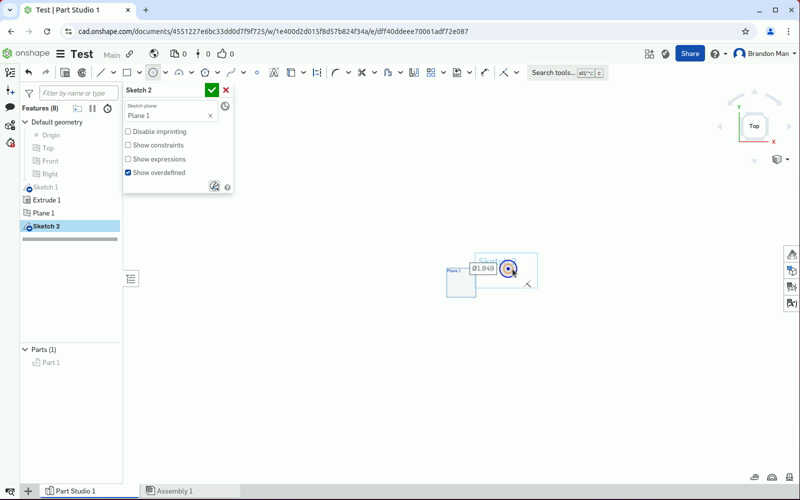
mouse_move(505, 261)
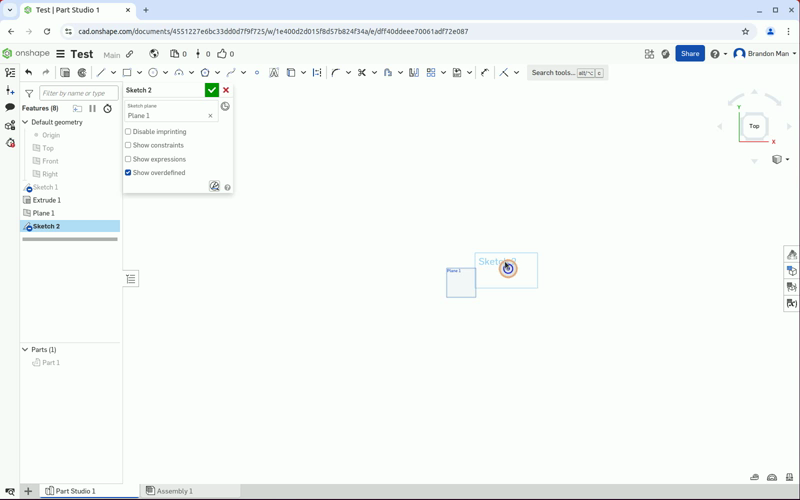
scroll(6)
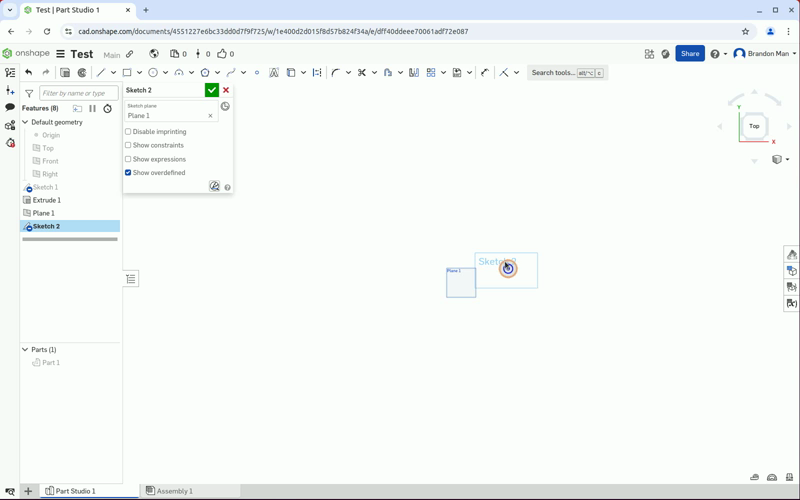
scroll(6)
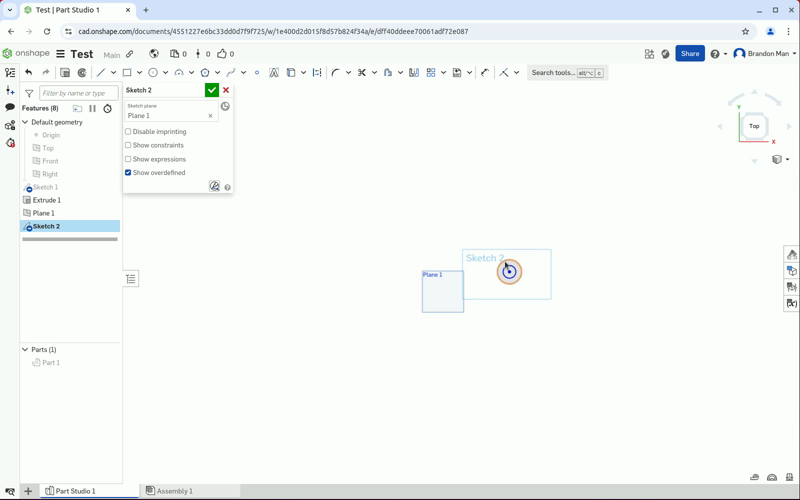
scroll(6)
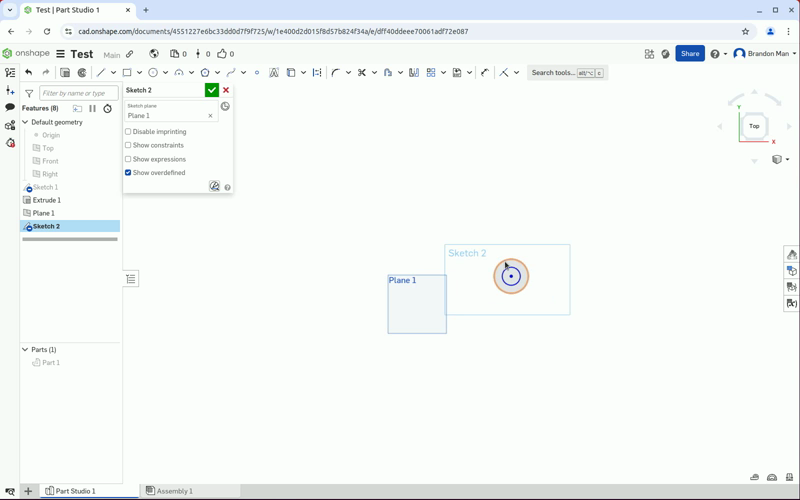
scroll(6)
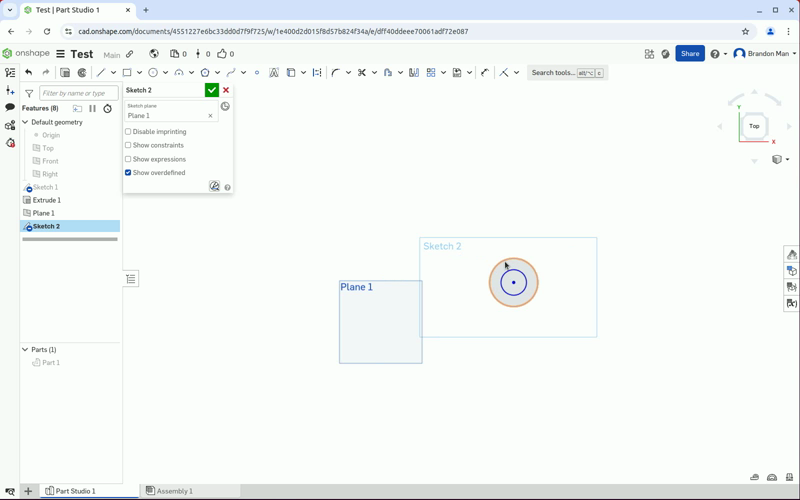
scroll(6)
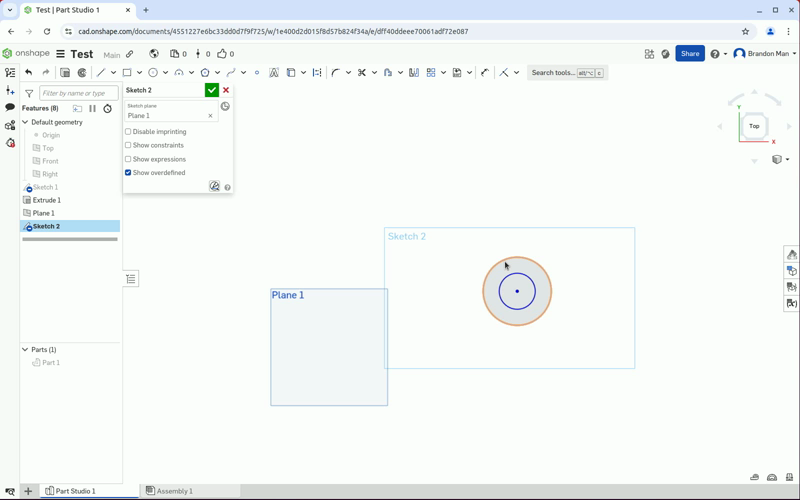
scroll(6)
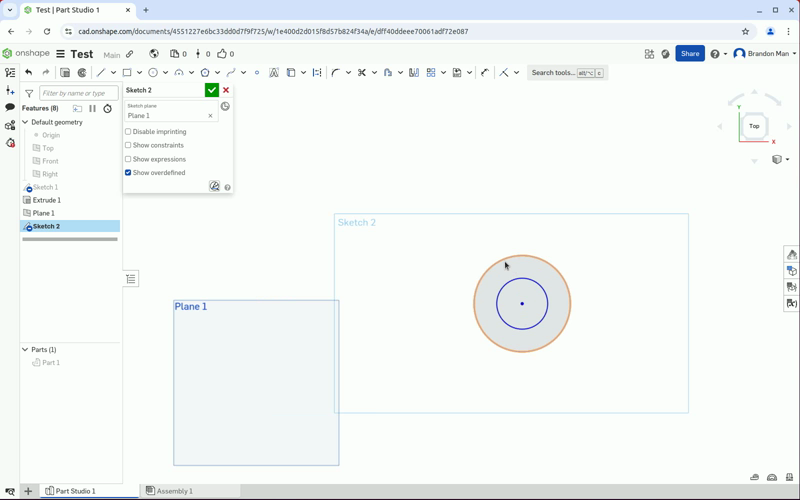
scroll(6)
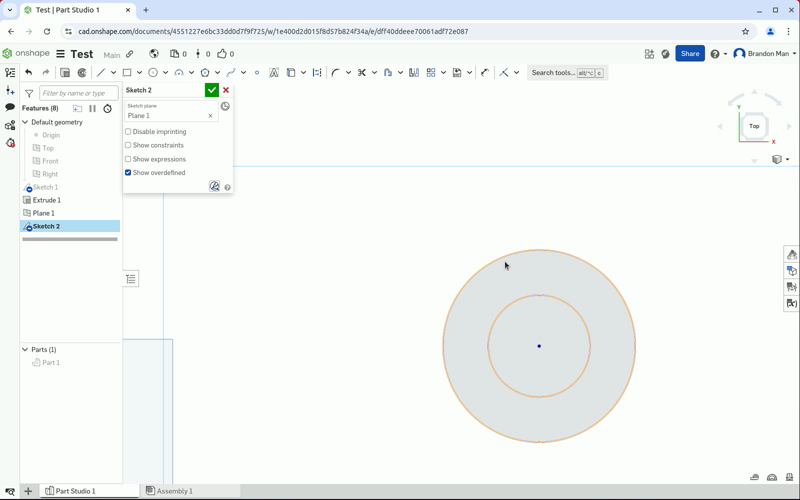
click(505, 261)
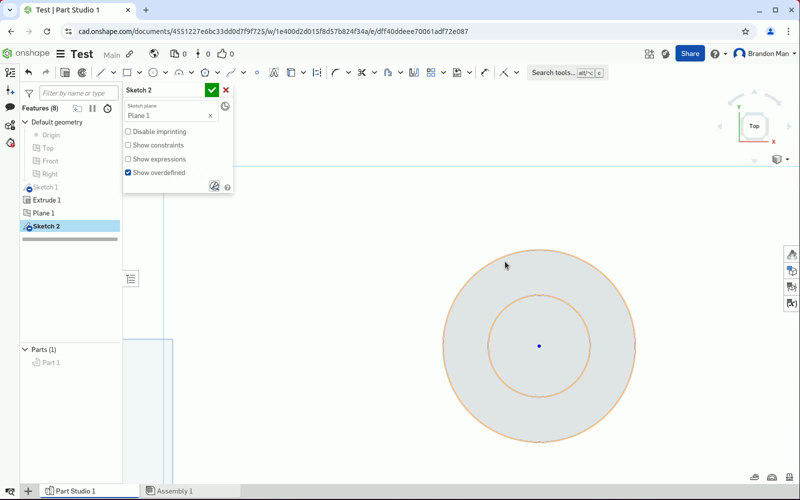
scroll(-6)
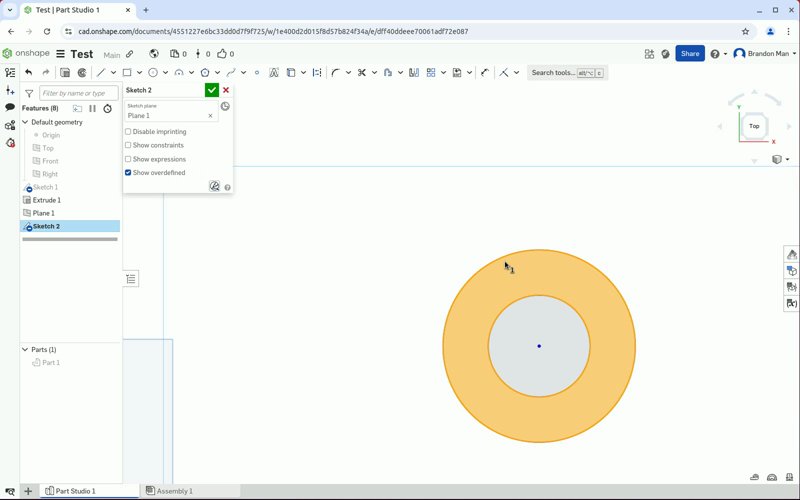
scroll(-6)
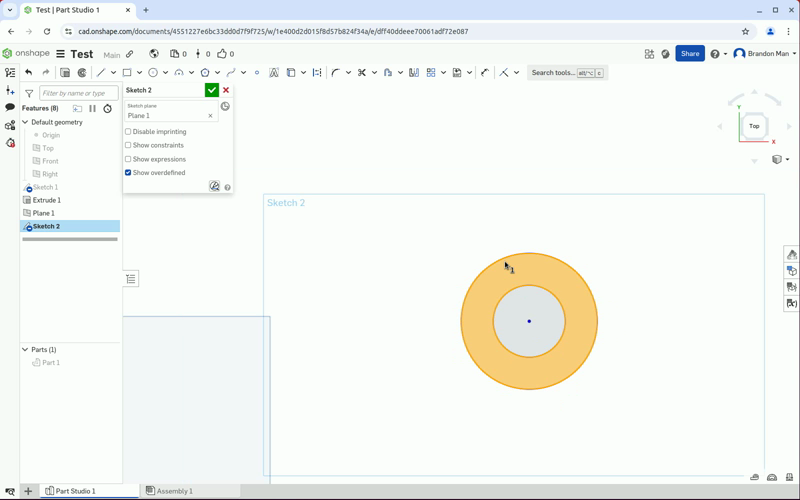
scroll(-6)
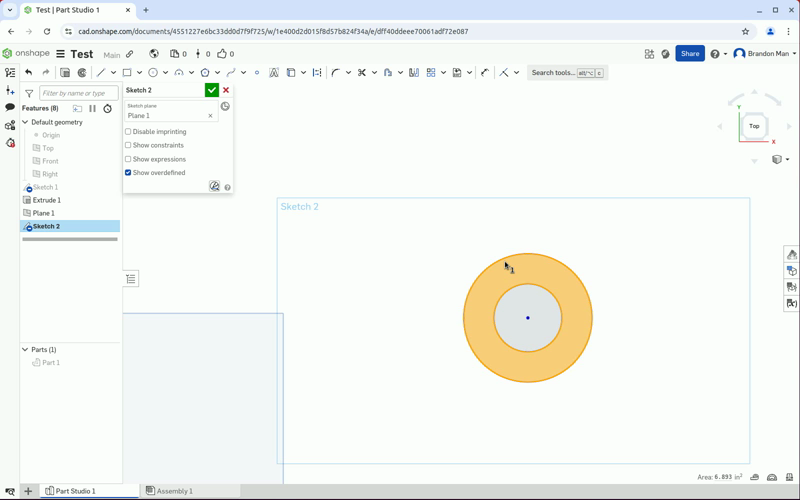
scroll(-6)
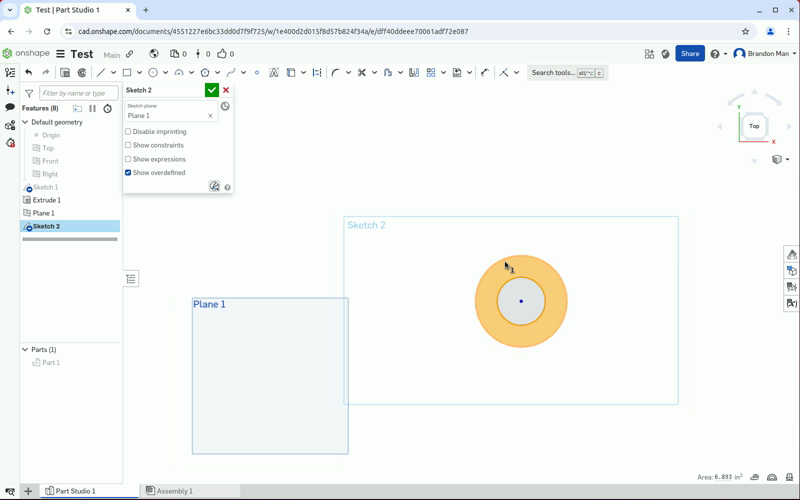
scroll(-6)
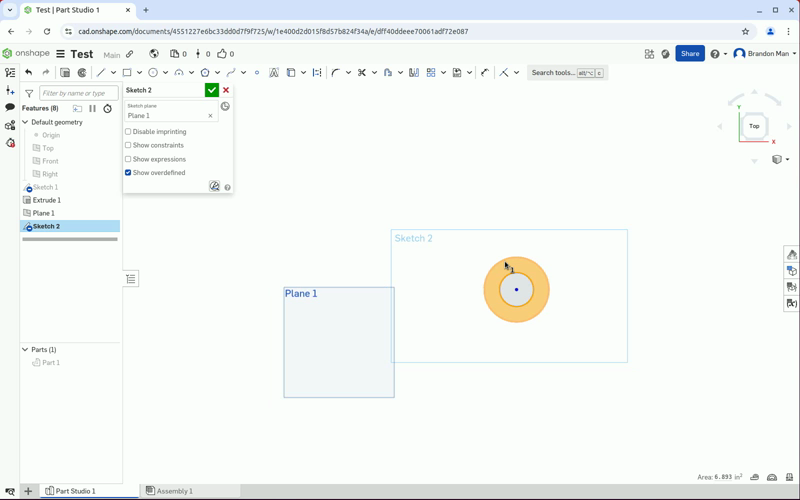
scroll(-6)
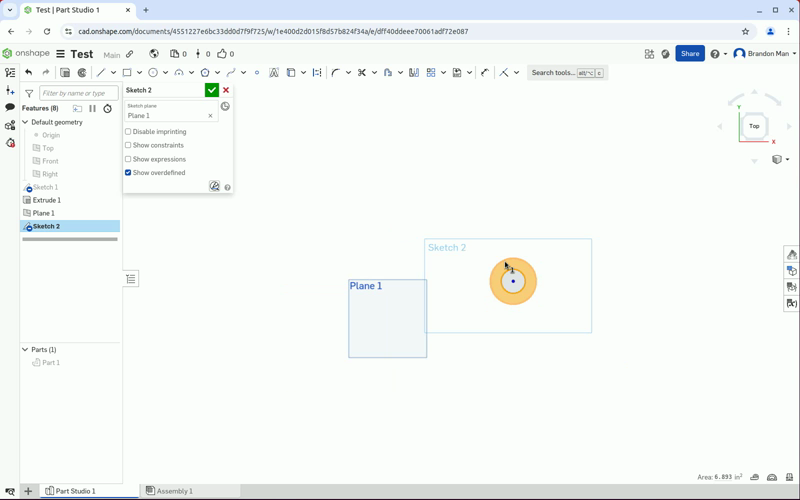
scroll(-6)
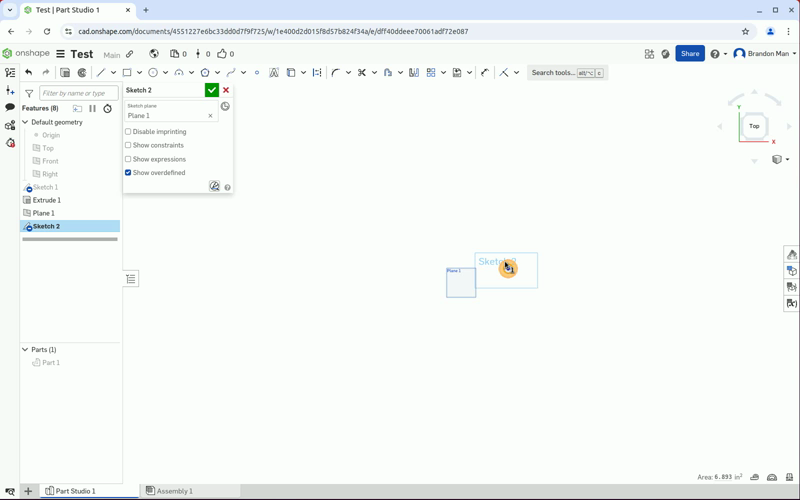
mouse_move(73, 352)
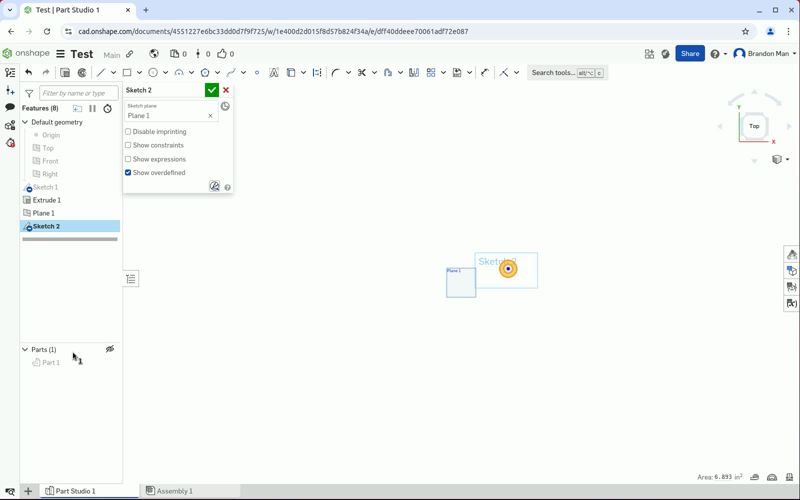
key(shift+y)
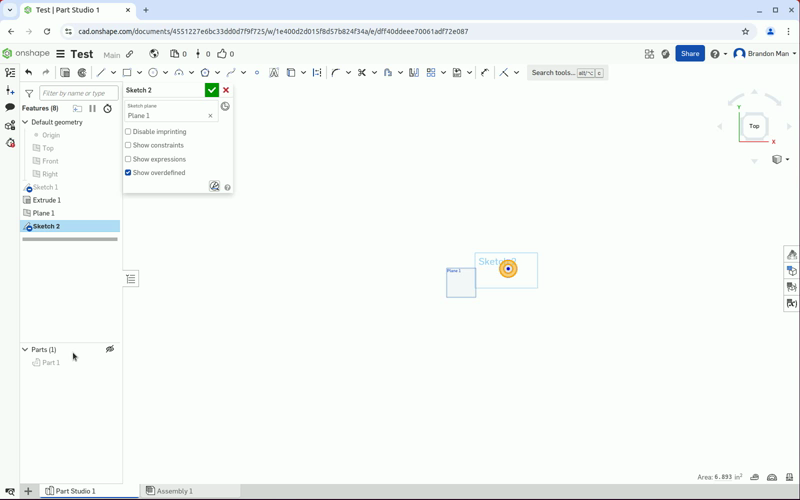
key(shift+e)
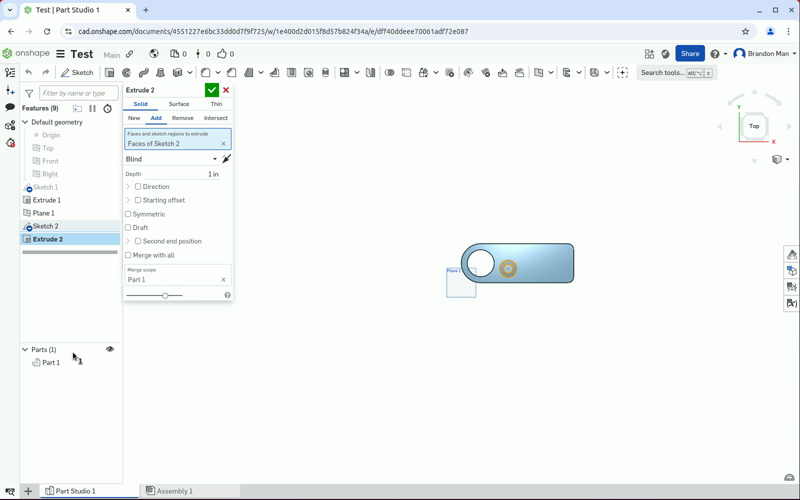
mouse_move(143, 106)
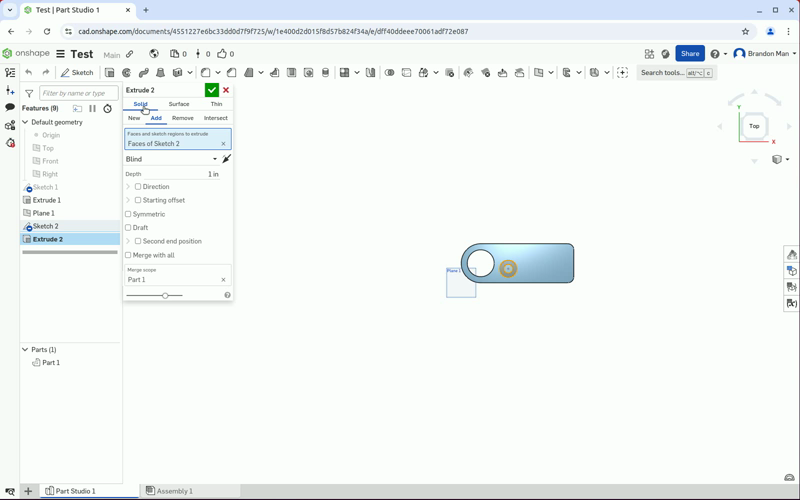
click(143, 106)
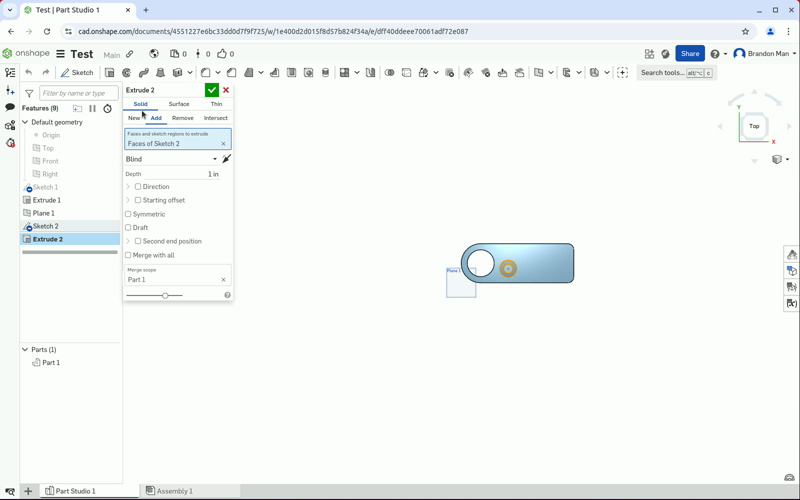
mouse_move(137, 120)
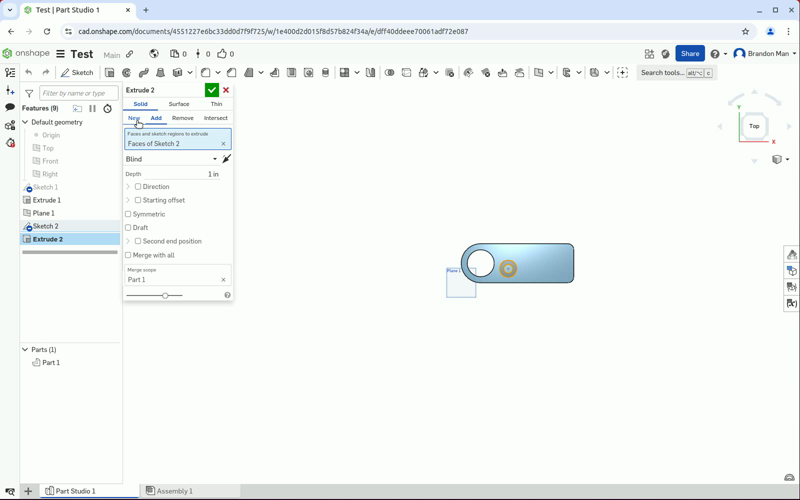
click(137, 120)
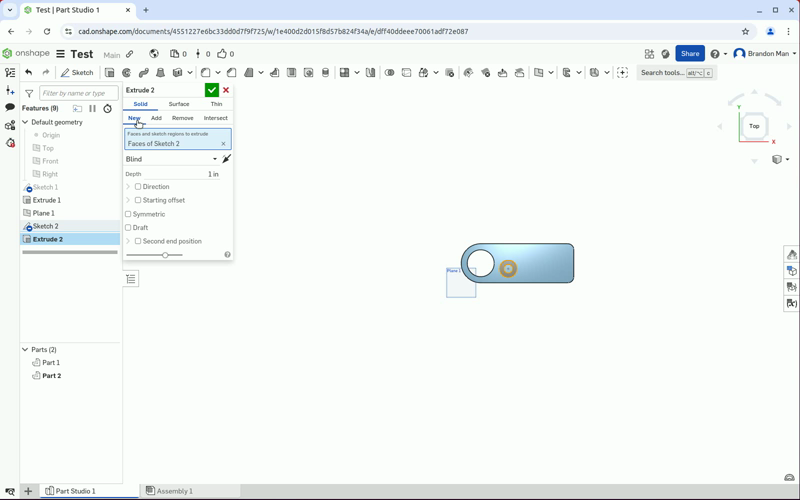
key(tab, 4)
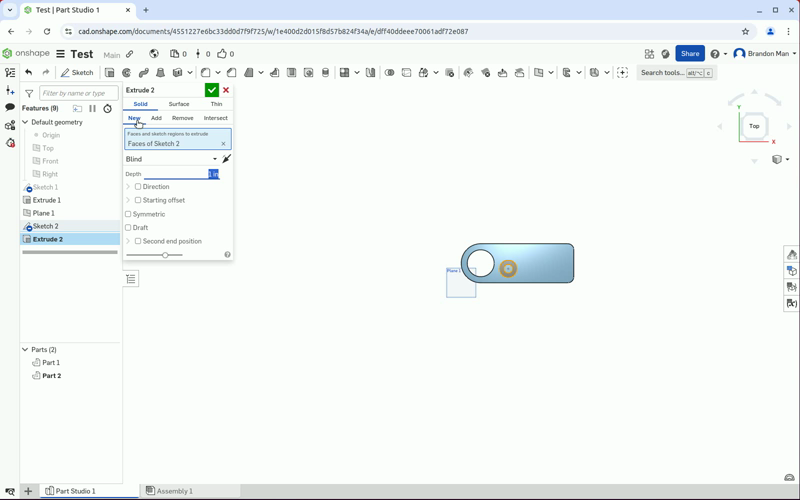
text(0.241)
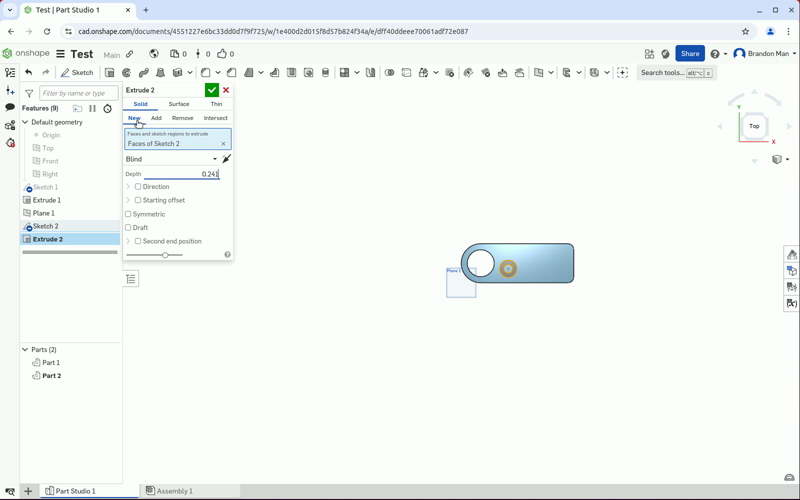
key(enter)
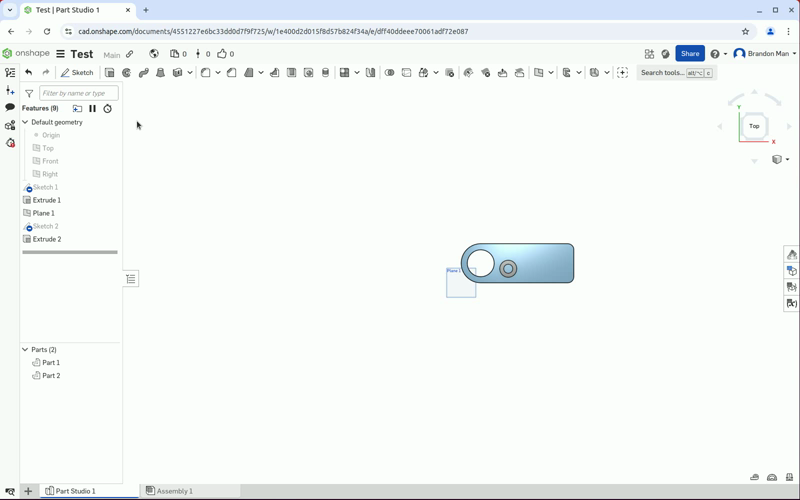
key(shift+h)
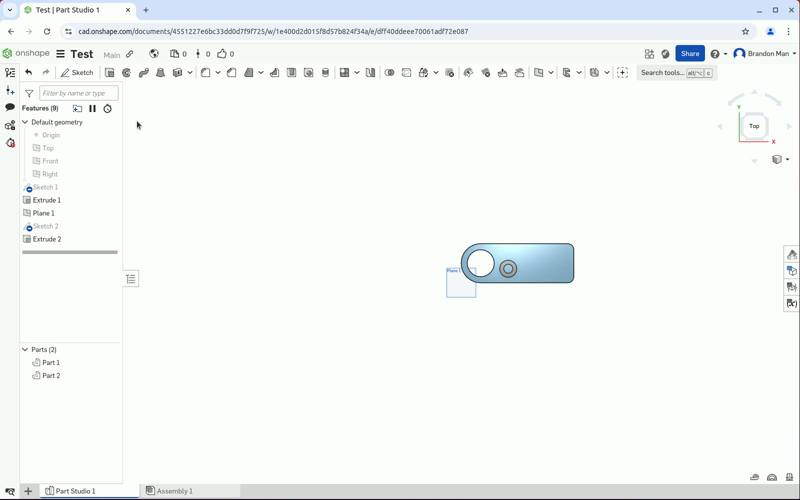
key(shift+h)
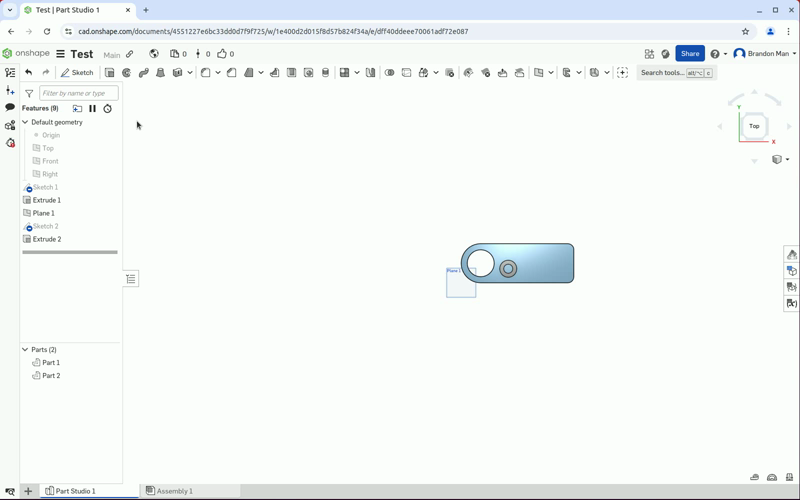
mouse_move(73, 189)
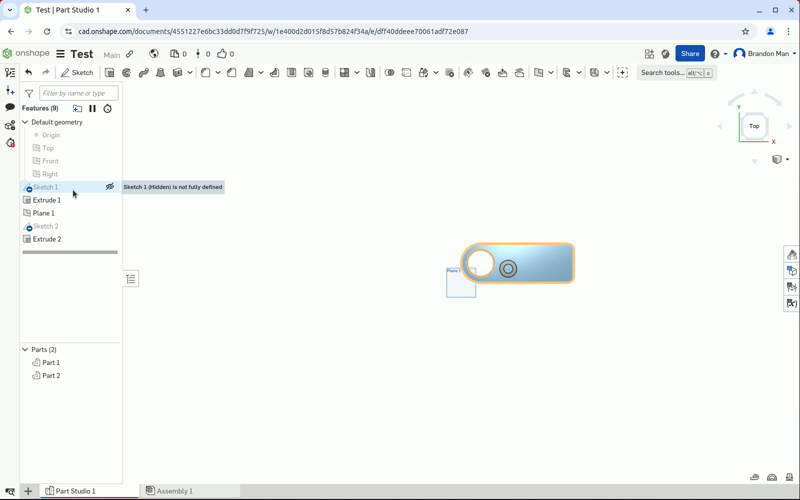
click(73, 189)
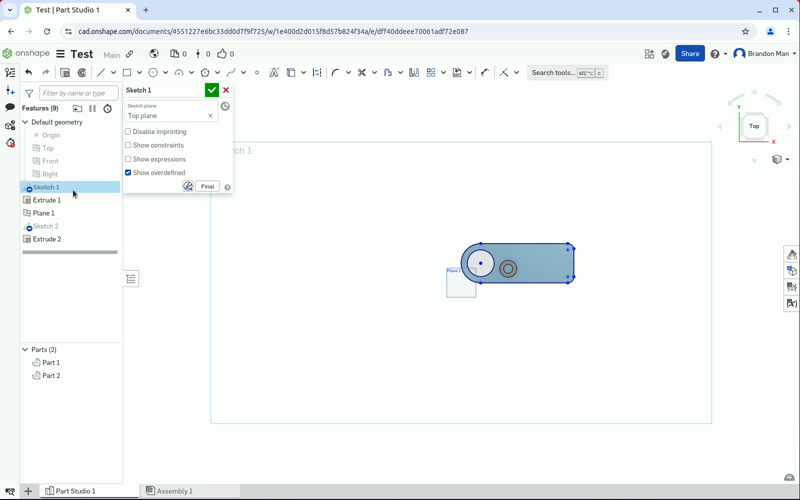
mouse_move(229, 92)
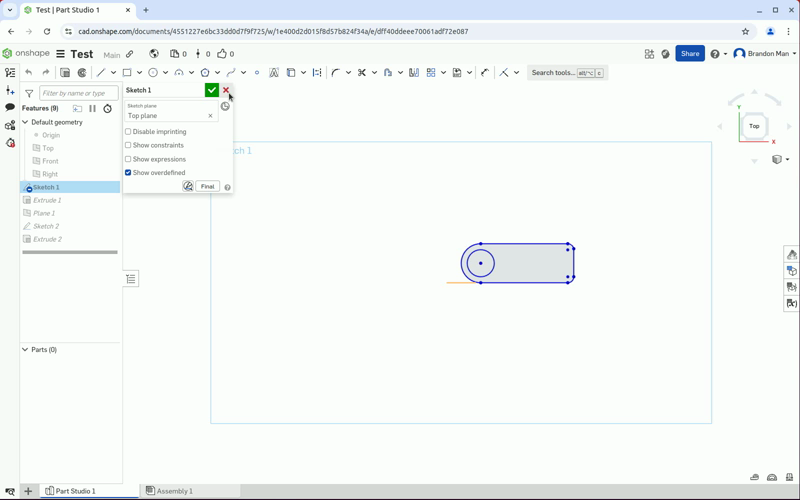
click(229, 92)
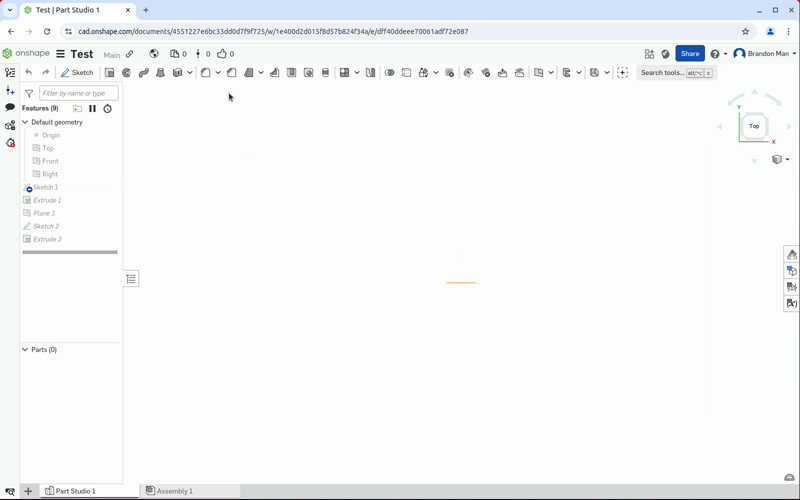
key(shift+s)
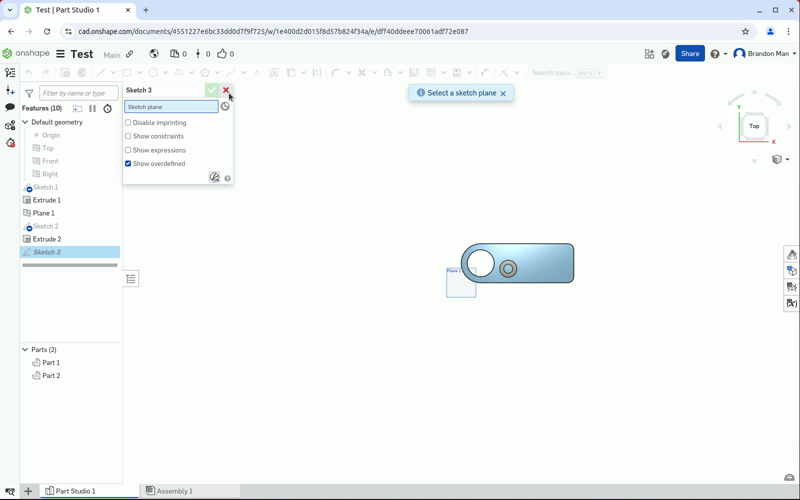
mouse_move(73, 215)
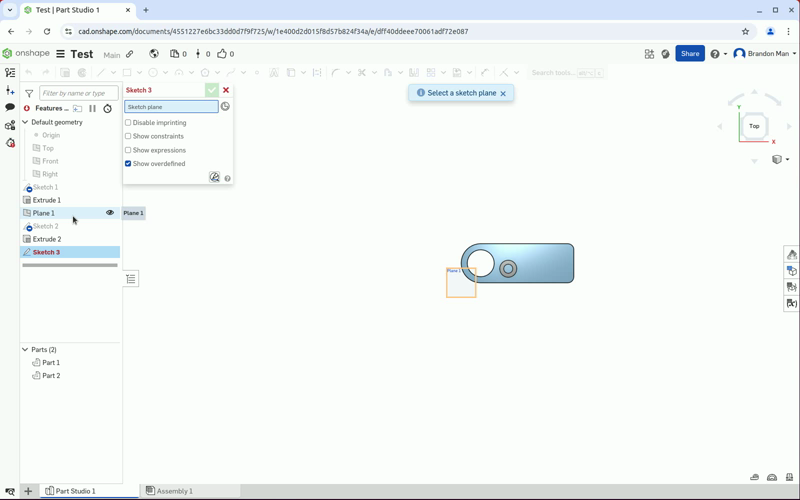
click(73, 215)
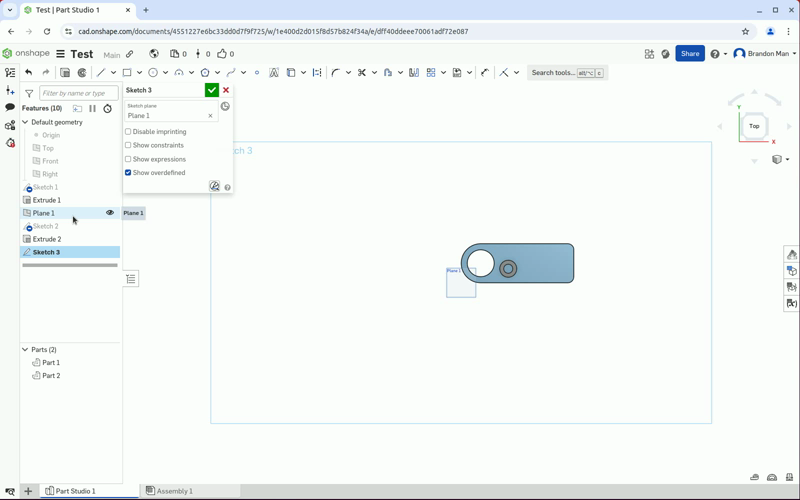
mouse_move(73, 352)
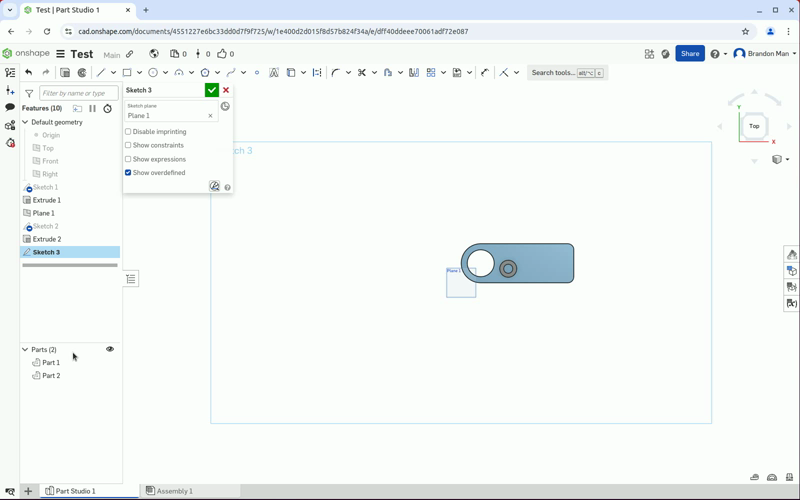
key(y)
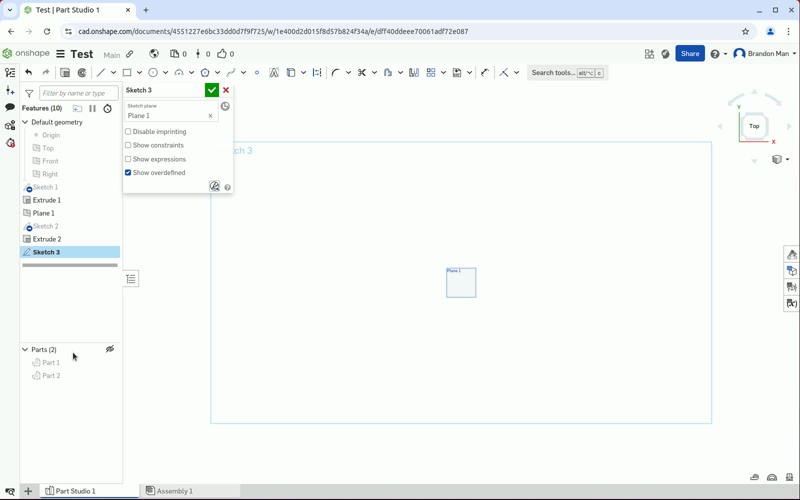
key(c)
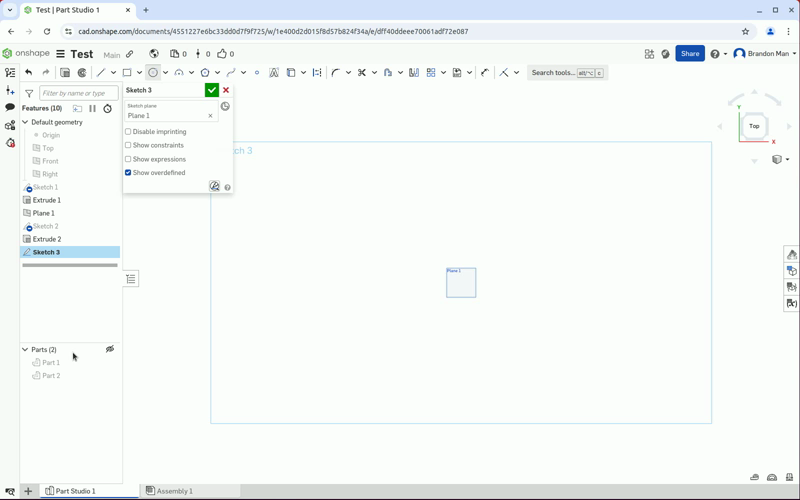
key_down(shift)
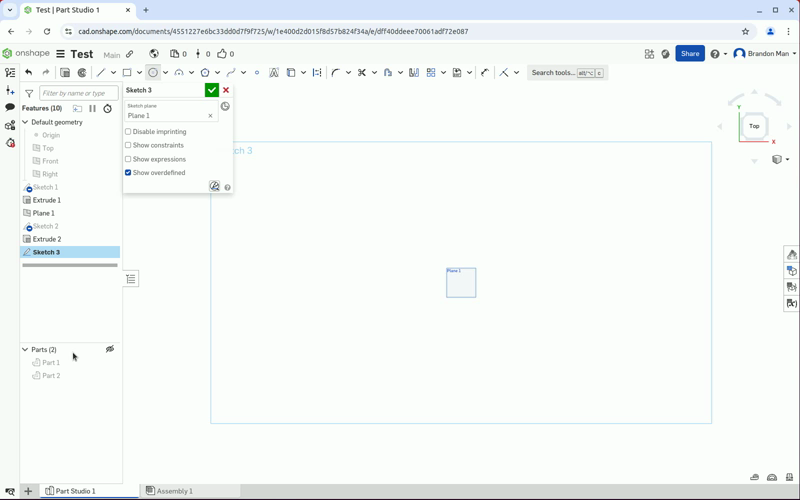
mouse_move(524, 255)
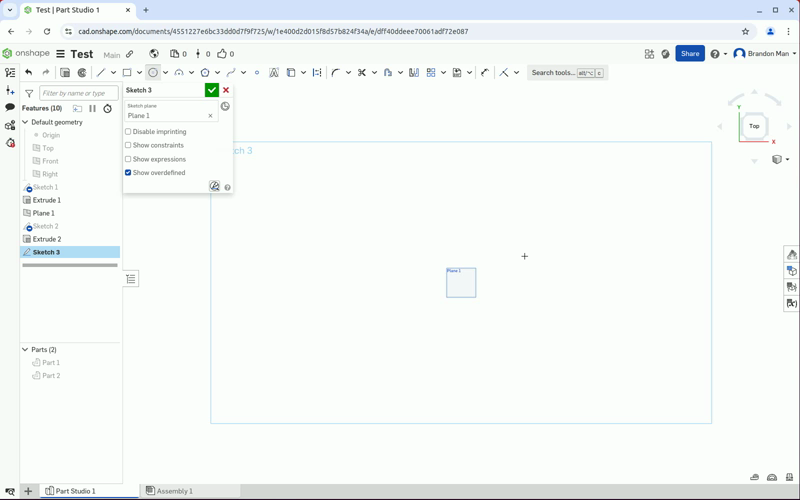
click(524, 255)
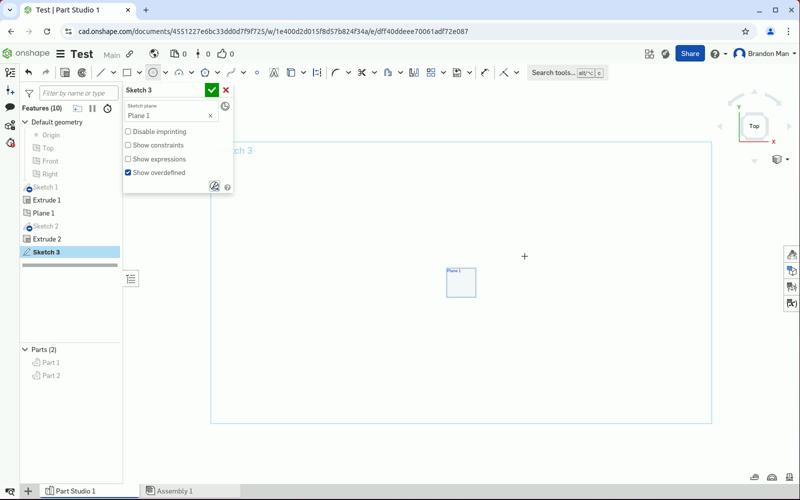
key_up(shift)
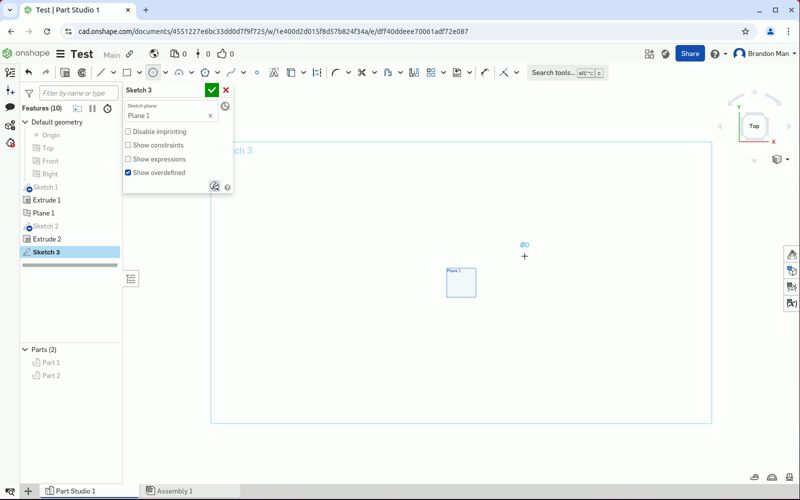
mouse_move(533, 255)
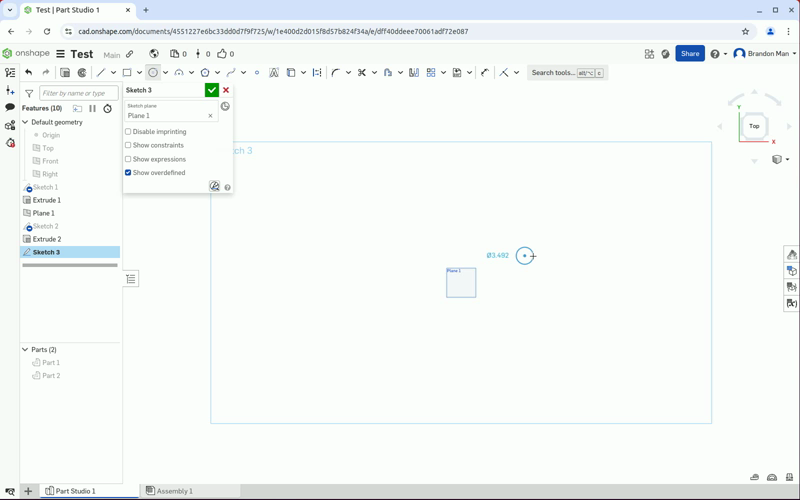
click(533, 255)
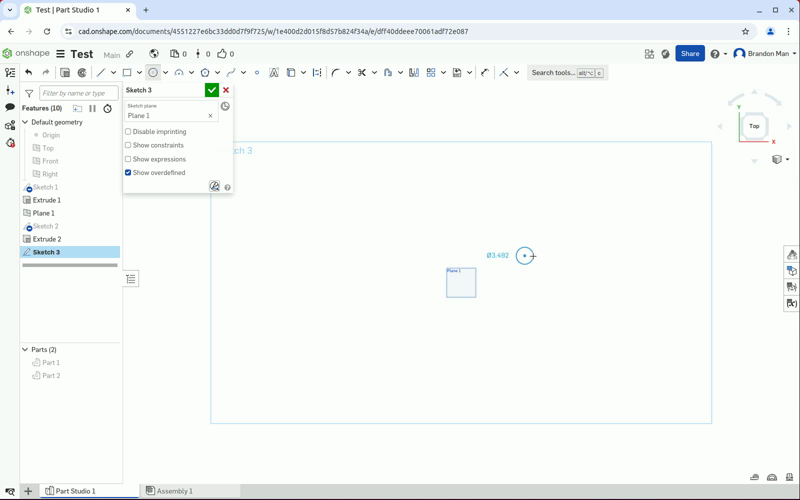
key(esc)
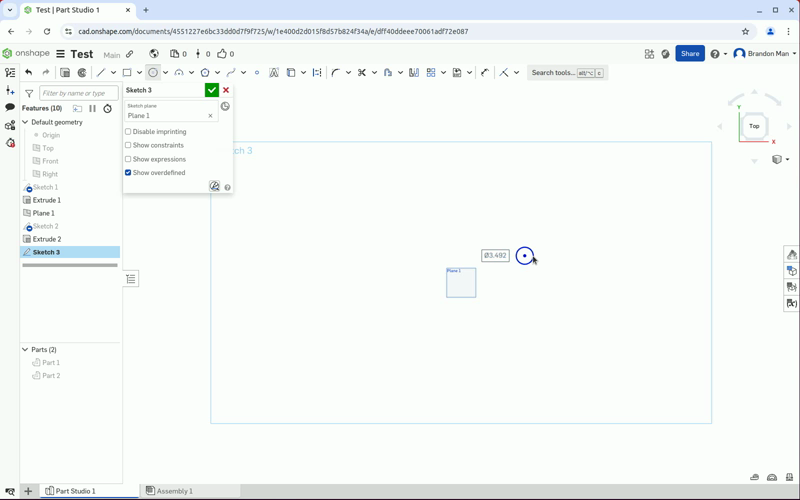
key(c)
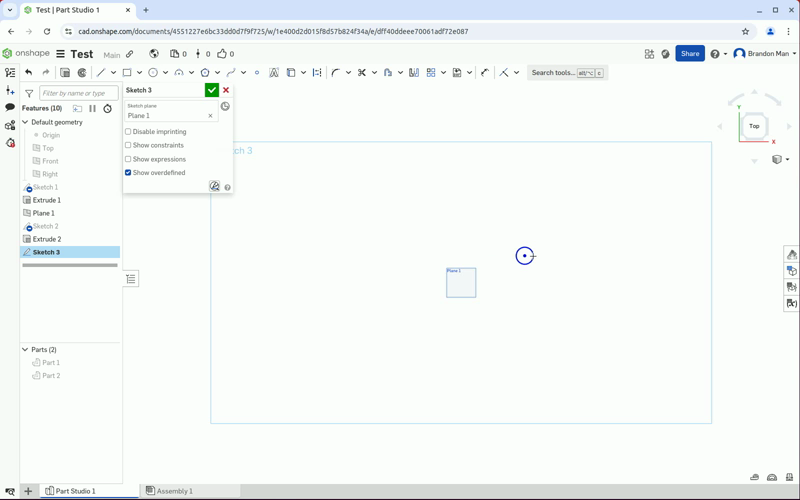
key_down(shift)
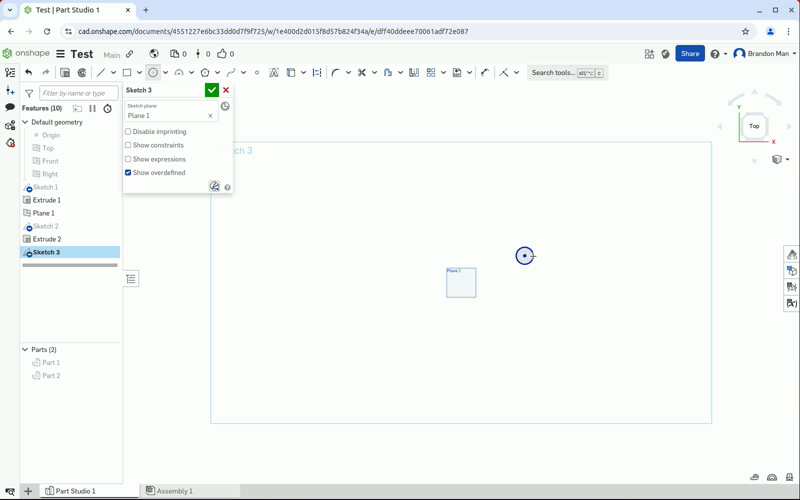
mouse_move(524, 255)
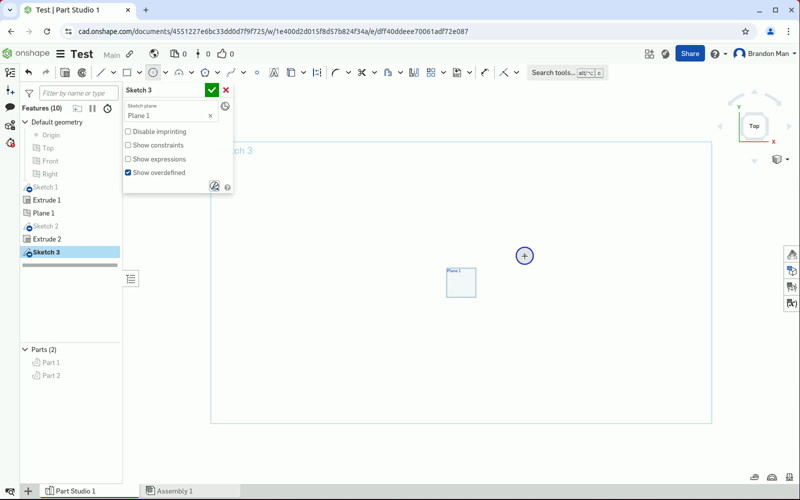
click(524, 255)
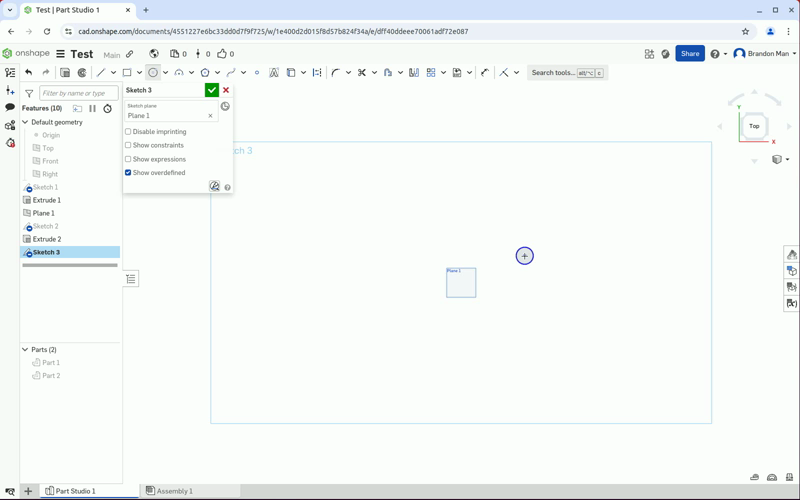
key_up(shift)
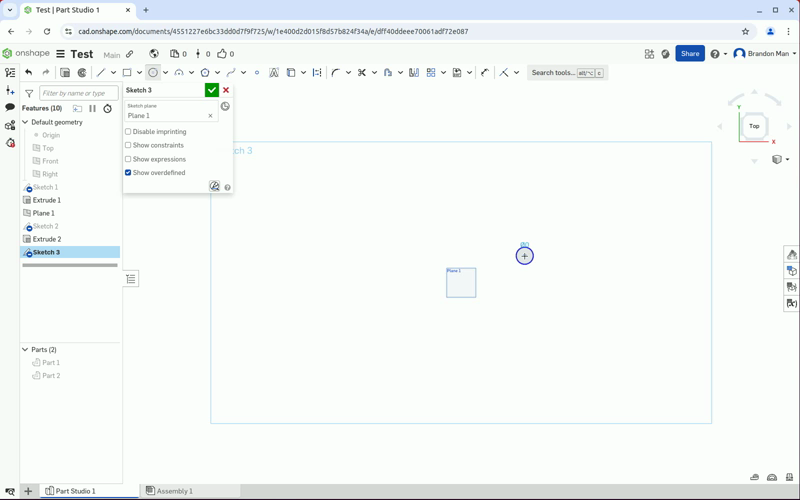
mouse_move(529, 255)
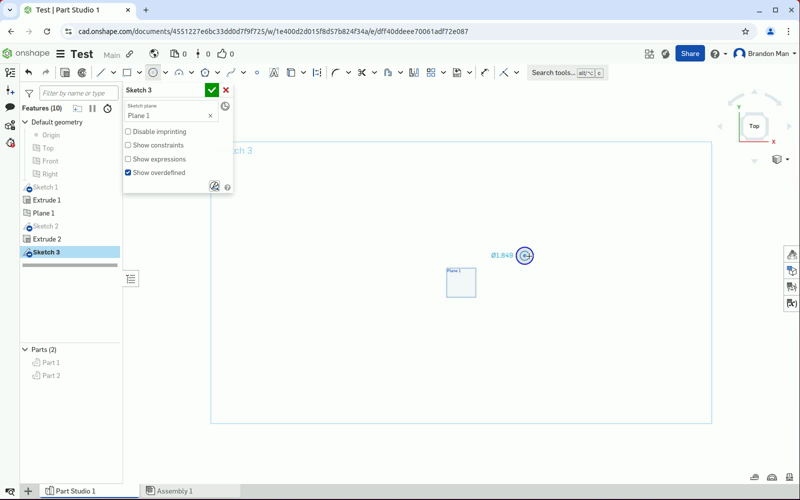
scroll(6)
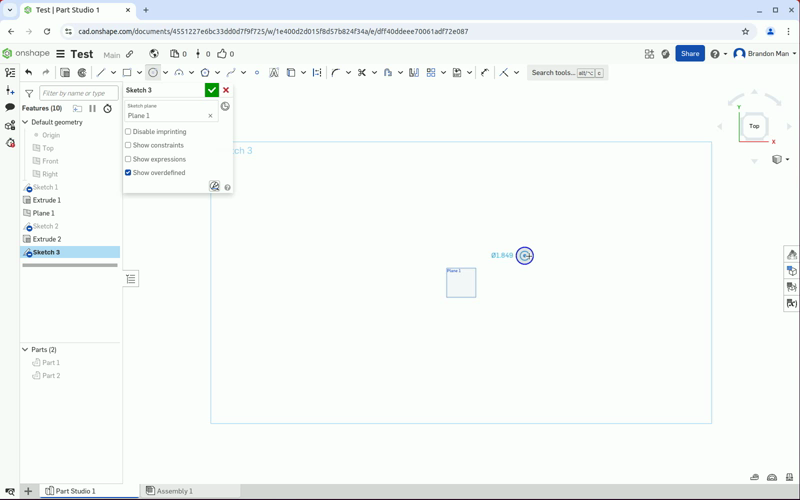
scroll(6)
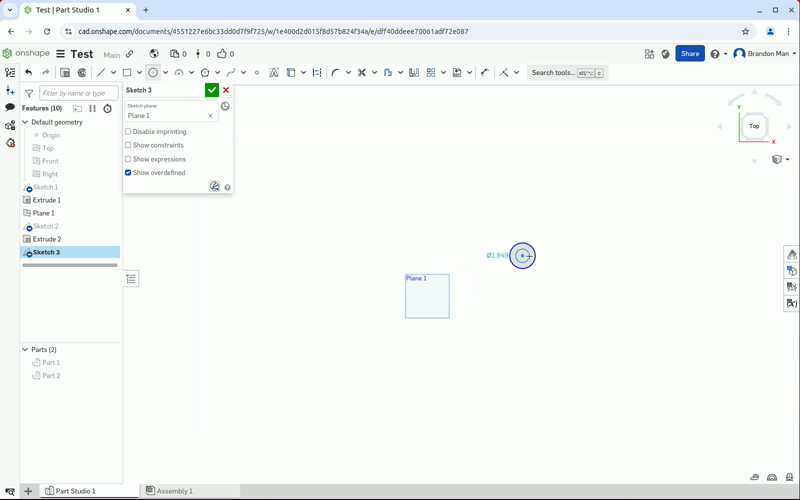
scroll(6)
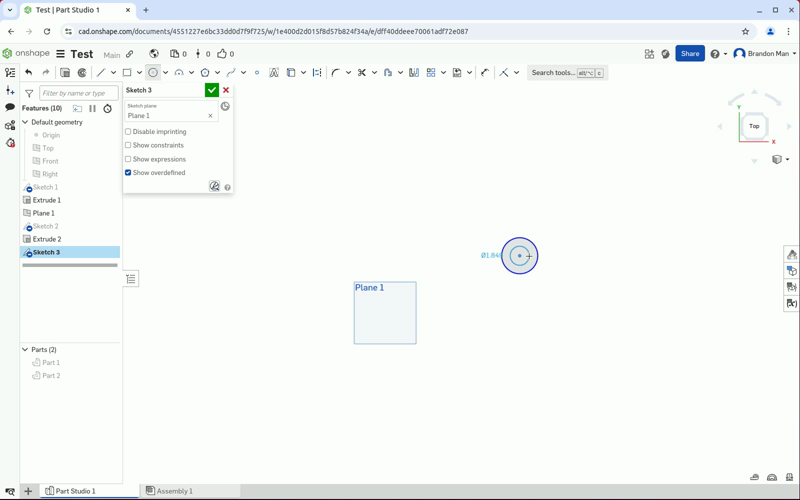
scroll(6)
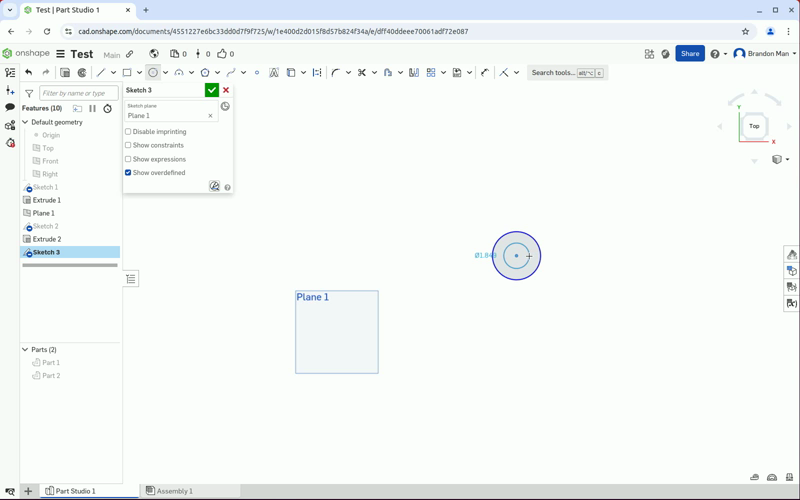
scroll(6)
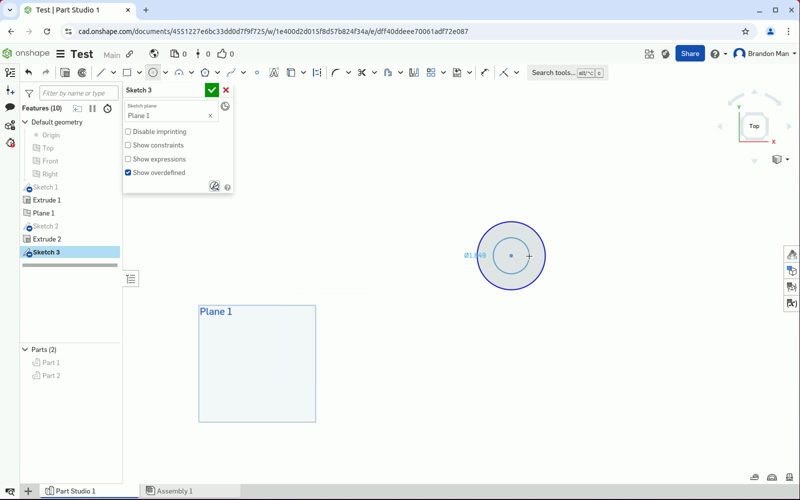
scroll(6)
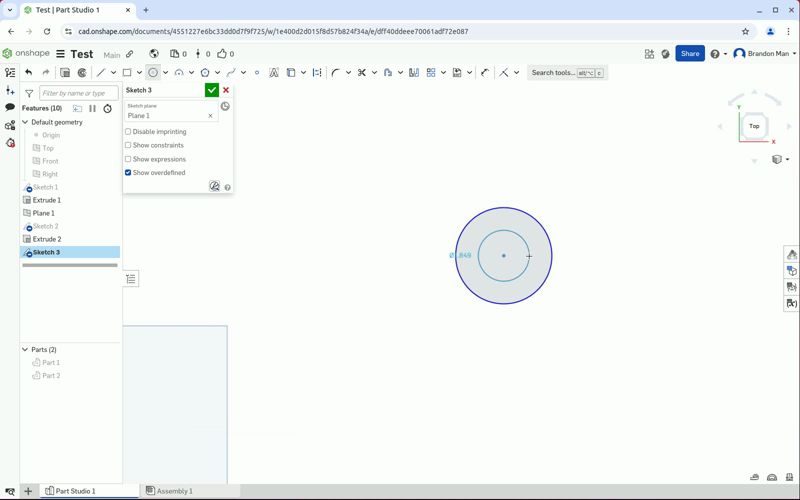
scroll(6)
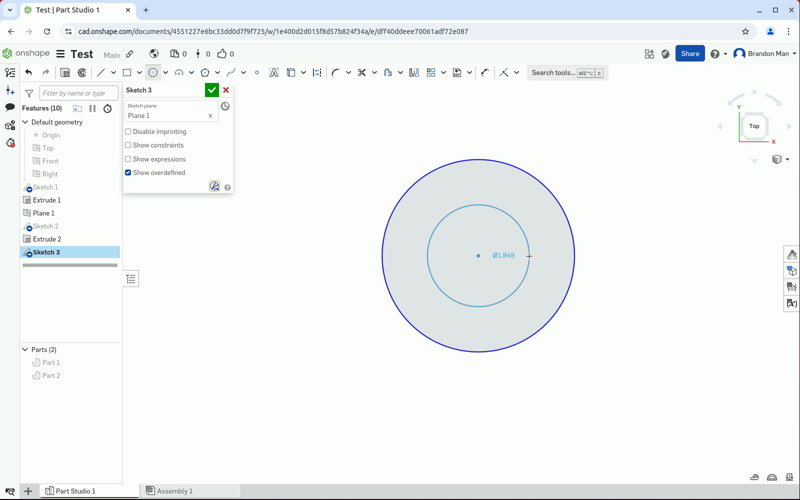
click(529, 255)
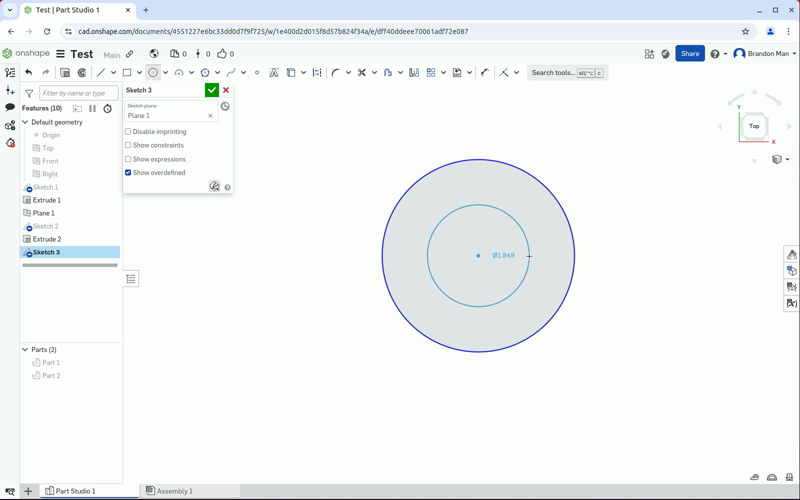
scroll(-6)
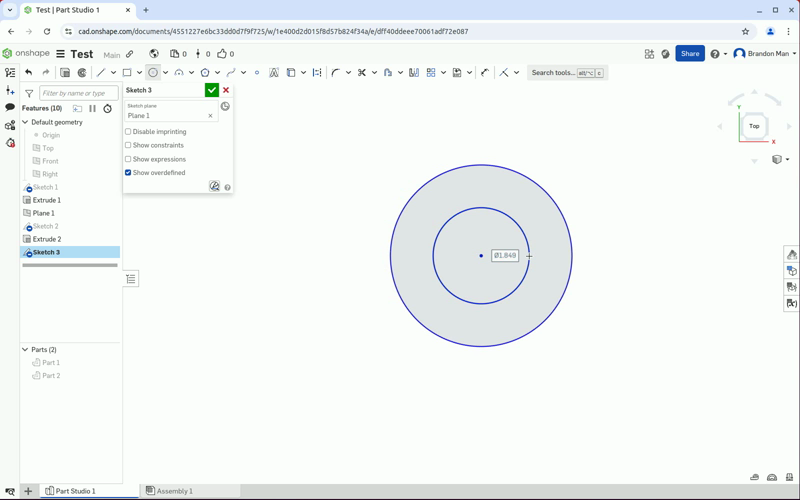
scroll(-6)
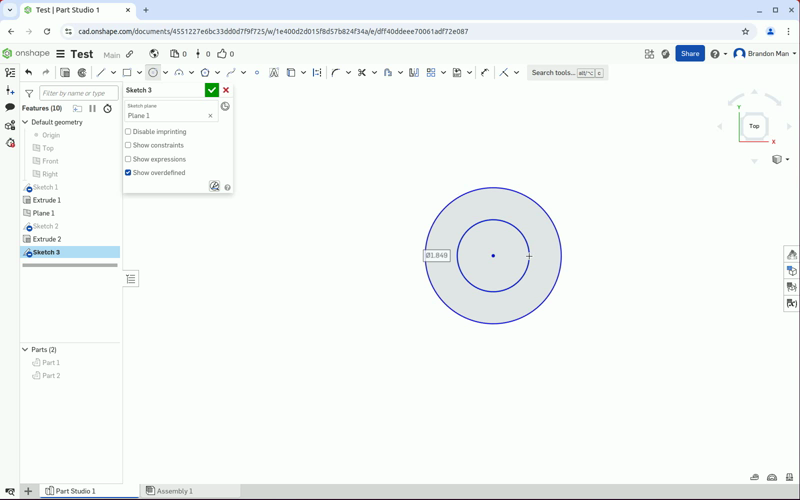
scroll(-6)
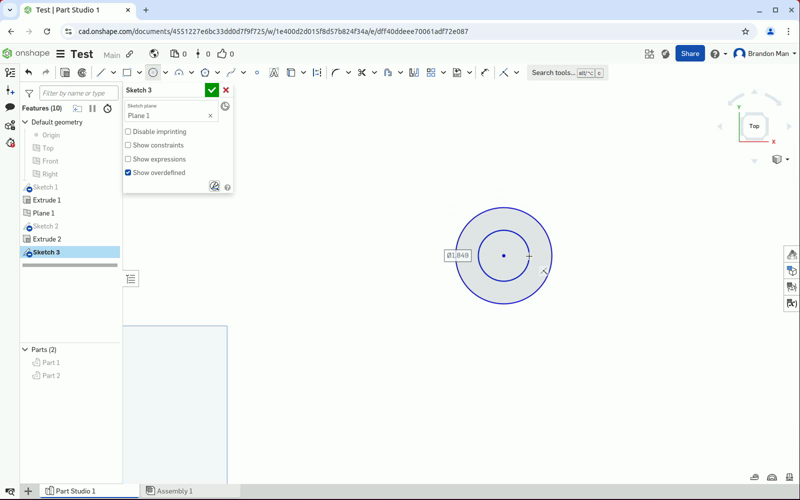
scroll(-6)
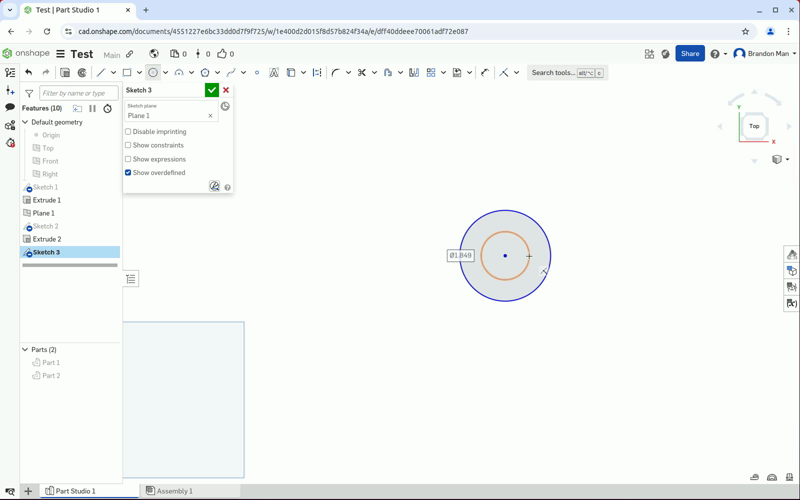
scroll(-6)
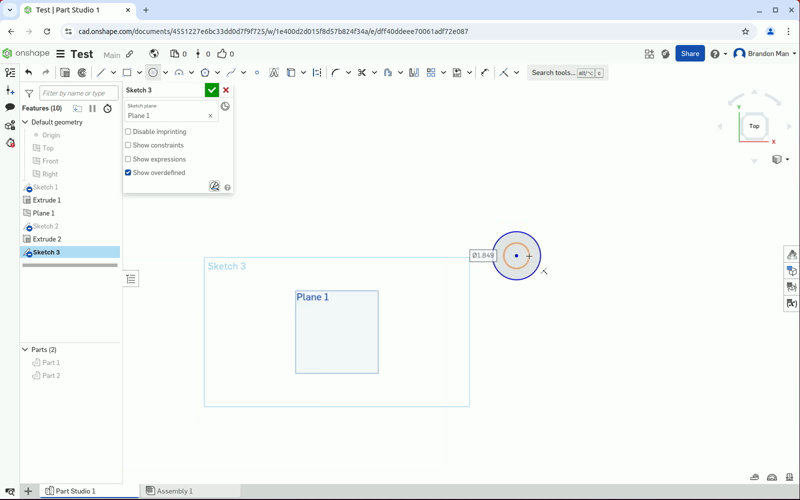
scroll(-6)
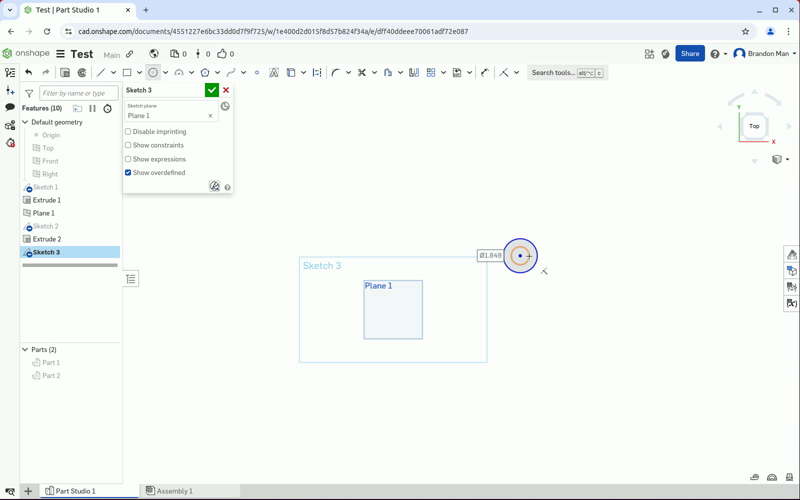
scroll(-6)
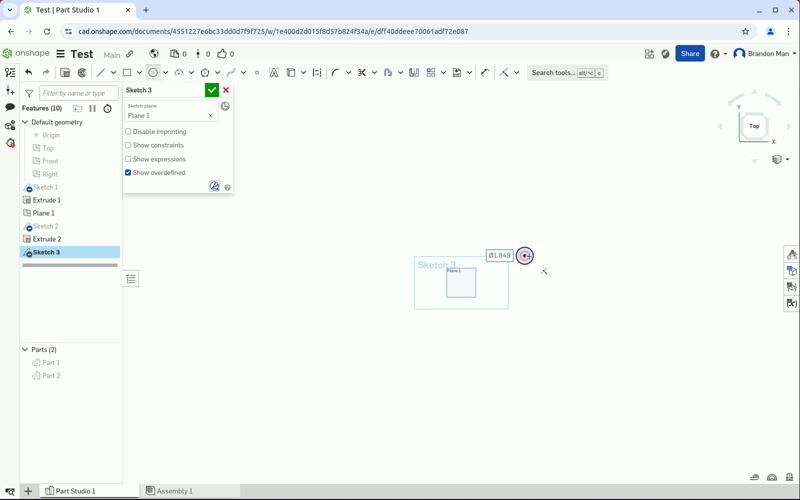
key(esc)
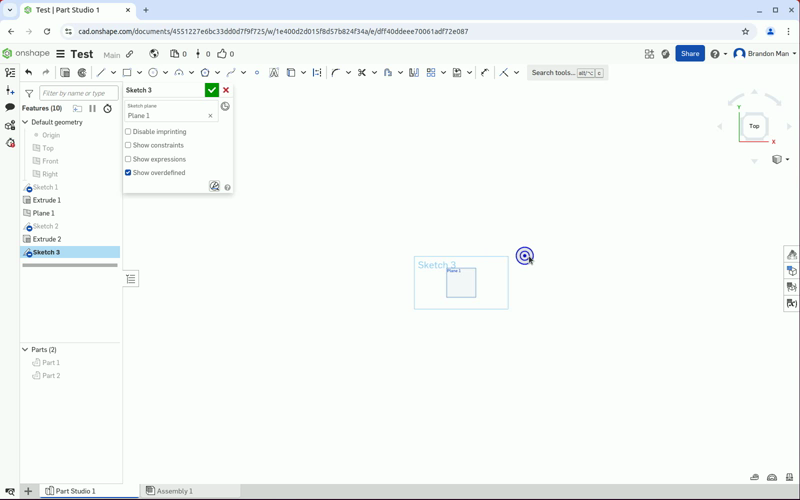
mouse_move(523, 250)
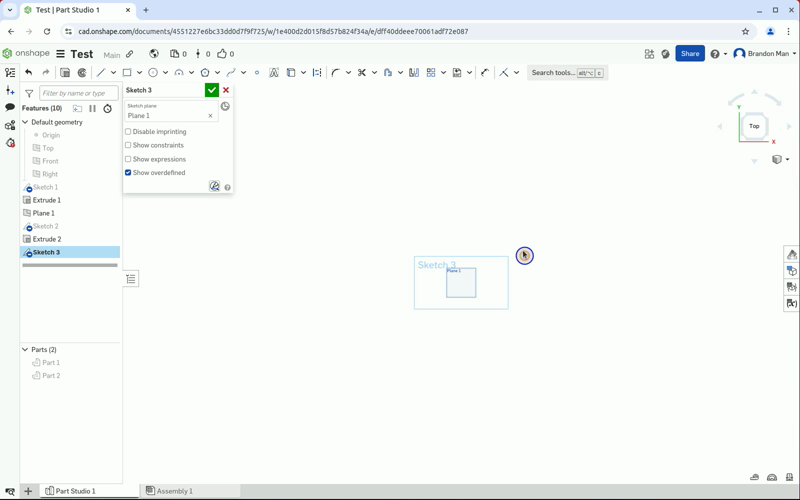
scroll(6)
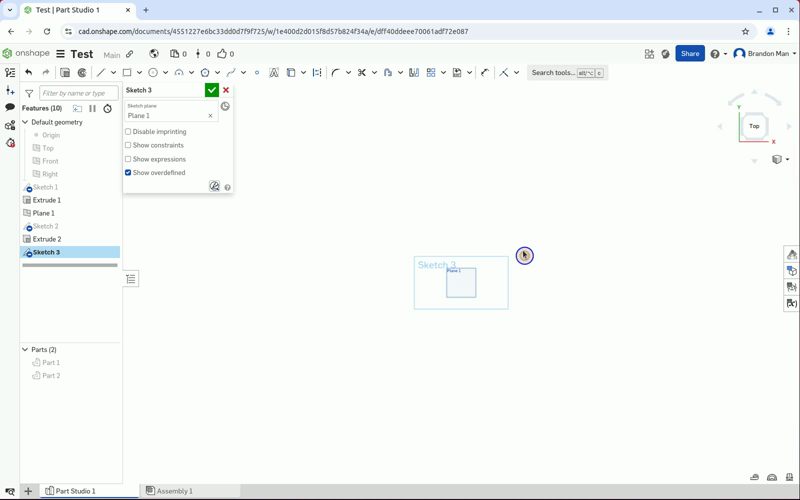
scroll(6)
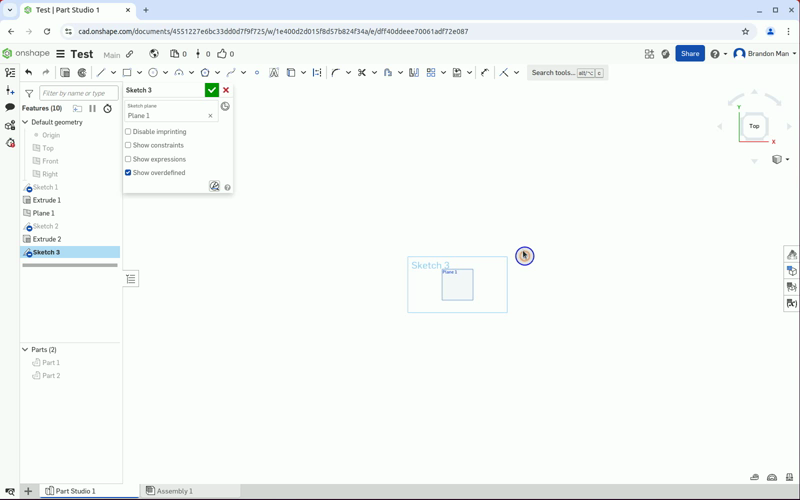
scroll(6)
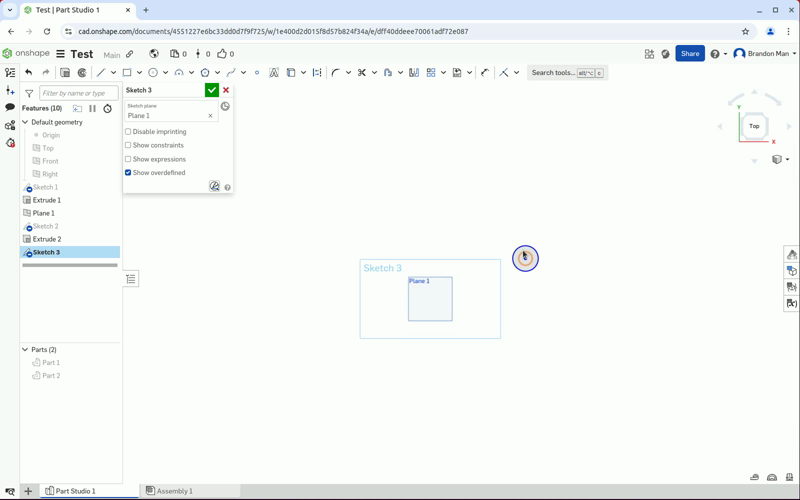
scroll(6)
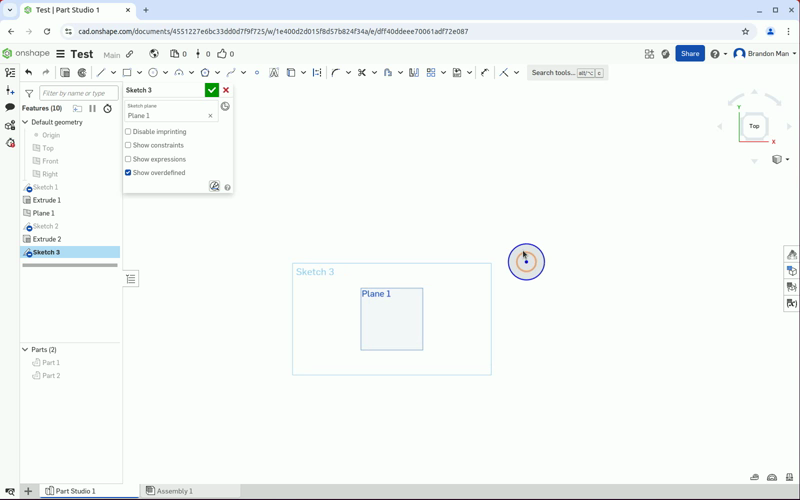
scroll(6)
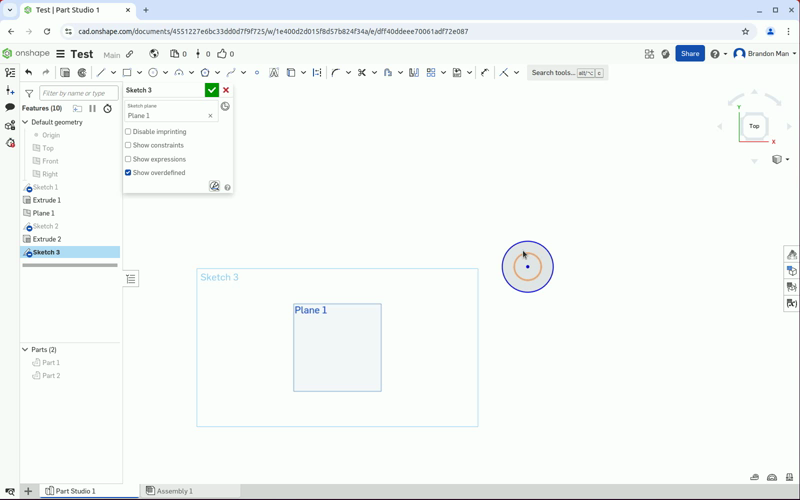
scroll(6)
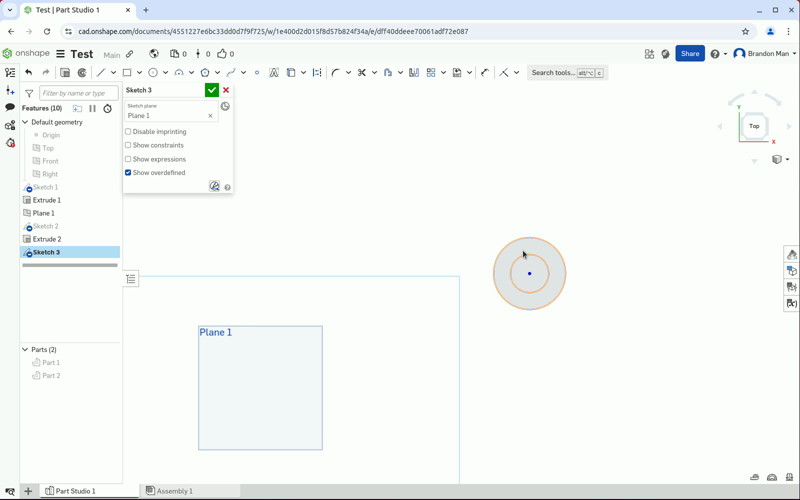
scroll(6)
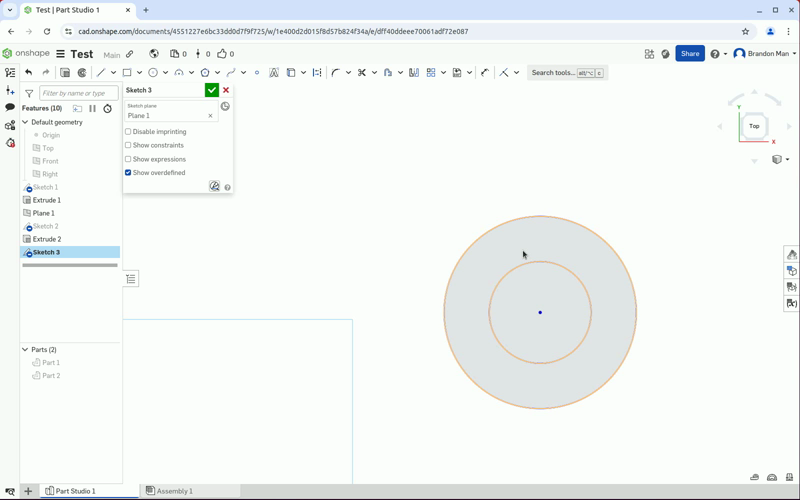
click(523, 250)
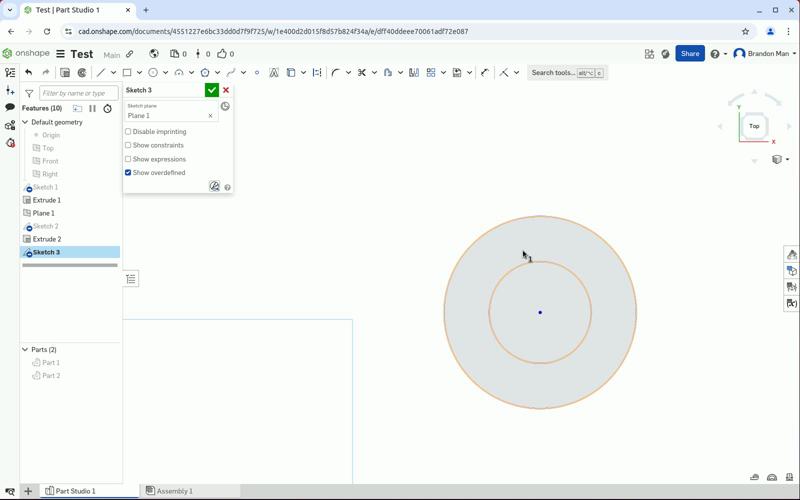
scroll(-6)
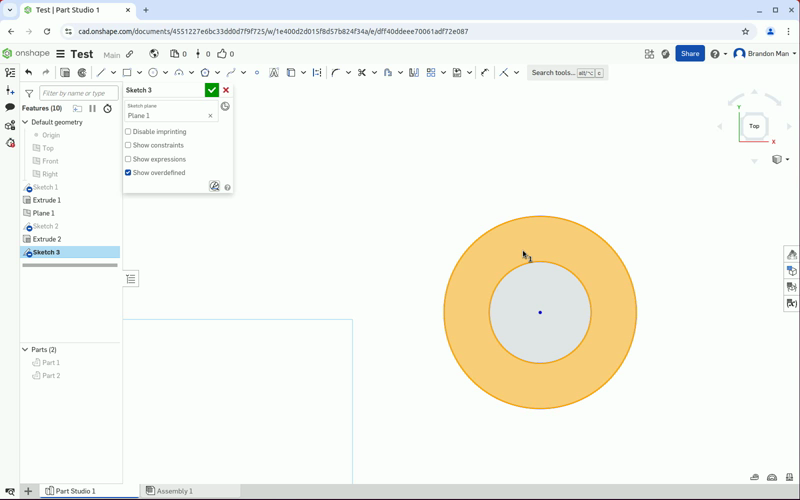
scroll(-6)
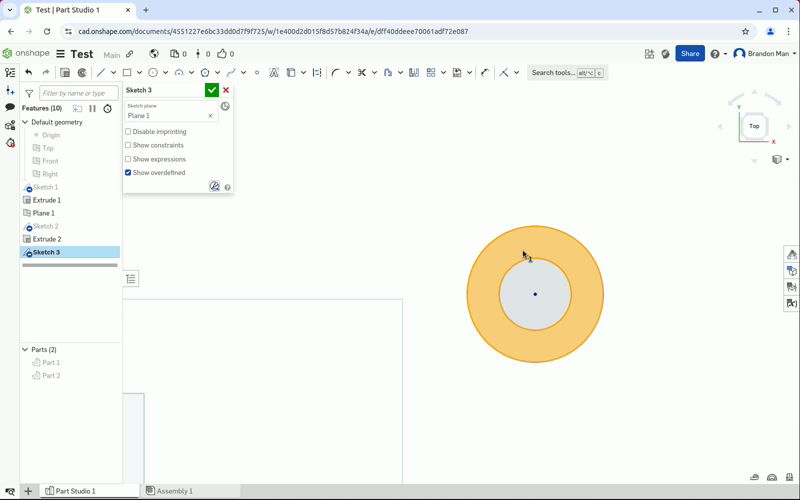
scroll(-6)
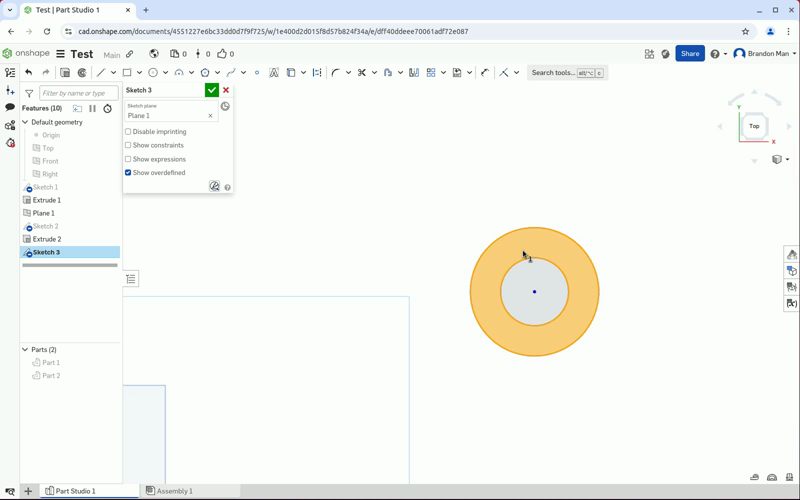
scroll(-6)
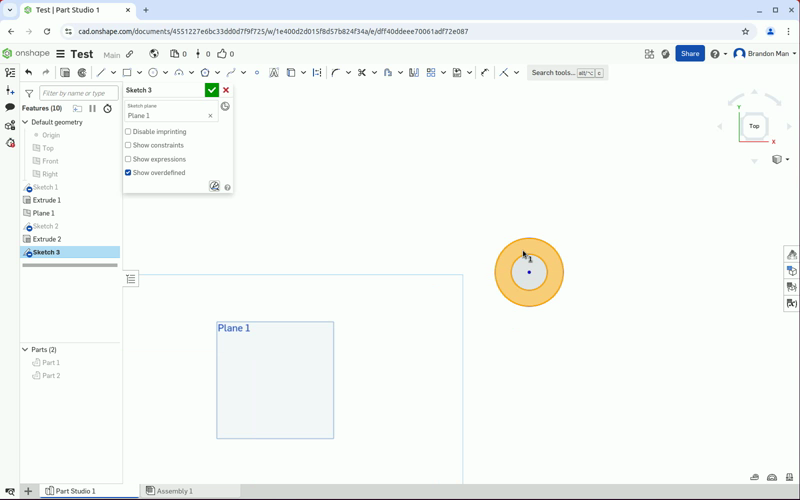
scroll(-6)
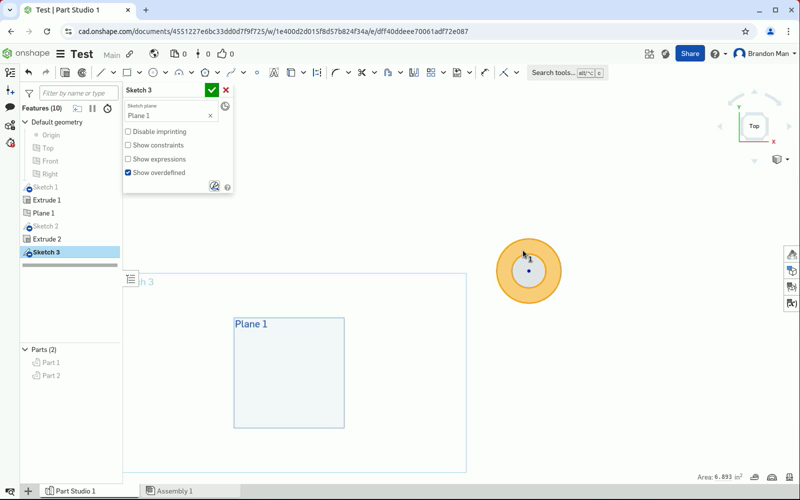
scroll(-6)
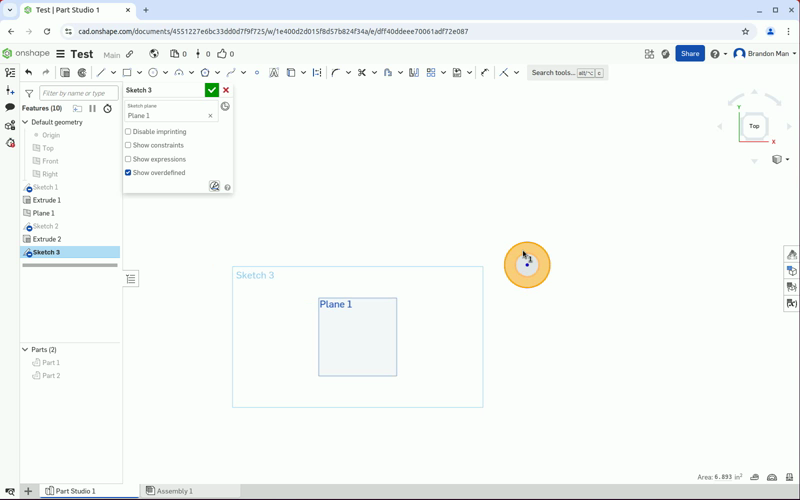
scroll(-6)
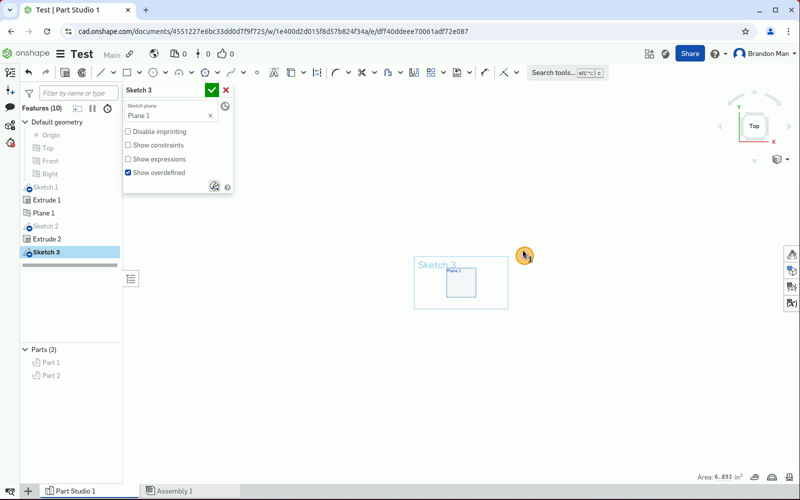
mouse_move(73, 352)
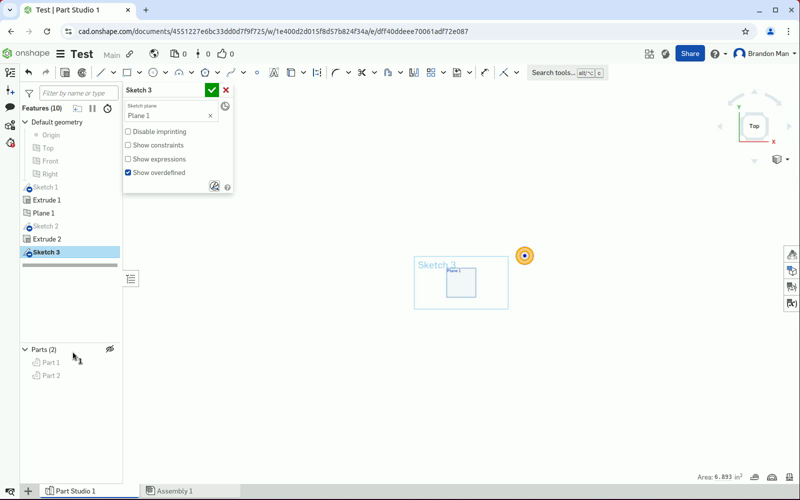
key(shift+y)
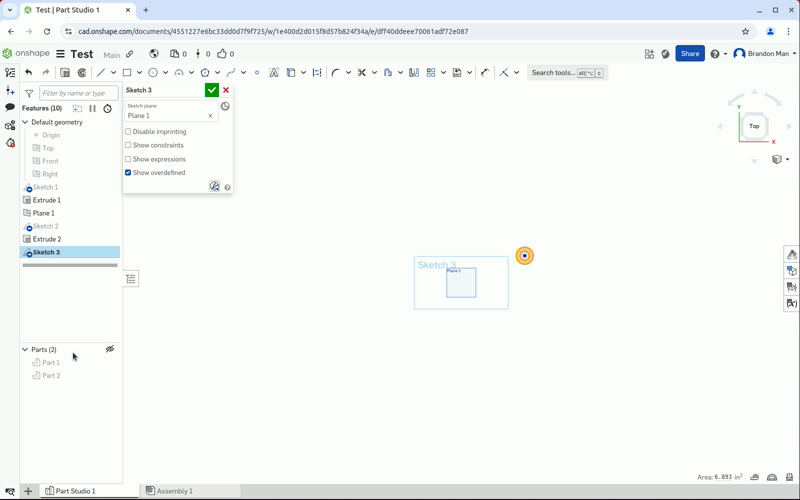
key(shift+e)
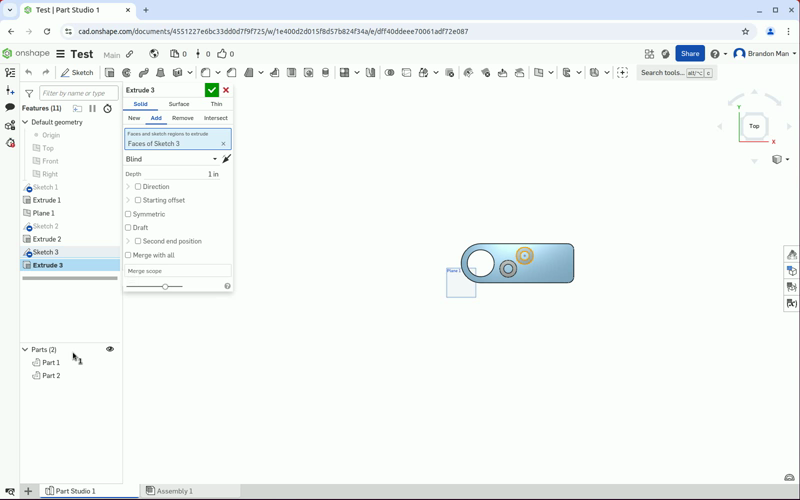
mouse_move(143, 106)
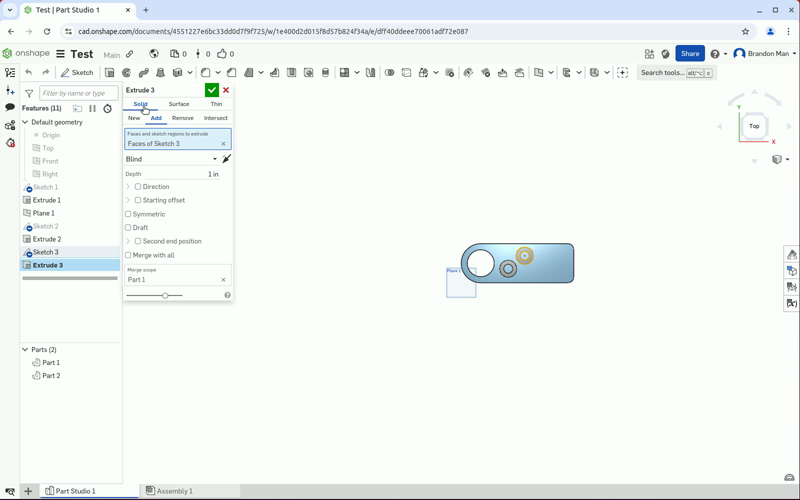
click(143, 106)
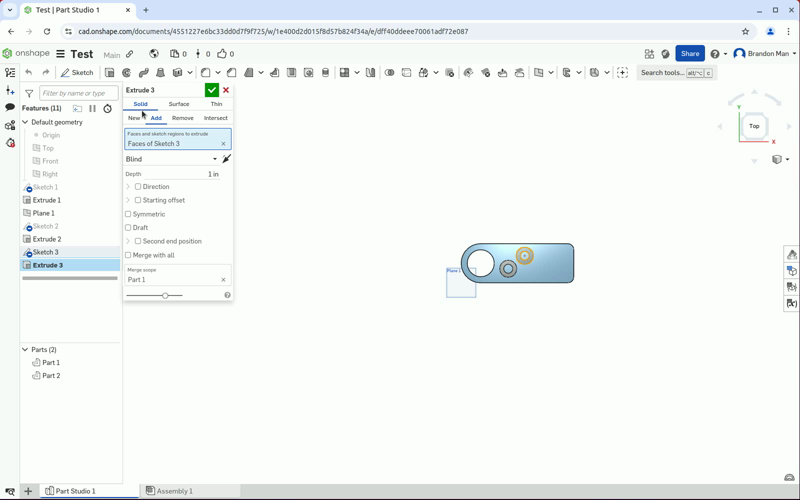
mouse_move(137, 120)
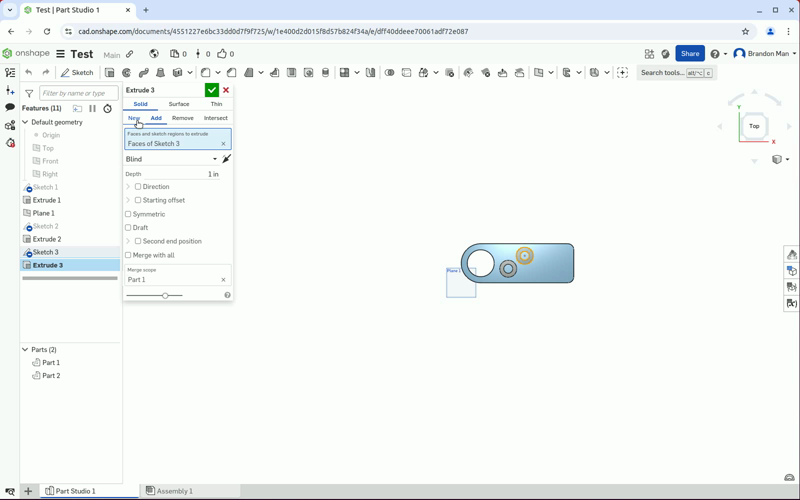
click(137, 120)
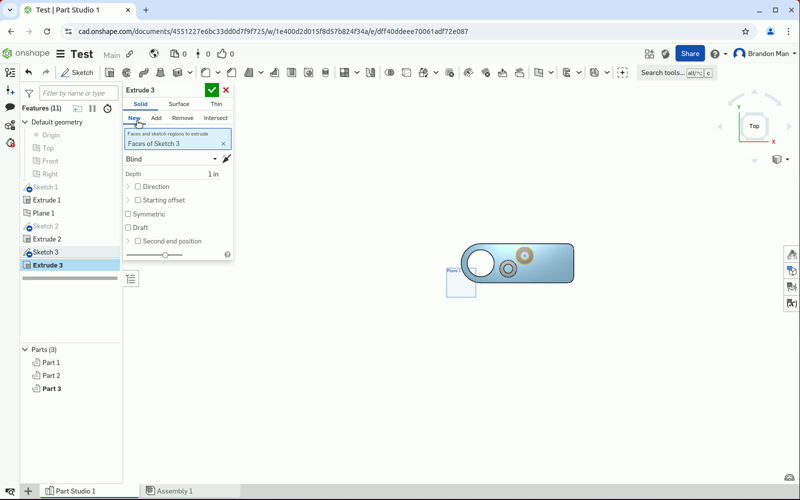
key(tab, 4)
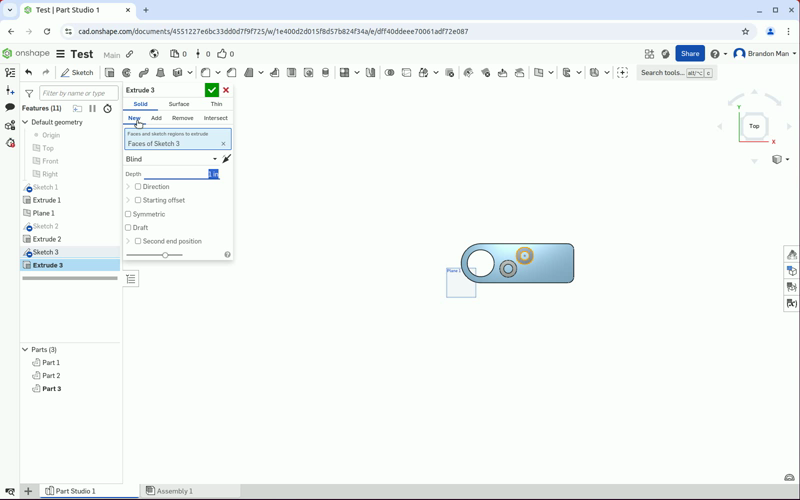
text(0.241)
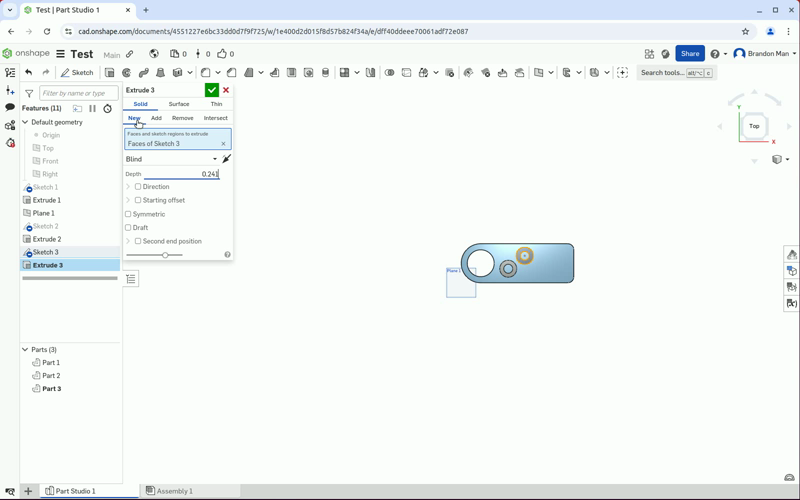
key(enter)
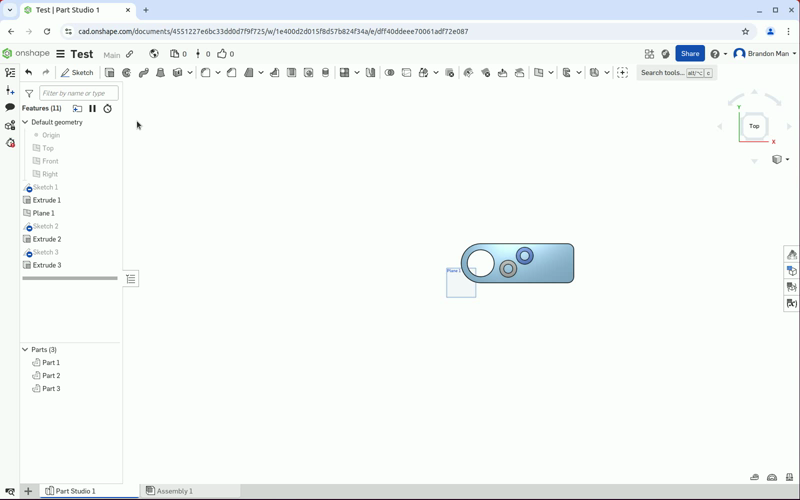
key(shift+h)
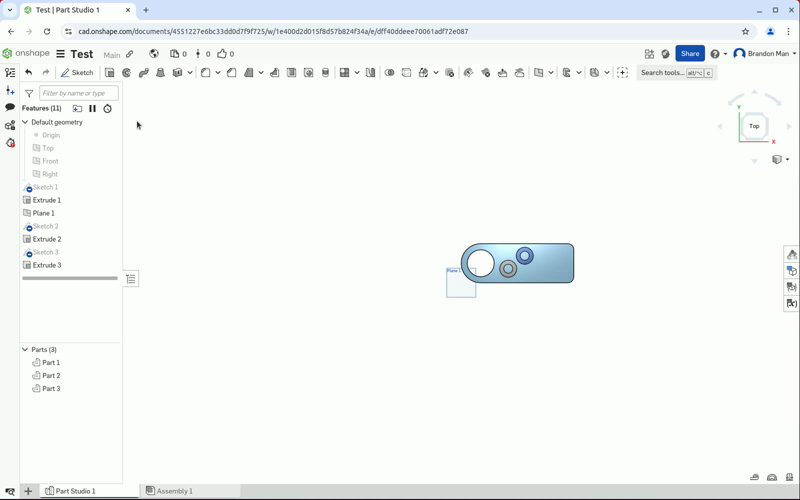
key(shift+h)
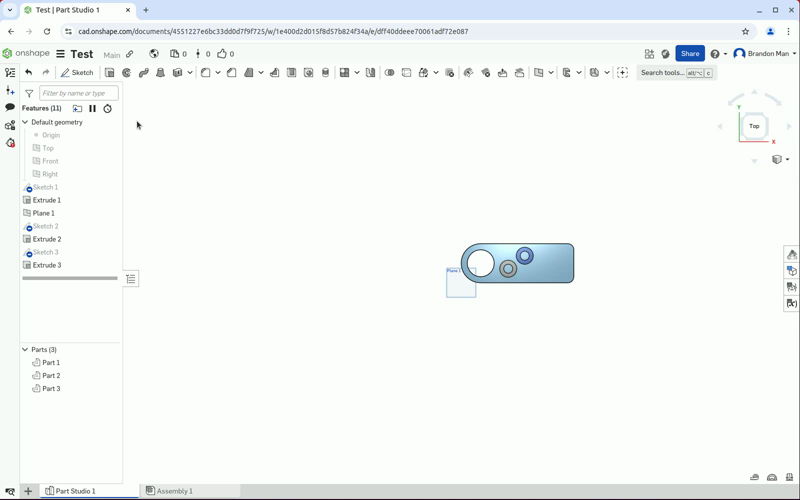
mouse_move(73, 189)
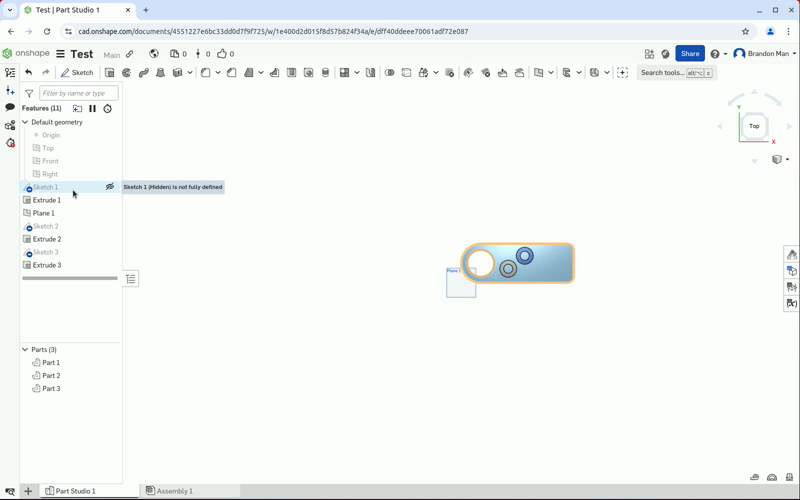
click(73, 189)
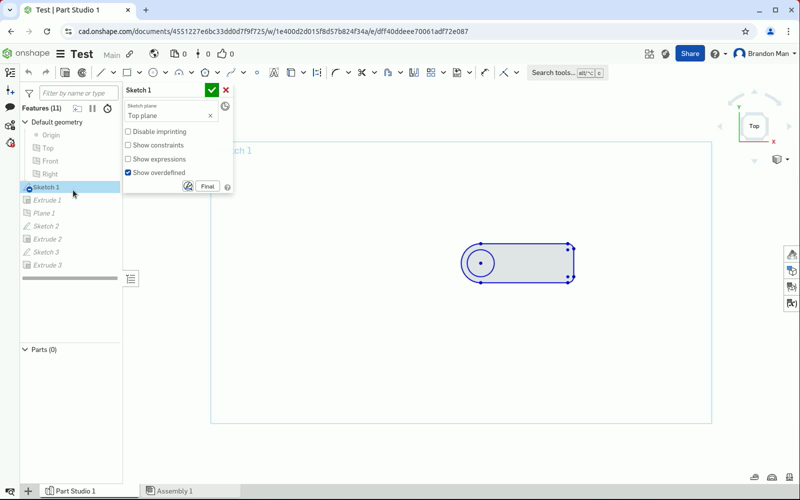
mouse_move(229, 92)
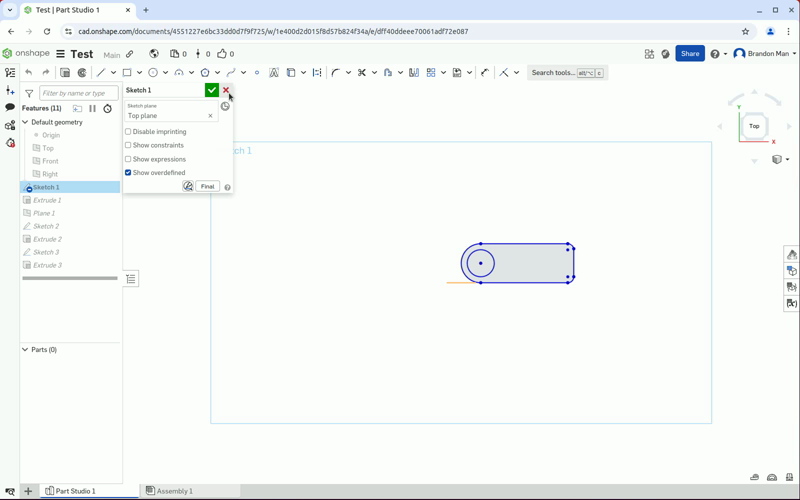
click(229, 92)
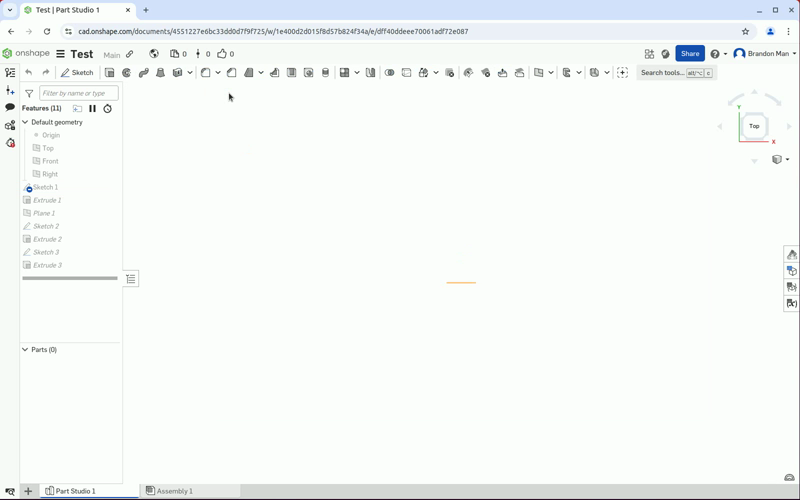
key(shift+s)
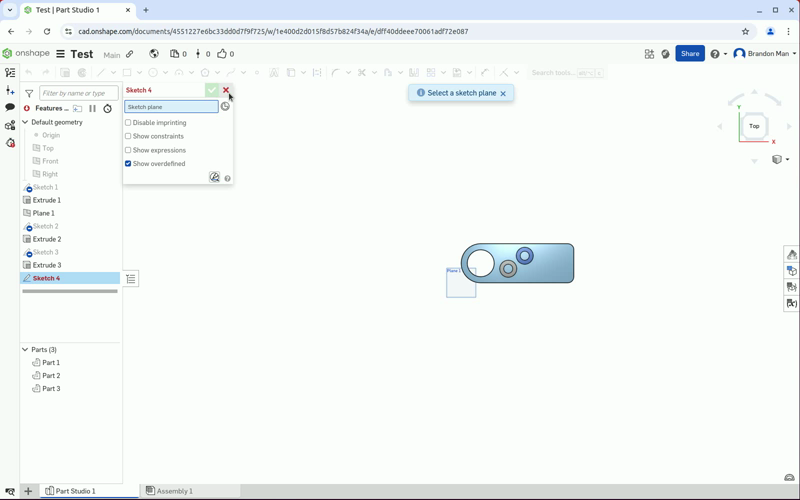
mouse_move(73, 215)
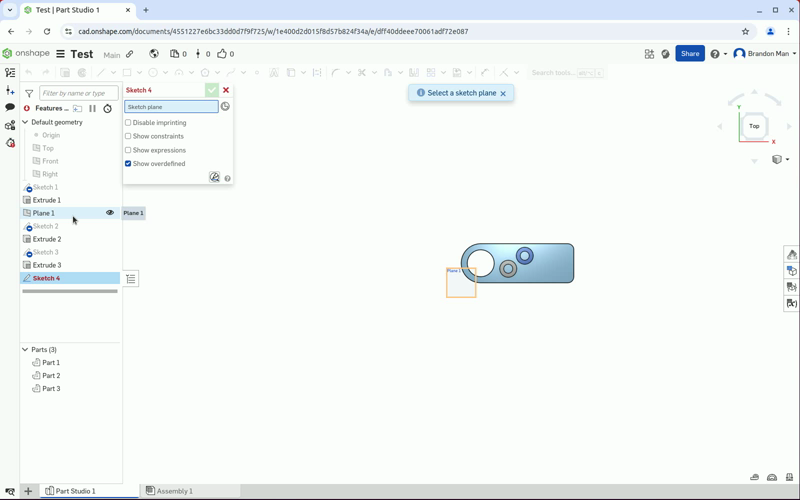
click(73, 215)
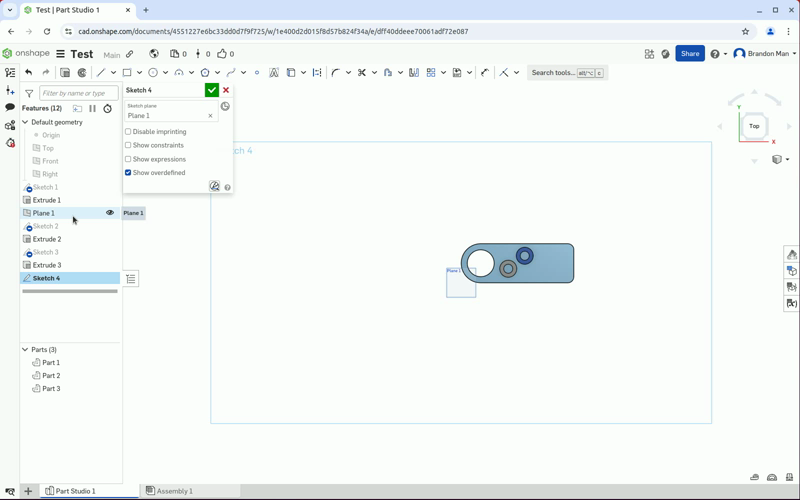
mouse_move(73, 352)
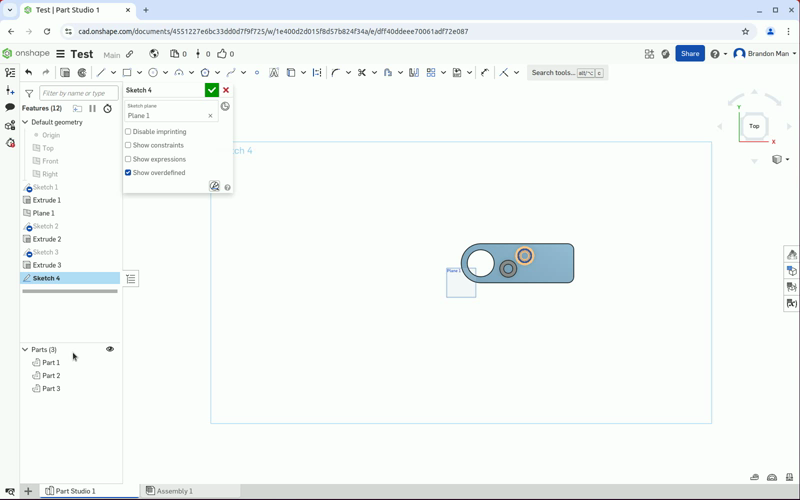
key(y)
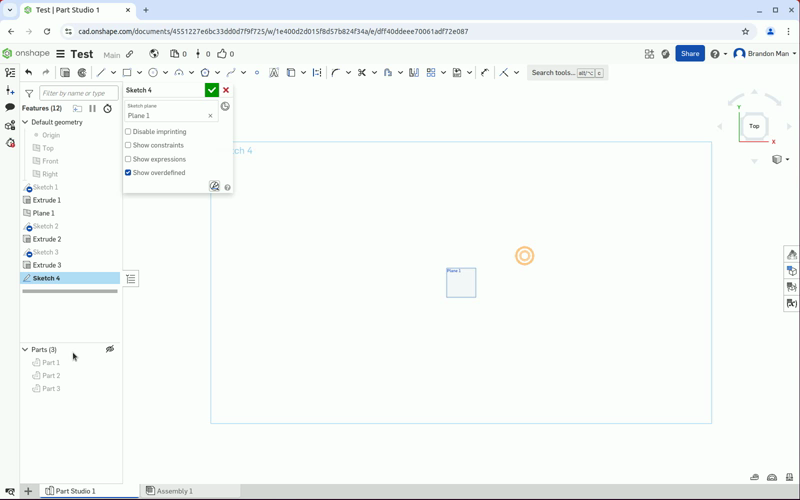
key(c)
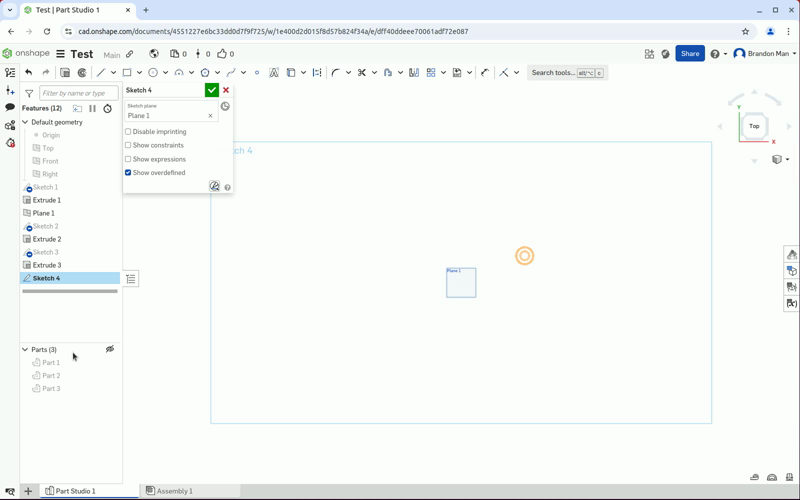
key_down(shift)
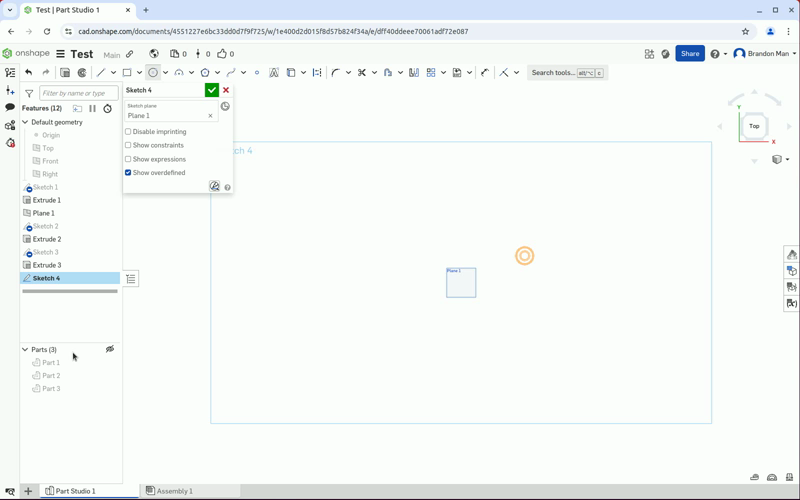
mouse_move(542, 268)
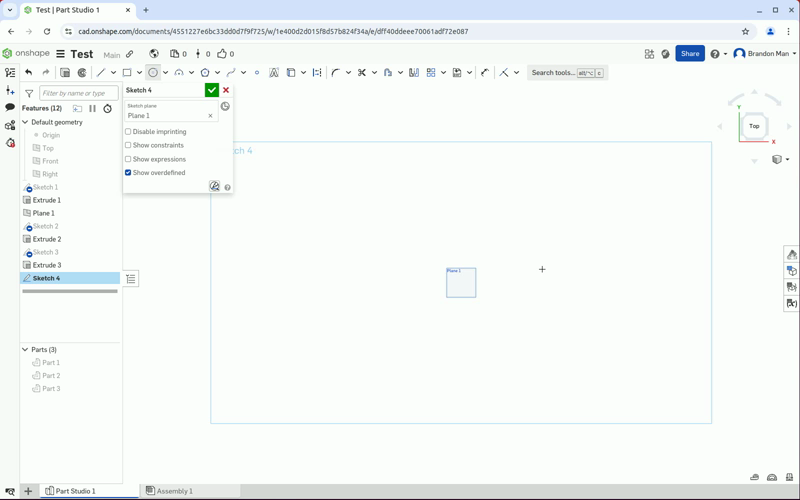
click(542, 268)
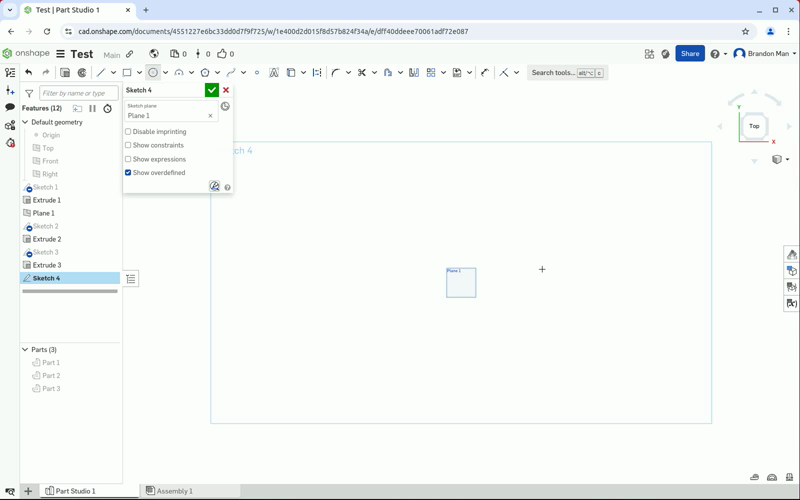
key_up(shift)
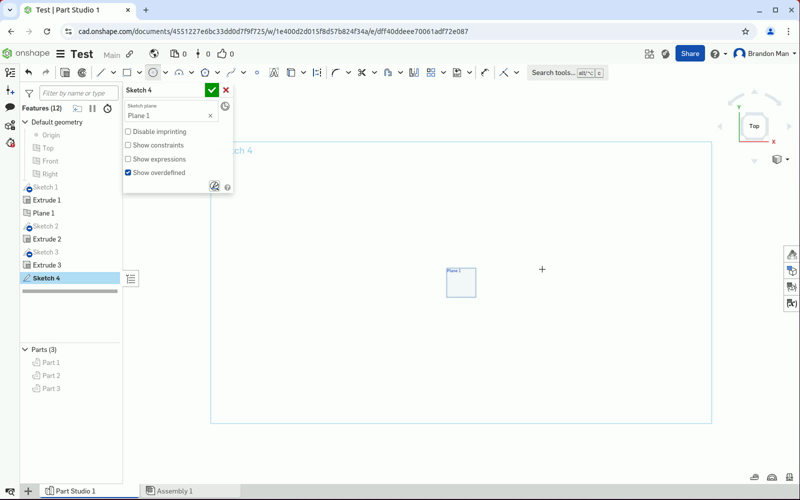
mouse_move(550, 268)
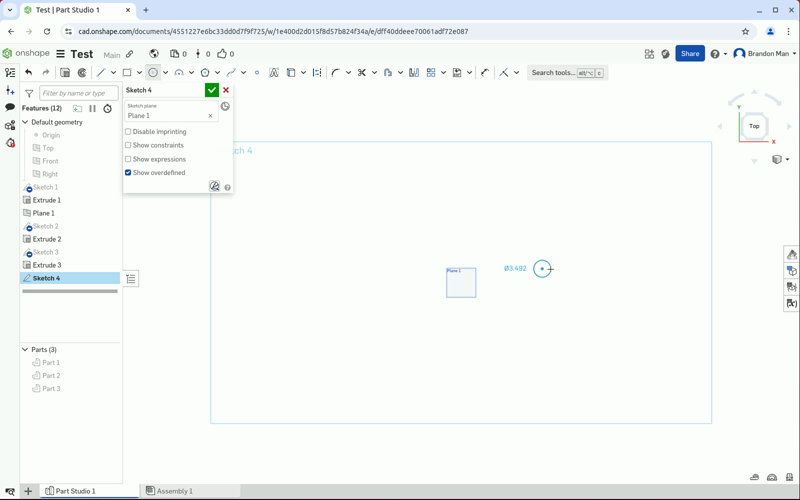
click(550, 268)
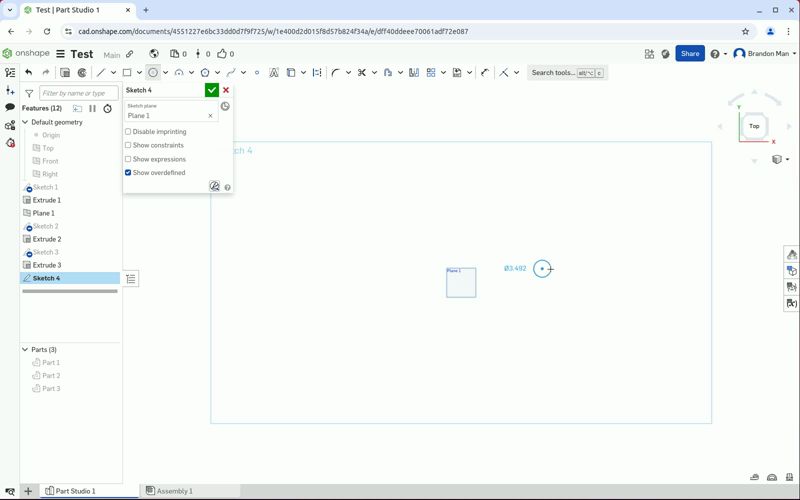
key(esc)
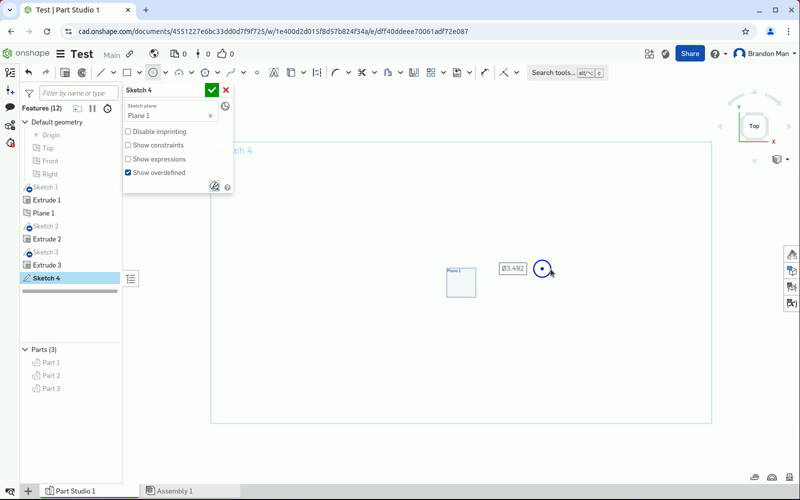
key(c)
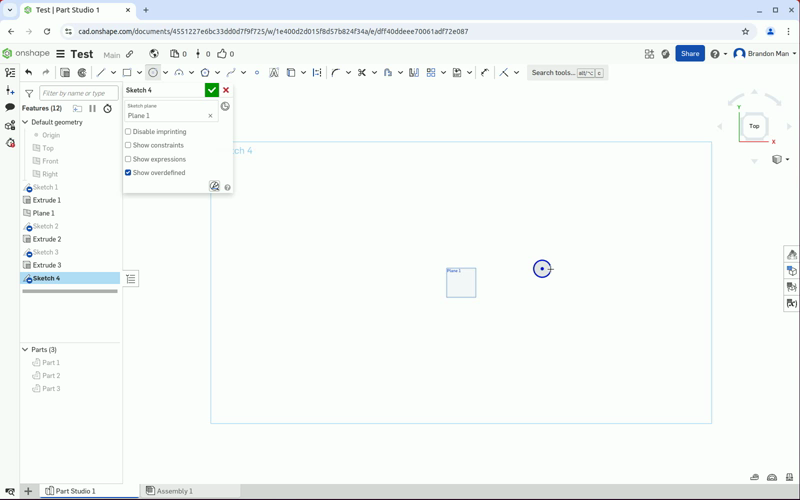
key_down(shift)
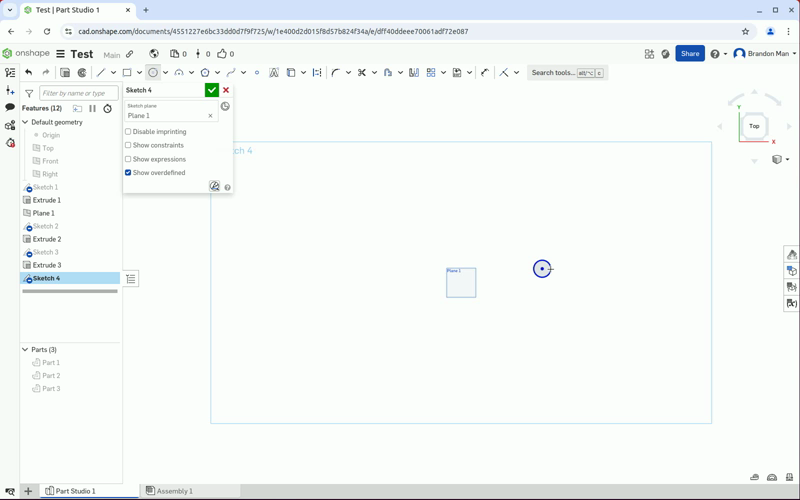
mouse_move(542, 268)
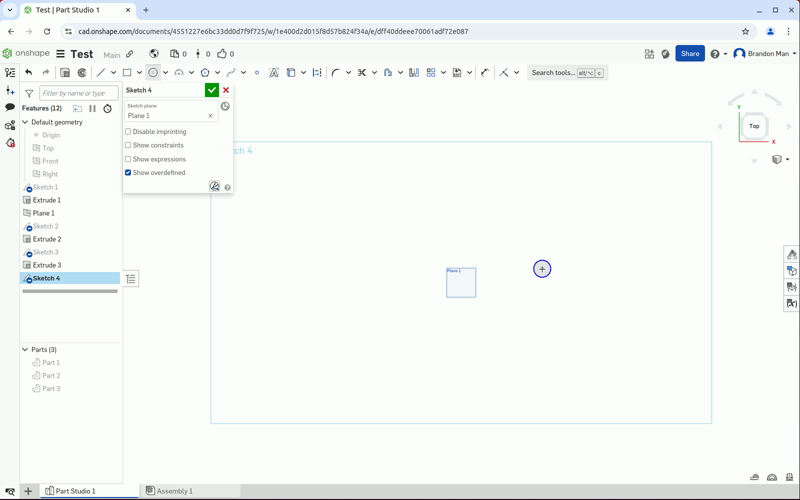
click(542, 268)
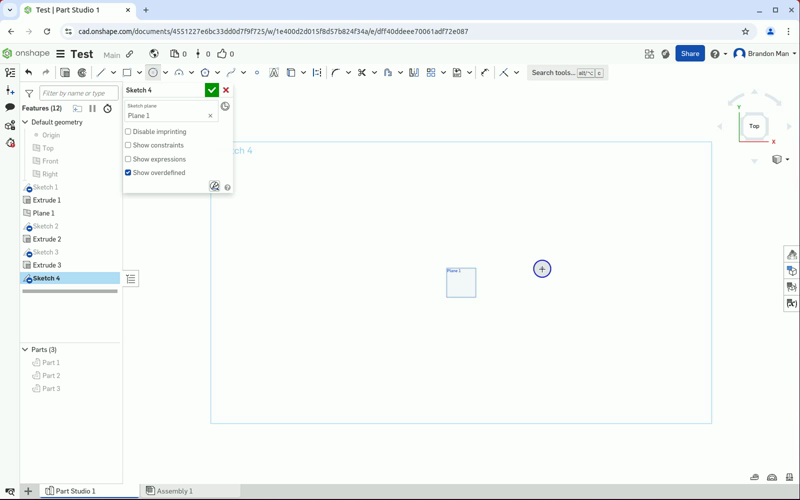
key_up(shift)
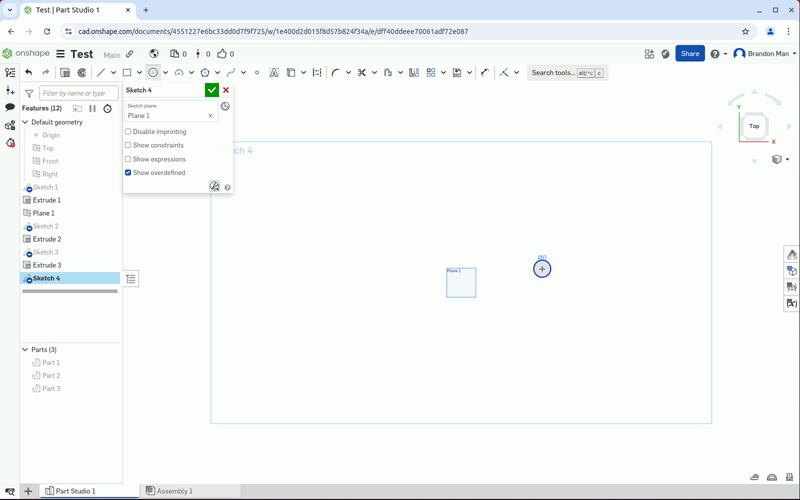
mouse_move(546, 268)
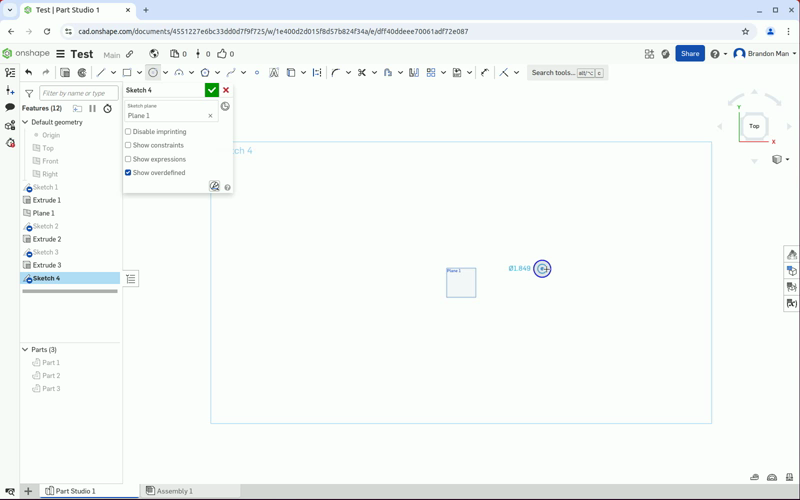
scroll(6)
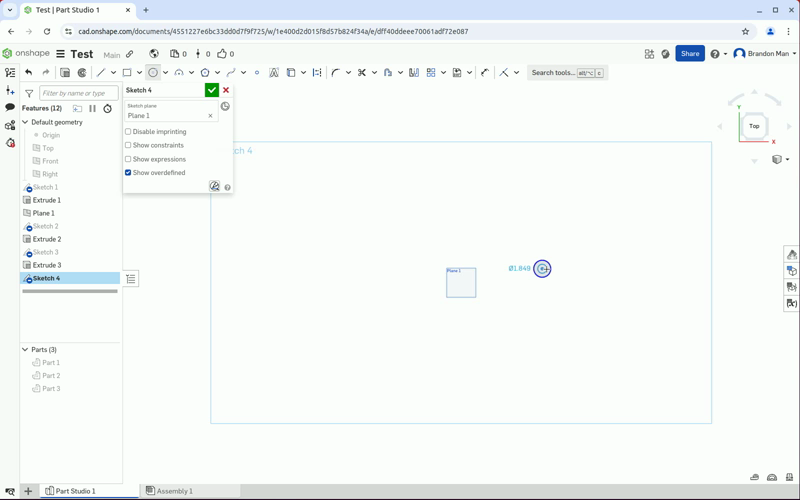
scroll(6)
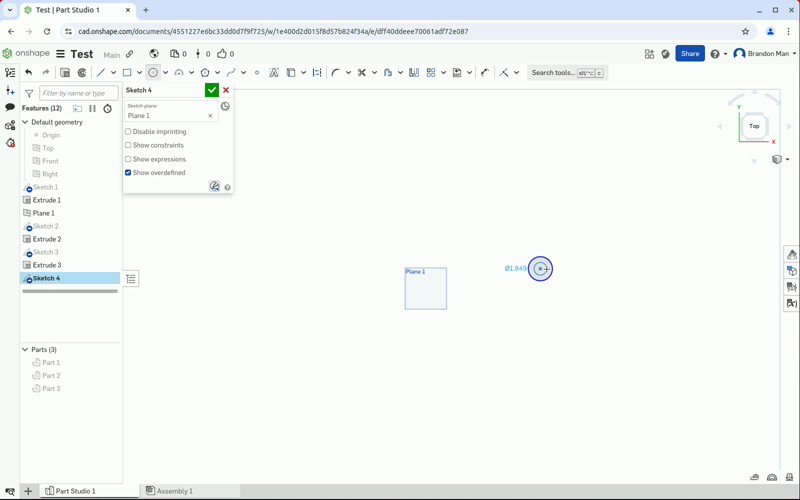
scroll(6)
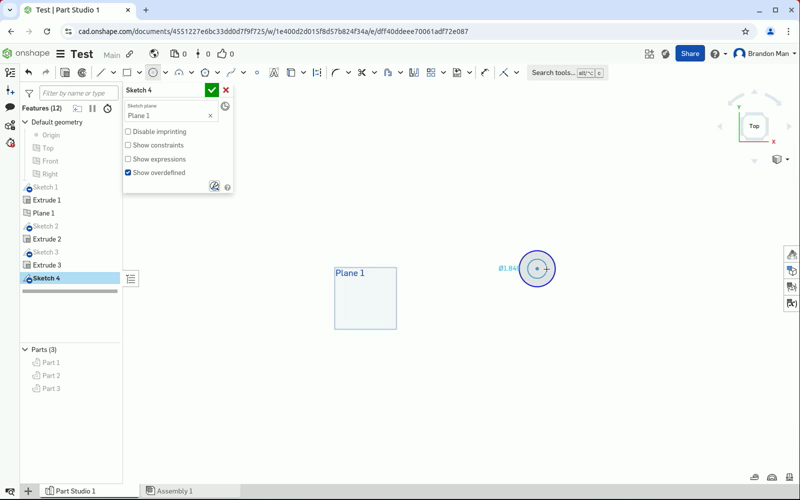
scroll(6)
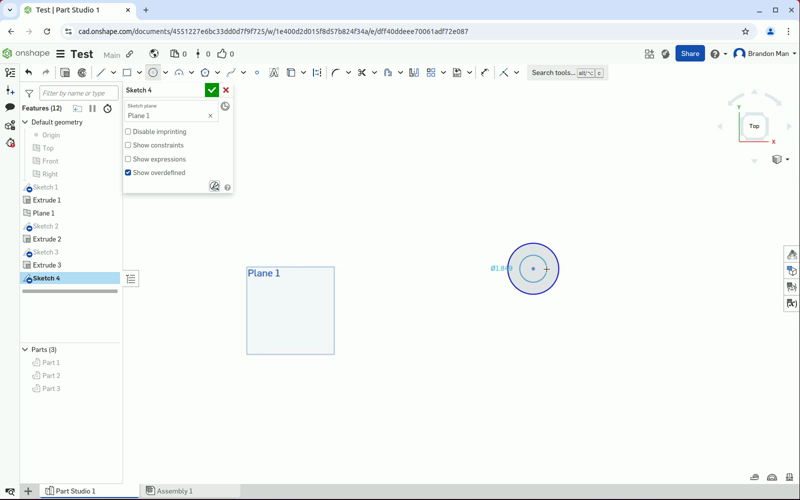
scroll(6)
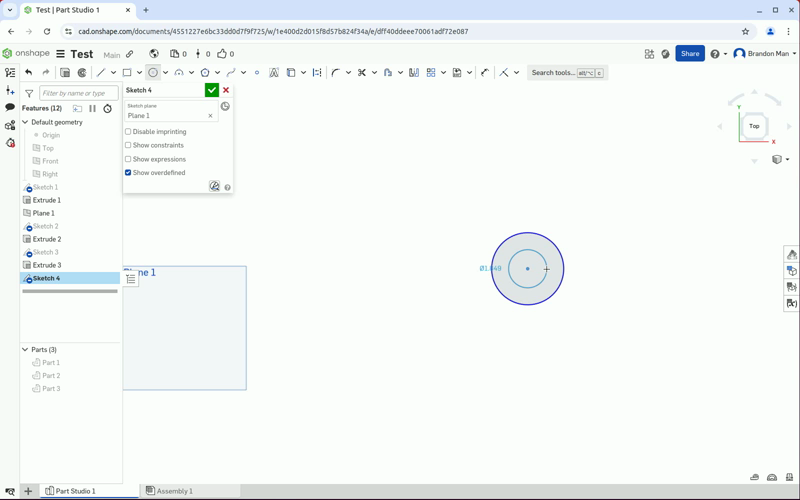
scroll(6)
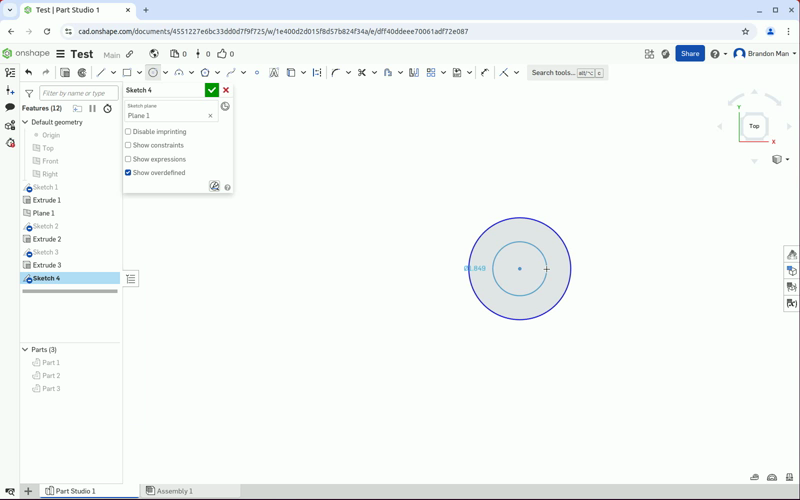
scroll(6)
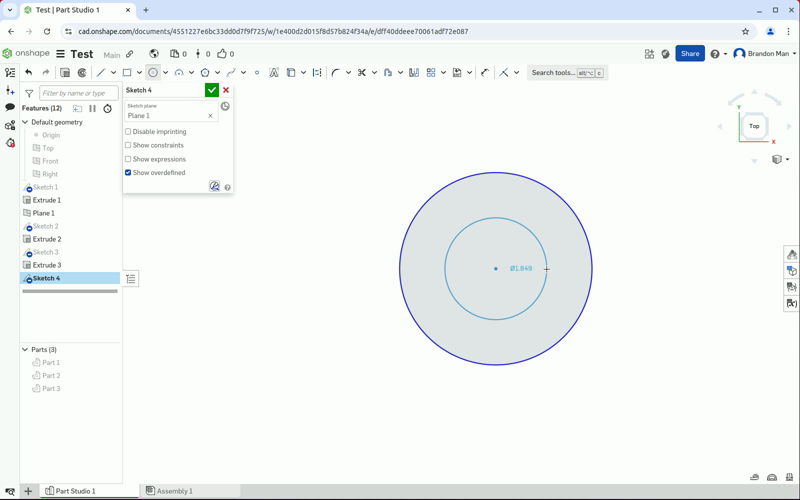
click(546, 268)
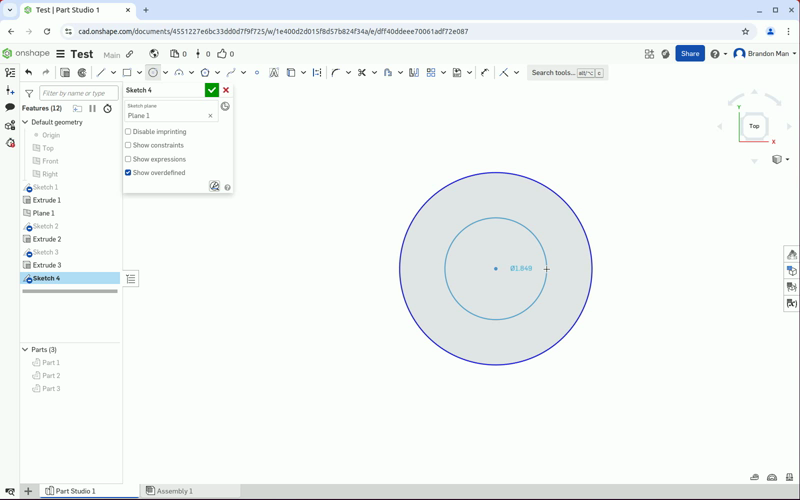
scroll(-6)
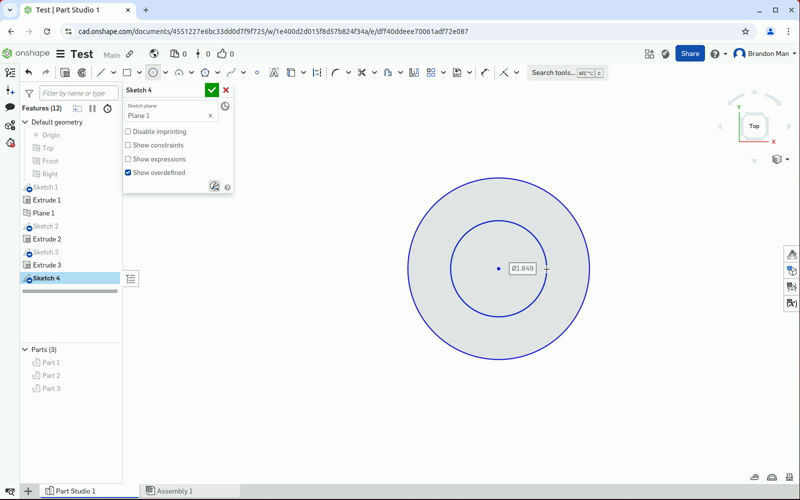
scroll(-6)
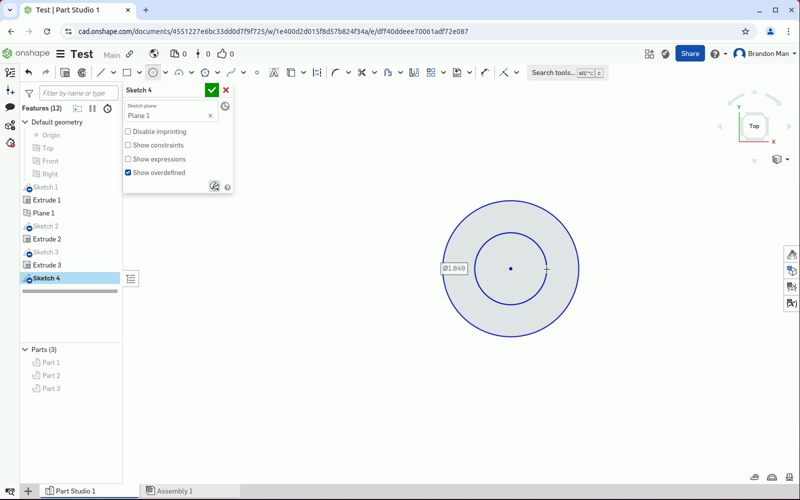
scroll(-6)
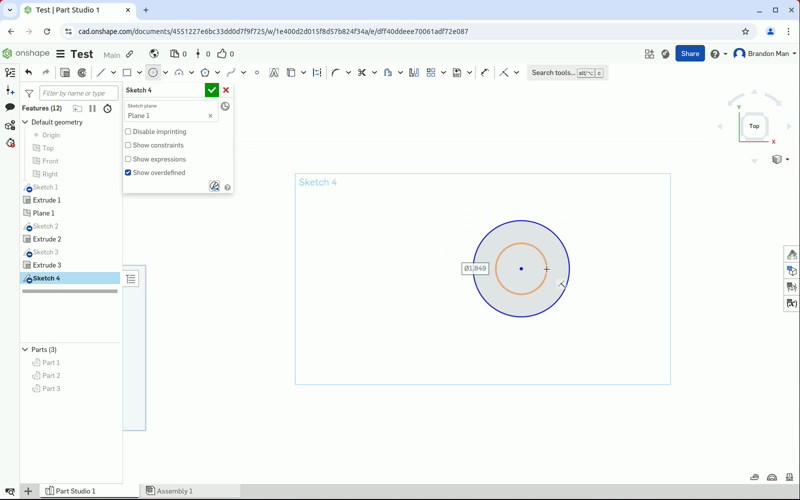
scroll(-6)
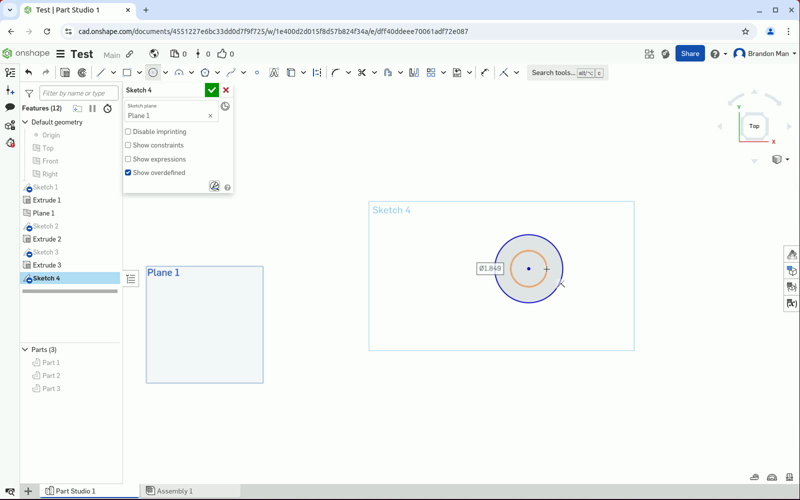
scroll(-6)
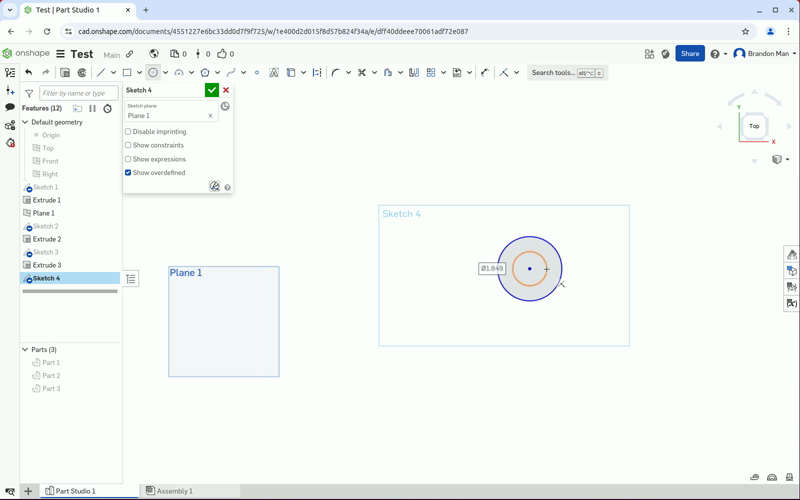
scroll(-6)
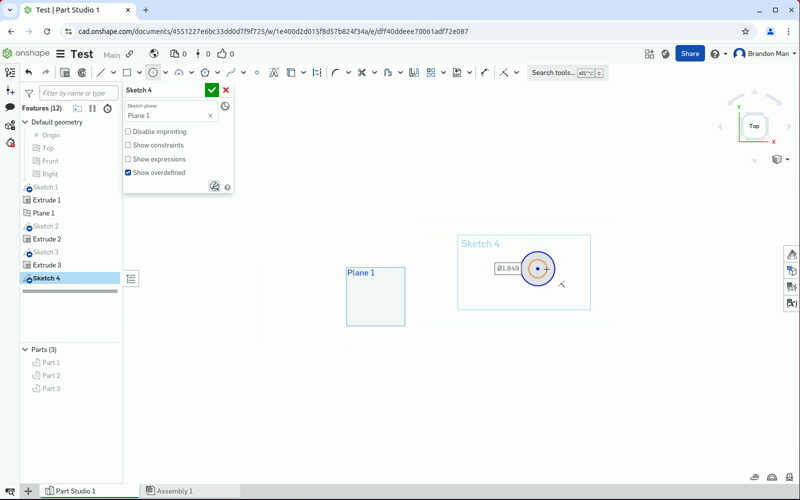
scroll(-6)
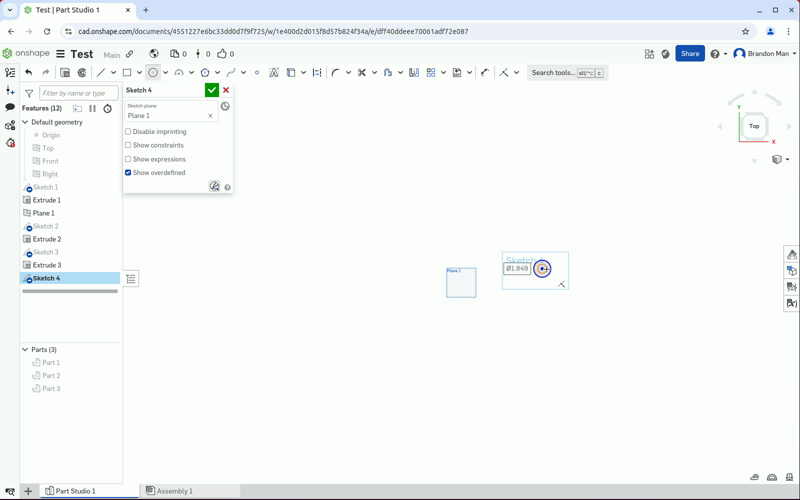
key(esc)
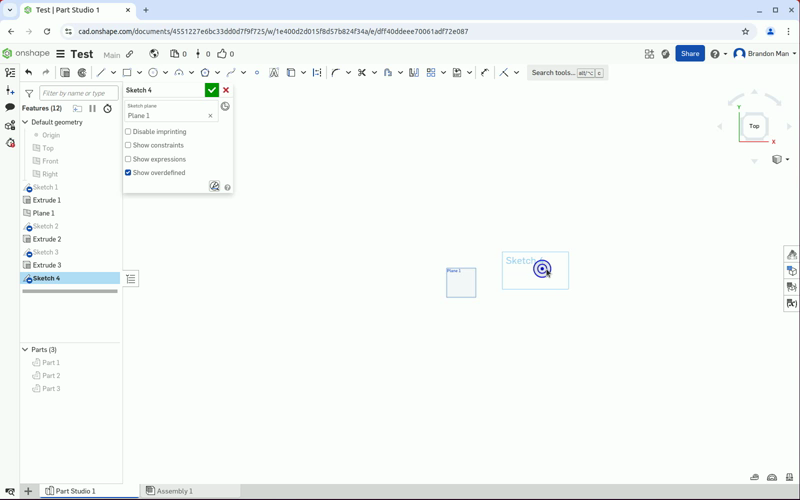
mouse_move(539, 261)
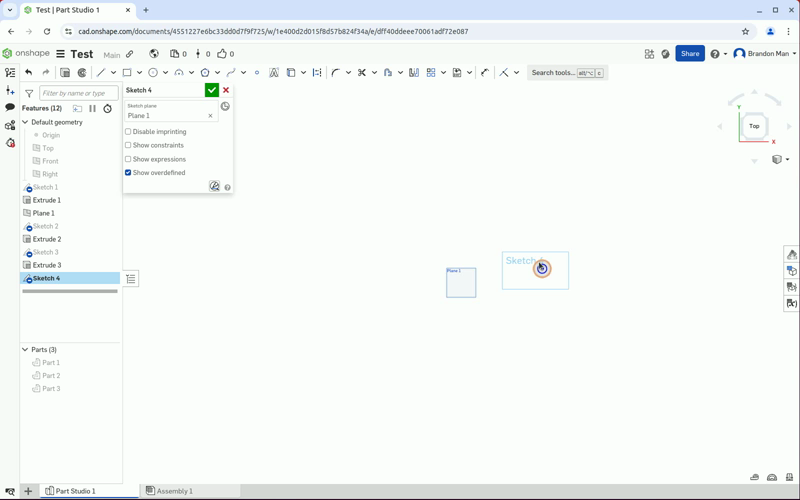
scroll(6)
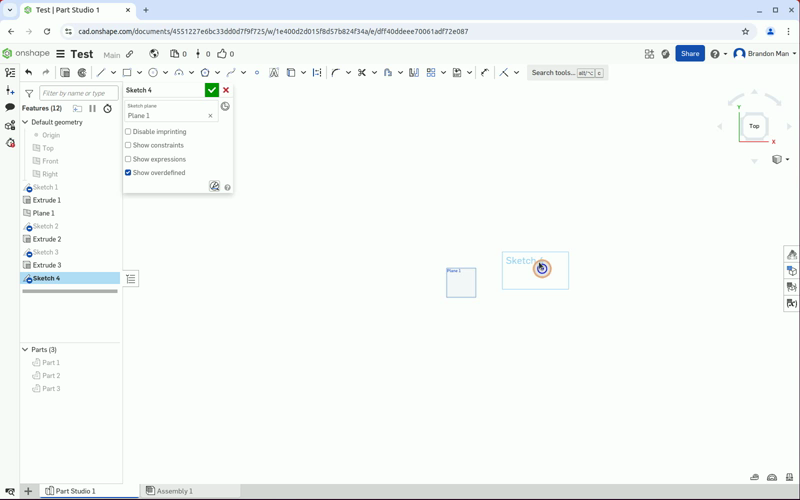
scroll(6)
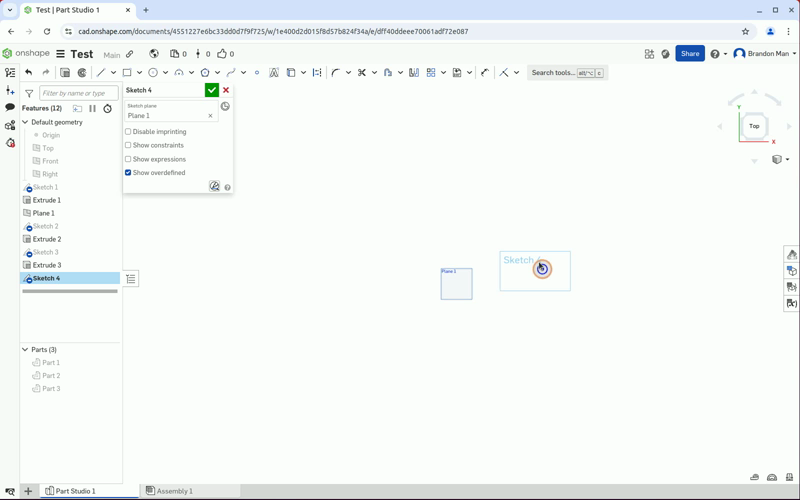
scroll(6)
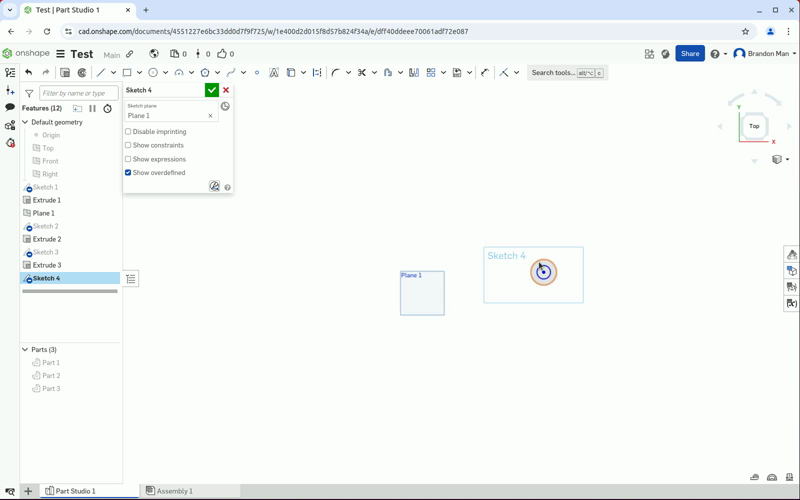
scroll(6)
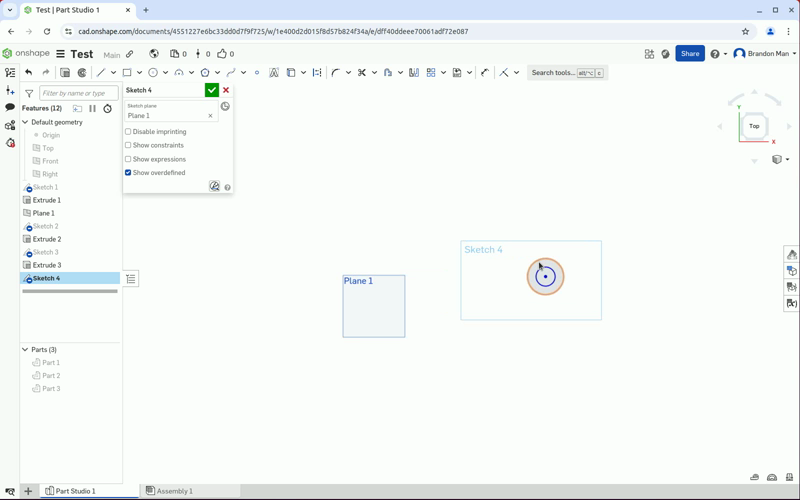
scroll(6)
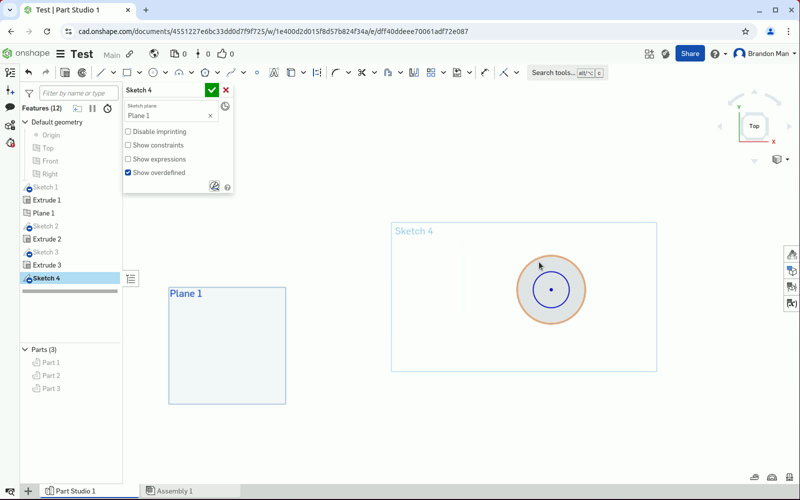
scroll(6)
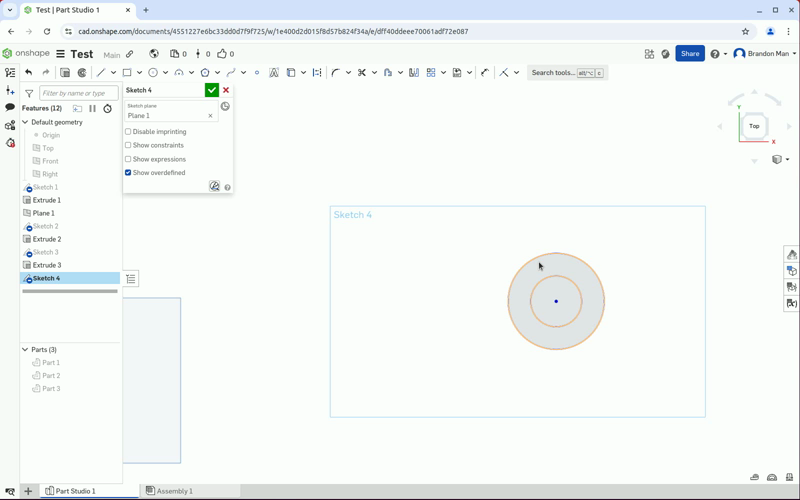
scroll(6)
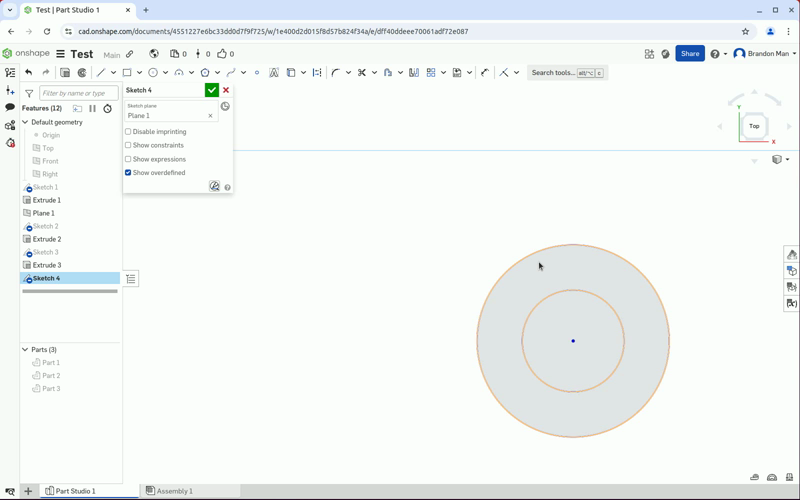
click(539, 261)
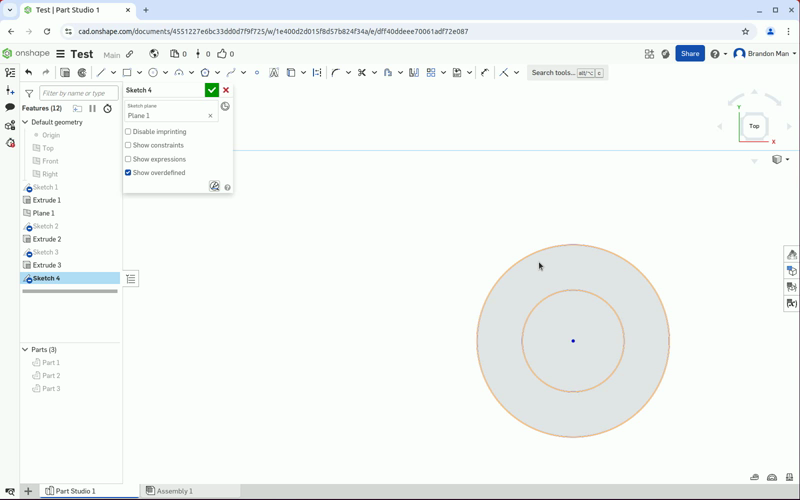
scroll(-6)
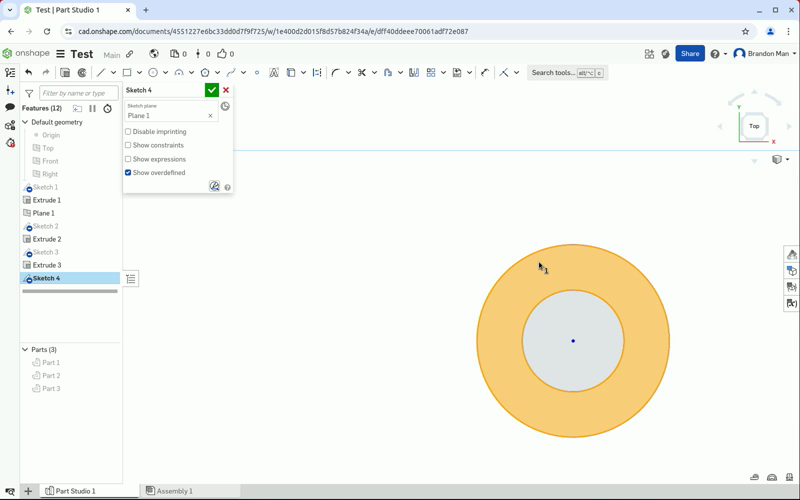
scroll(-6)
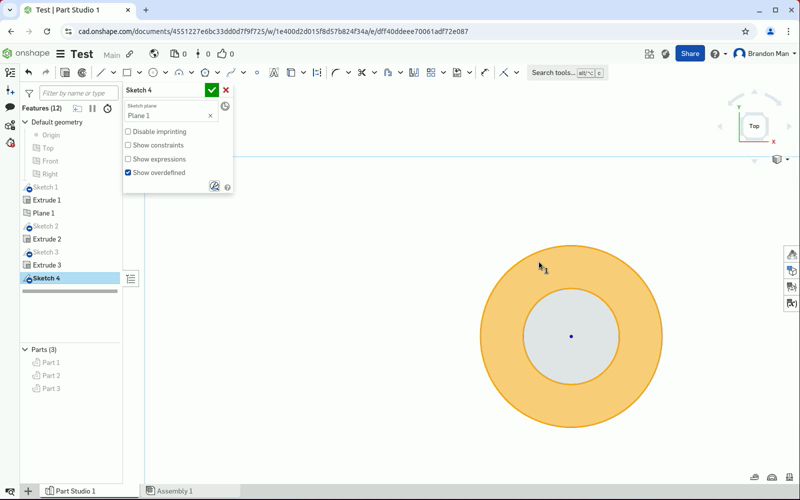
scroll(-6)
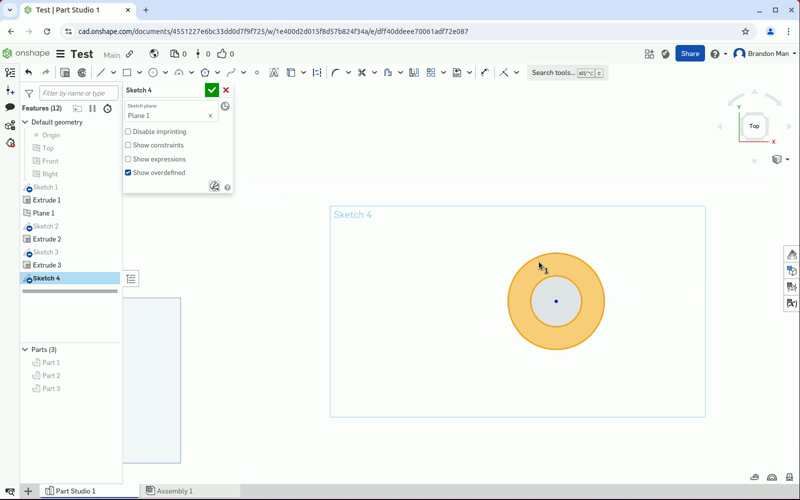
scroll(-6)
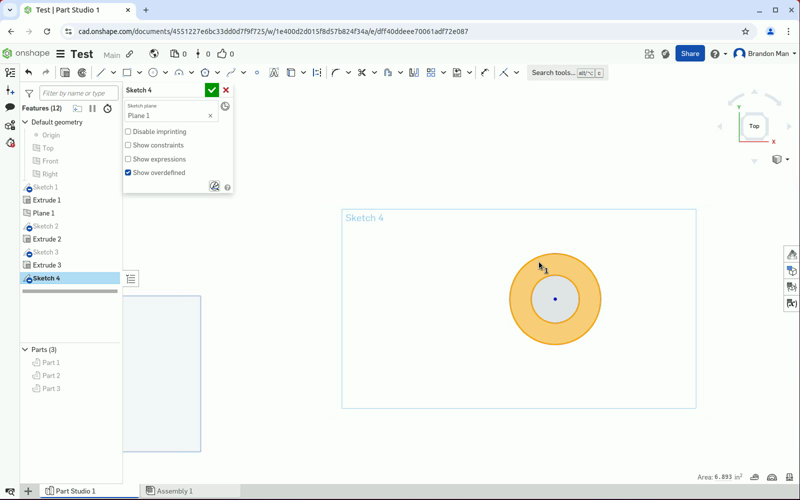
scroll(-6)
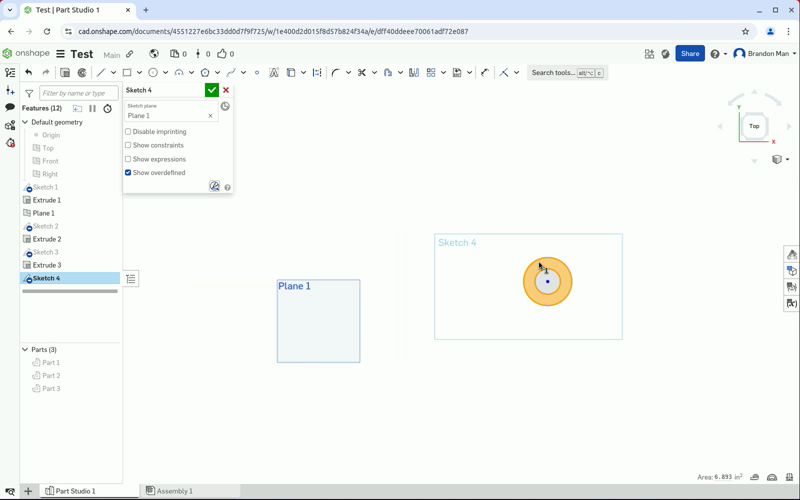
scroll(-6)
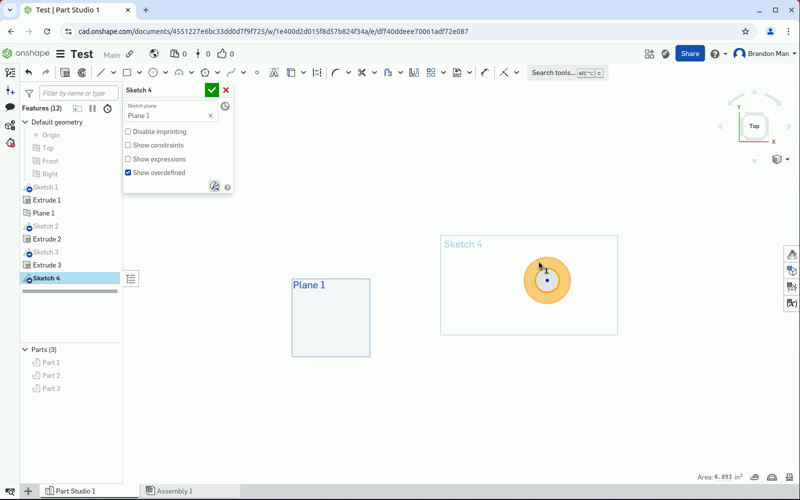
scroll(-6)
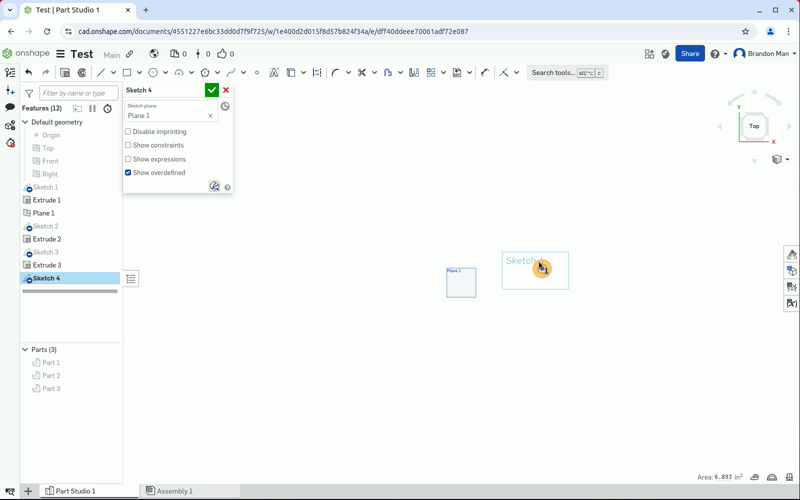
mouse_move(73, 352)
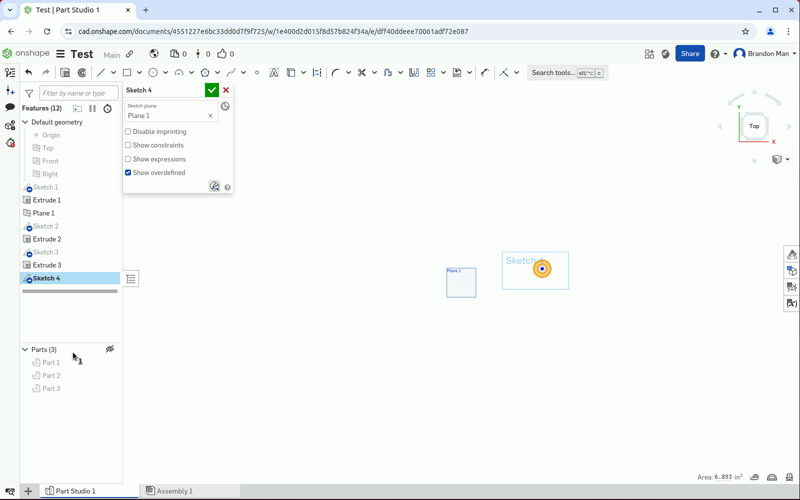
key(shift+y)
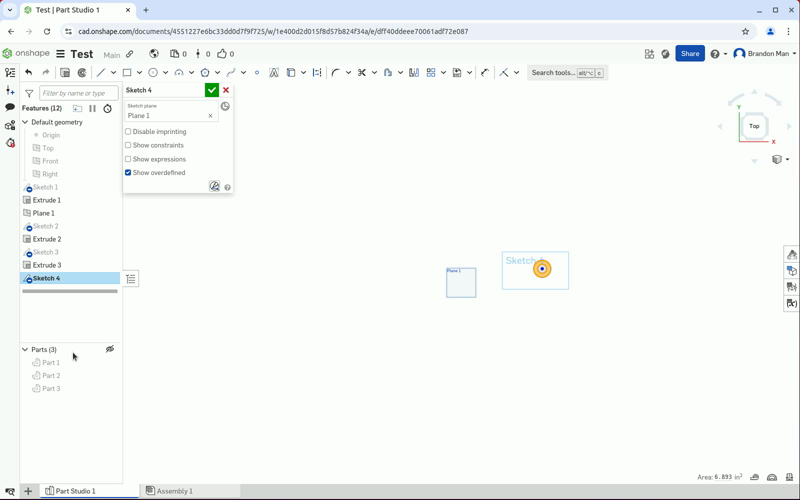
key(shift+e)
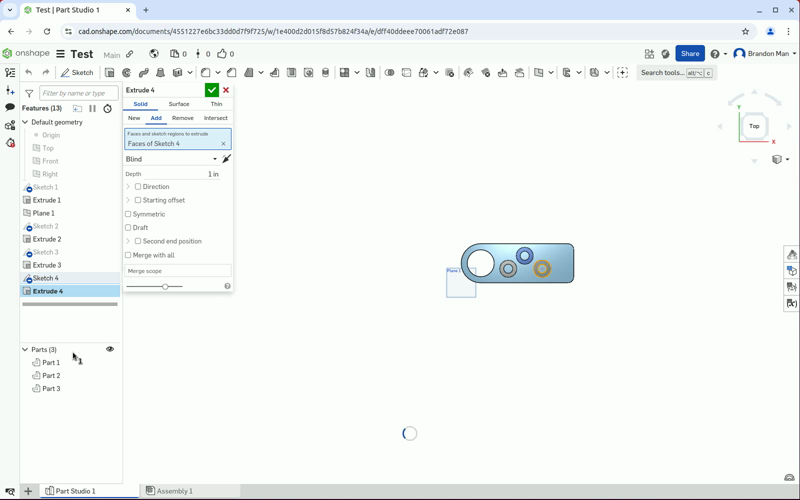
mouse_move(143, 106)
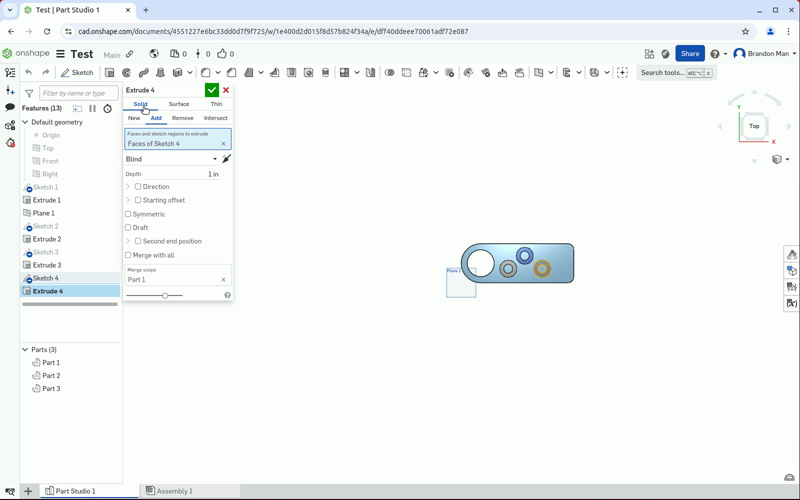
click(143, 106)
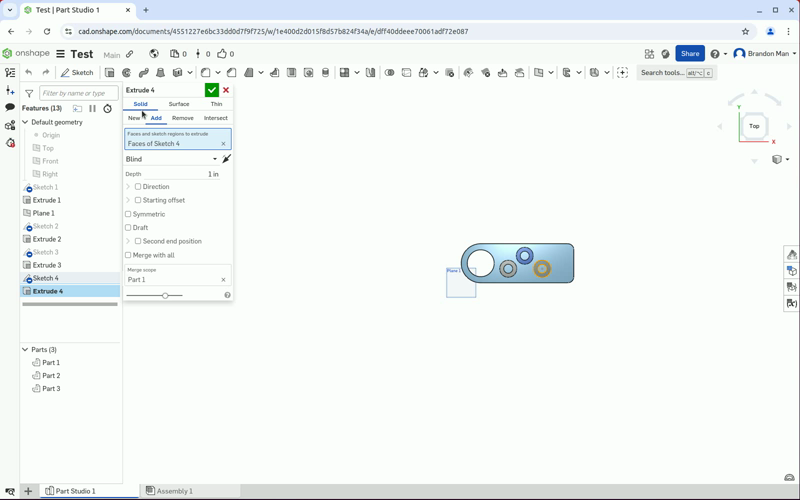
mouse_move(137, 120)
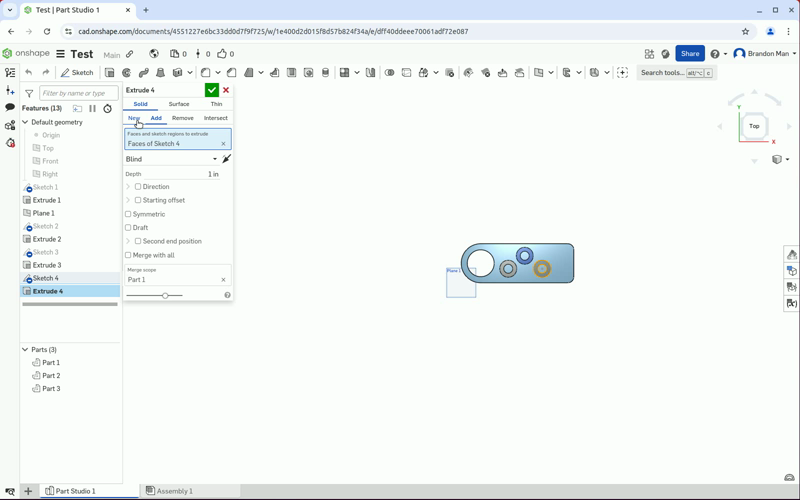
click(137, 120)
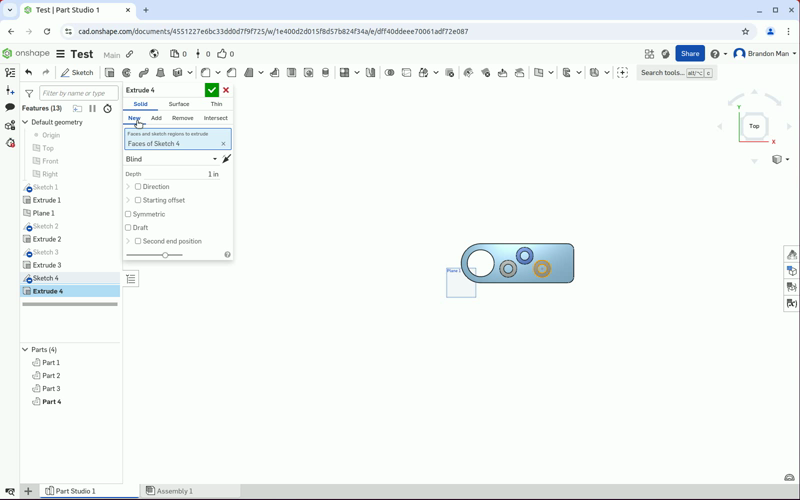
key(tab, 4)
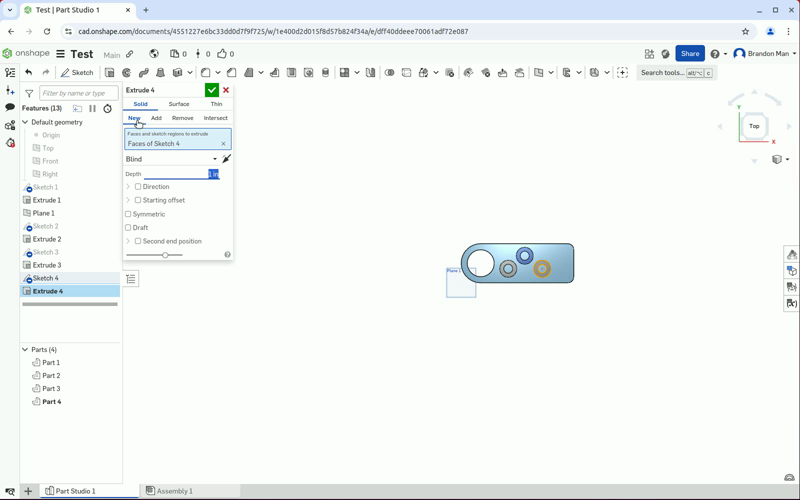
text(0.241)
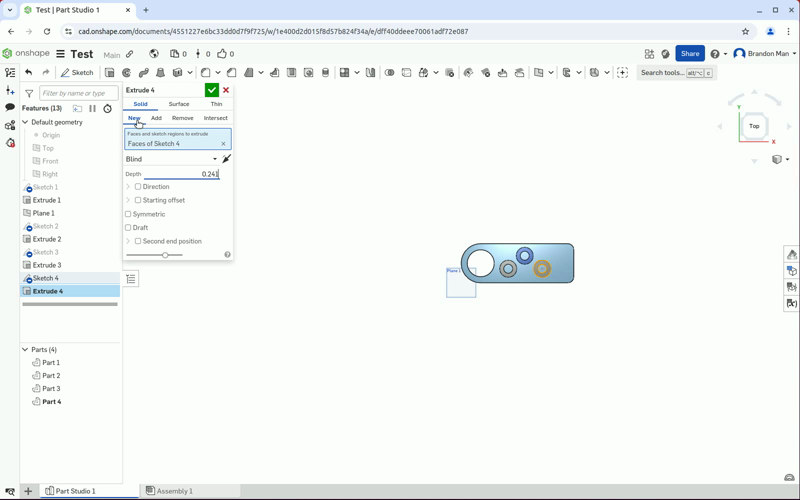
key(enter)
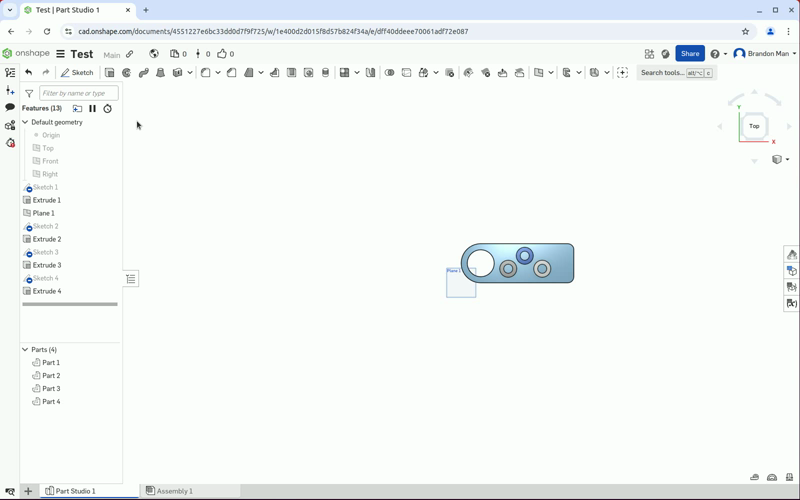
key(shift+h)
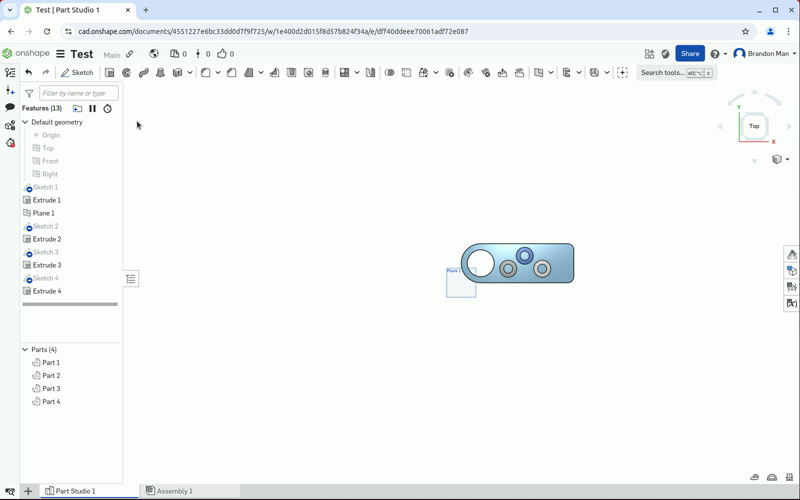
key(shift+h)
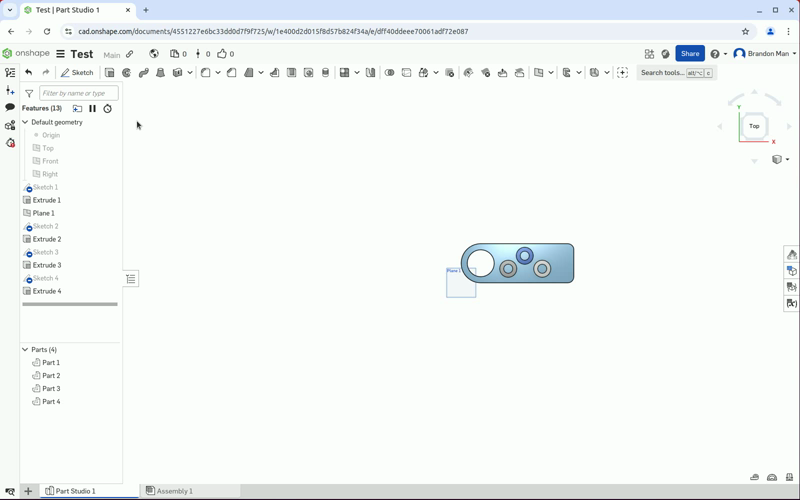
mouse_move(73, 189)
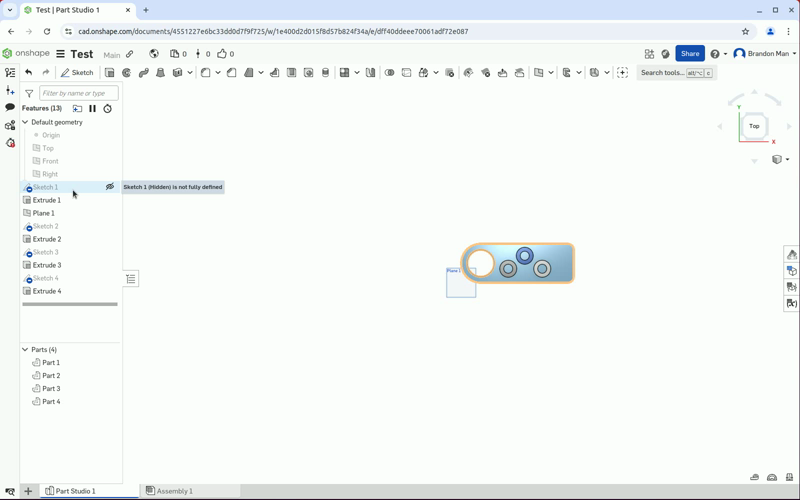
click(73, 189)
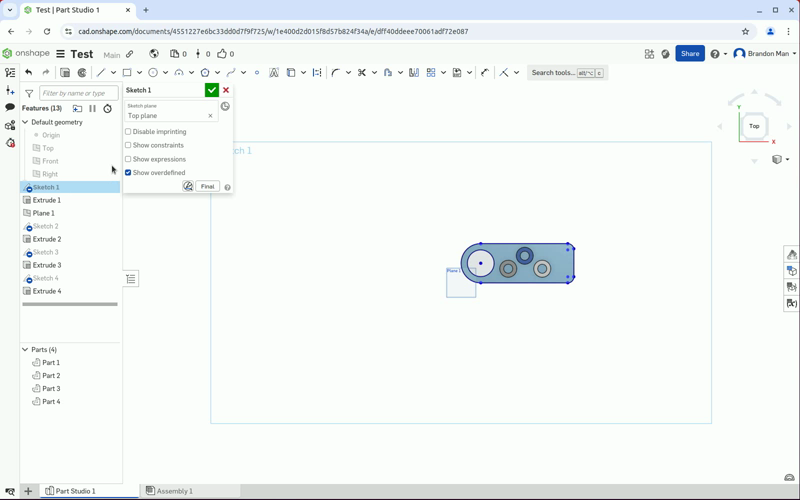
mouse_move(229, 92)
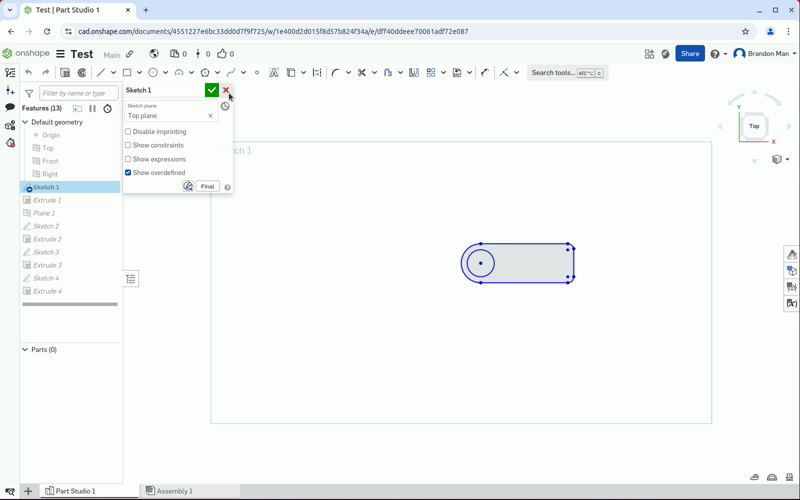
click(229, 92)
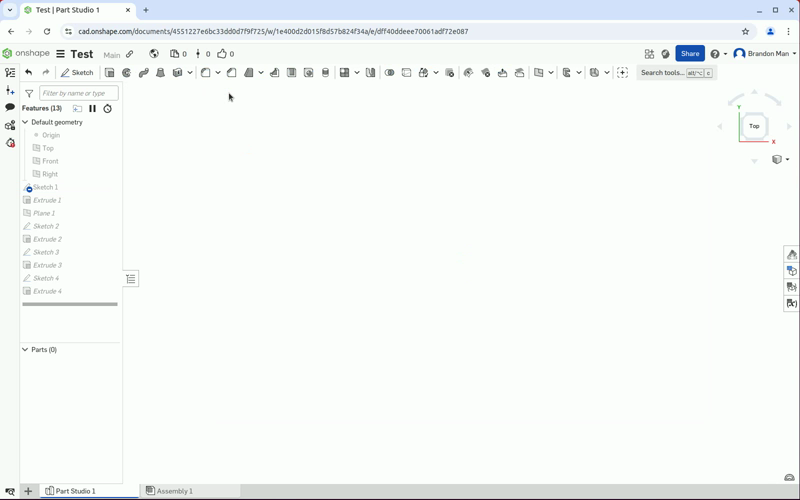
key(shift+s)
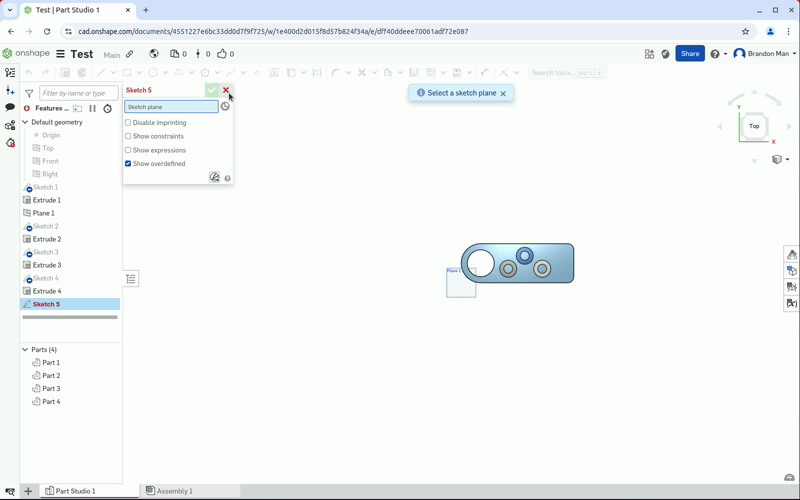
mouse_move(73, 215)
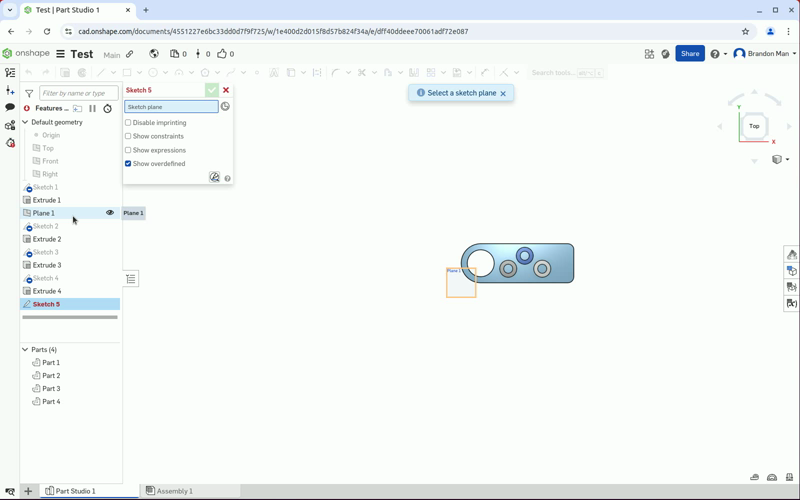
click(73, 215)
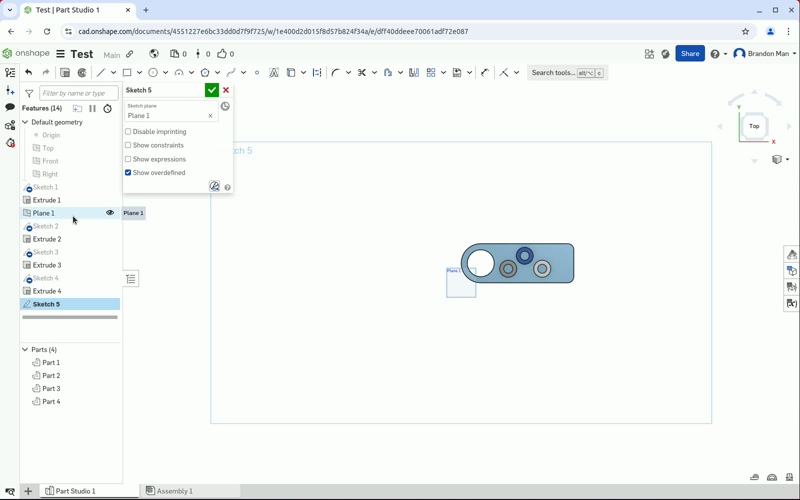
mouse_move(73, 352)
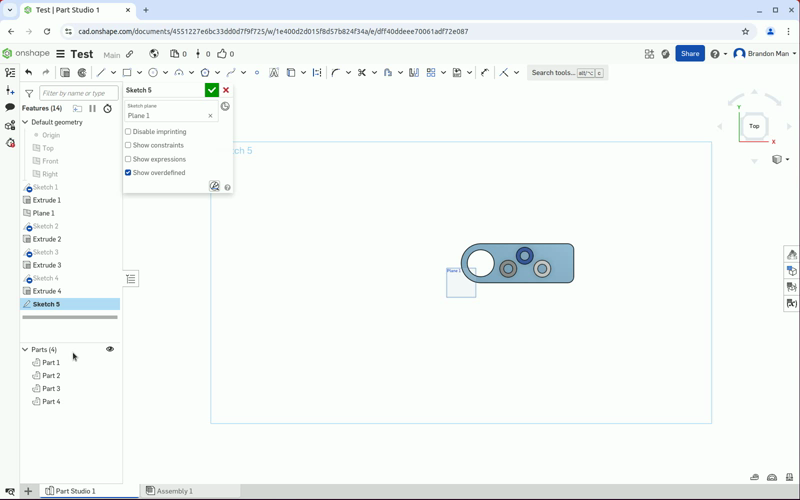
key(y)
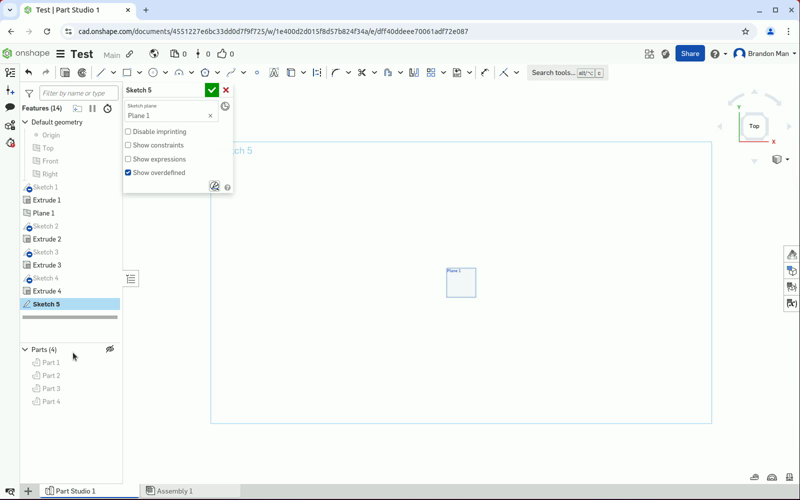
key(c)
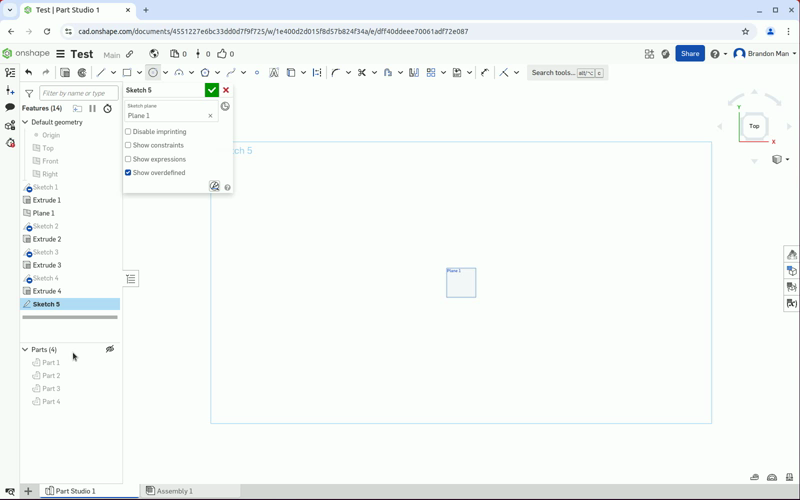
key_down(shift)
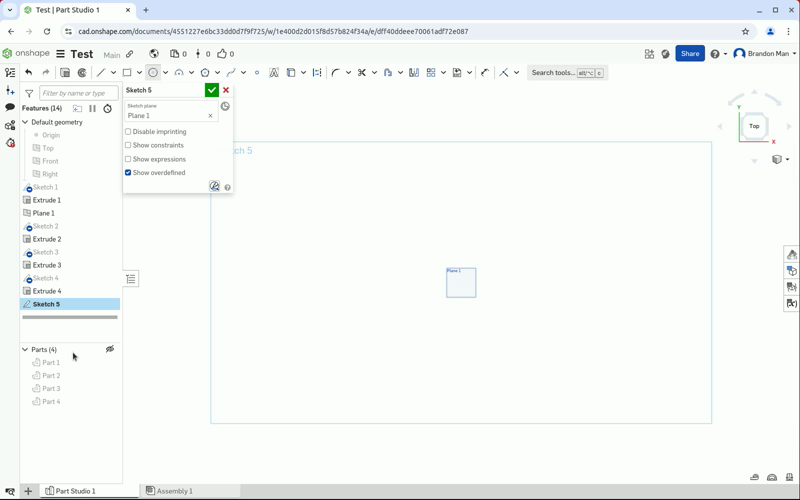
mouse_move(558, 255)
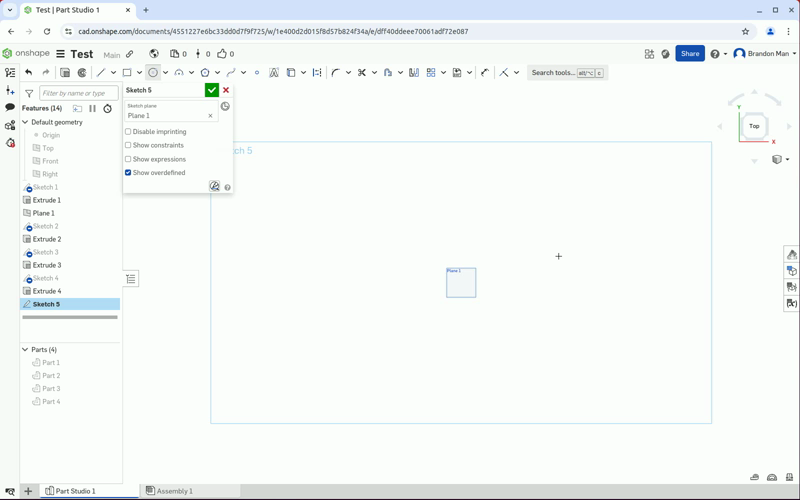
click(558, 255)
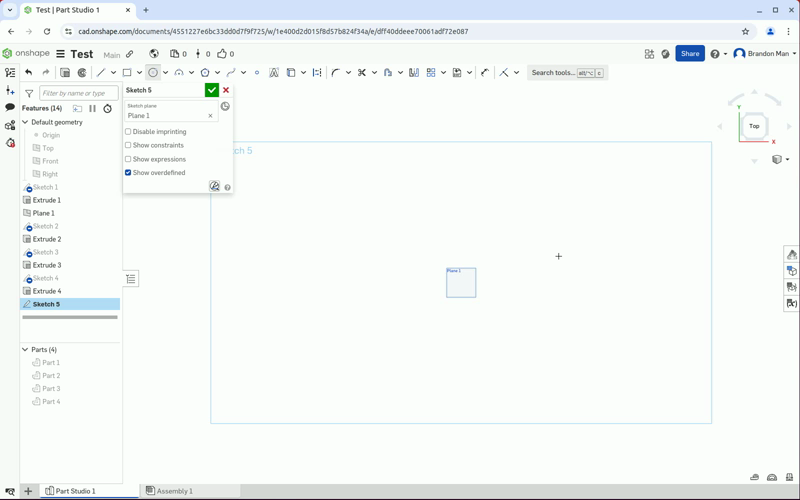
key_up(shift)
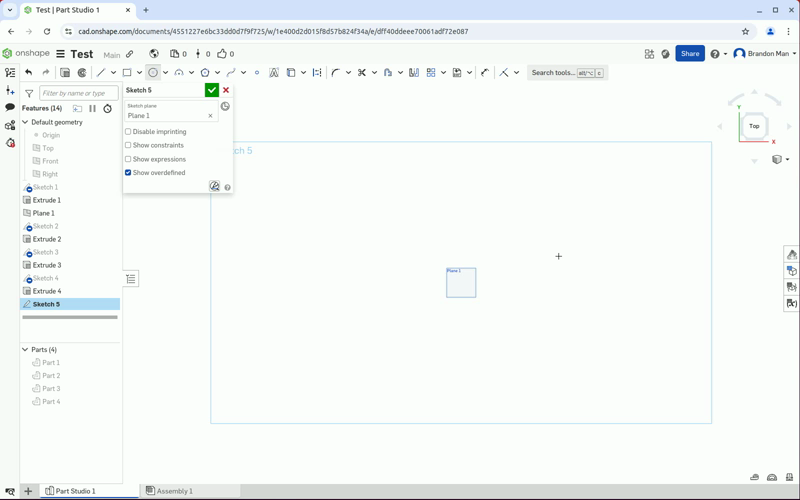
mouse_move(567, 255)
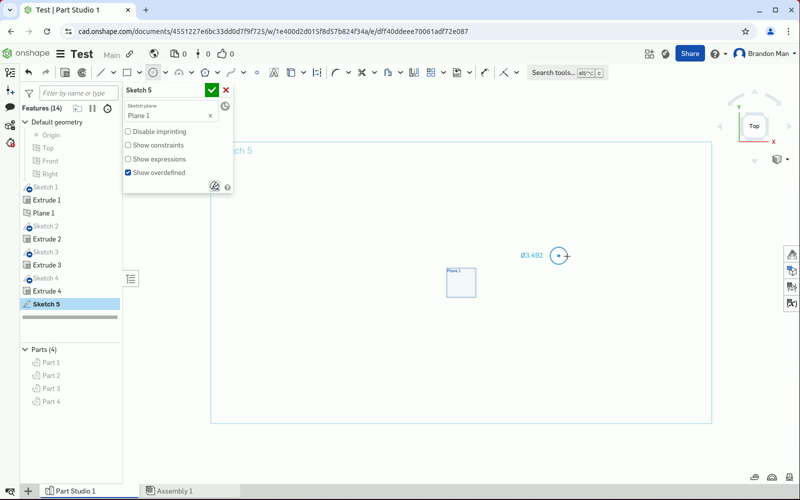
click(567, 255)
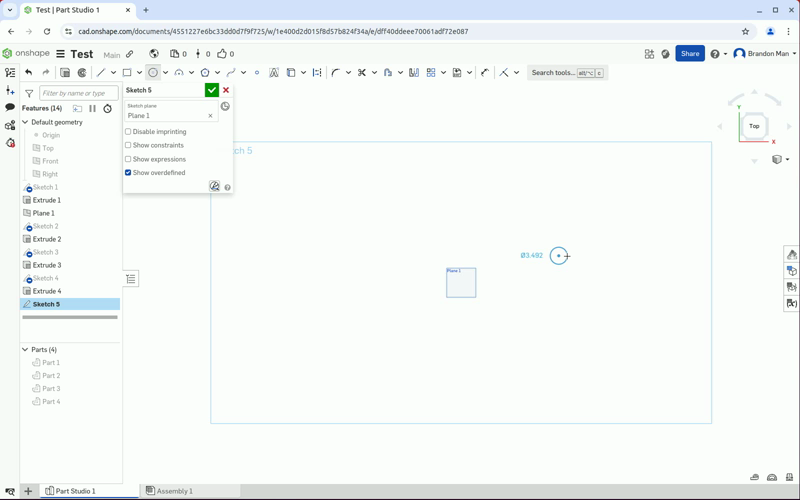
key(esc)
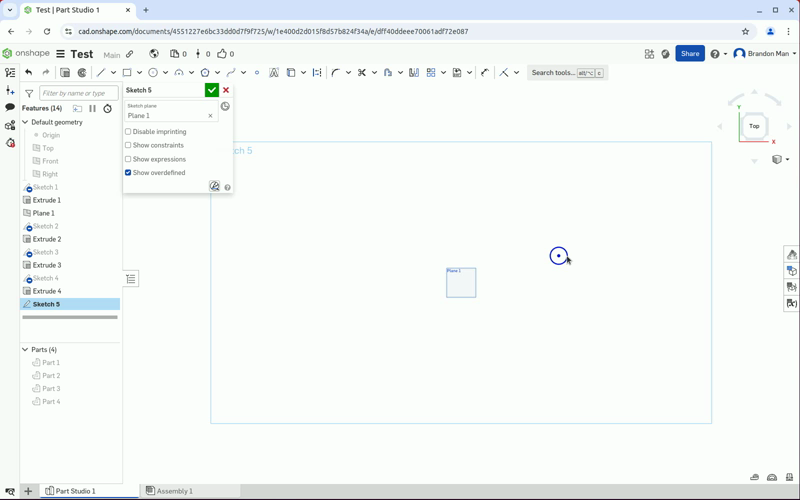
key(c)
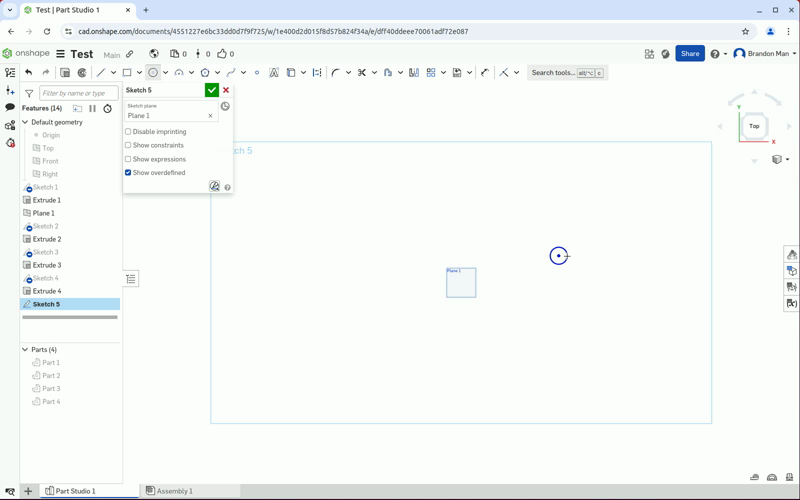
key_down(shift)
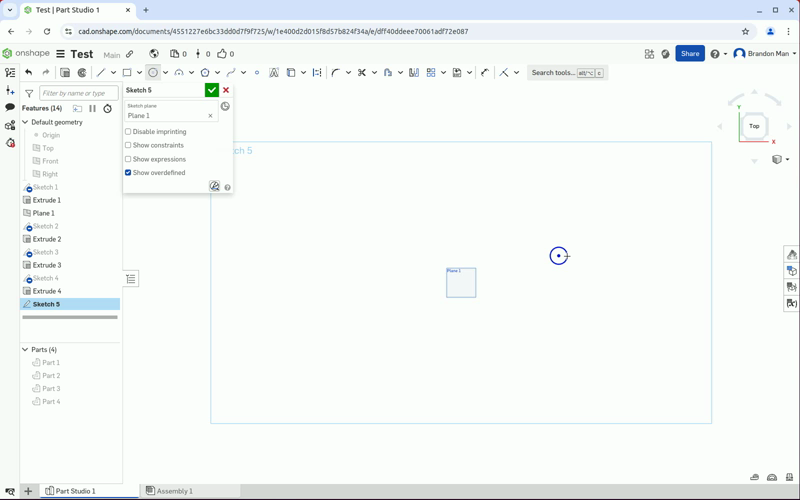
mouse_move(558, 255)
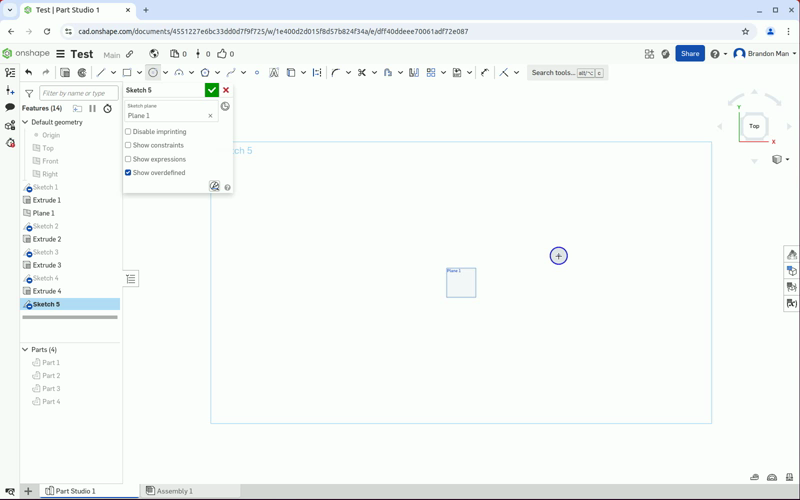
click(558, 255)
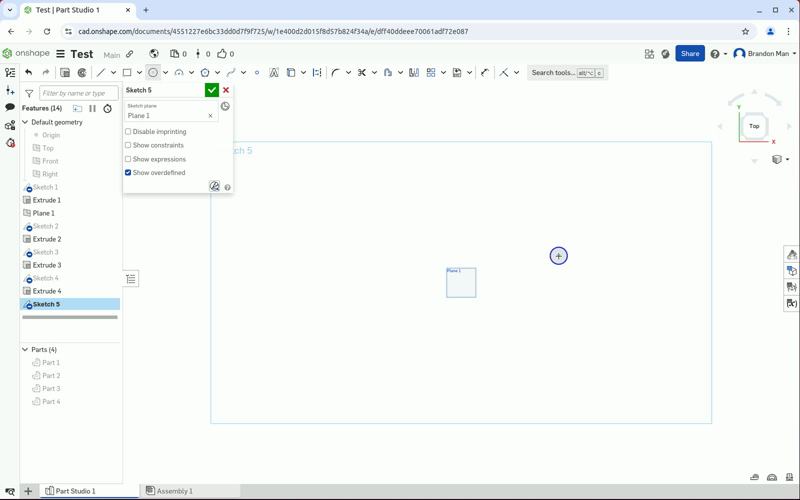
key_up(shift)
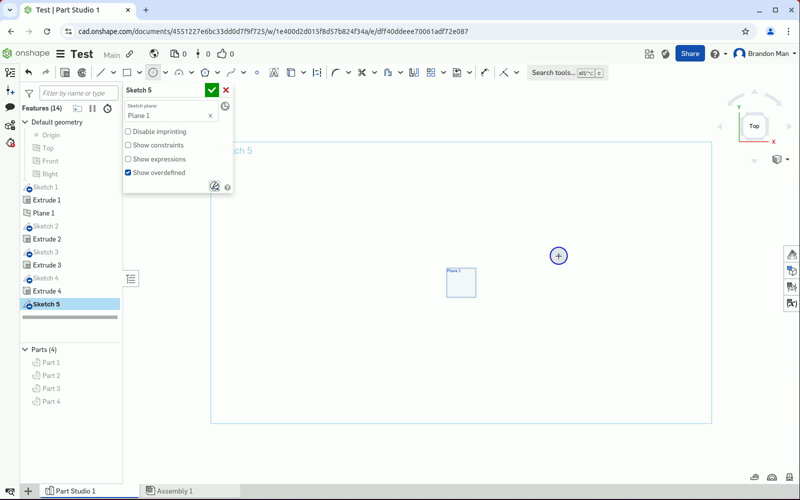
mouse_move(563, 255)
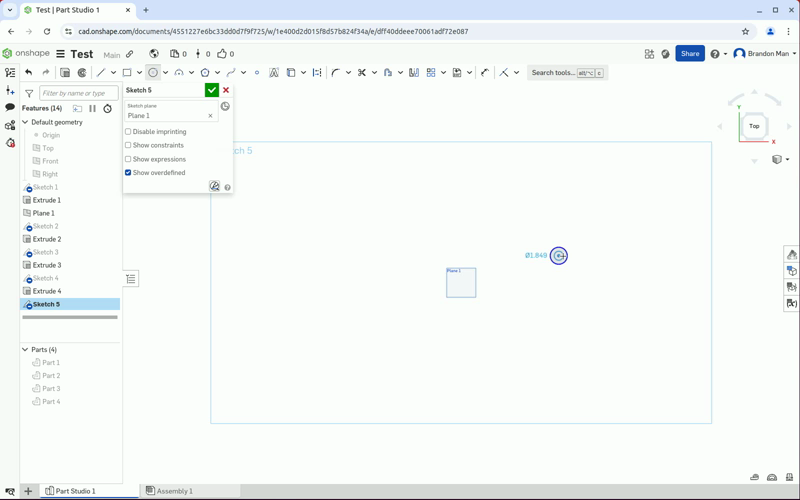
scroll(6)
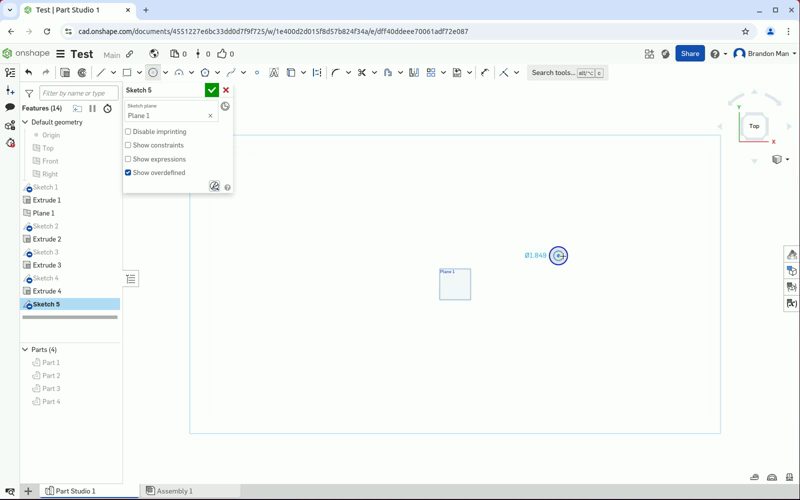
scroll(6)
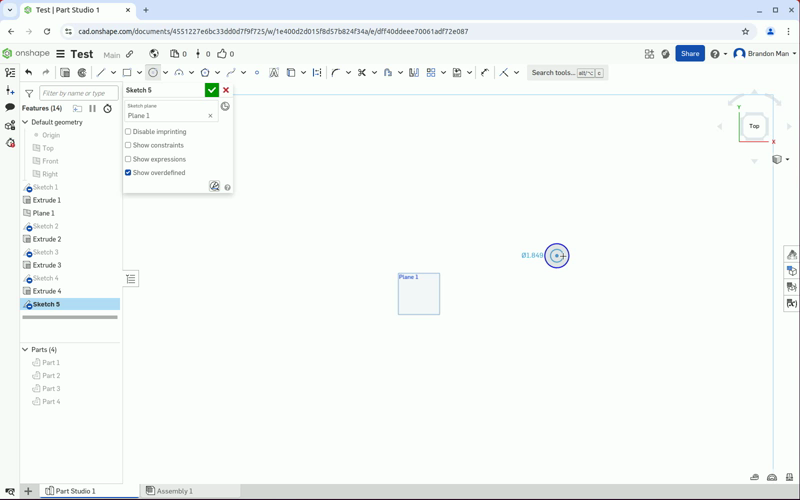
scroll(6)
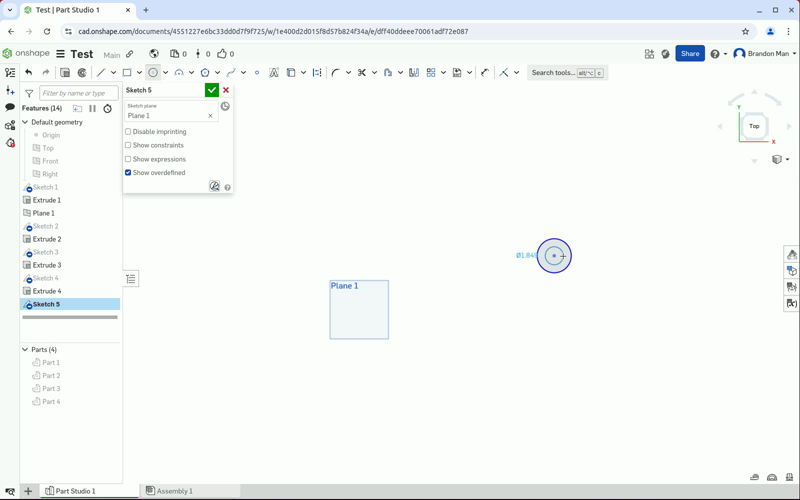
scroll(6)
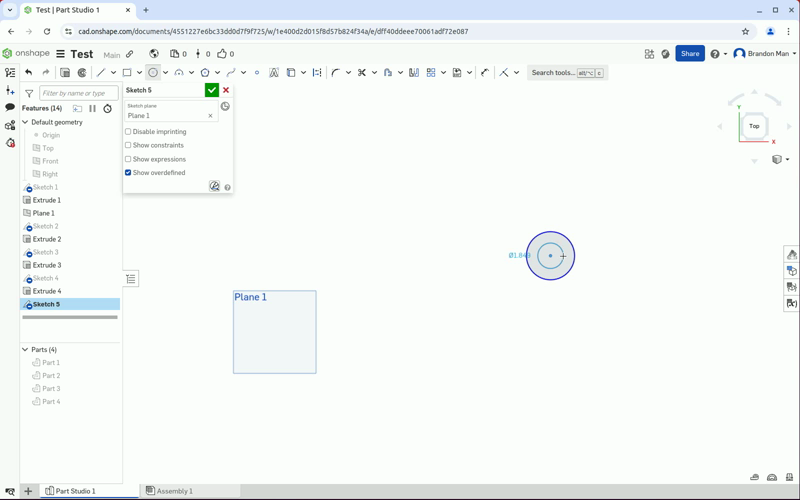
scroll(6)
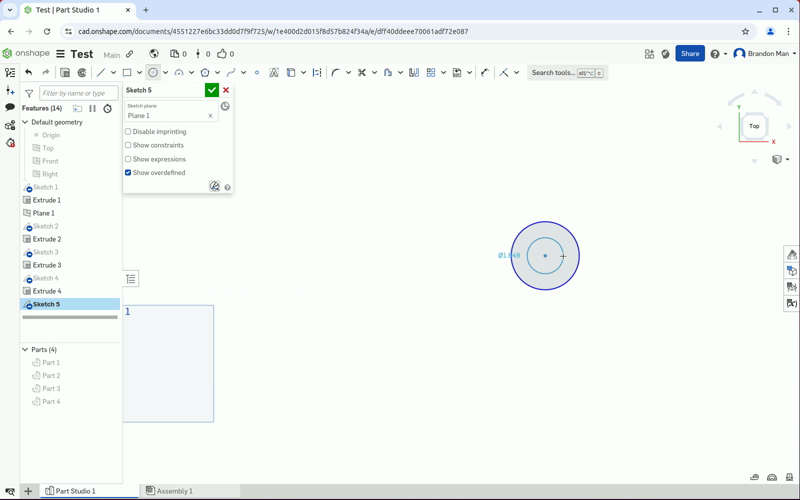
scroll(6)
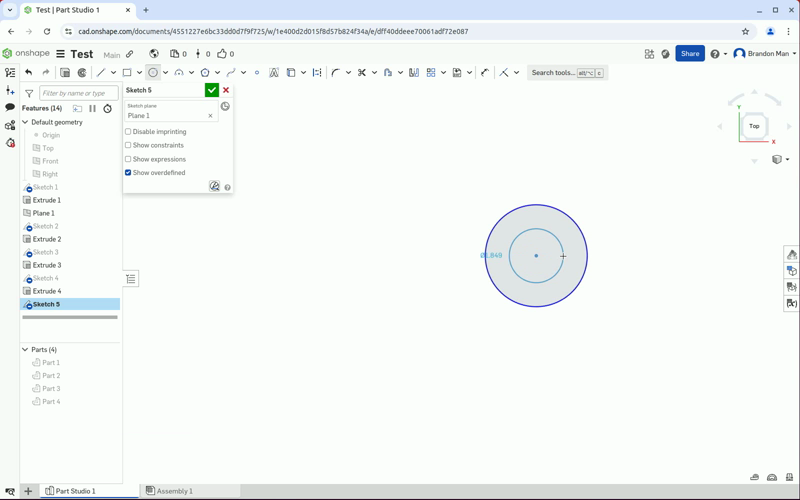
scroll(6)
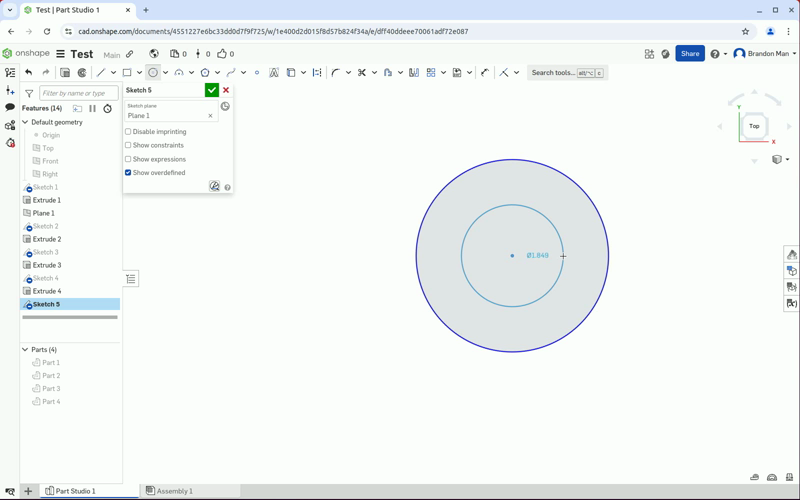
click(563, 255)
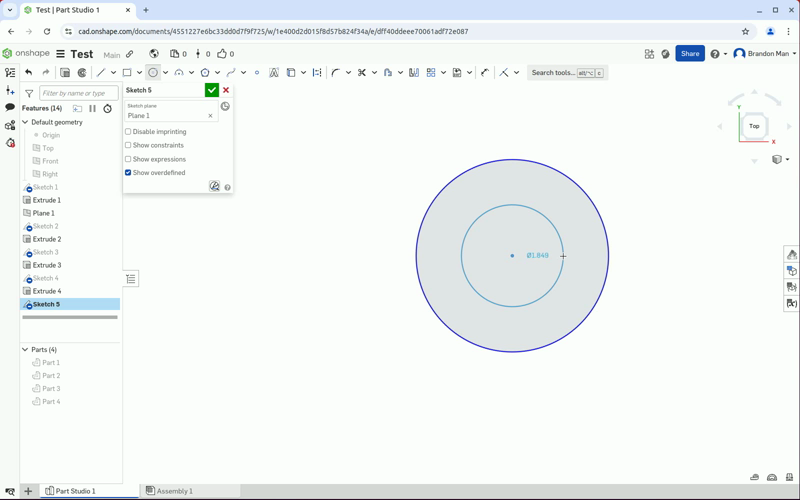
scroll(-6)
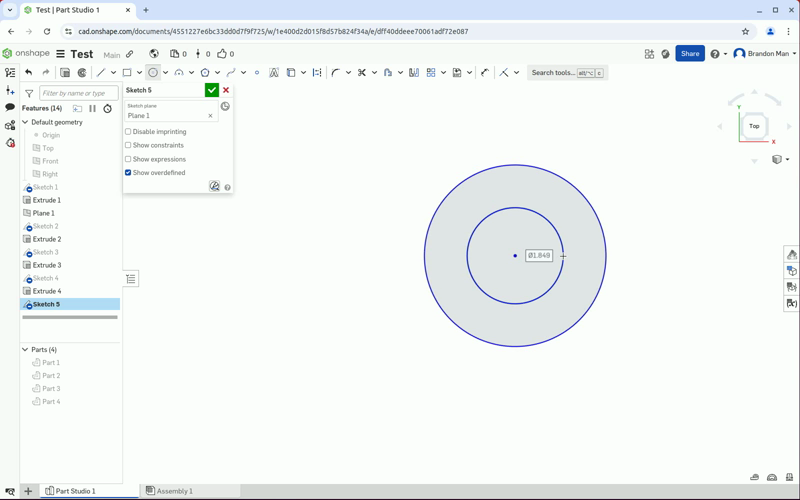
scroll(-6)
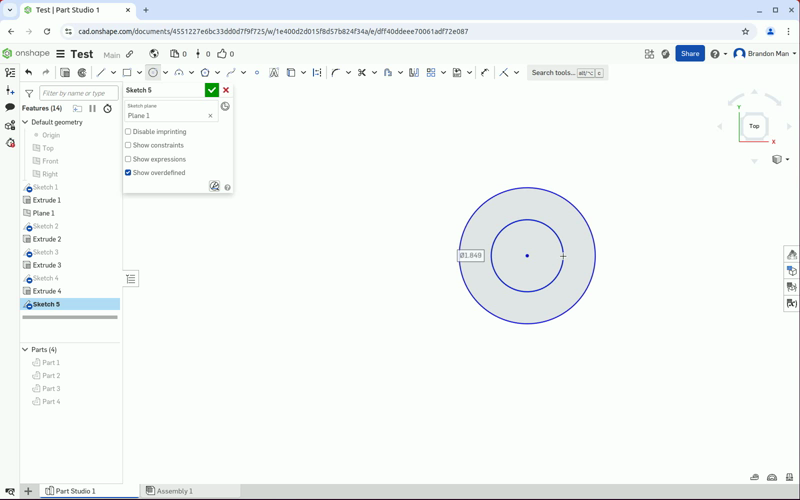
scroll(-6)
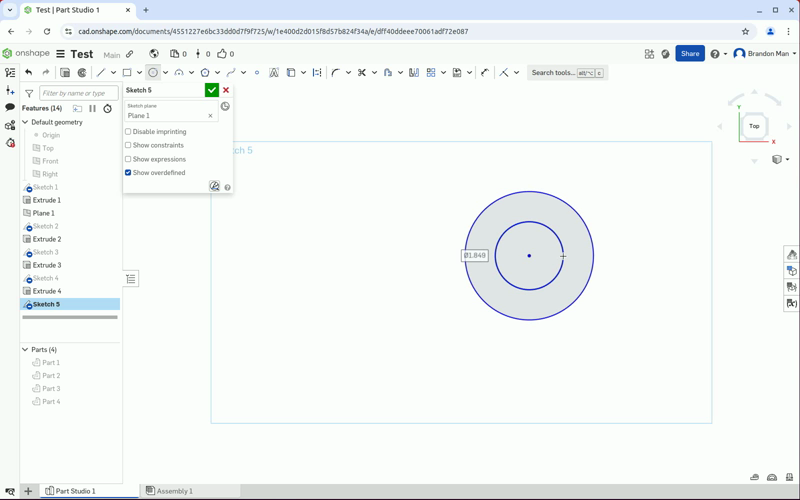
scroll(-6)
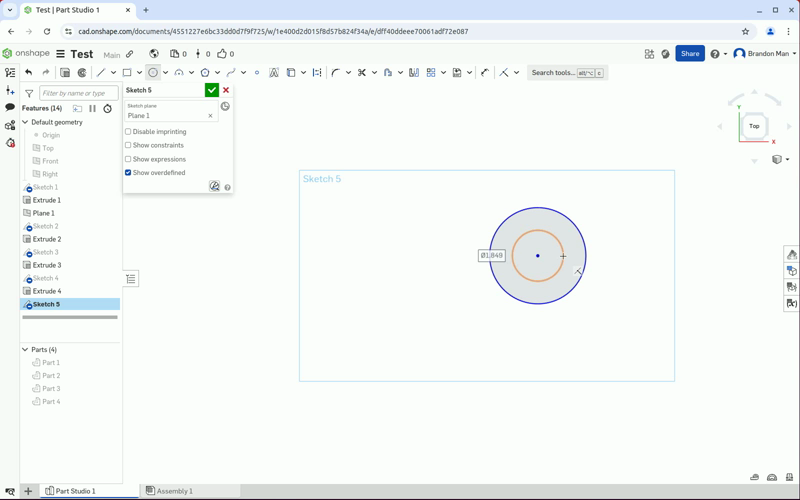
scroll(-6)
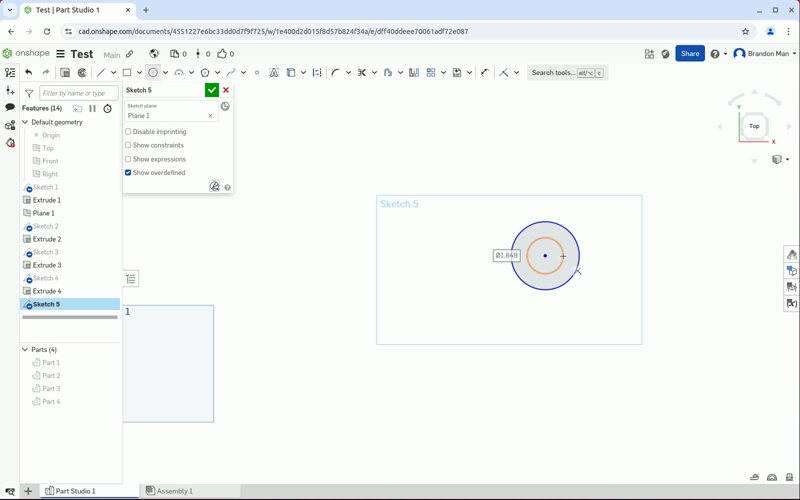
scroll(-6)
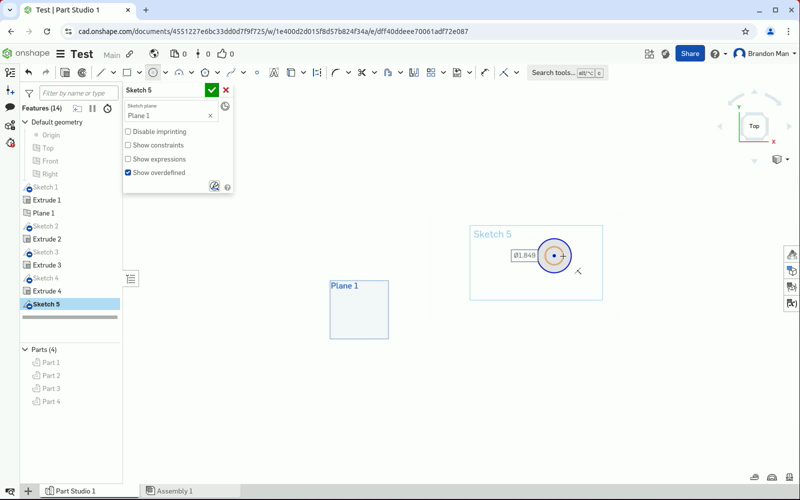
scroll(-6)
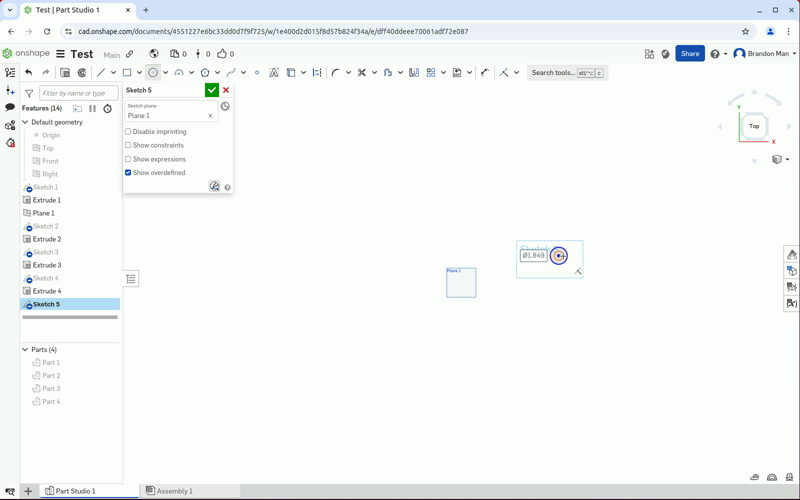
key(esc)
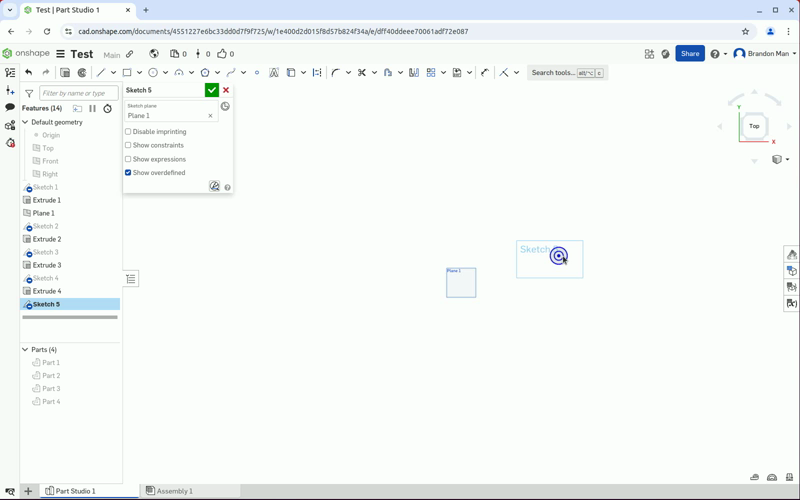
mouse_move(565, 253)
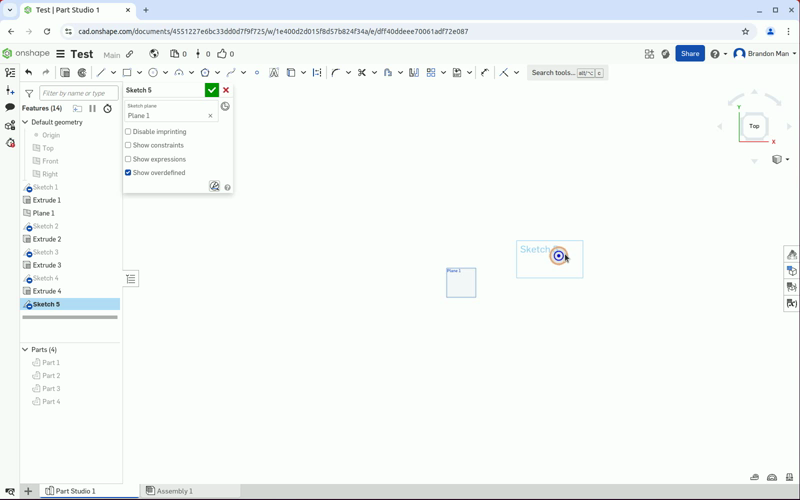
scroll(6)
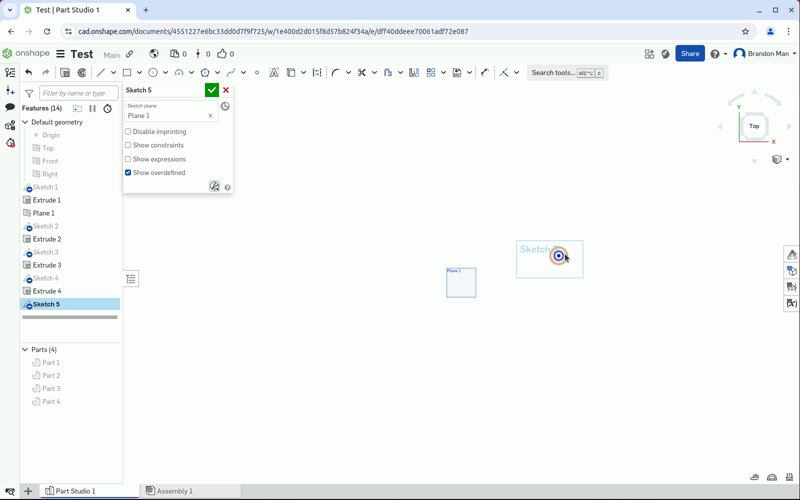
scroll(6)
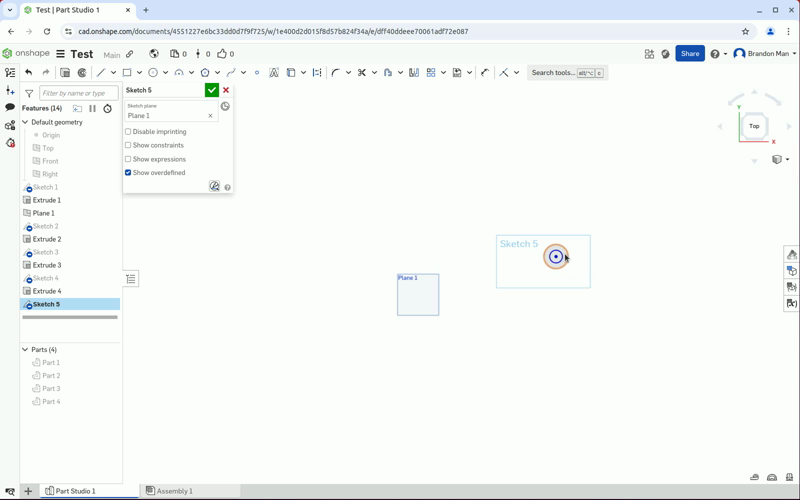
scroll(6)
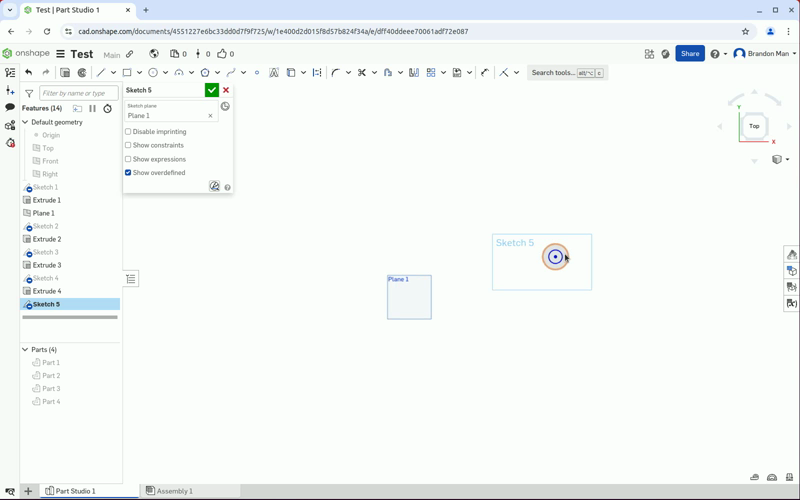
scroll(6)
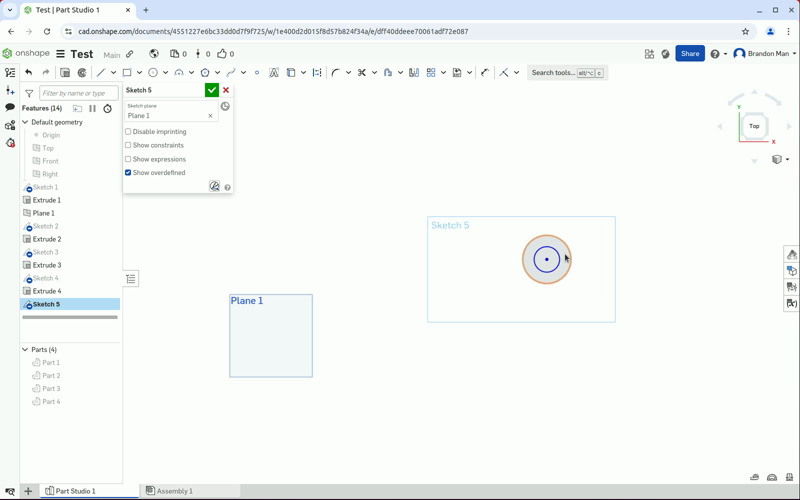
scroll(6)
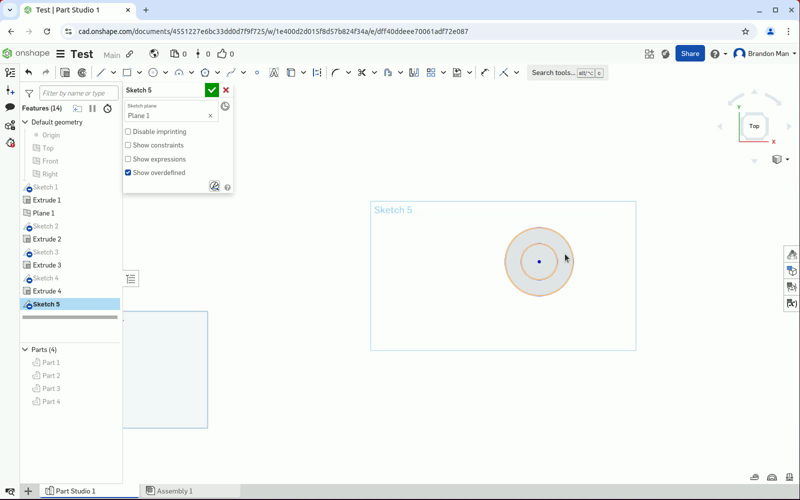
scroll(6)
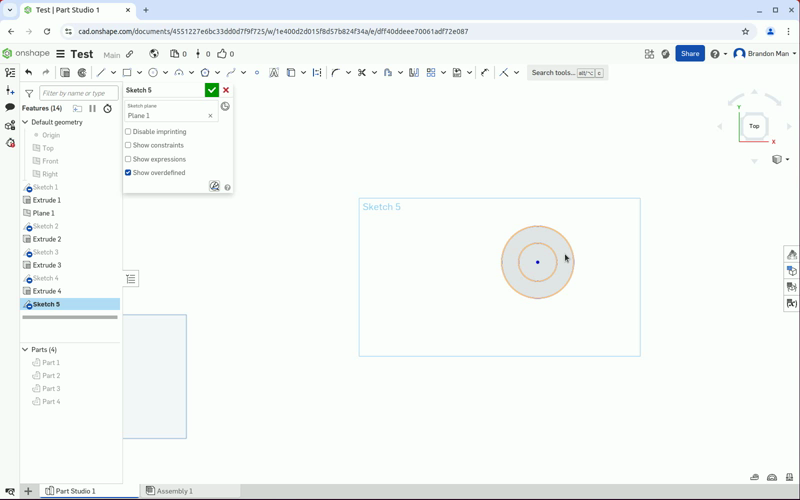
scroll(6)
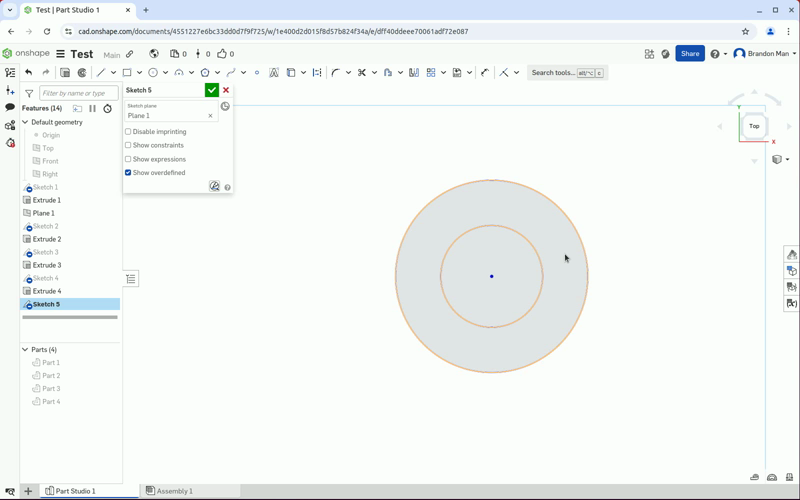
click(565, 253)
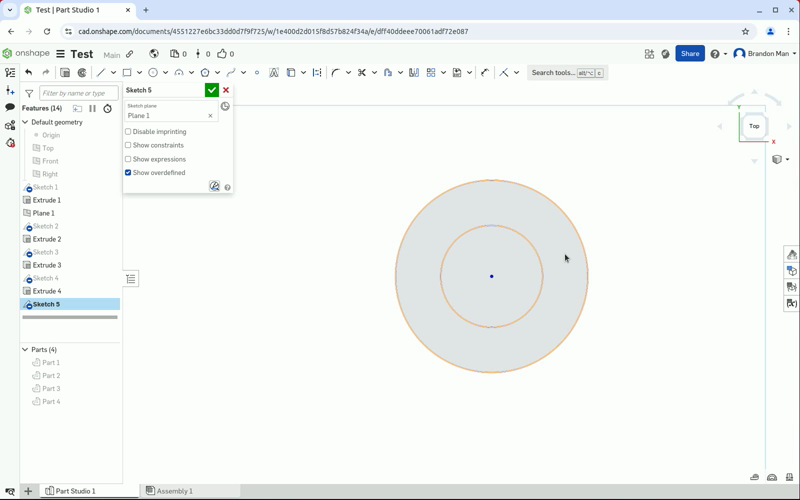
scroll(-6)
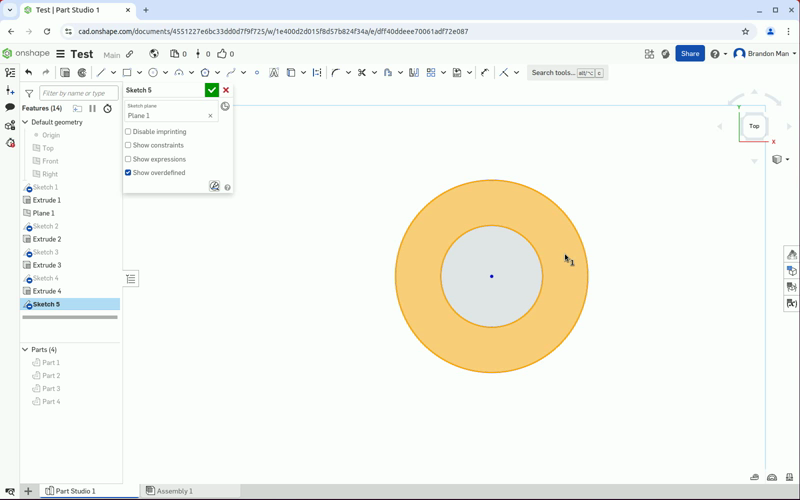
scroll(-6)
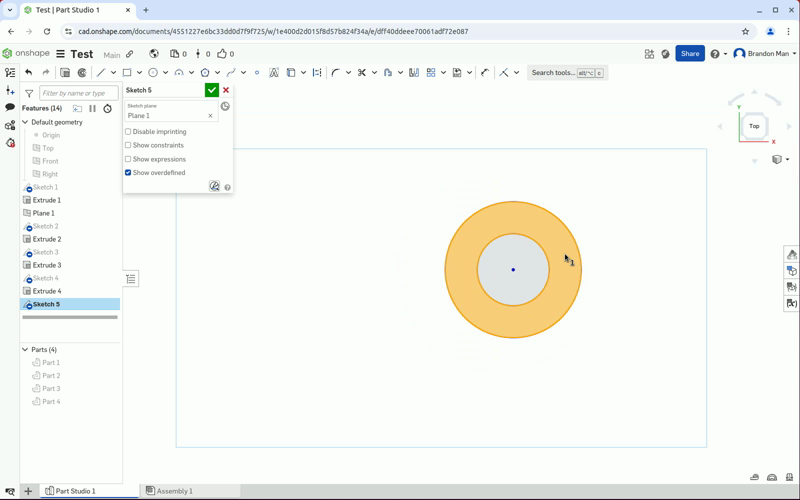
scroll(-6)
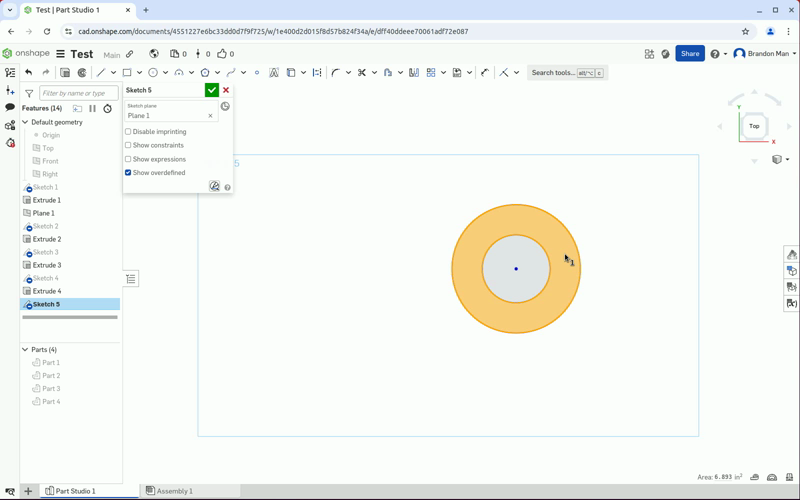
scroll(-6)
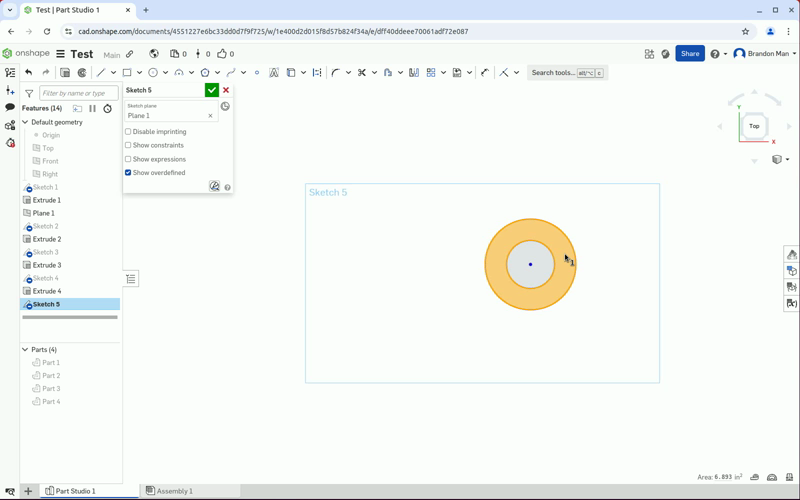
scroll(-6)
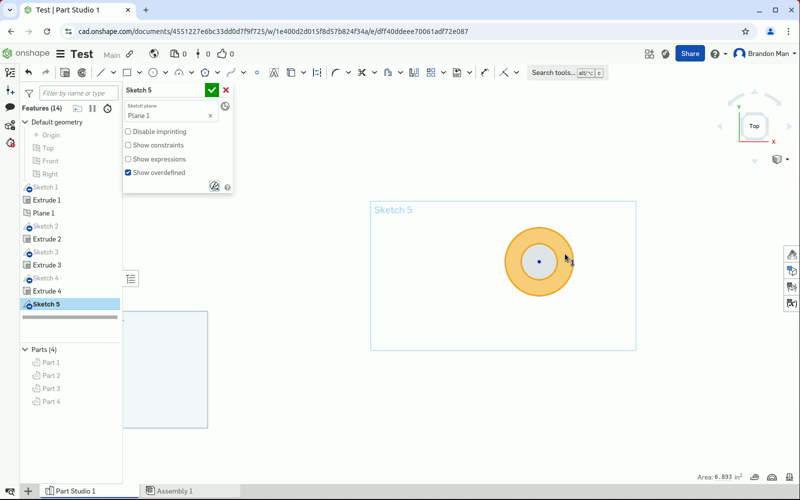
scroll(-6)
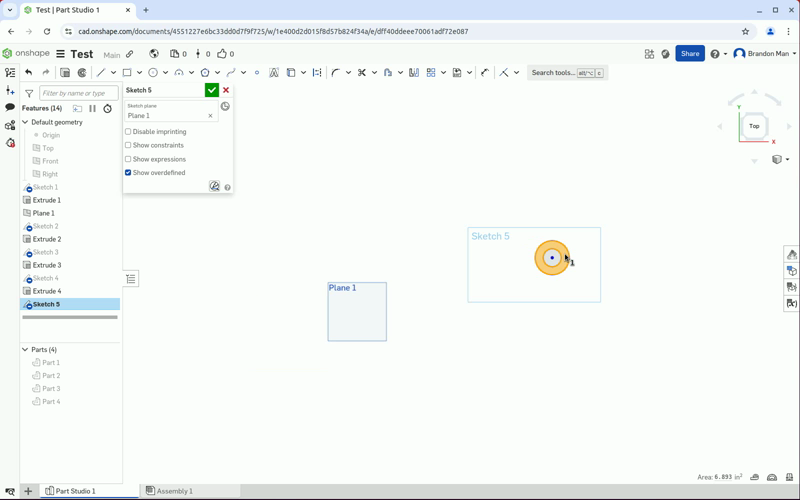
scroll(-6)
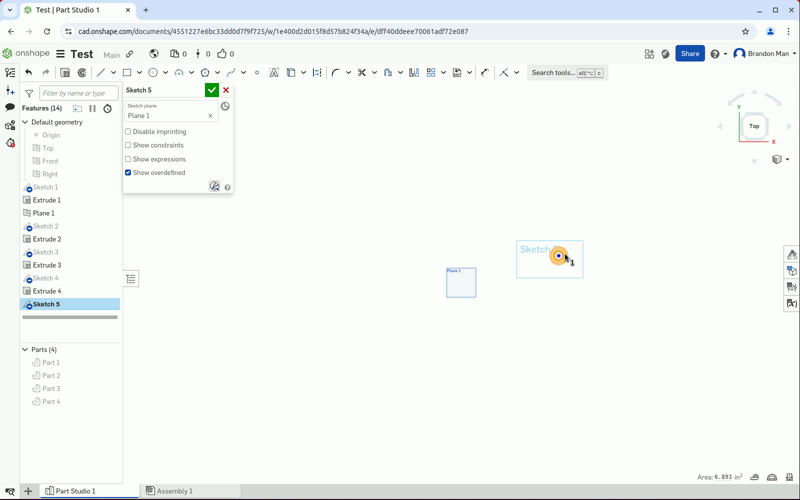
mouse_move(73, 352)
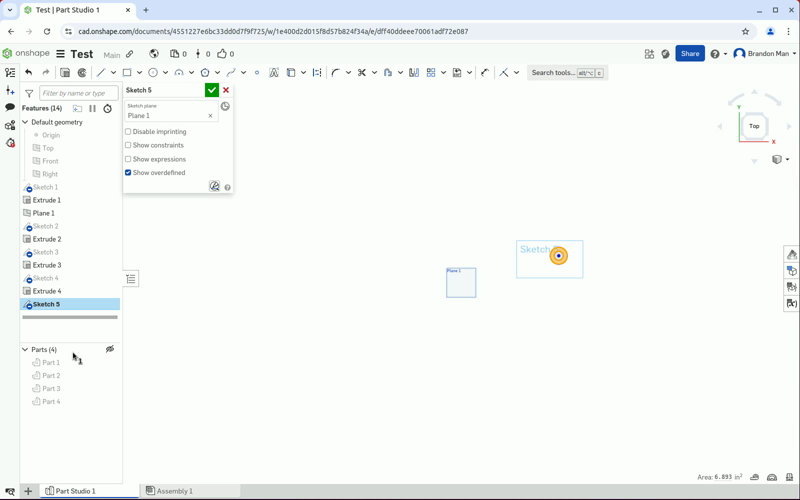
key(shift+y)
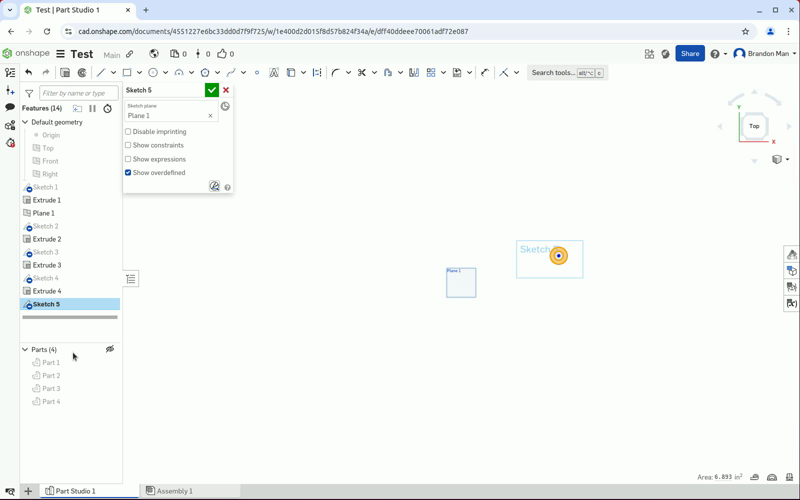
key(shift+e)
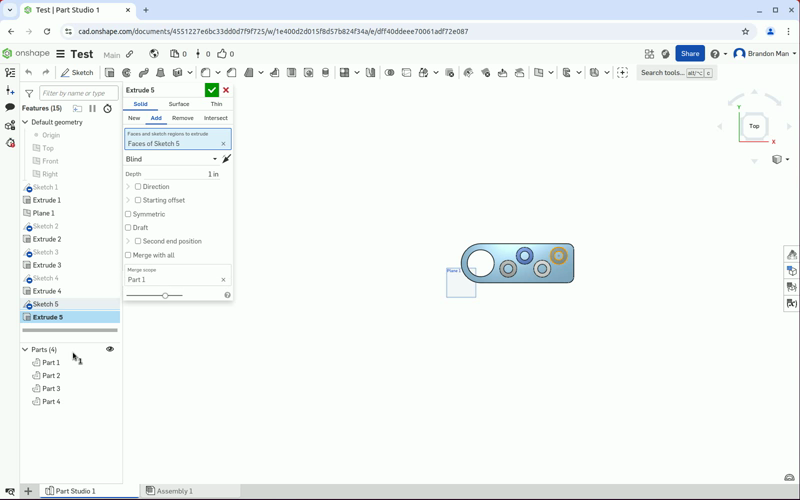
mouse_move(143, 106)
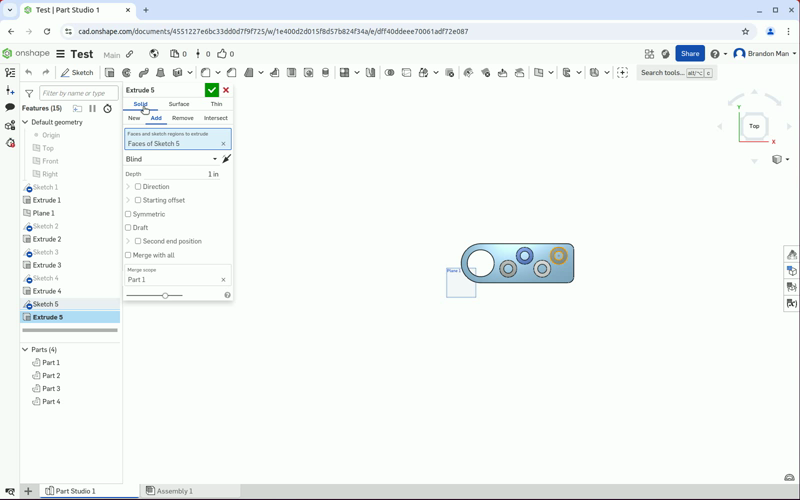
click(143, 106)
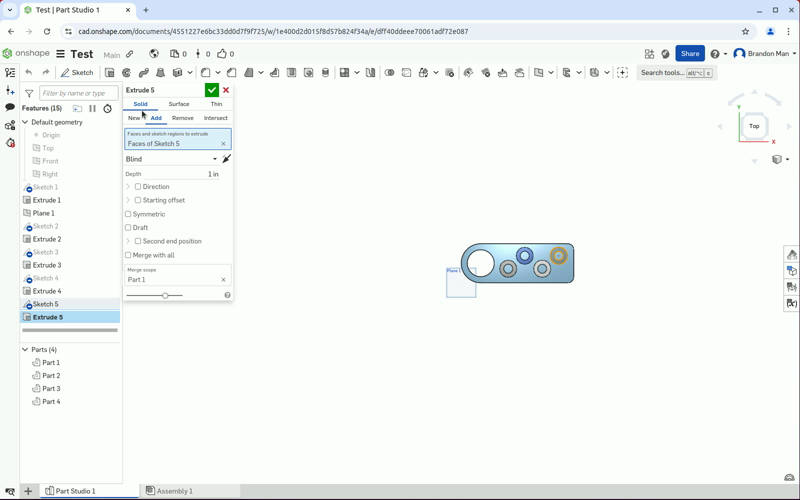
mouse_move(137, 120)
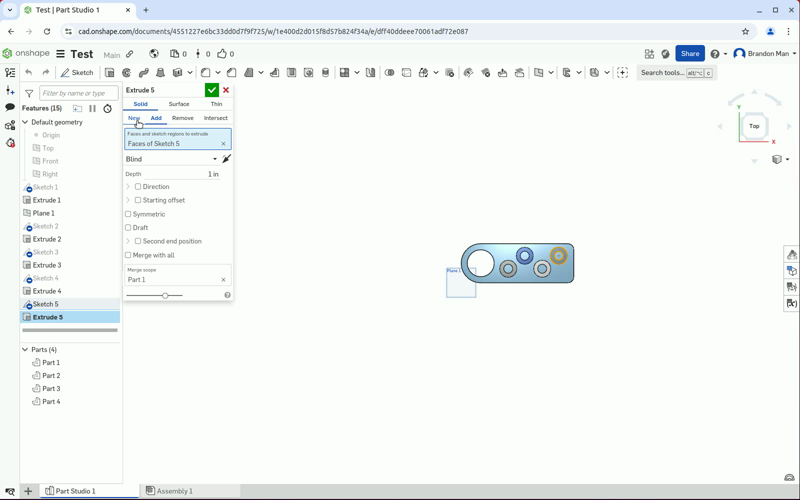
click(137, 120)
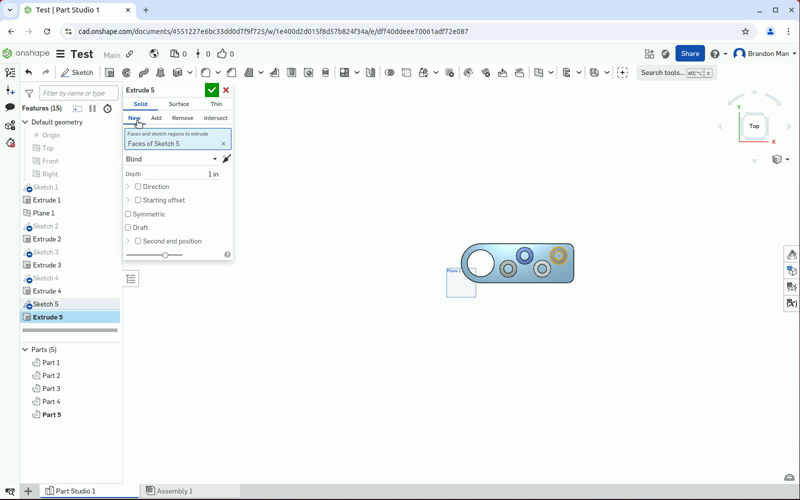
key(tab, 4)
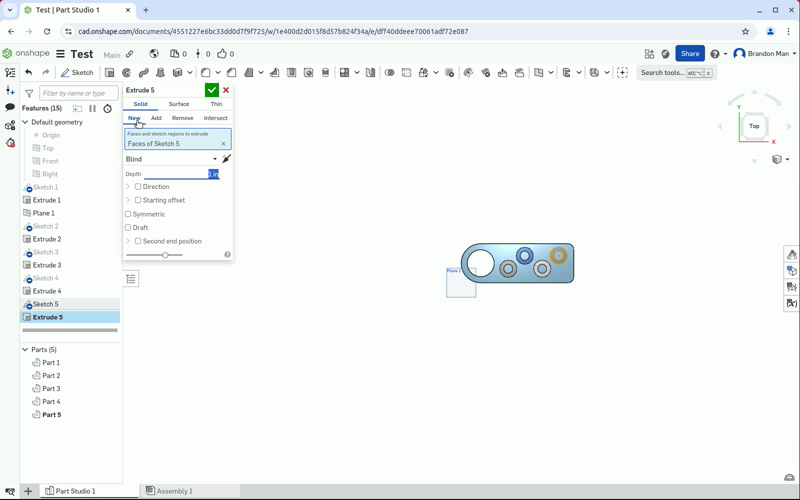
text(0.241)
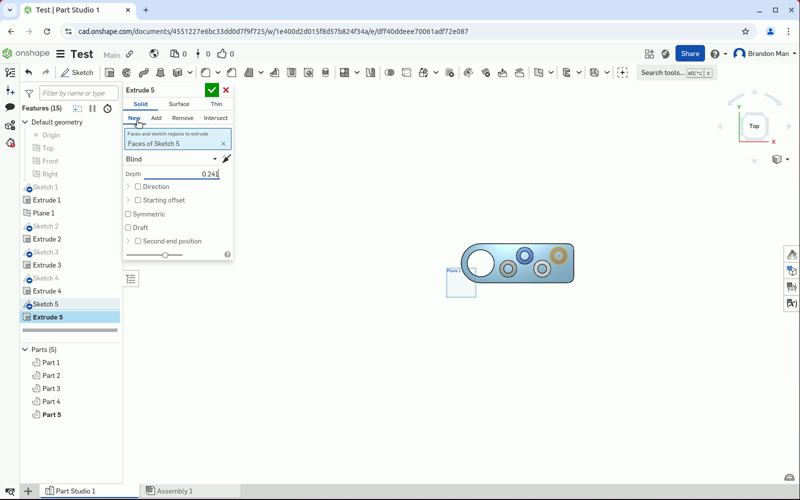
key(enter)
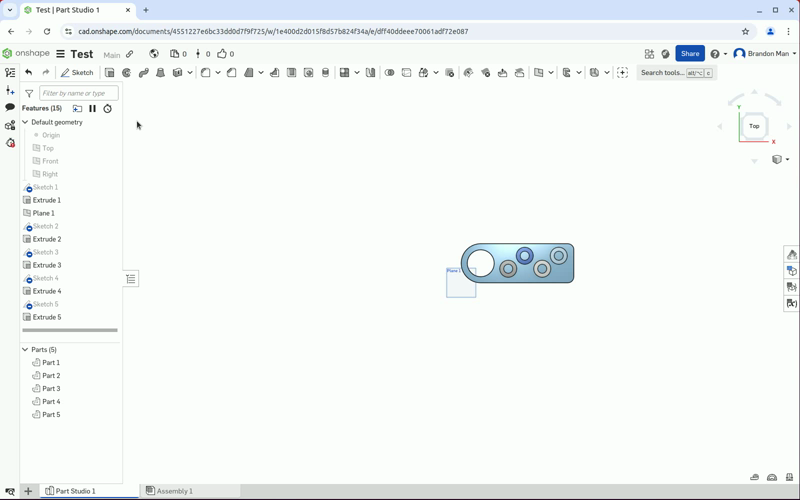
key(shift+h)
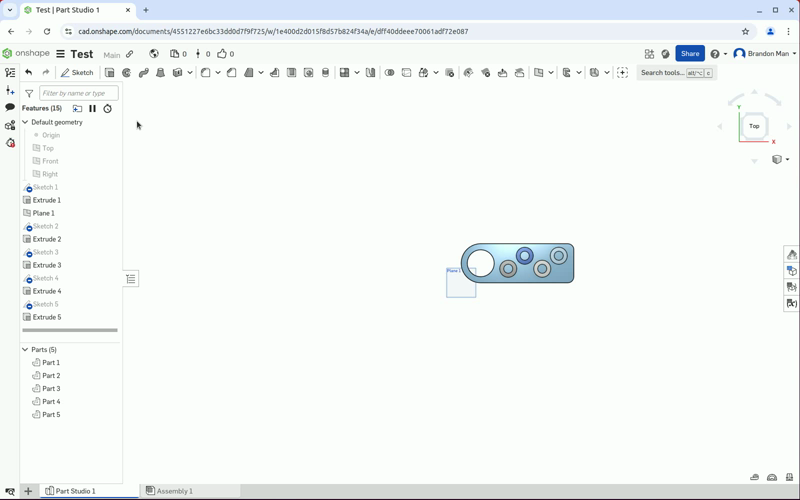
key(shift+h)
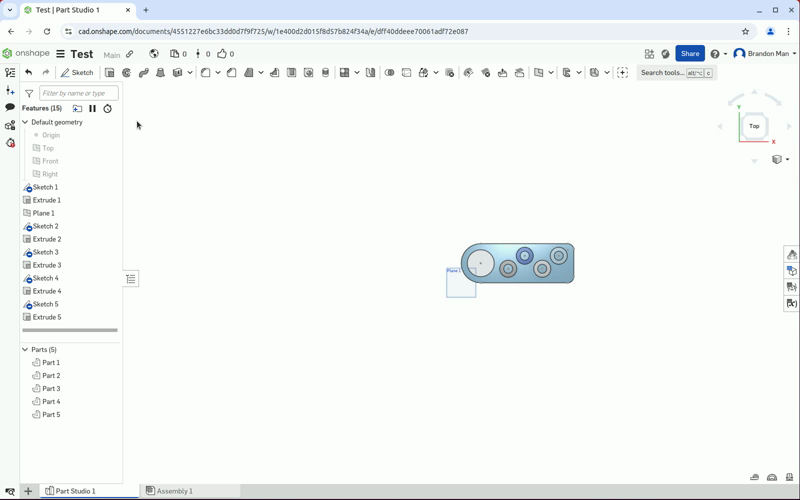
key(shift+7)
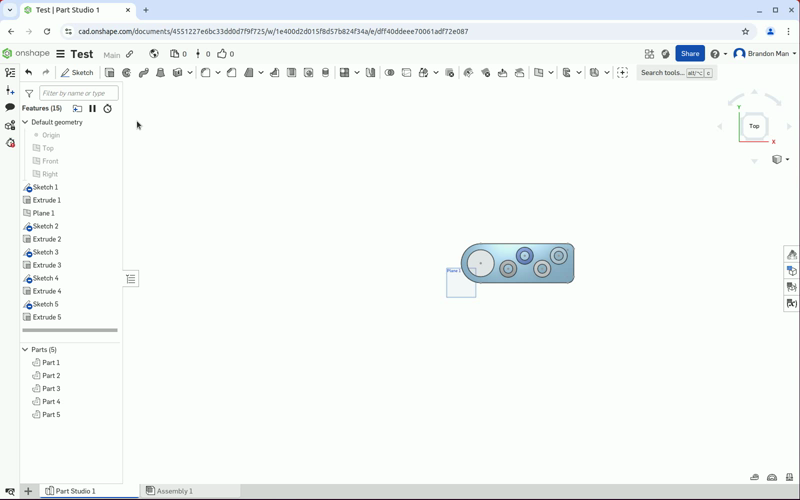
key(up, 3)
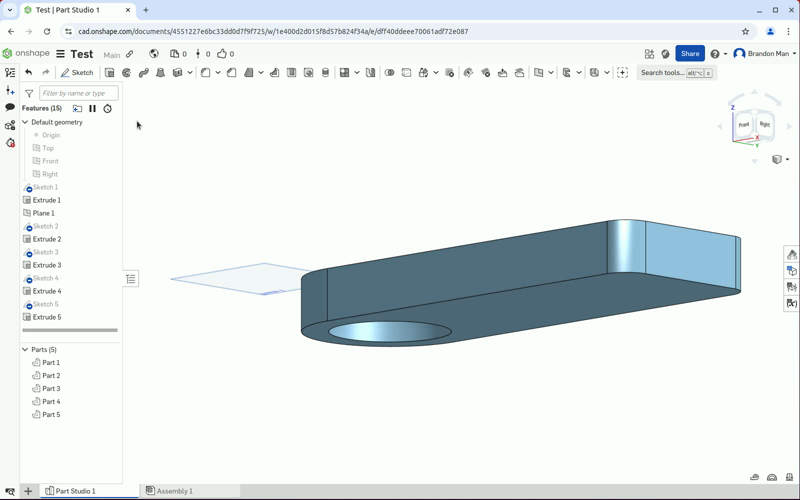
key(left, 3)
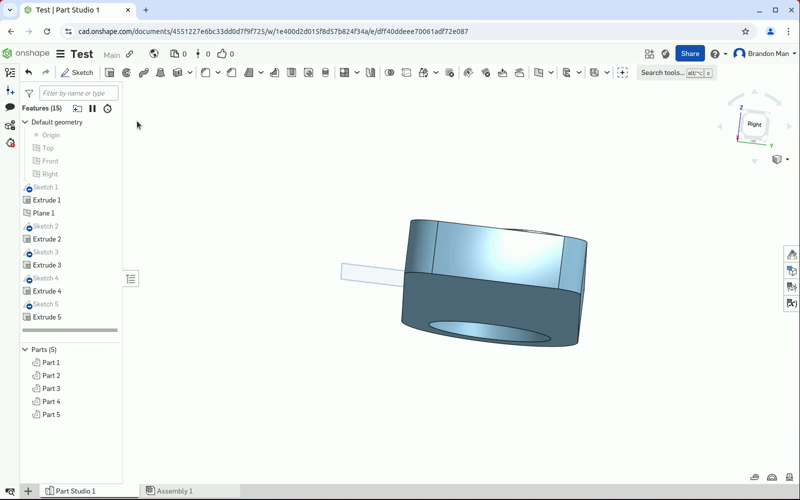
key(right, 3)
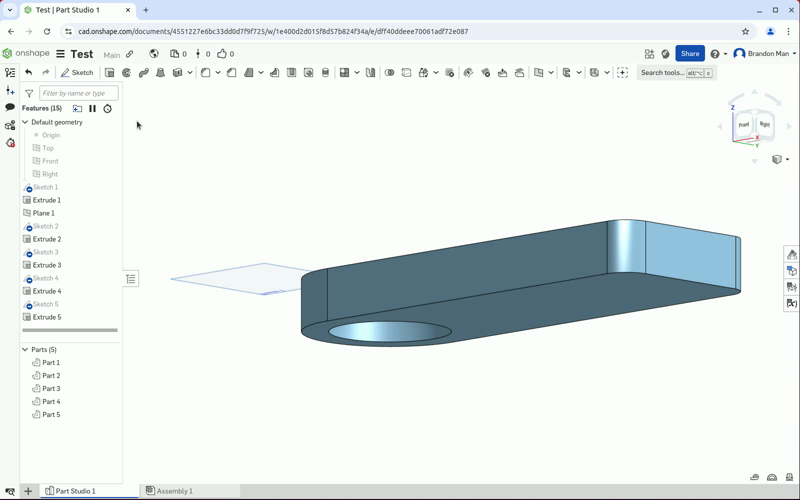
key(down, 3)
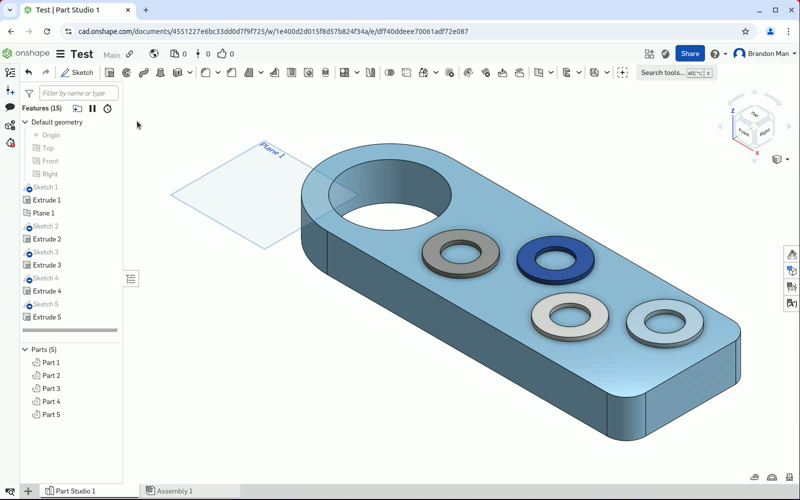
mouse_move(73, 189)
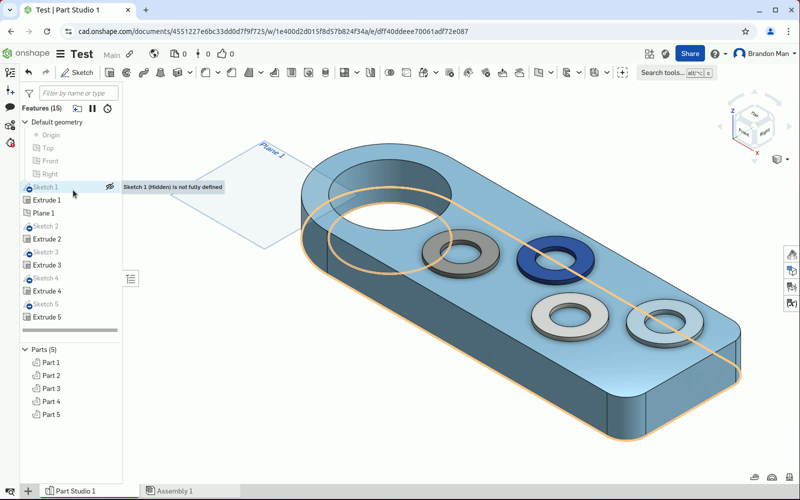
click(73, 189)